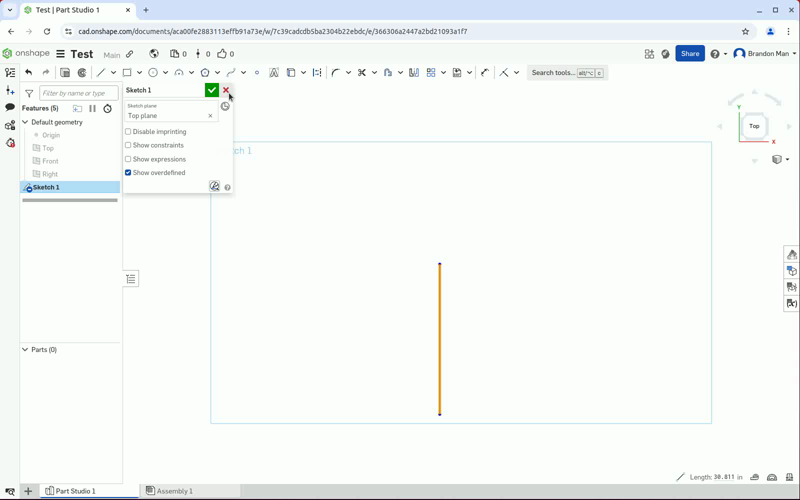
key(shift+h)
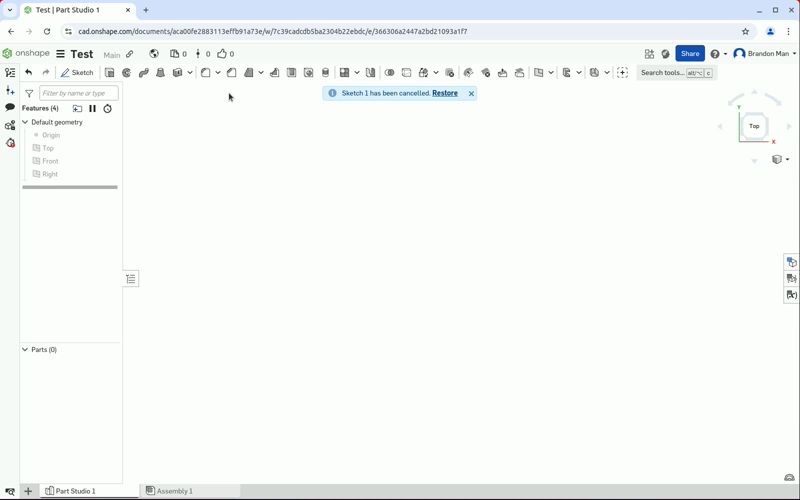
mouse_move(73, 352)
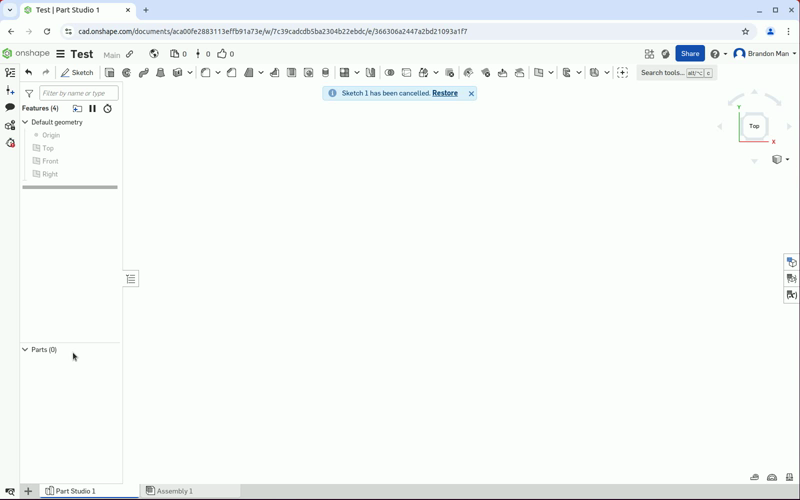
key(y)
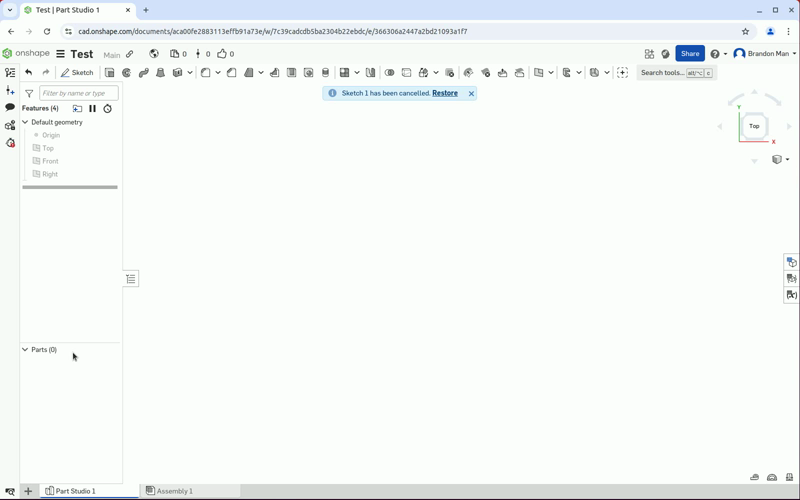
key(shift+p)
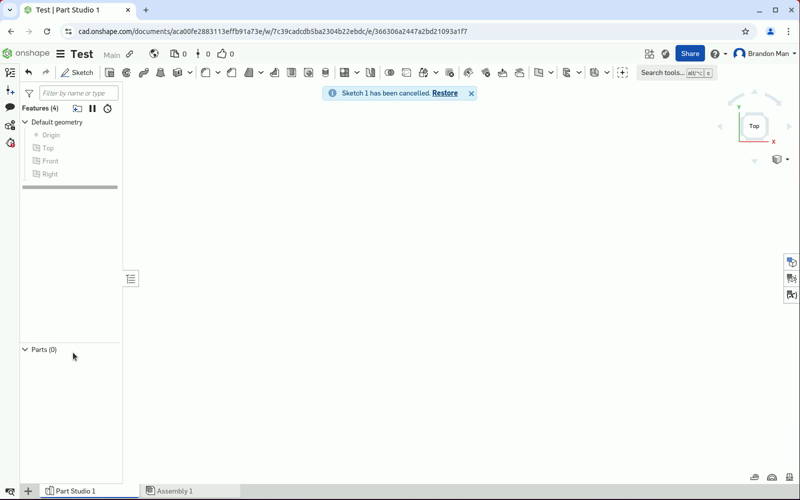
key(space)
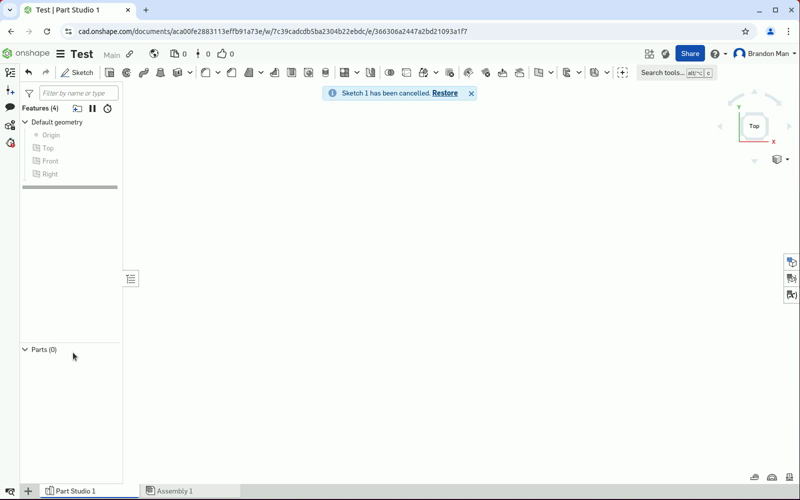
key_down(shift)
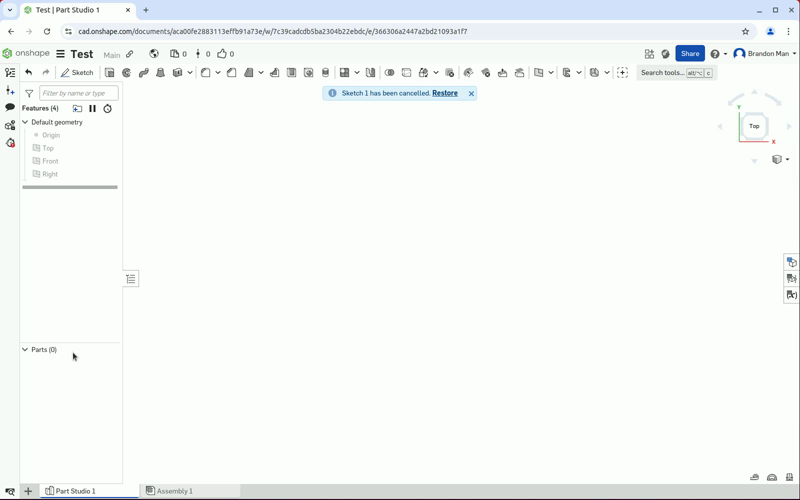
key(up)
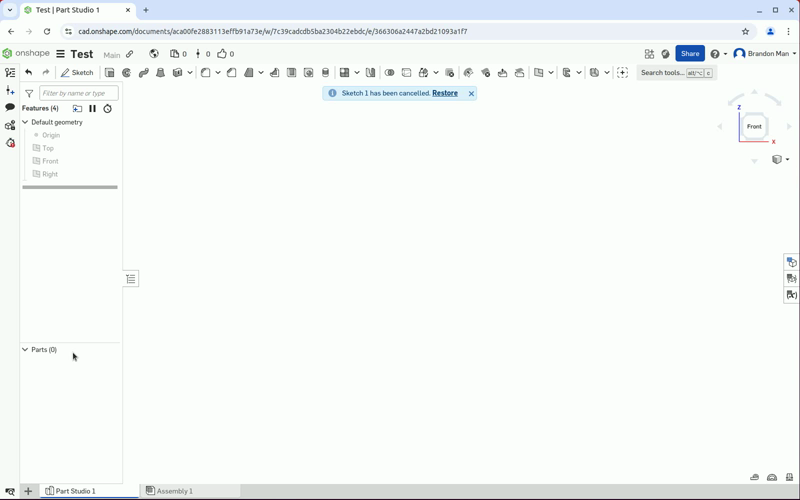
key_up(shift)
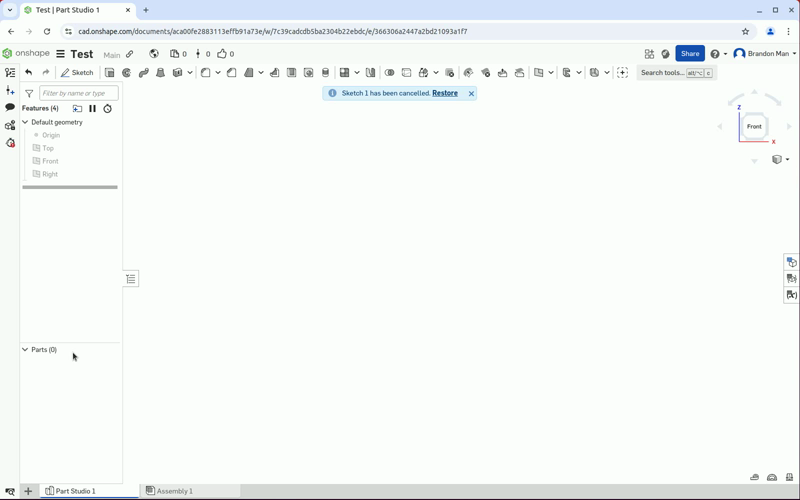
mouse_move(73, 352)
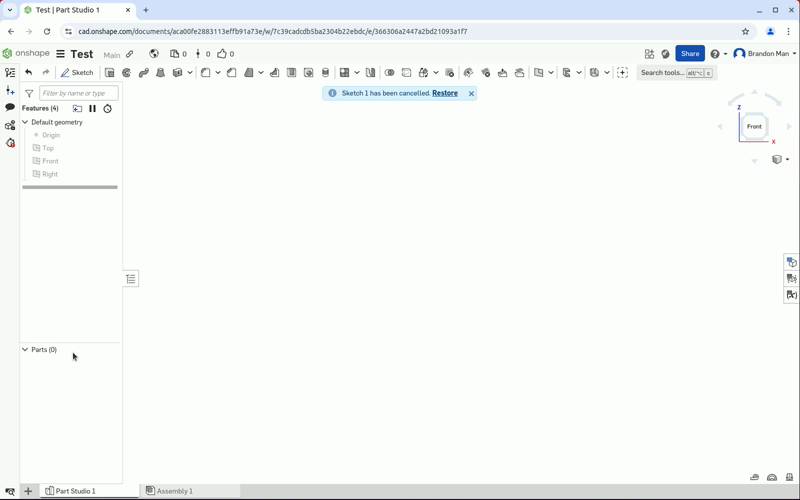
key(shift+y)
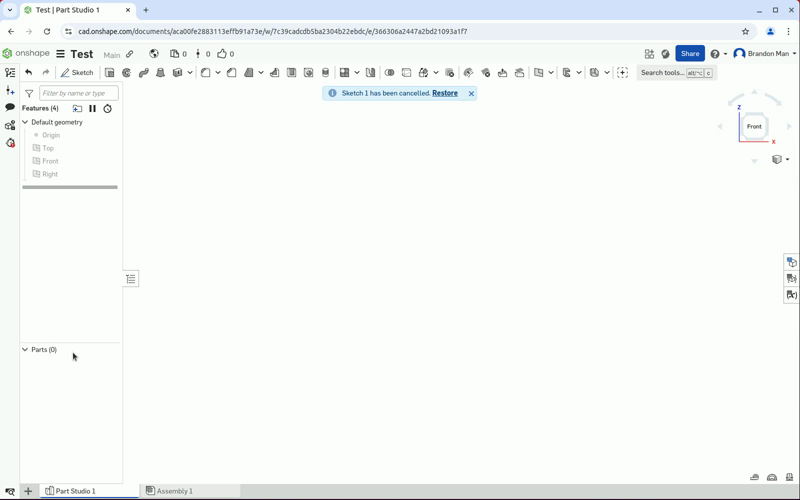
key(shift+s)
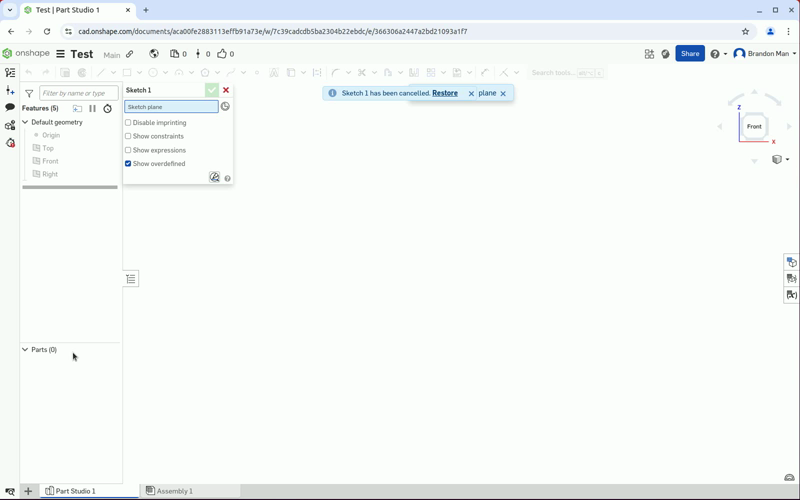
mouse_move(73, 163)
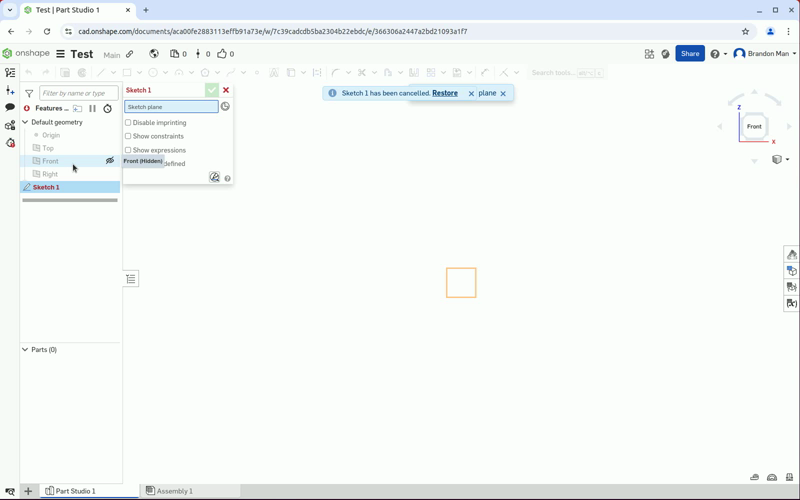
click(73, 163)
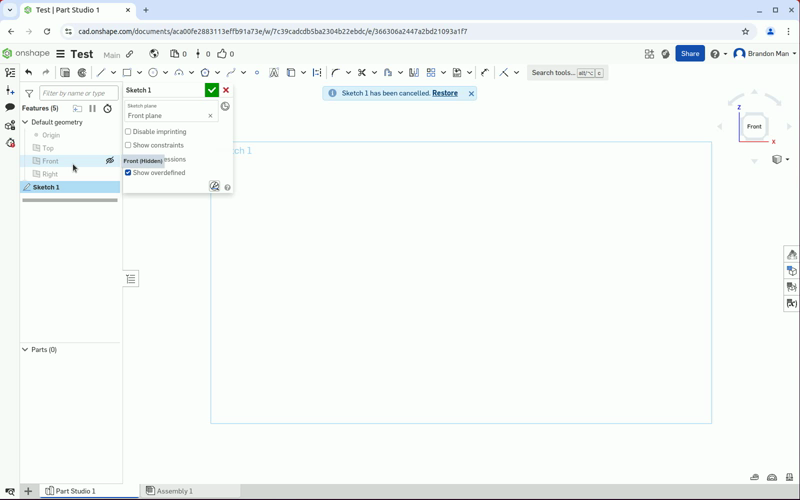
mouse_move(73, 352)
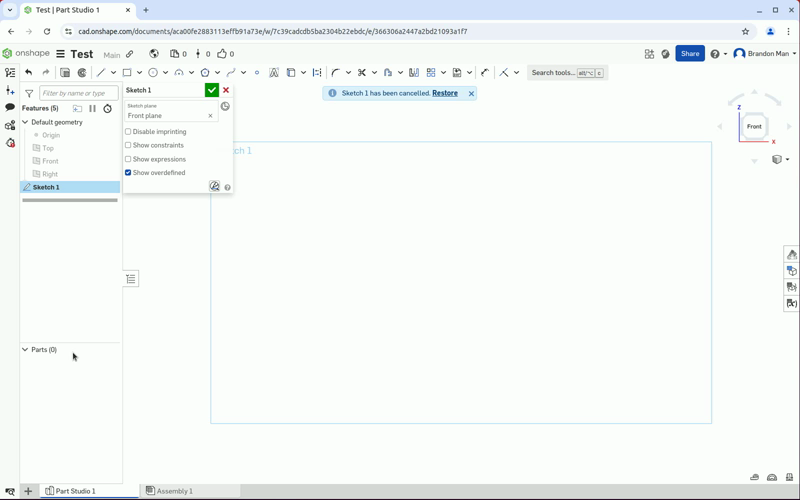
key(y)
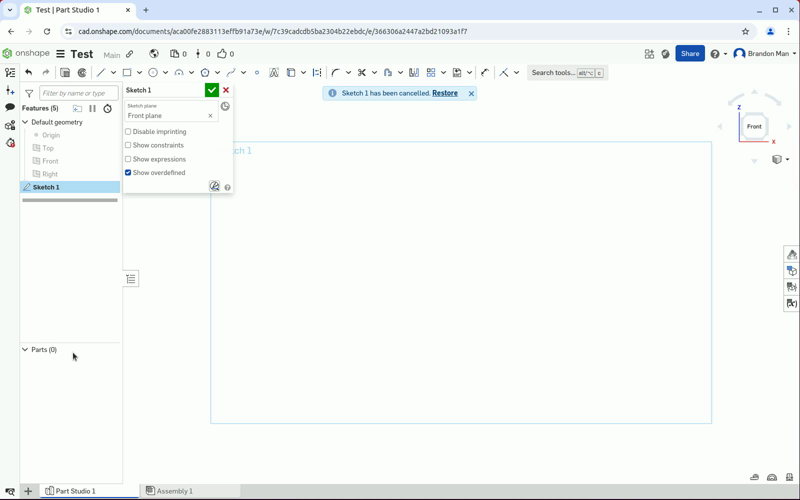
key(l)
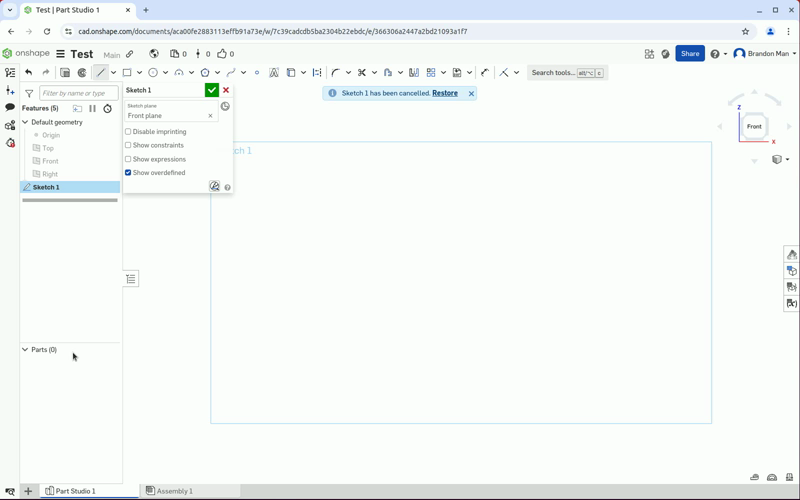
key_down(shift)
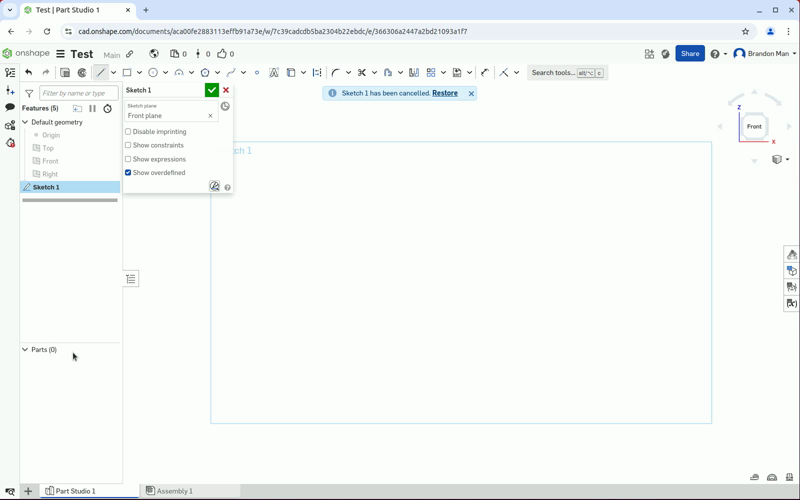
mouse_move(514, 306)
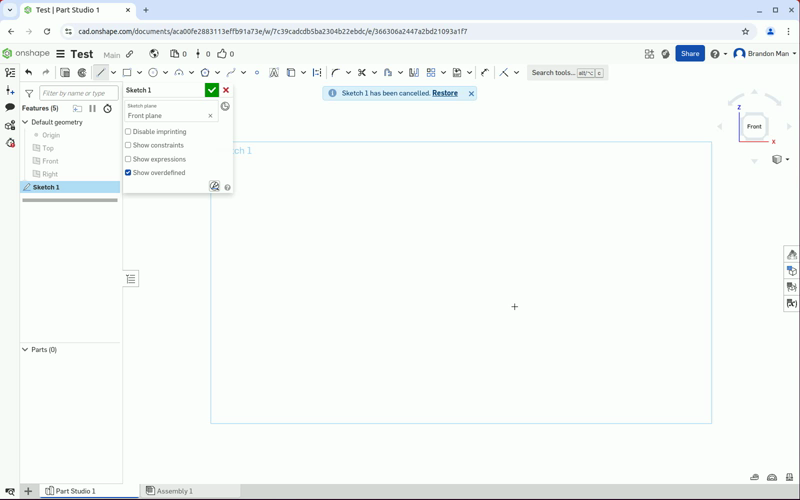
click(514, 306)
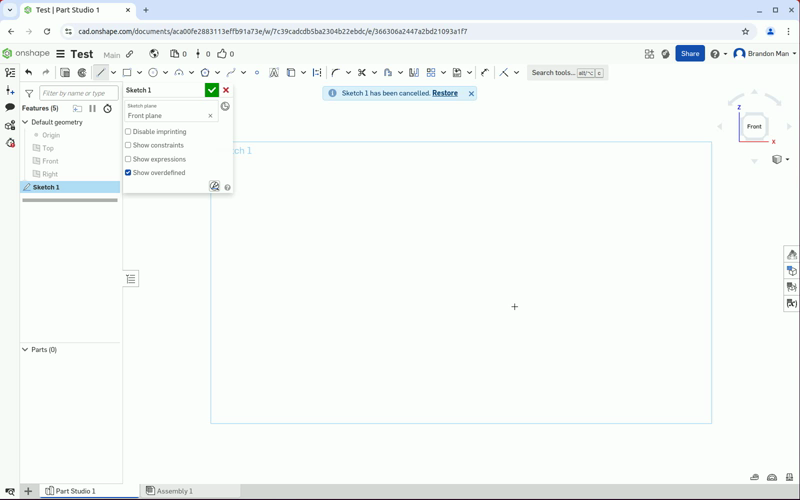
key_up(shift)
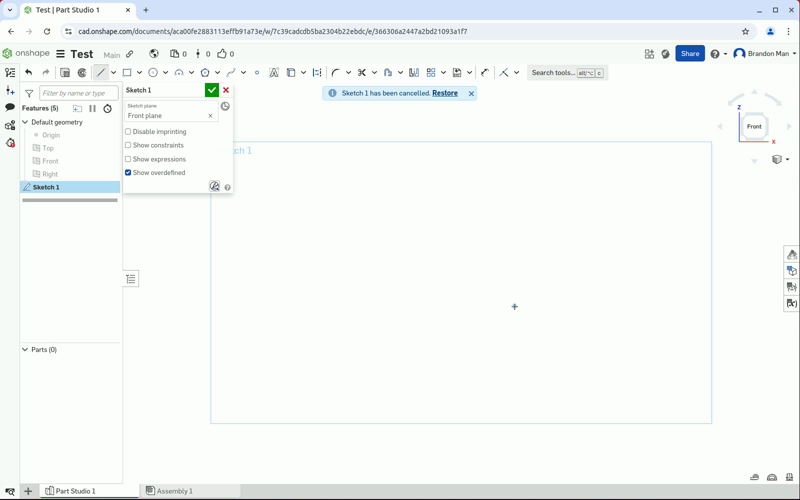
key_down(shift)
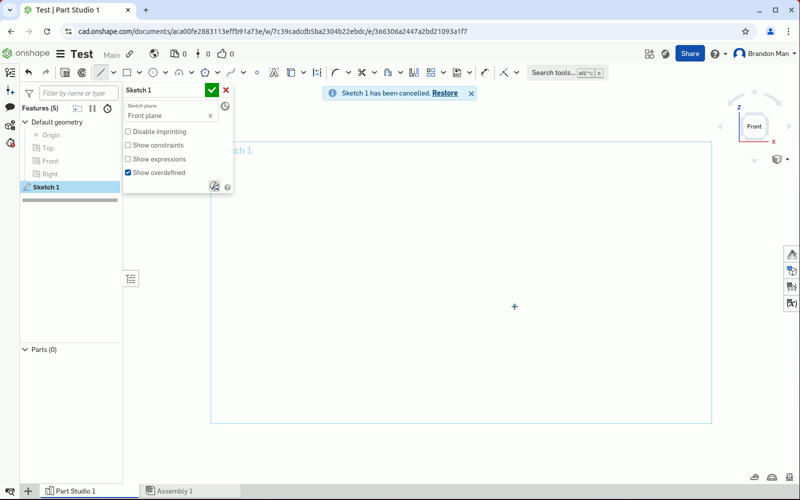
mouse_move(544, 306)
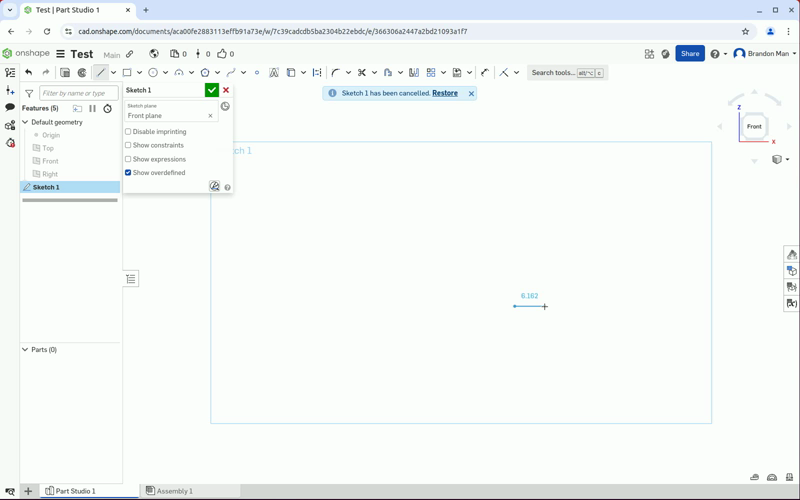
mouse_move(516, 306)
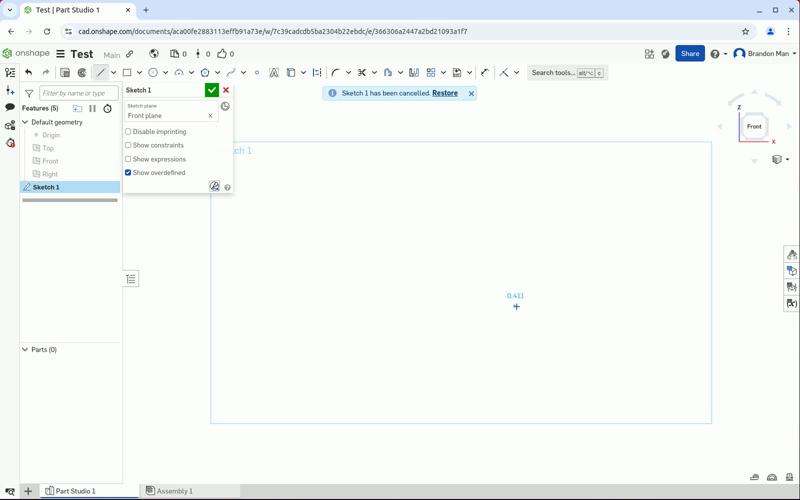
scroll(6)
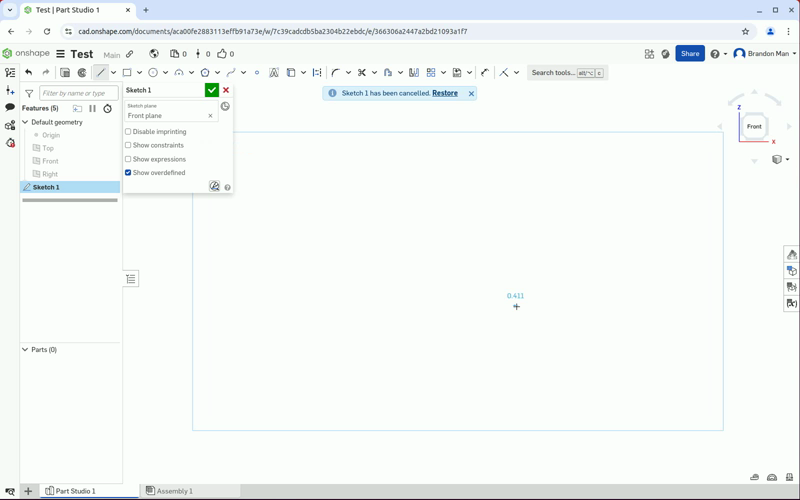
scroll(6)
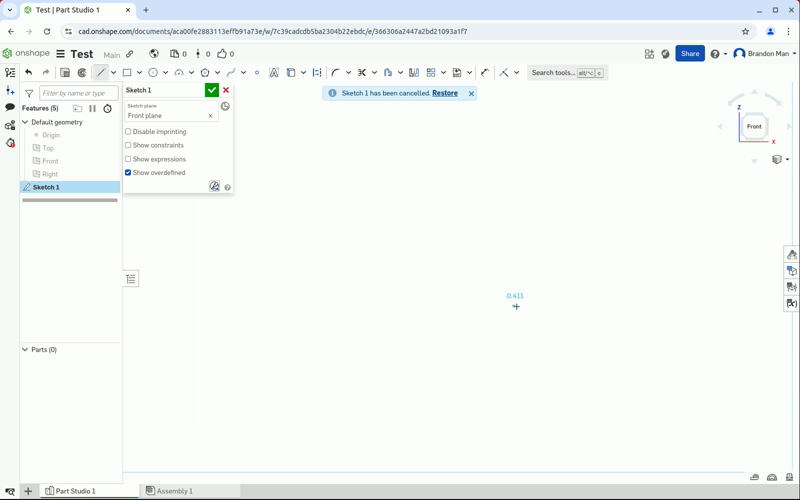
scroll(6)
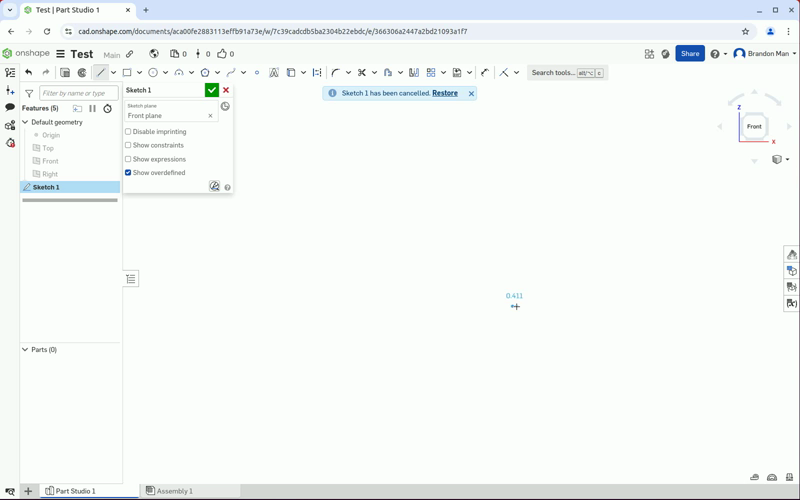
scroll(6)
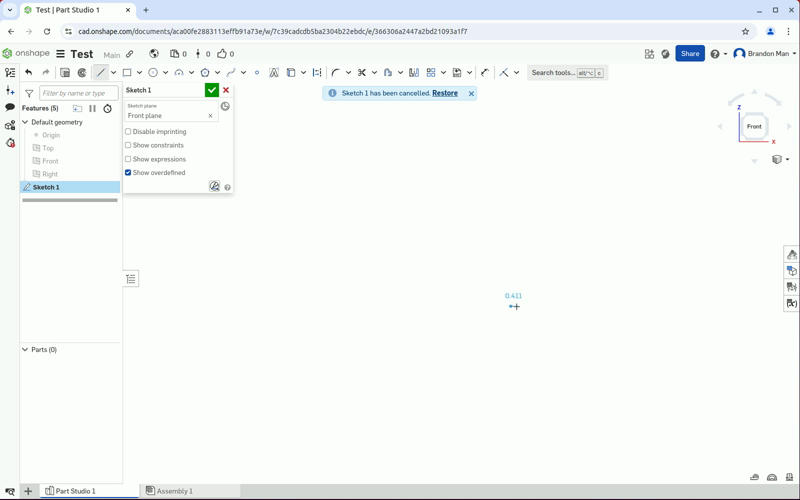
scroll(6)
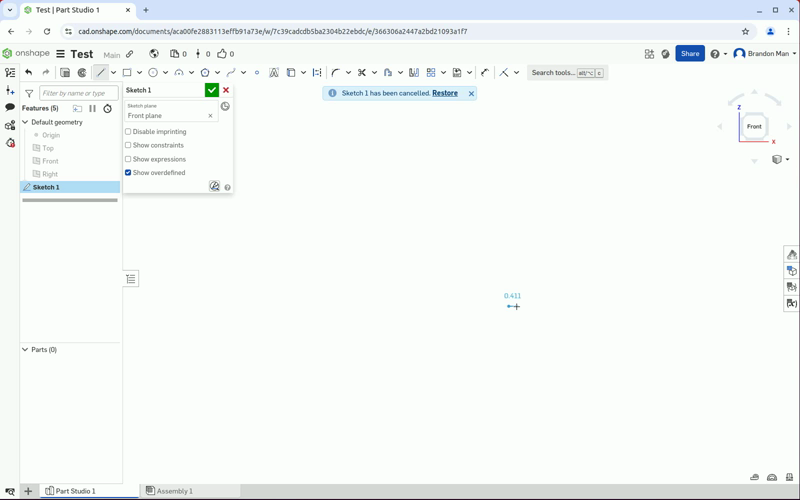
scroll(6)
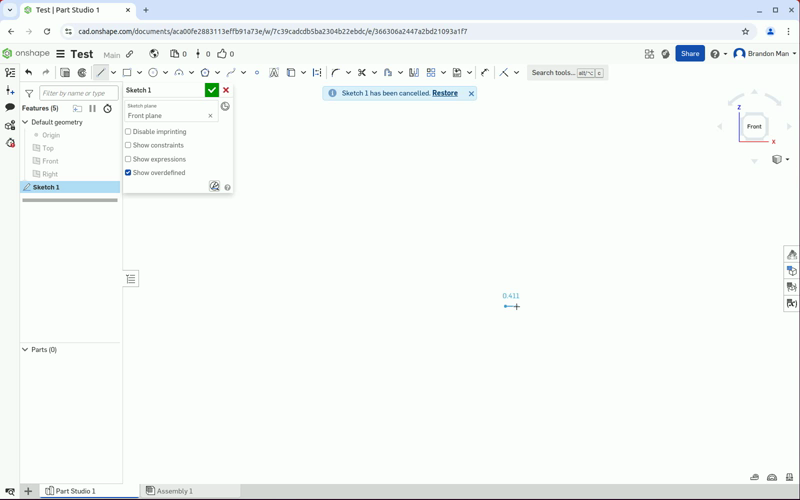
scroll(6)
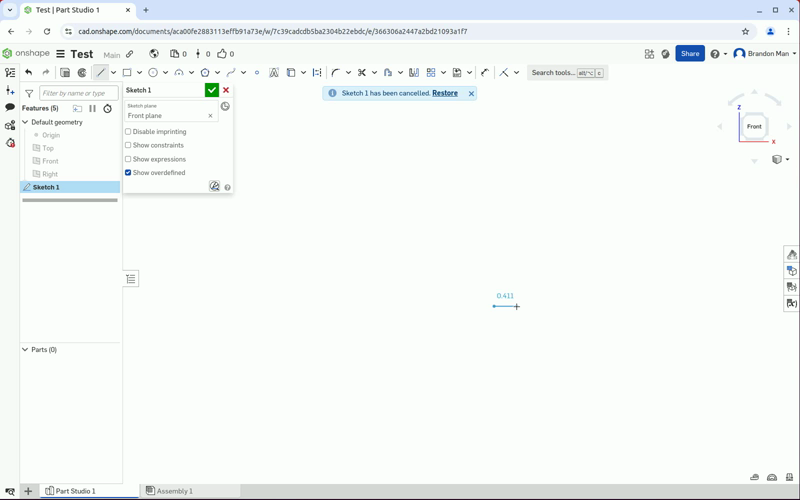
click(516, 306)
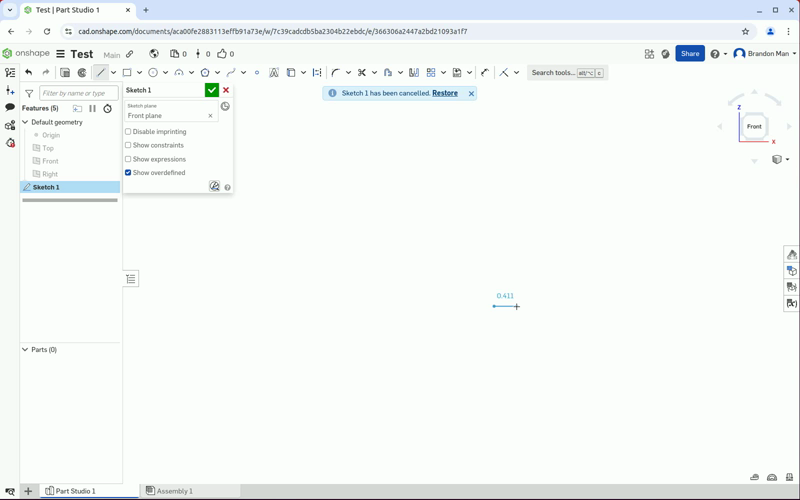
scroll(-6)
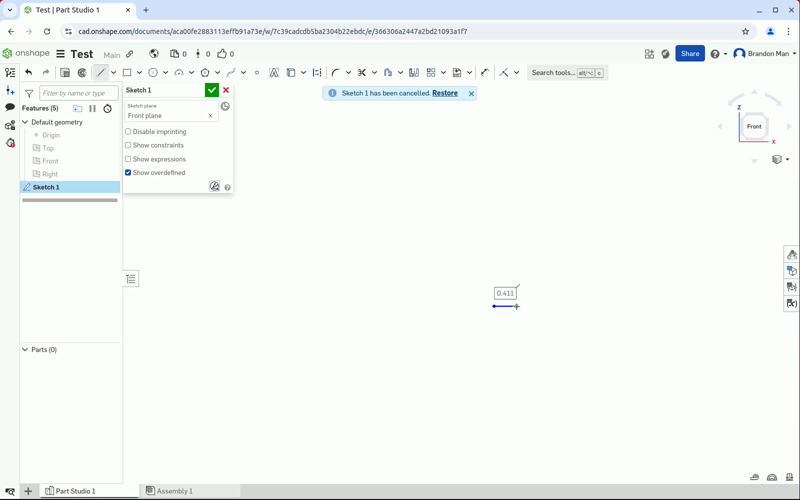
scroll(-6)
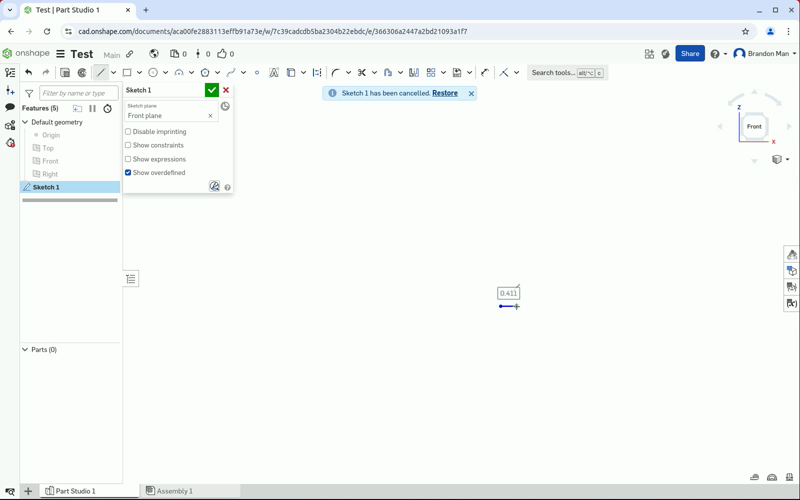
scroll(-6)
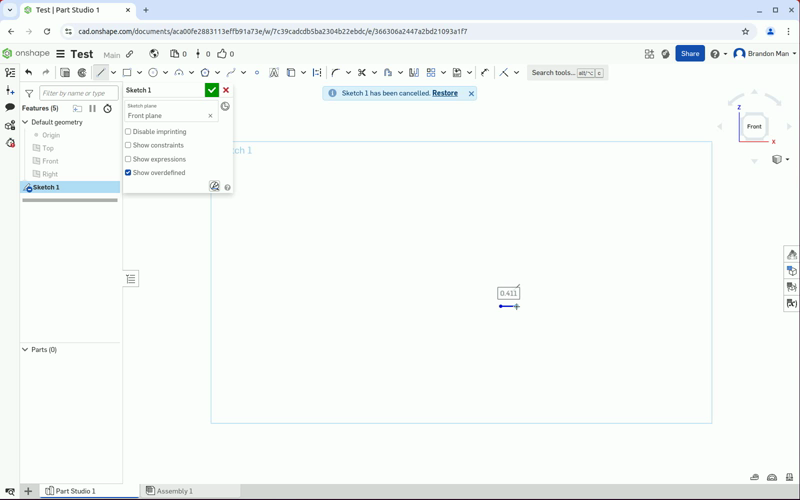
scroll(-6)
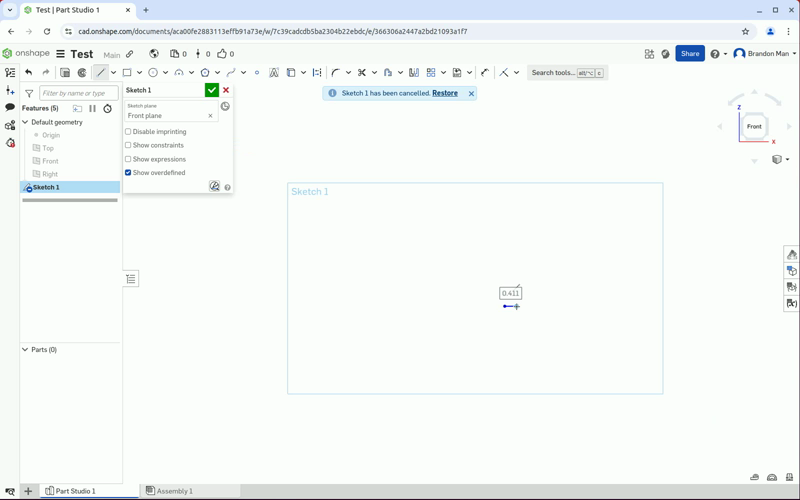
scroll(-6)
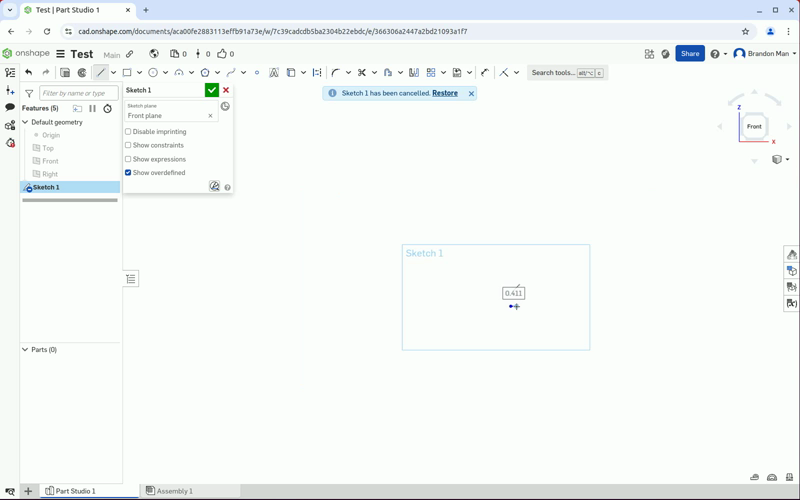
scroll(-6)
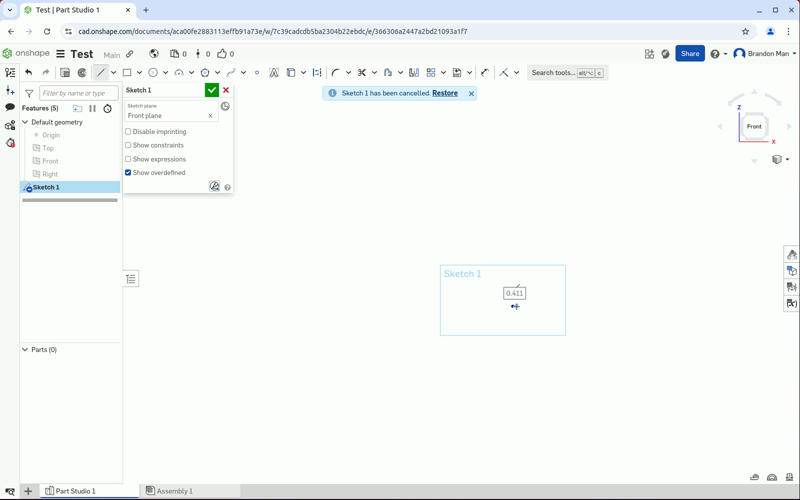
scroll(-6)
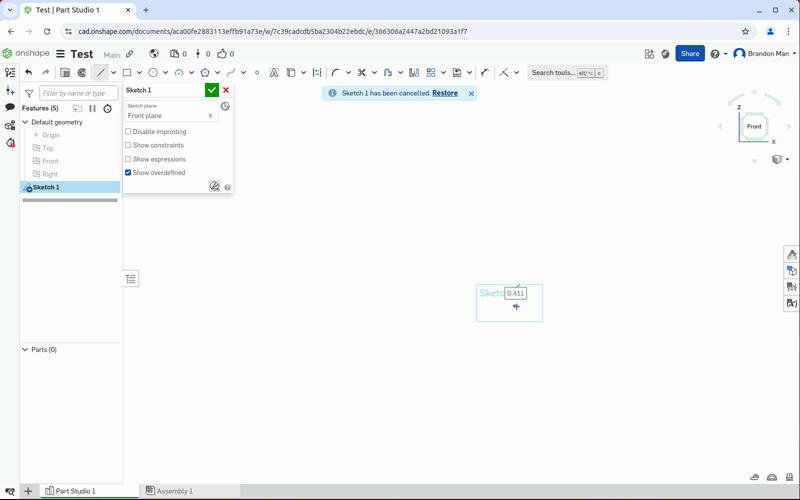
key_up(shift)
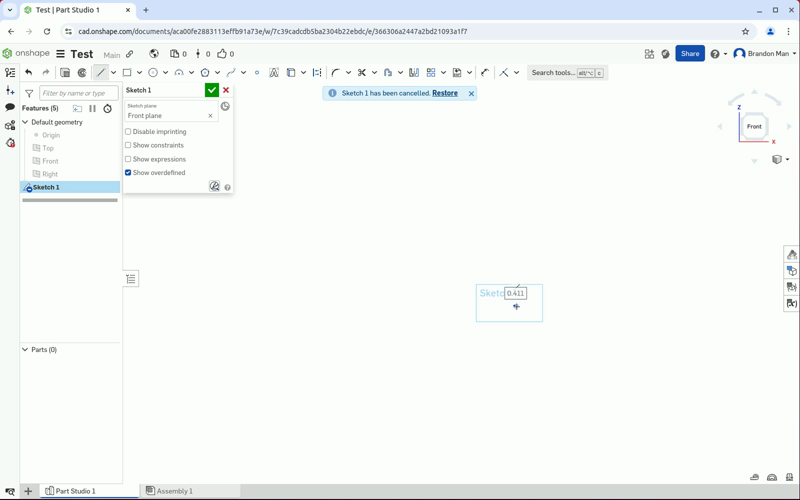
key_down(shift)
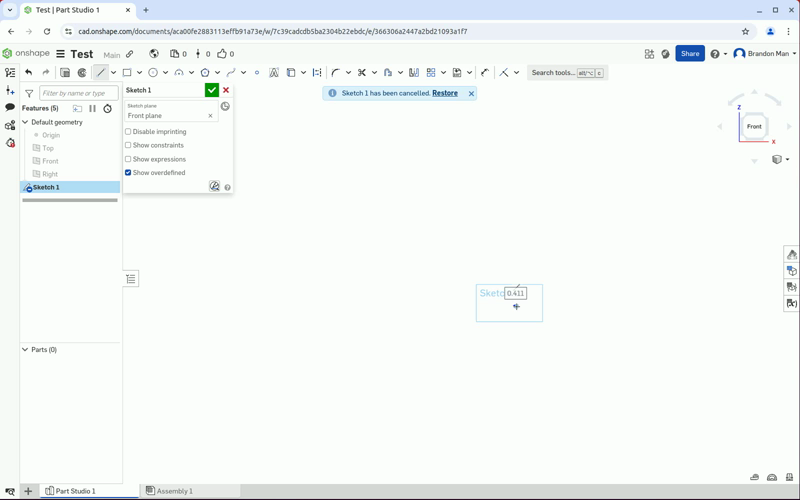
mouse_move(516, 216)
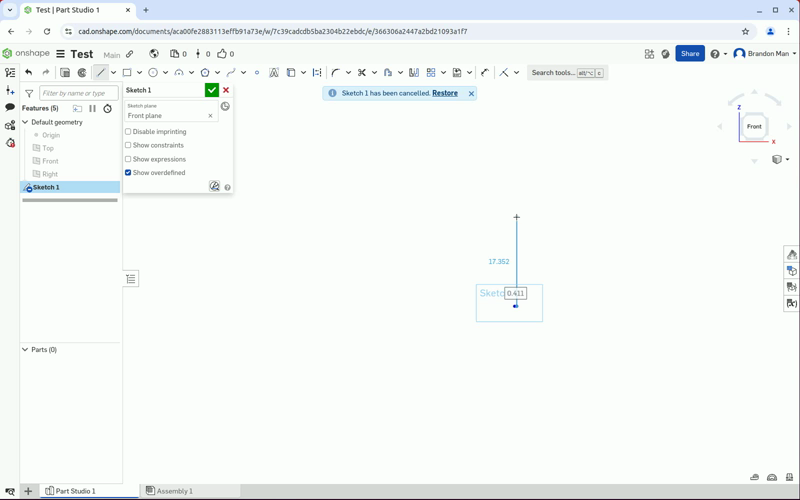
click(516, 216)
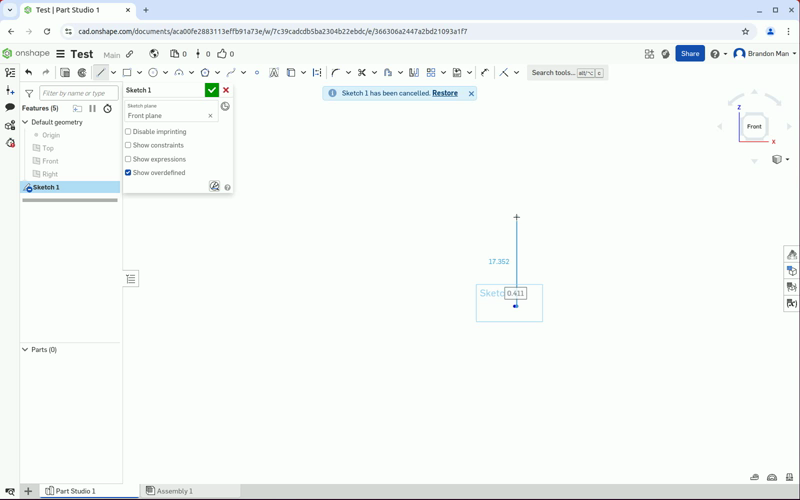
key_up(shift)
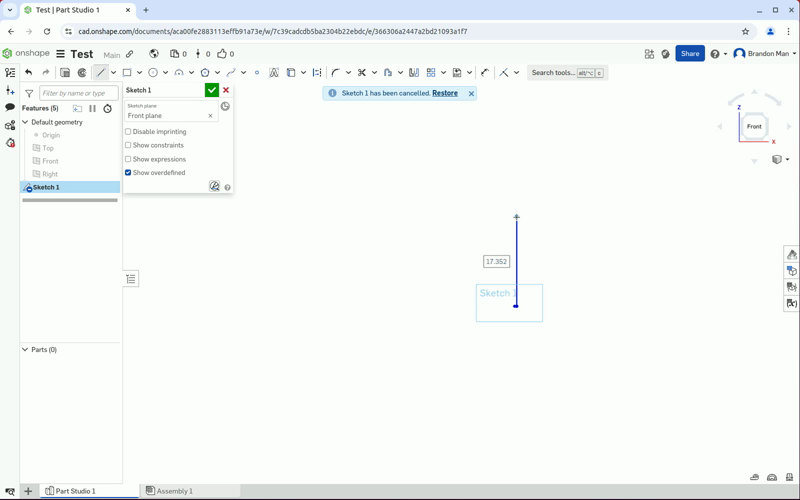
key_down(shift)
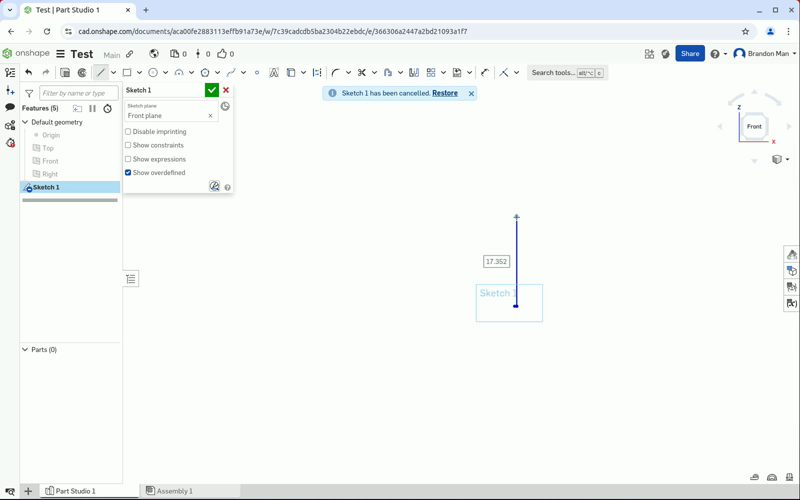
mouse_move(546, 216)
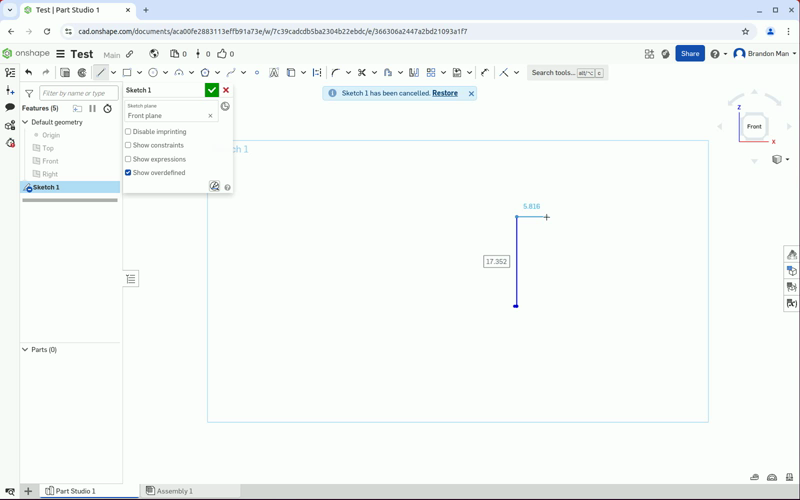
mouse_move(514, 216)
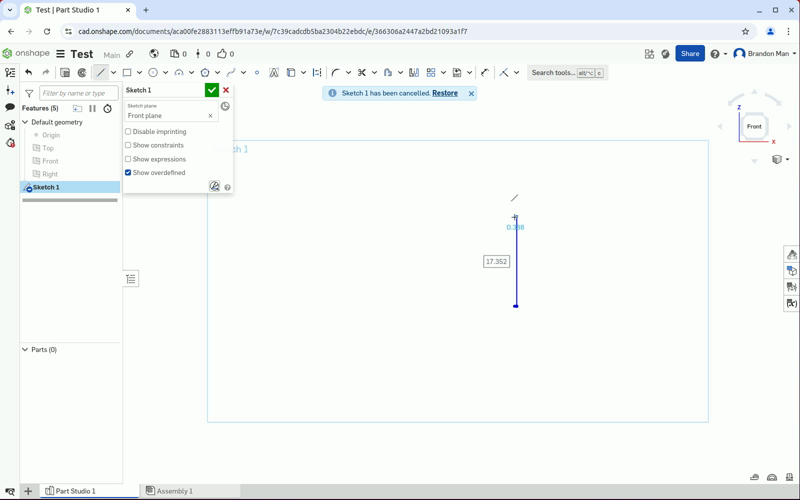
scroll(6)
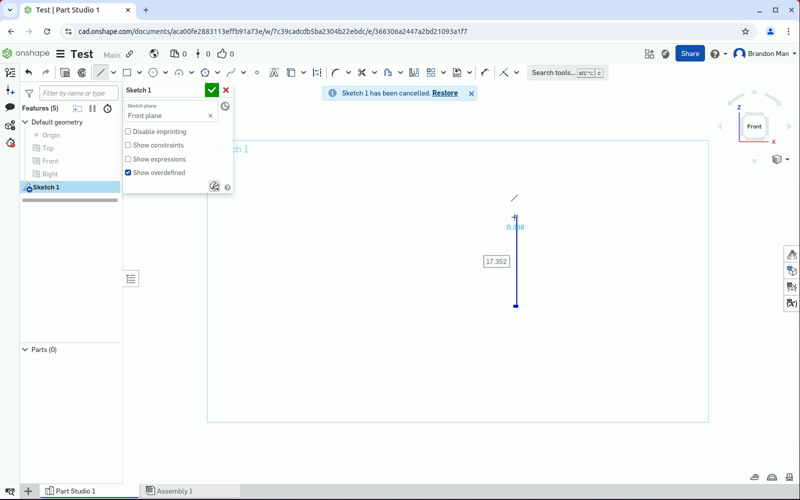
scroll(6)
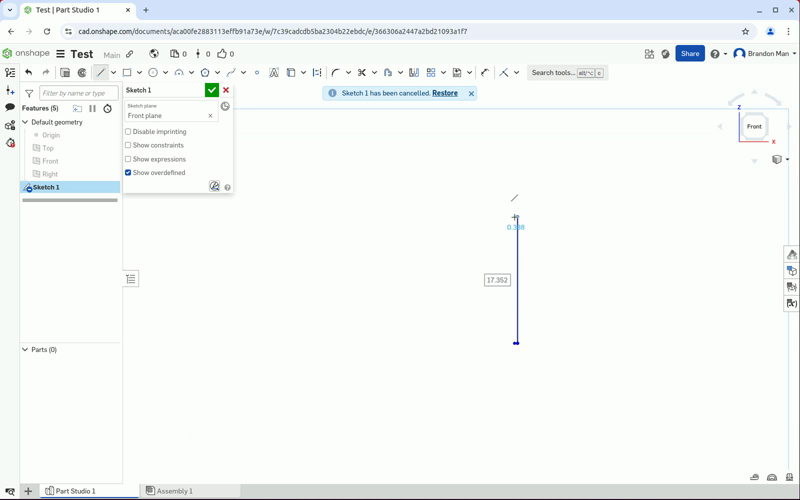
scroll(6)
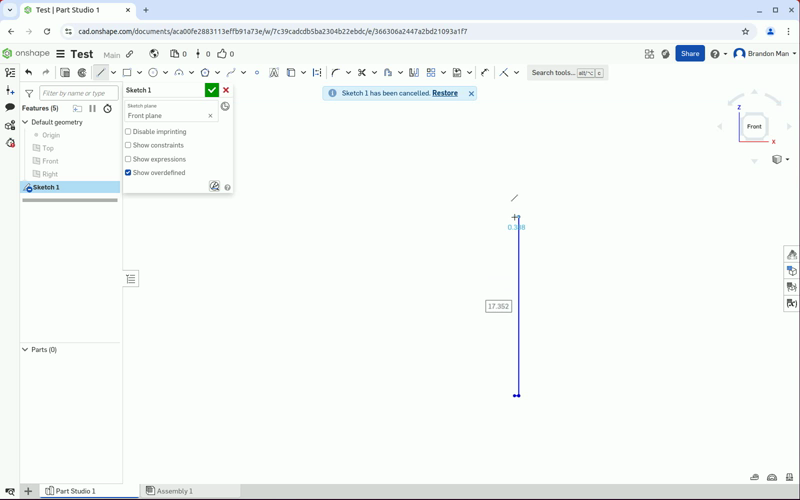
scroll(6)
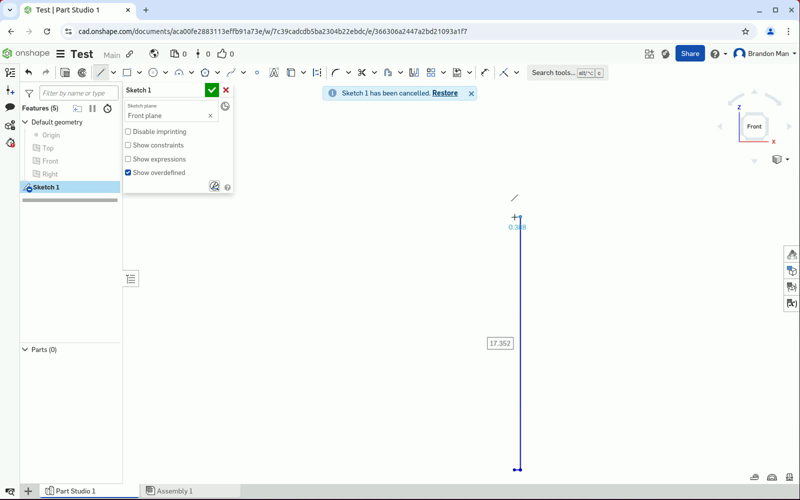
scroll(6)
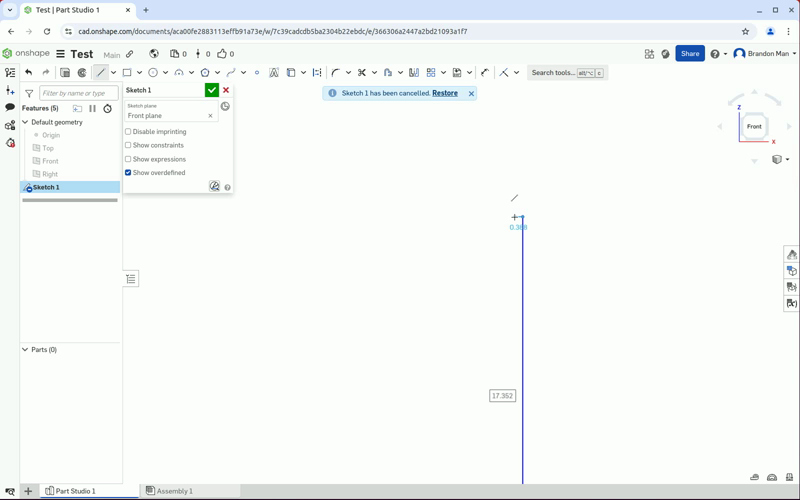
scroll(6)
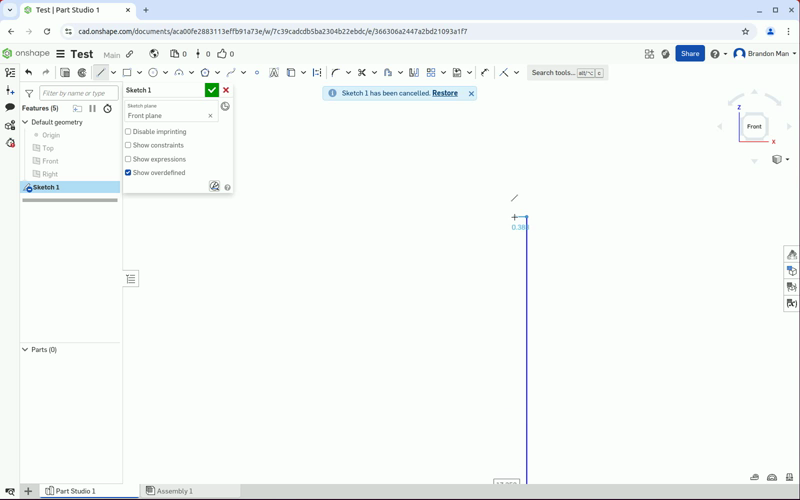
scroll(6)
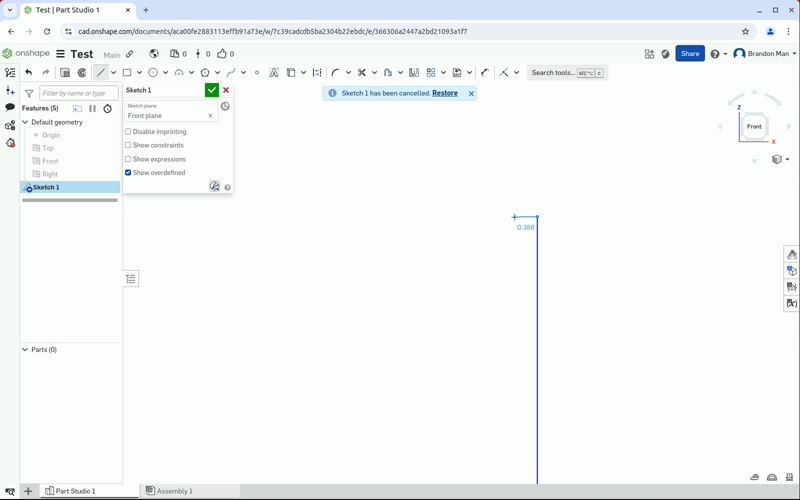
click(514, 216)
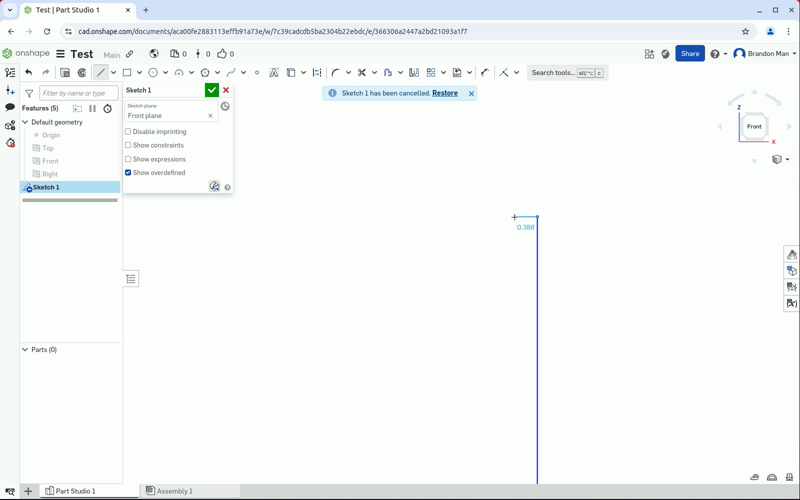
scroll(-6)
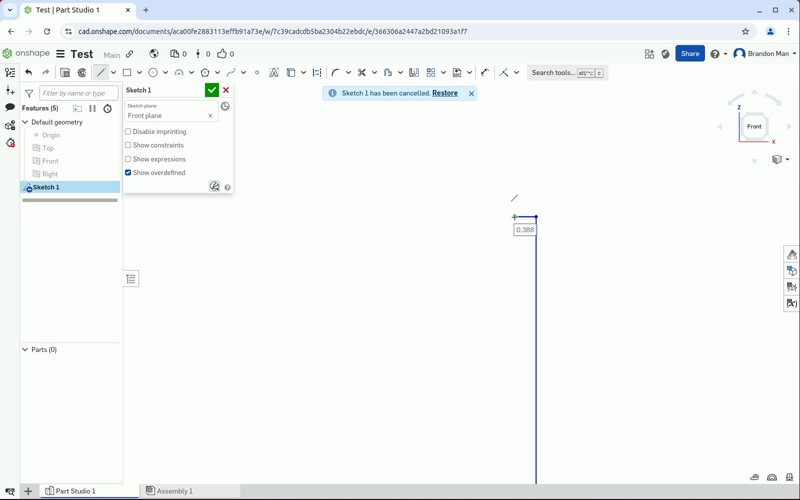
scroll(-6)
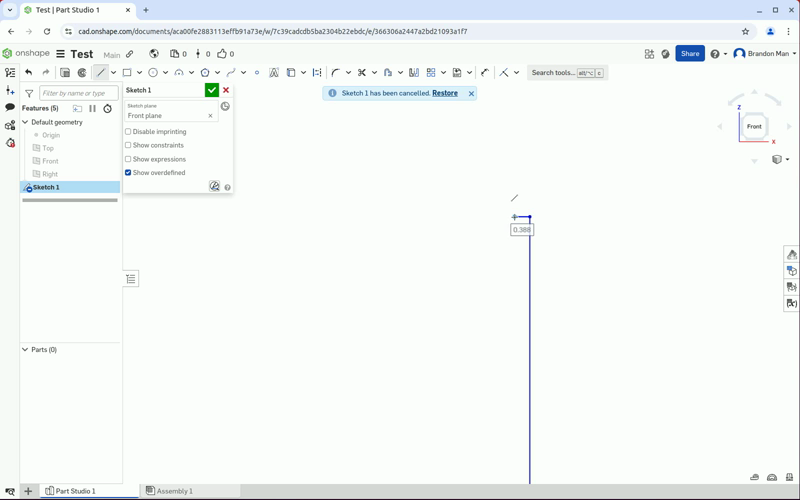
scroll(-6)
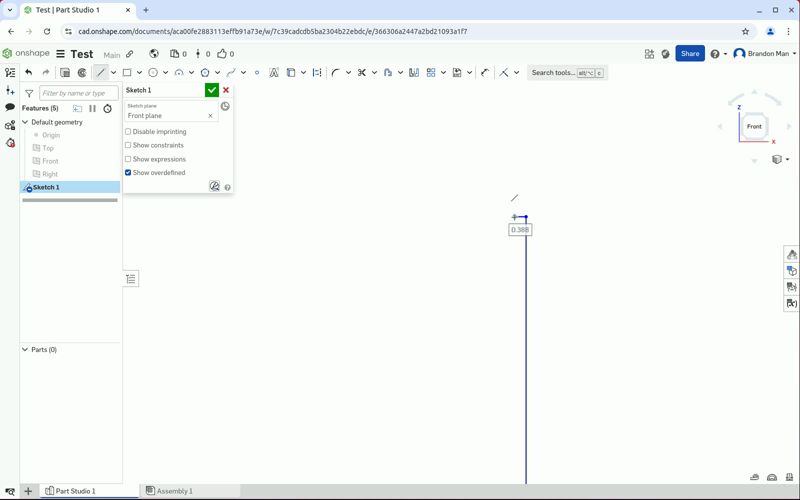
scroll(-6)
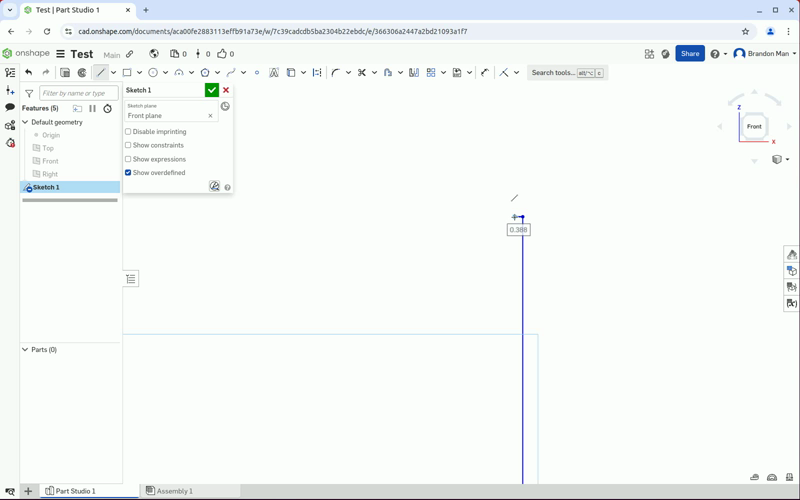
scroll(-6)
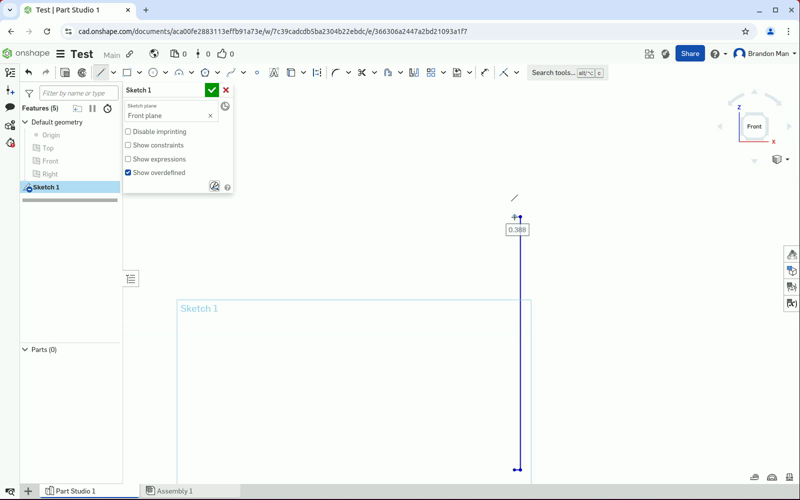
scroll(-6)
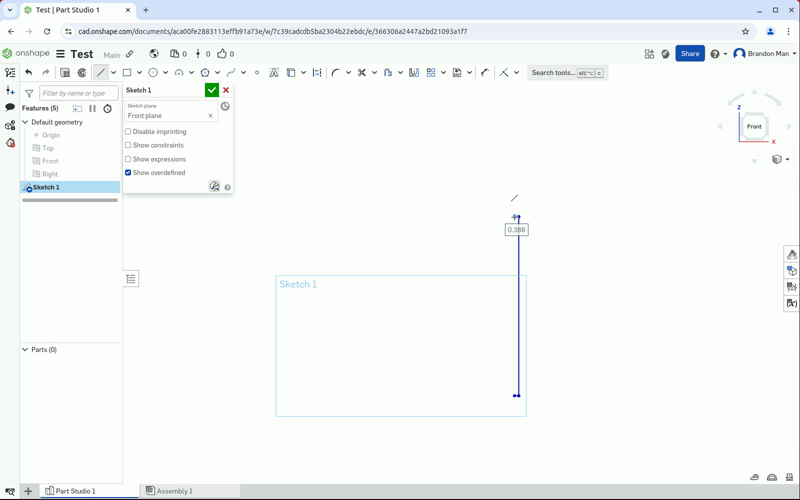
scroll(-6)
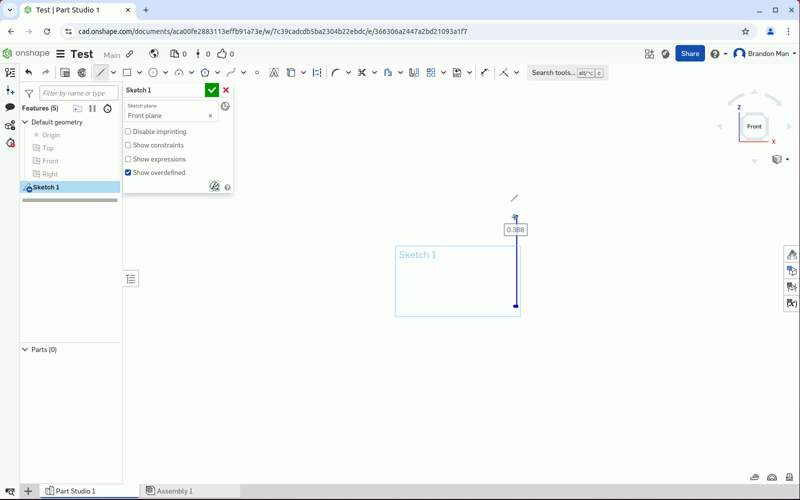
key_up(shift)
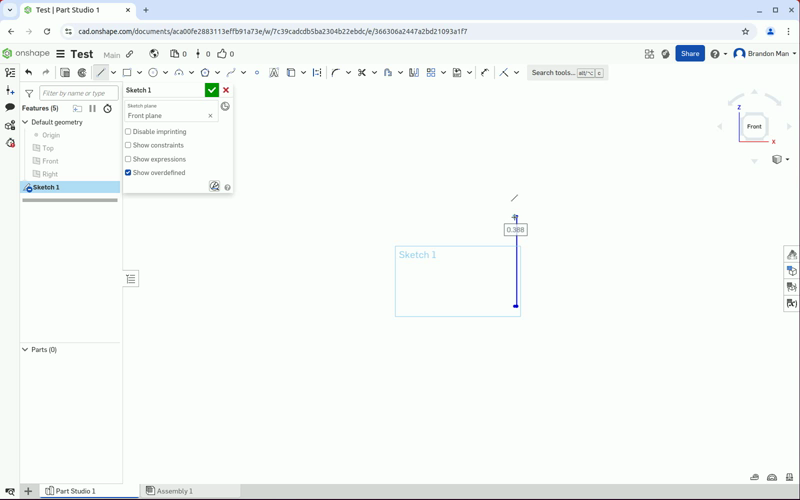
key_down(shift)
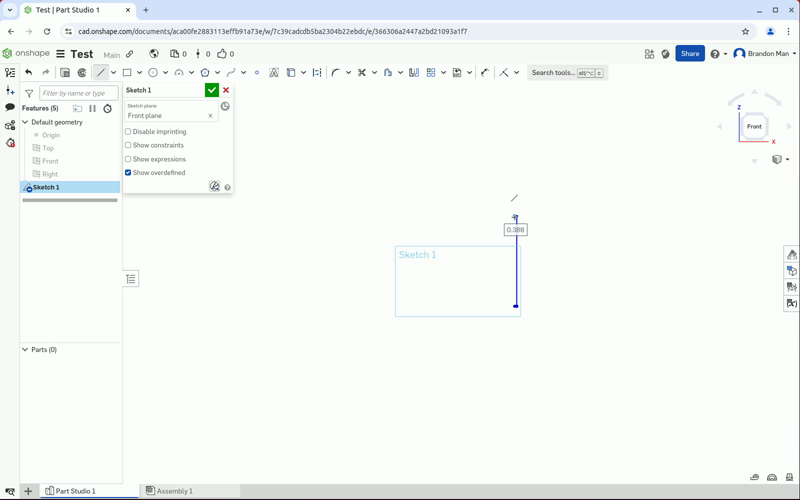
mouse_move(514, 306)
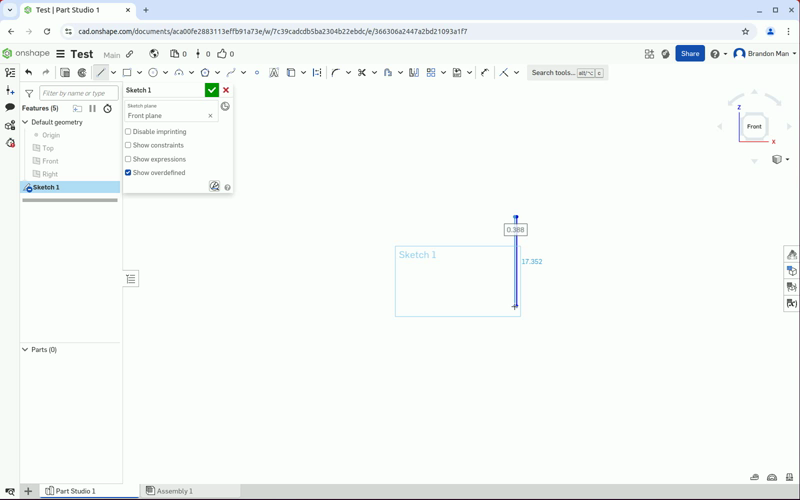
scroll(6)
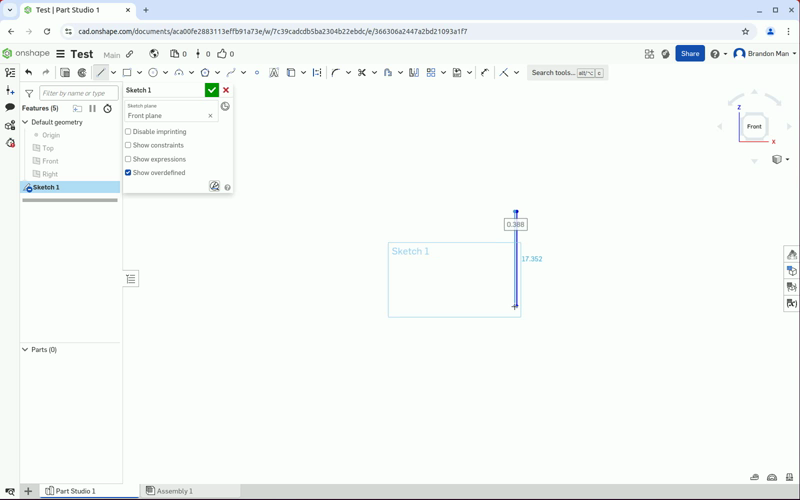
scroll(6)
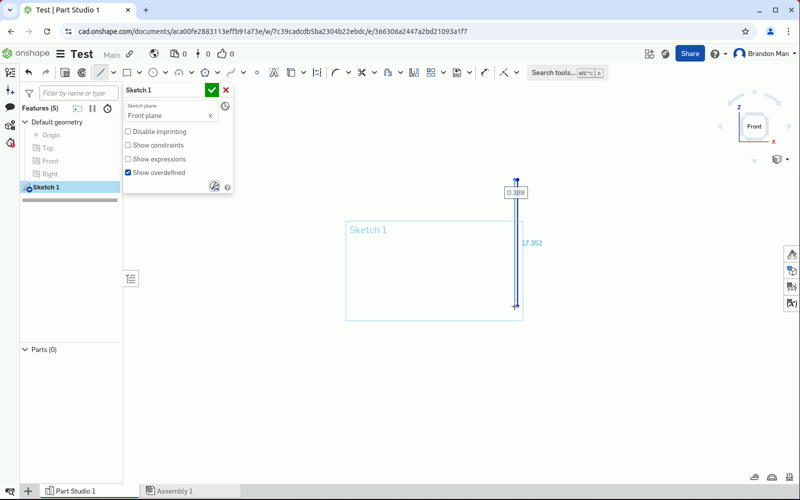
scroll(6)
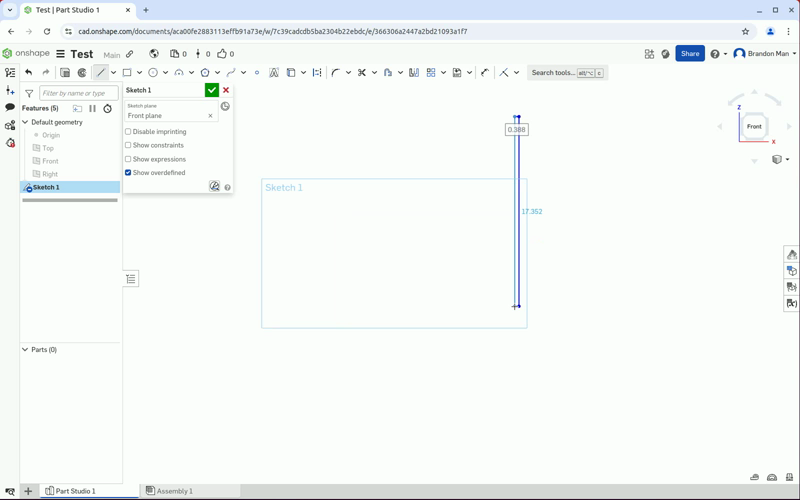
scroll(6)
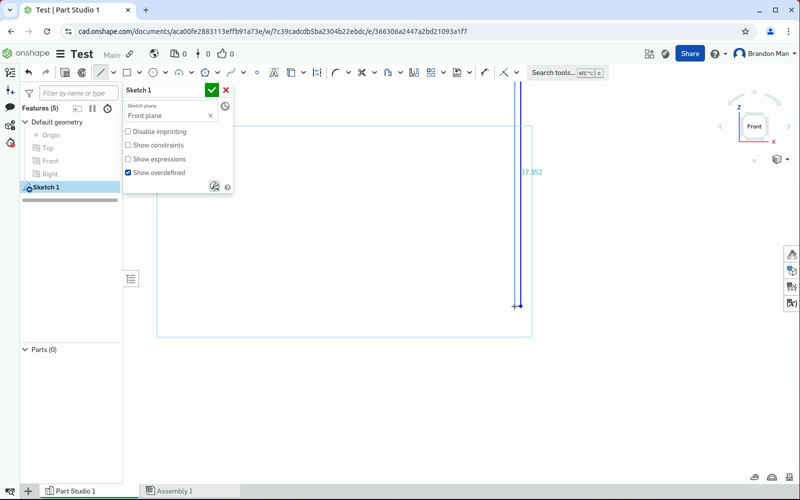
scroll(6)
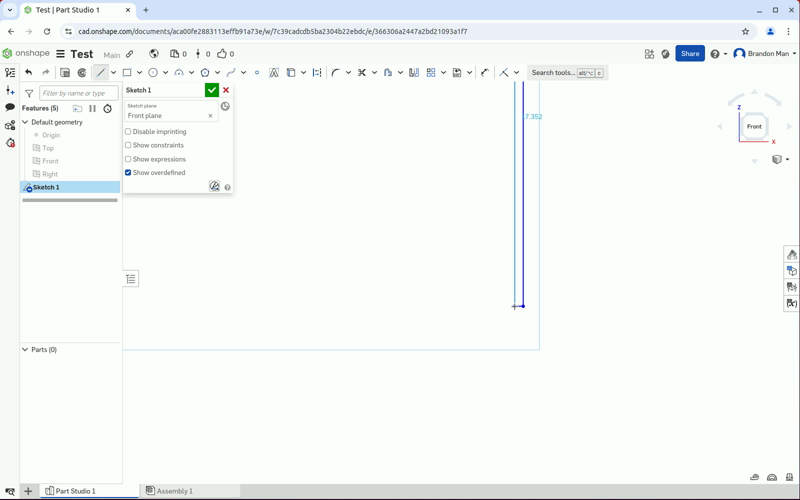
scroll(6)
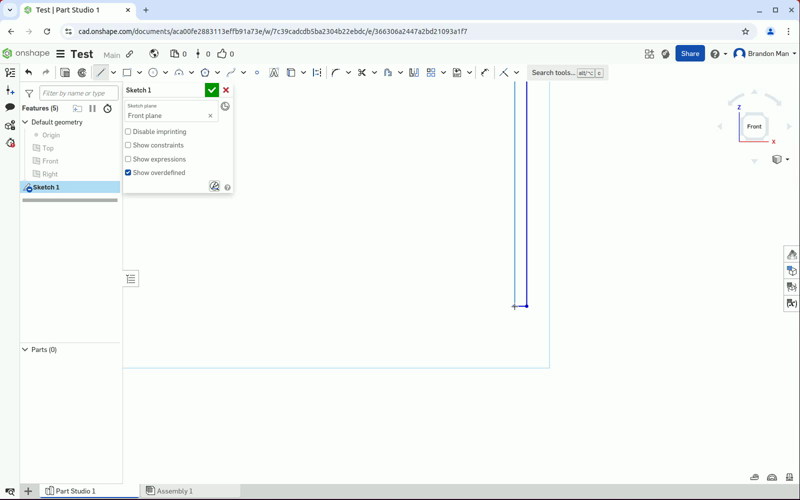
scroll(6)
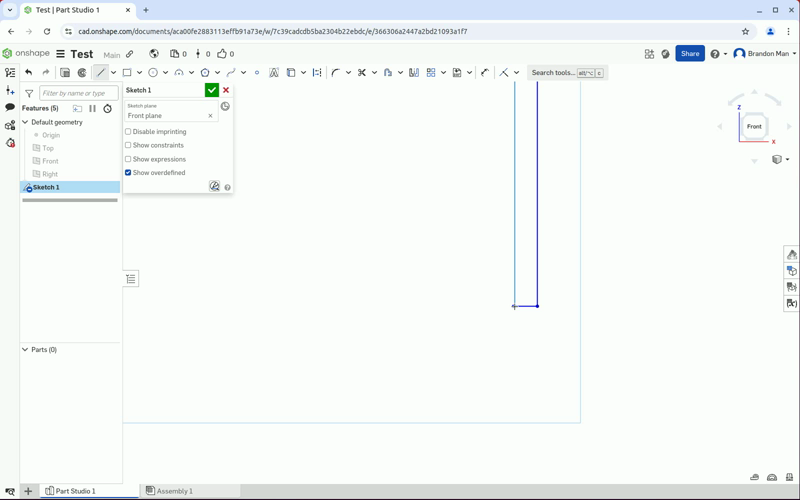
key_up(shift)
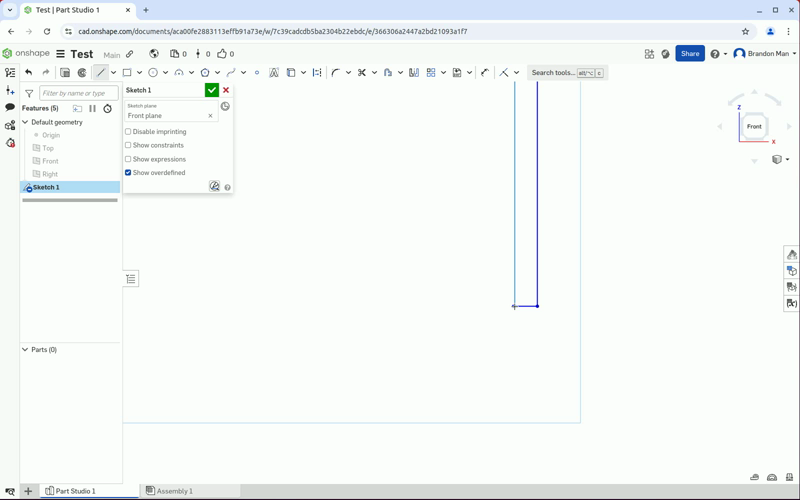
click(514, 306)
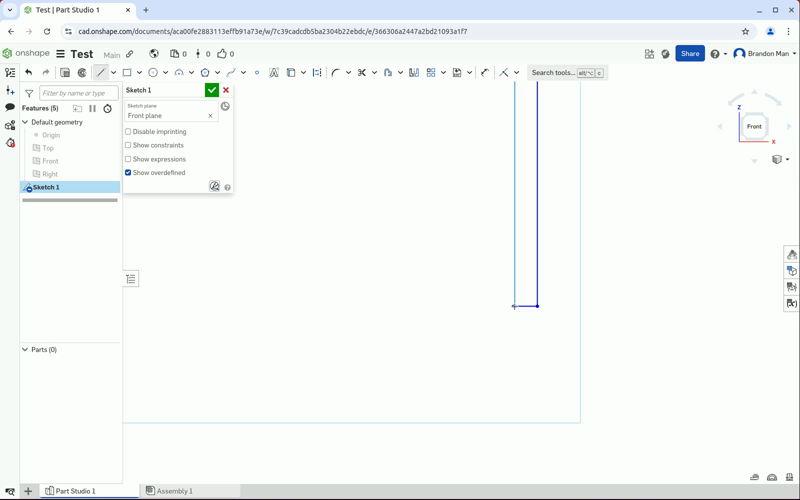
scroll(-6)
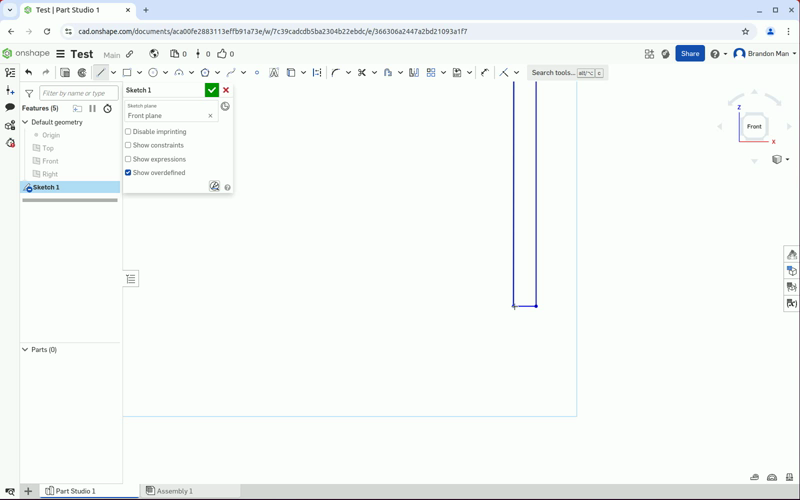
scroll(-6)
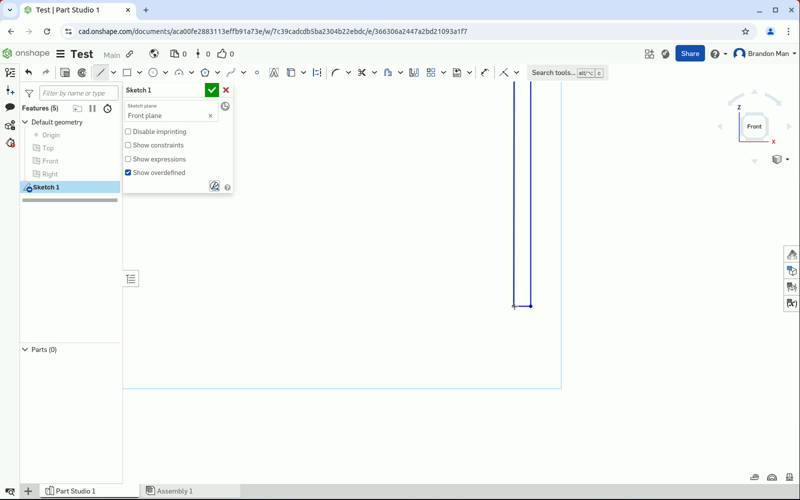
scroll(-6)
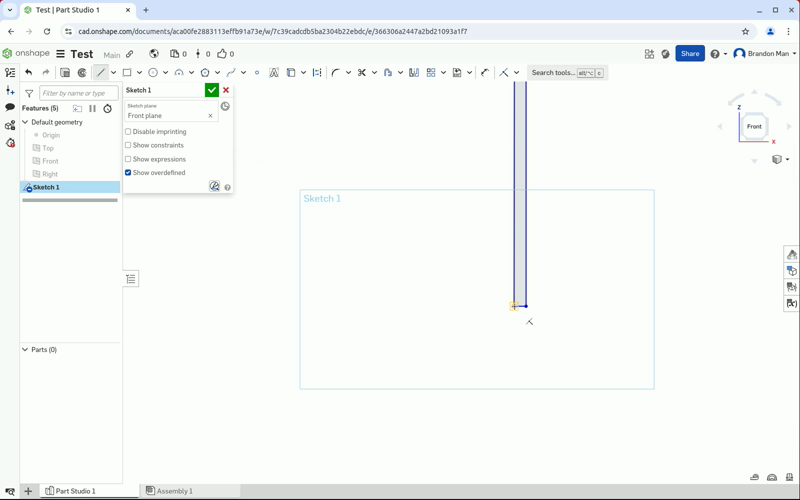
scroll(-6)
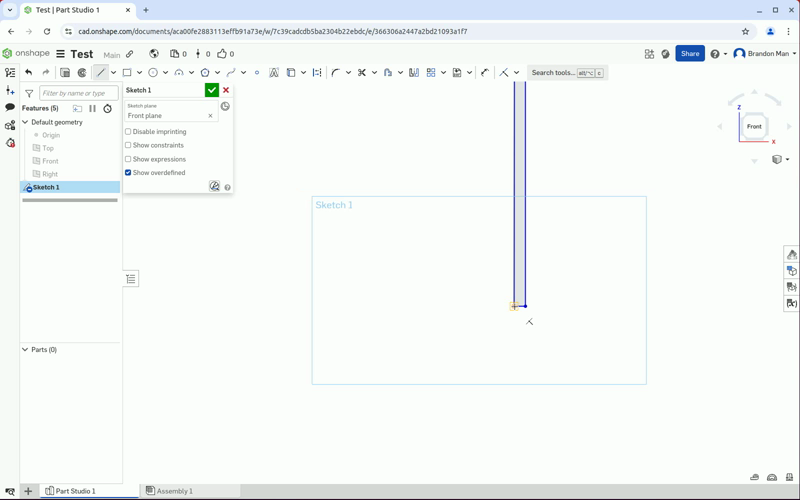
scroll(-6)
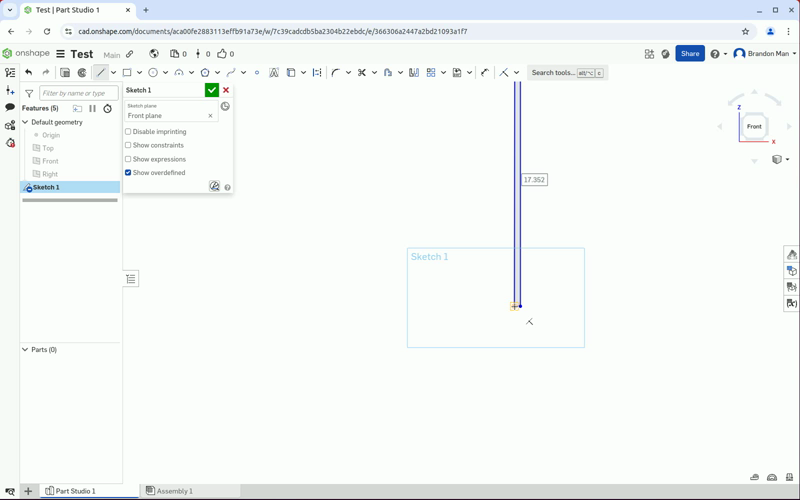
scroll(-6)
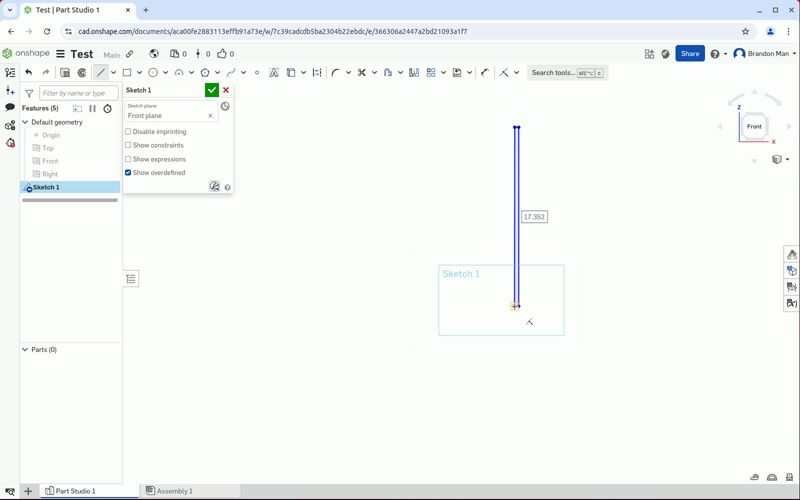
scroll(-6)
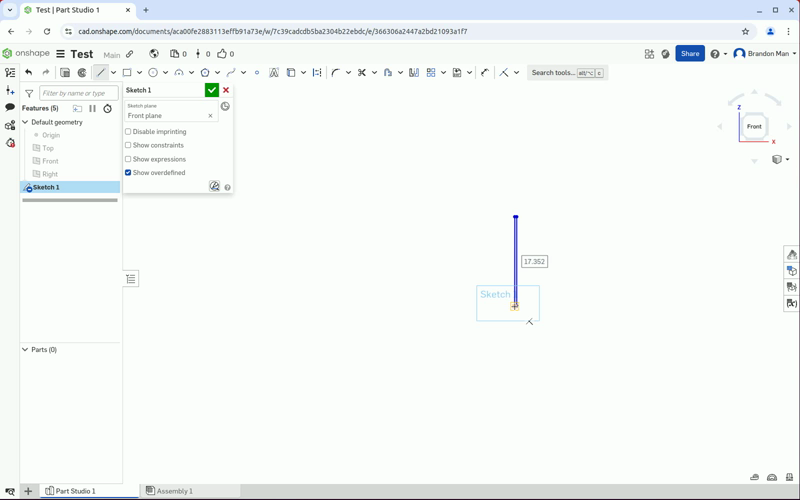
key(esc)
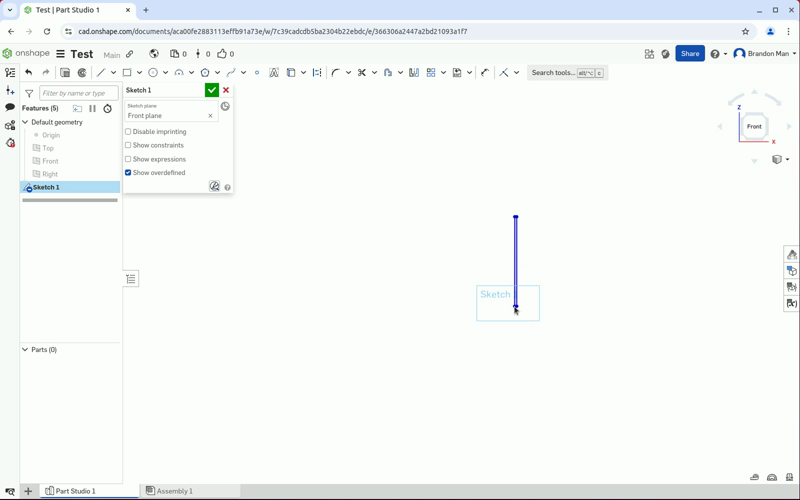
mouse_move(516, 290)
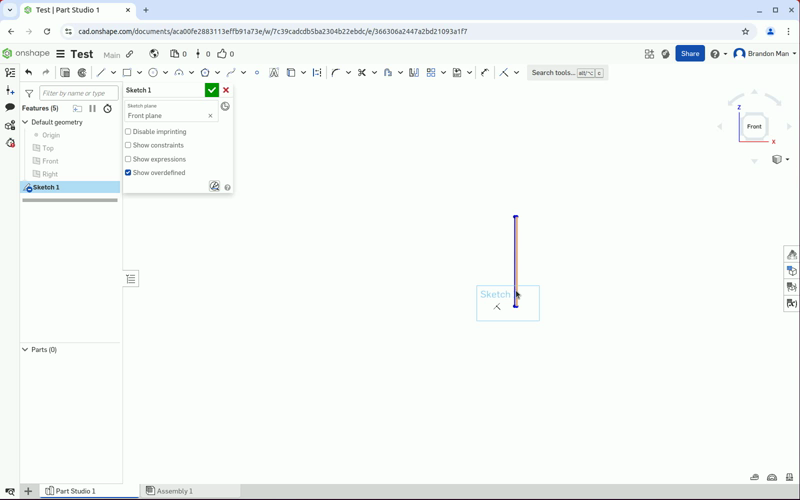
scroll(6)
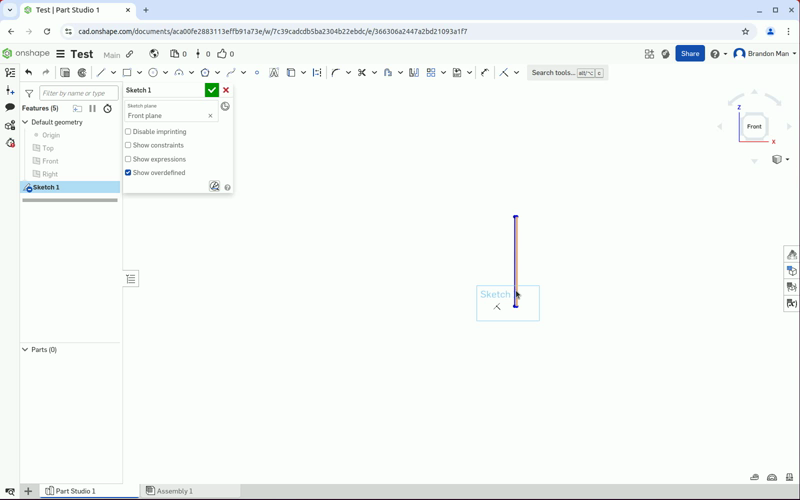
scroll(6)
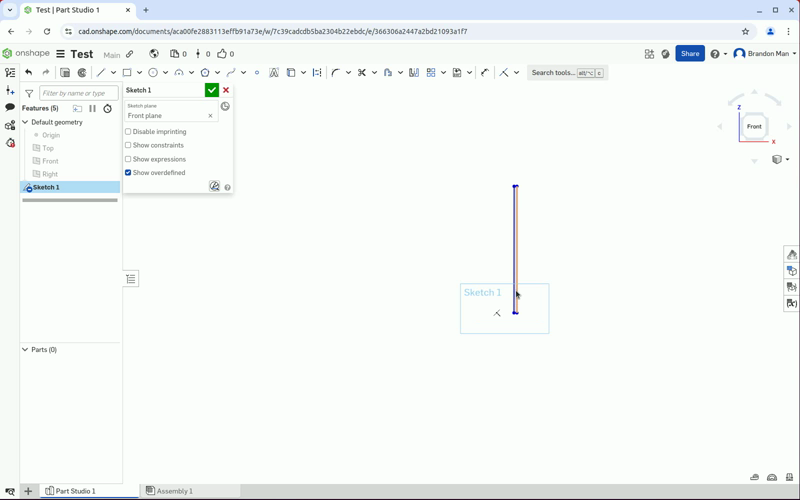
scroll(6)
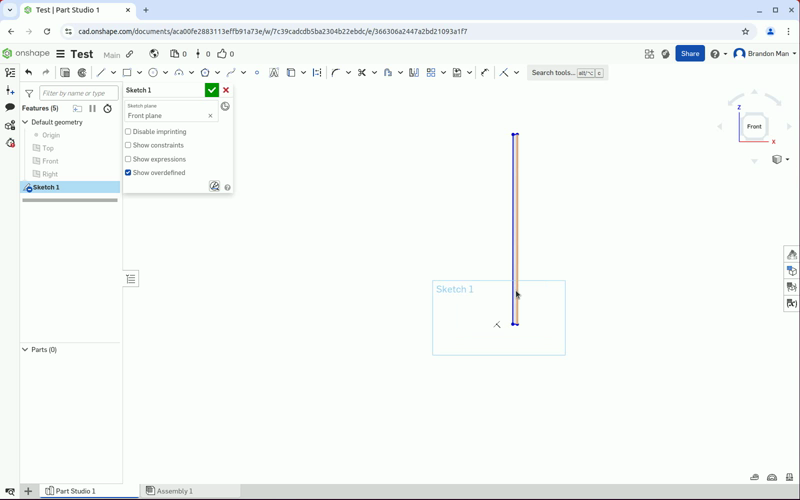
scroll(6)
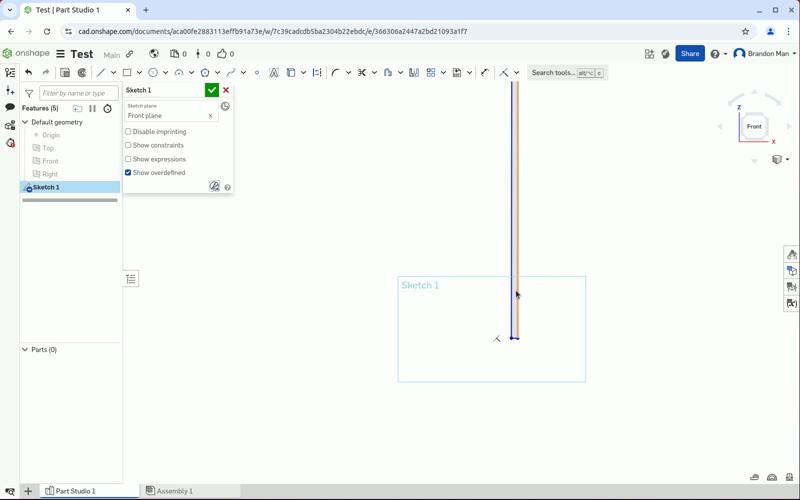
scroll(6)
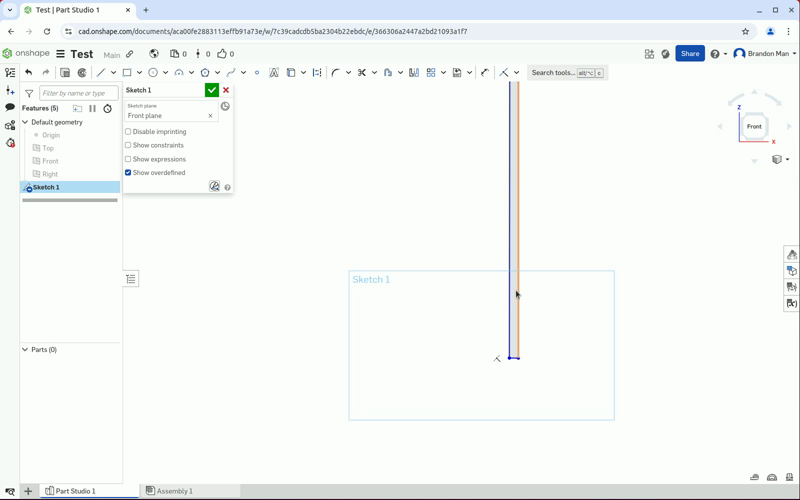
scroll(6)
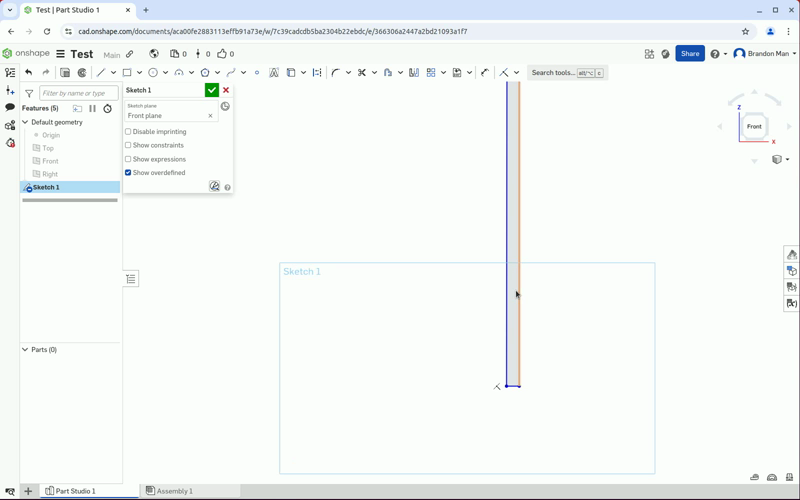
scroll(6)
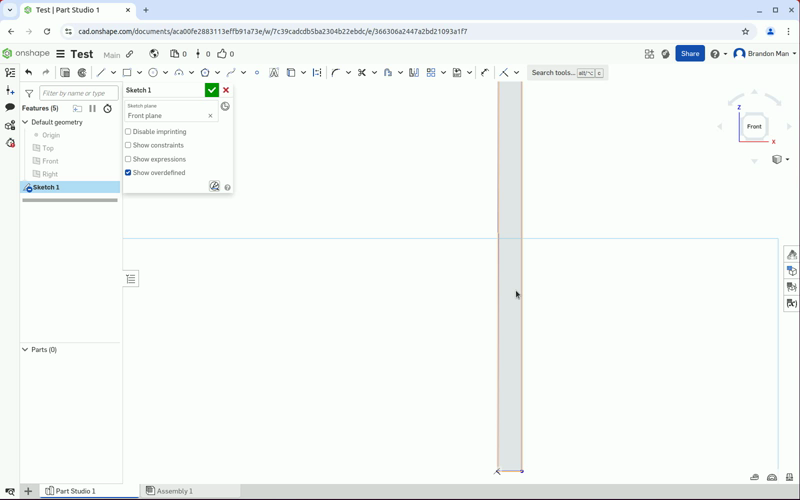
click(516, 290)
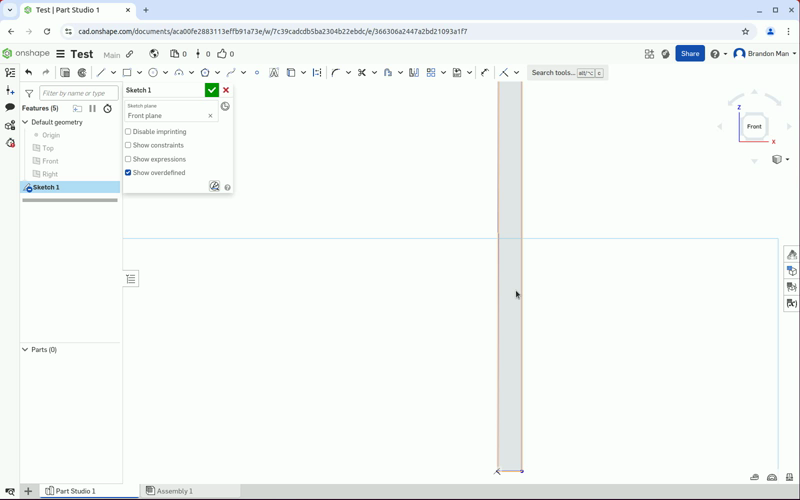
scroll(-6)
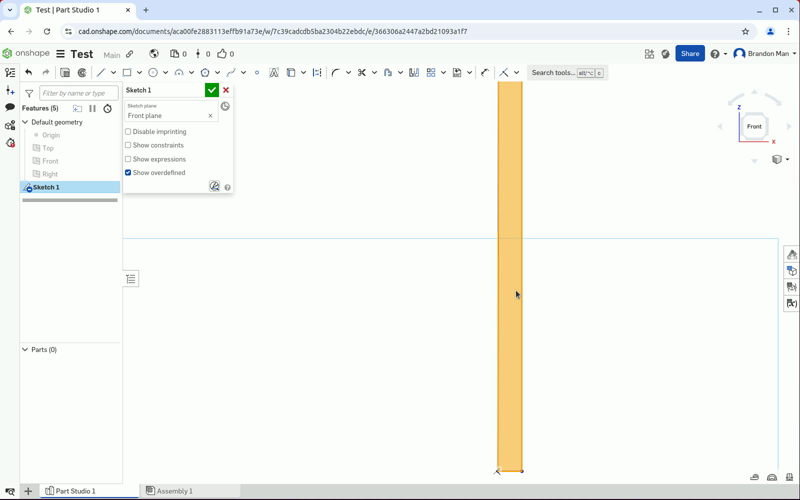
scroll(-6)
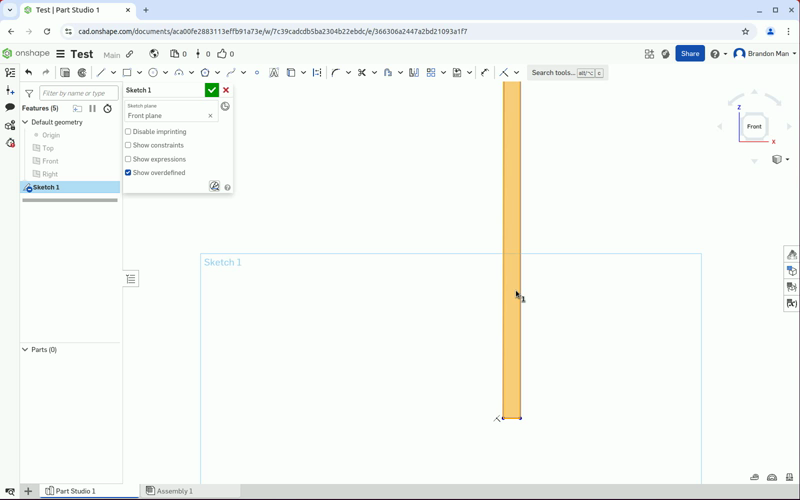
scroll(-6)
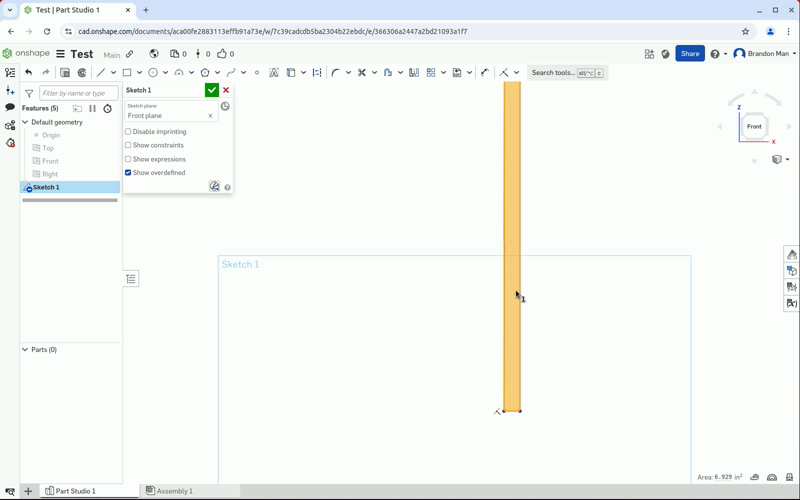
scroll(-6)
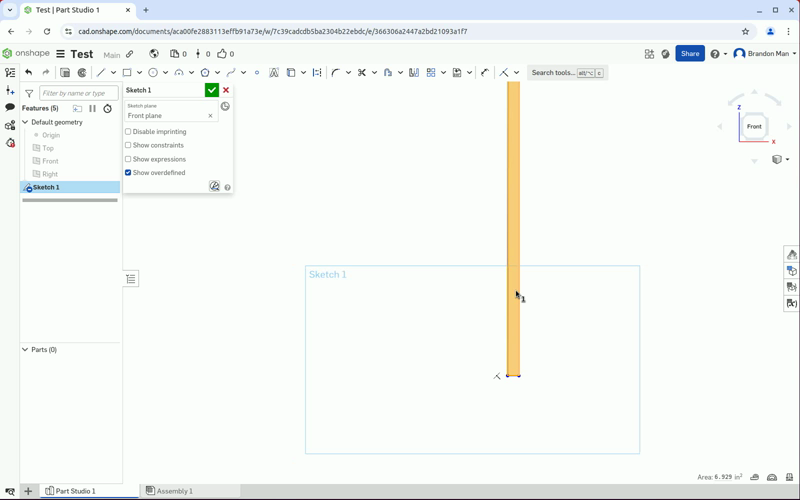
scroll(-6)
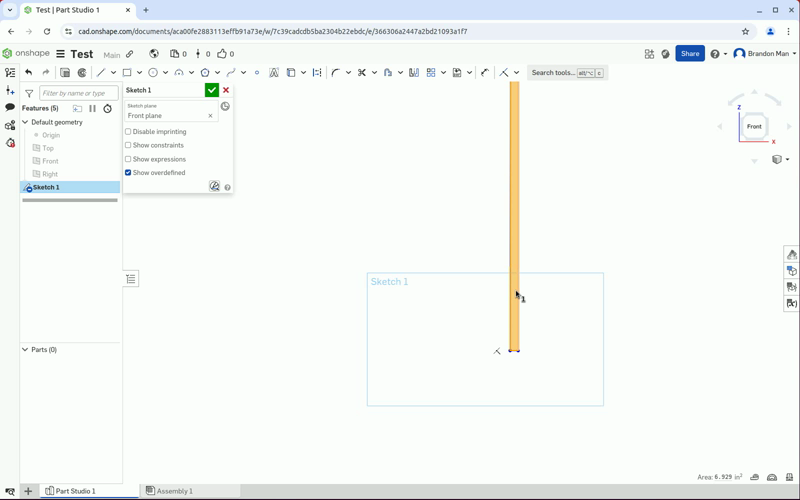
scroll(-6)
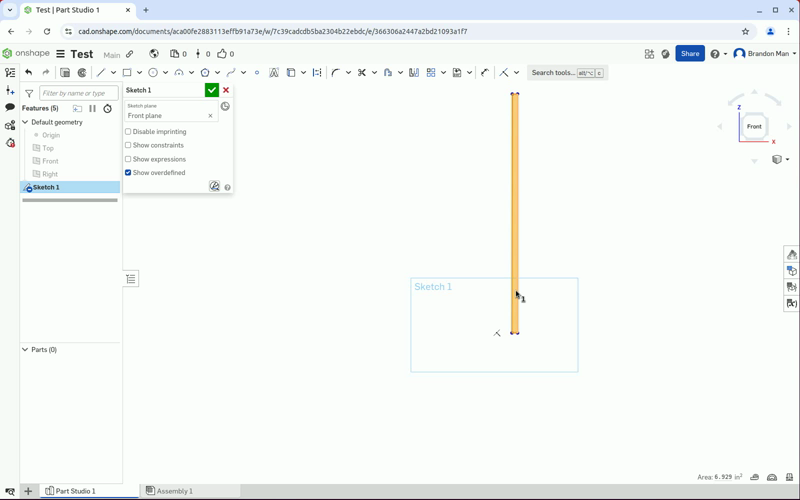
scroll(-6)
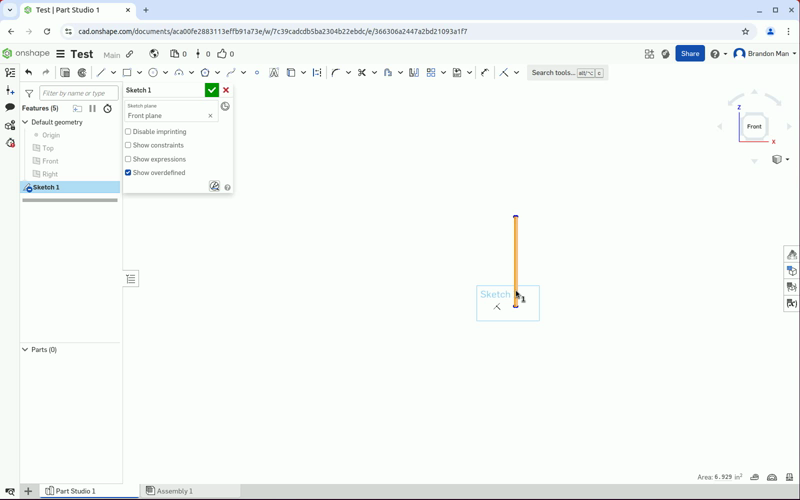
mouse_move(73, 352)
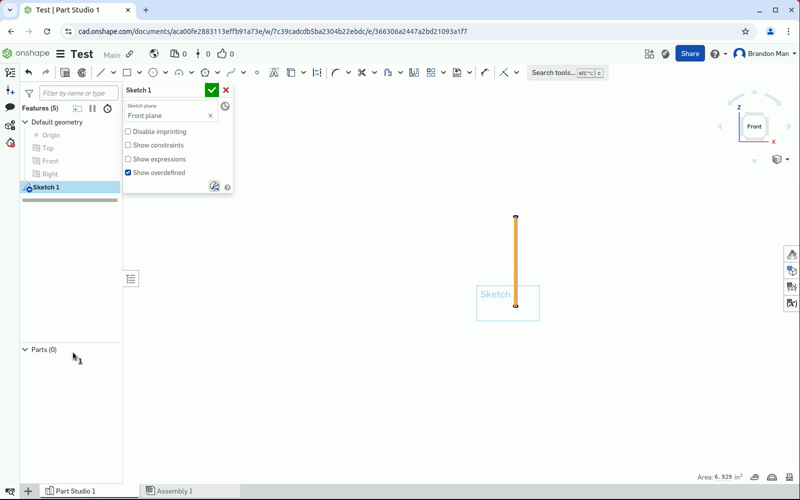
key(shift+y)
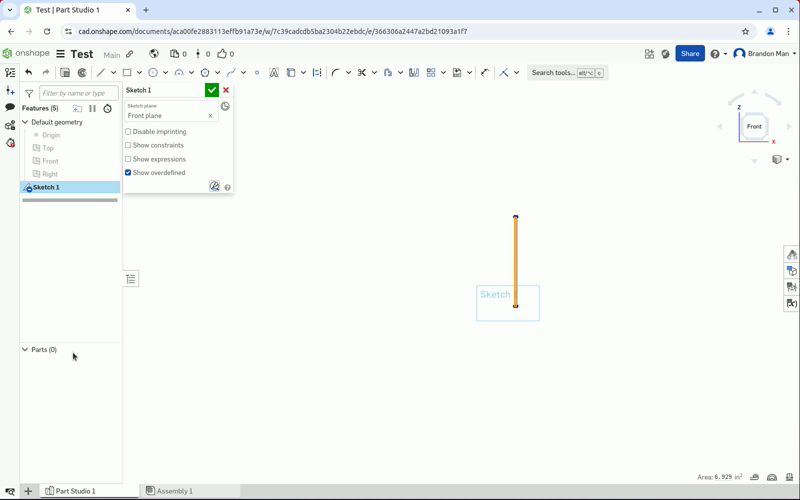
key(shift+e)
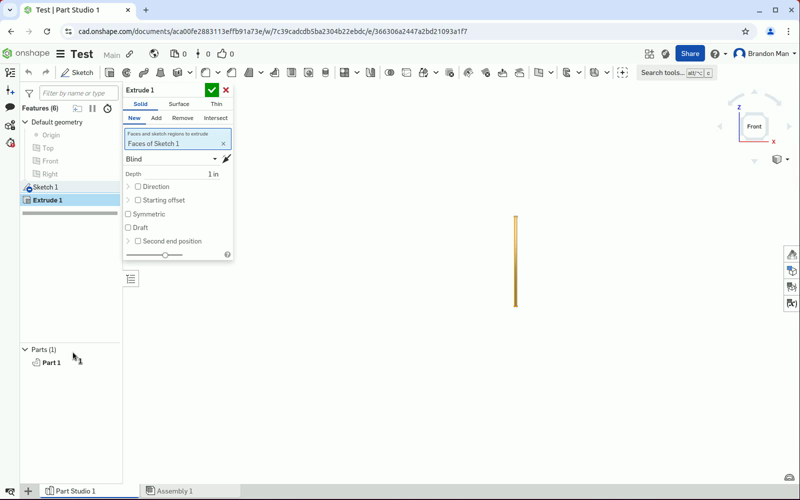
mouse_move(143, 106)
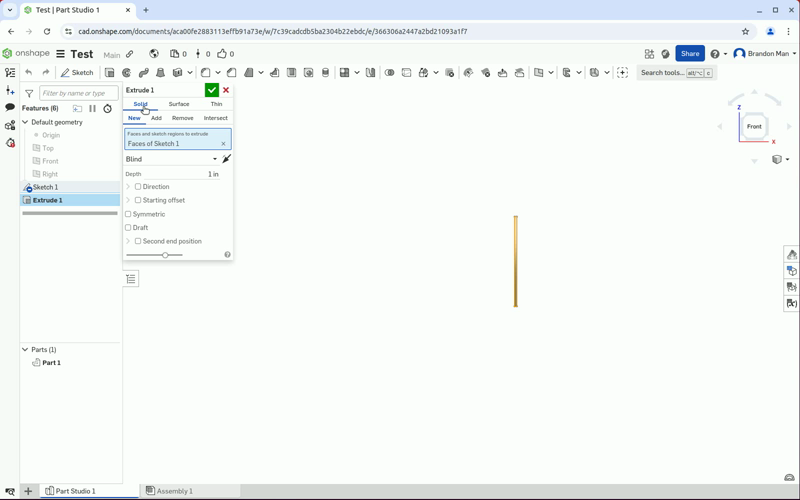
click(143, 106)
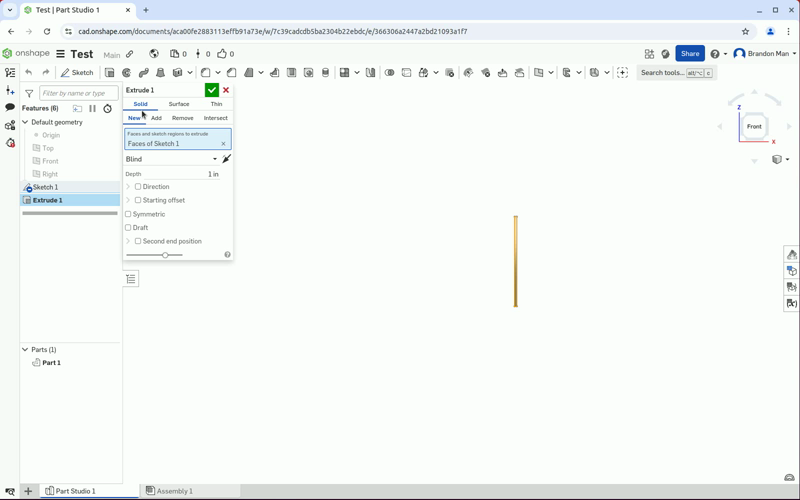
mouse_move(137, 120)
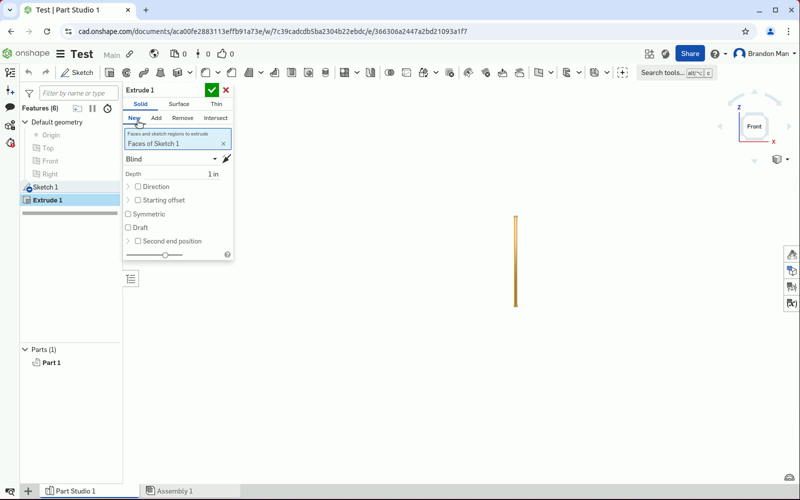
click(137, 120)
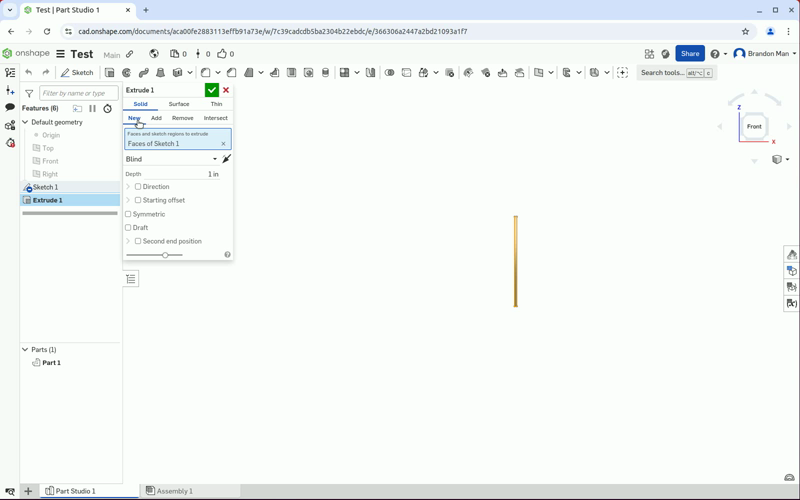
key(tab, 4)
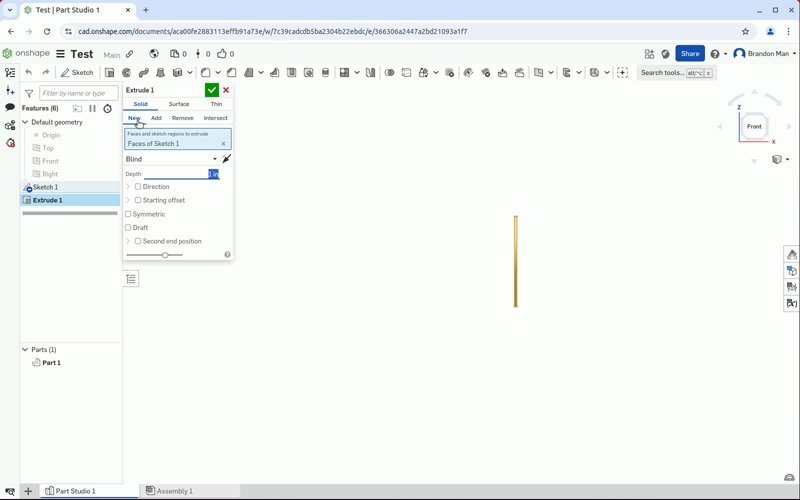
text(0.481)
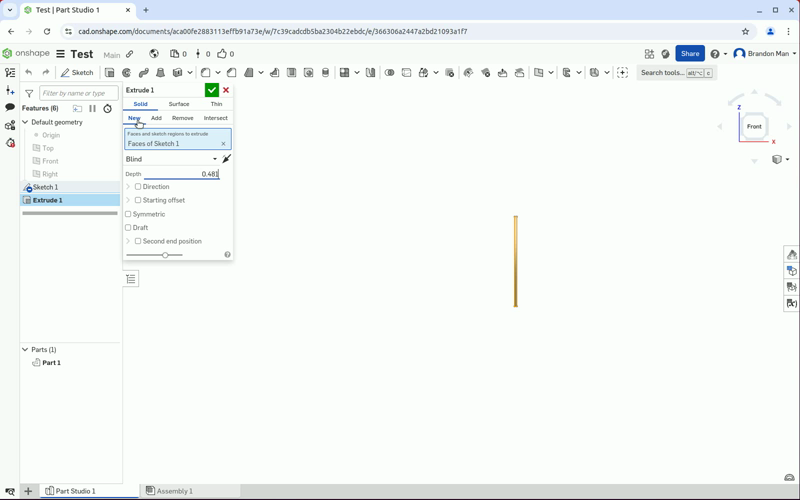
key(enter)
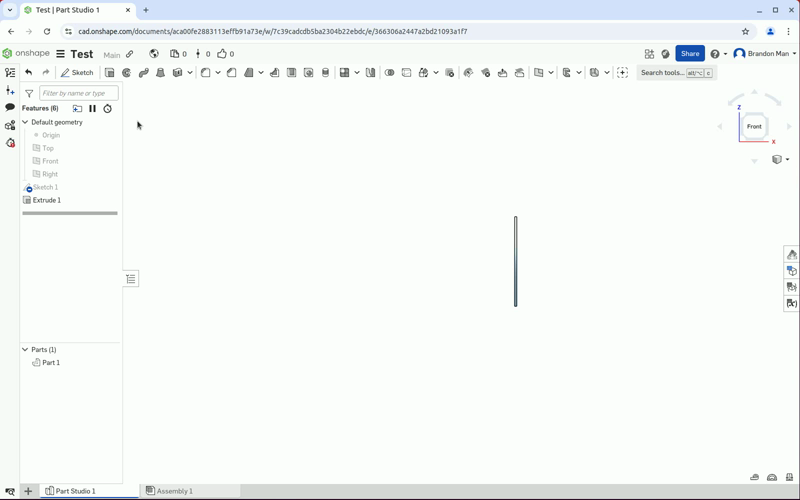
key(shift+h)
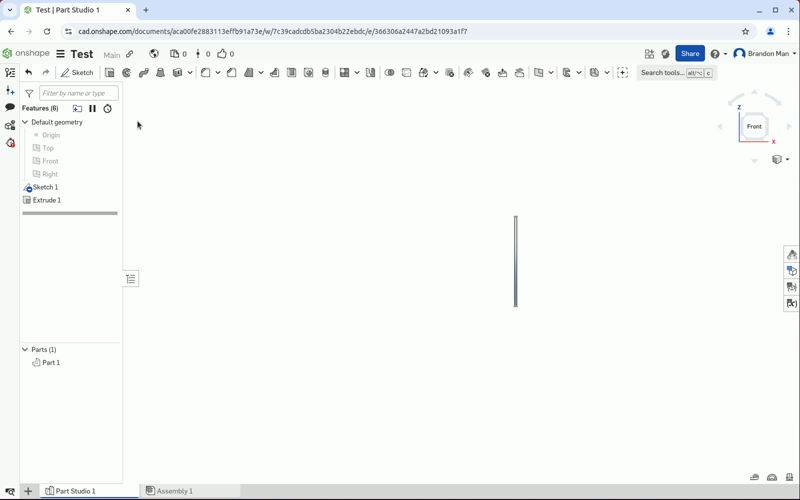
key(shift+h)
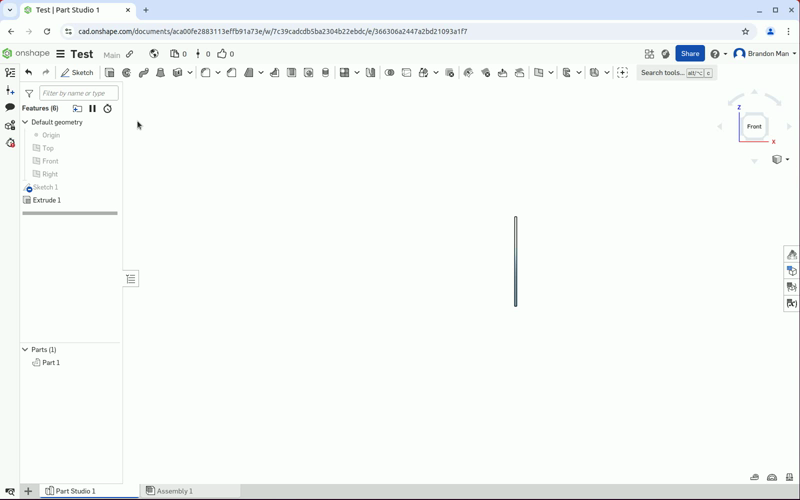
mouse_move(73, 189)
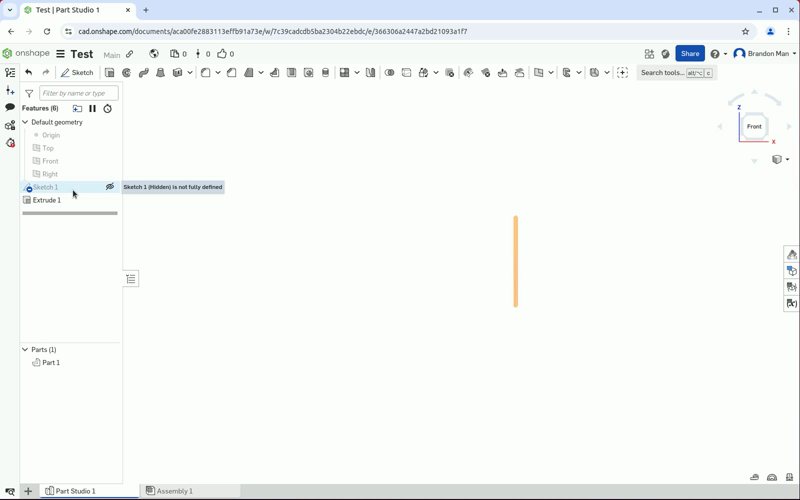
click(73, 189)
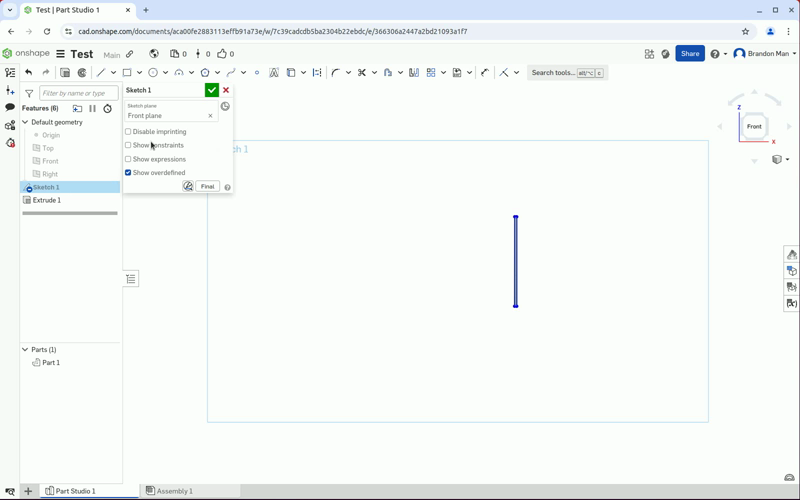
mouse_move(229, 92)
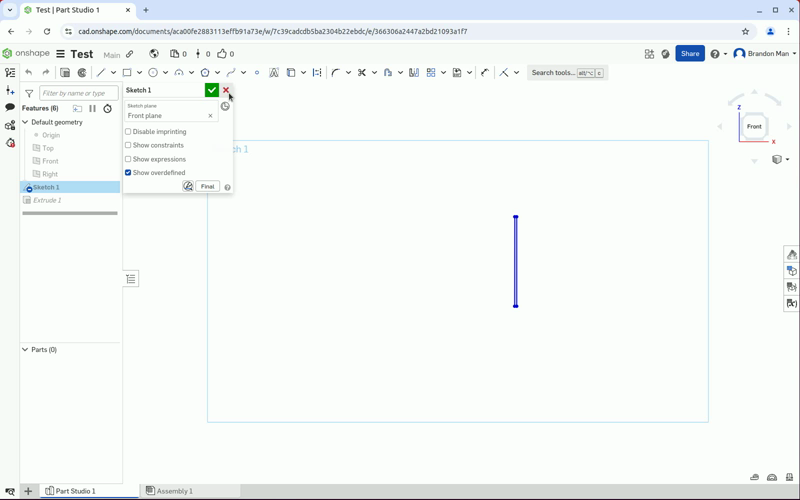
click(229, 92)
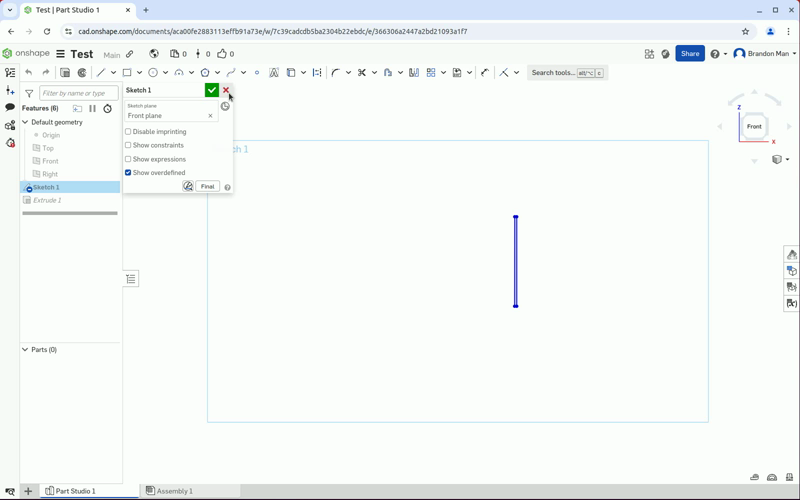
key(shift+s)
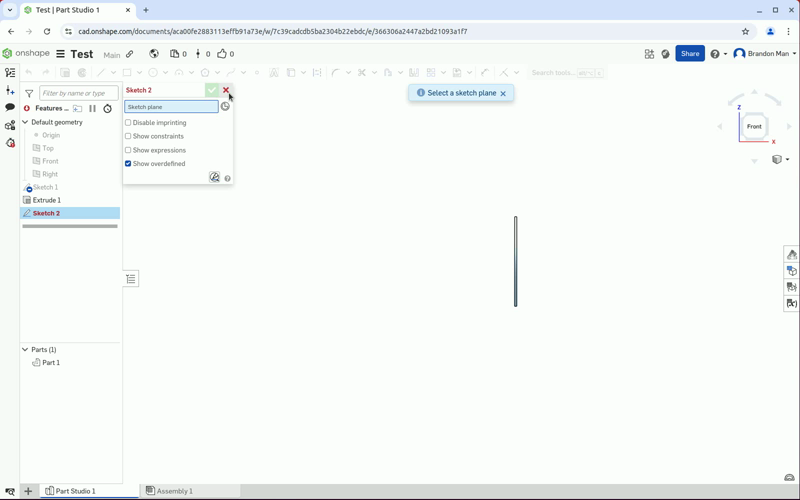
mouse_move(73, 163)
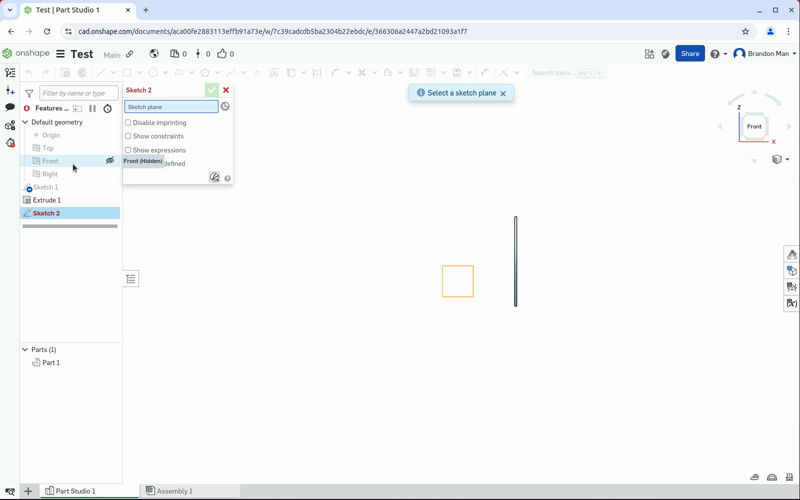
click(73, 163)
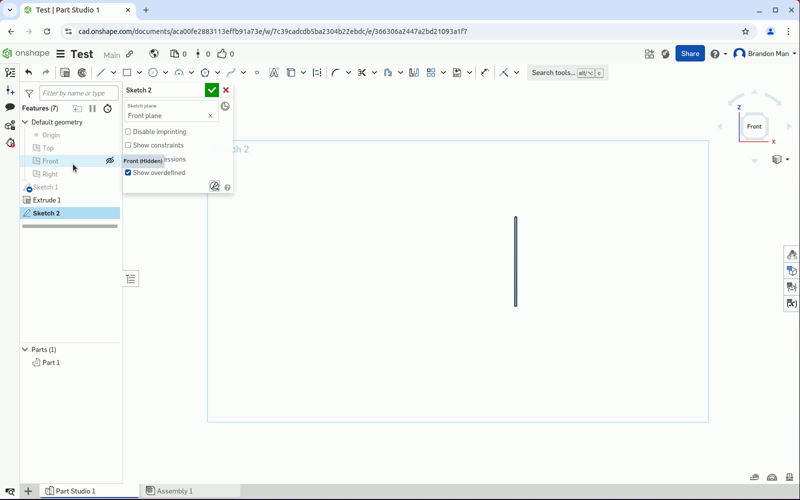
mouse_move(73, 352)
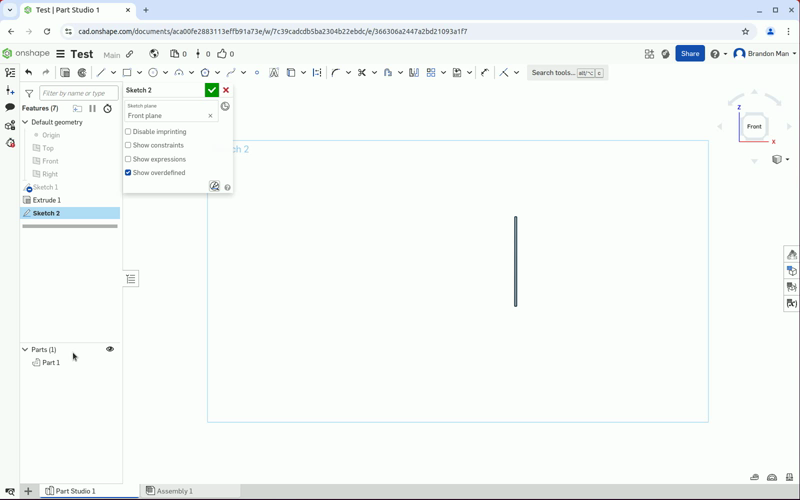
key(y)
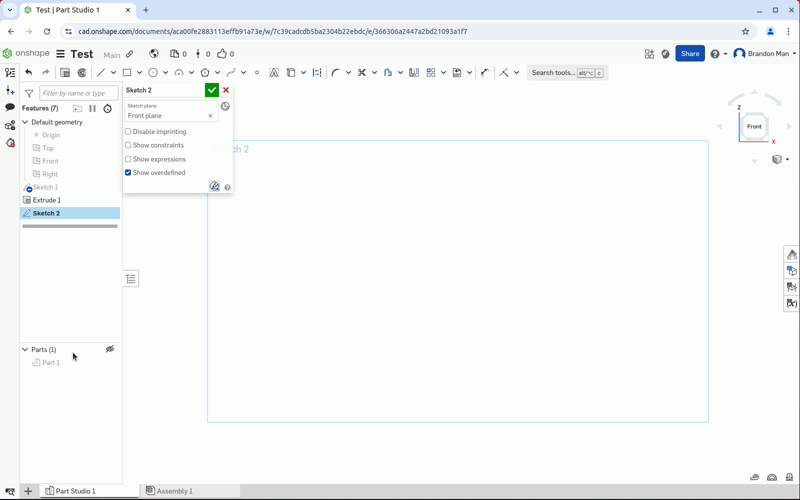
key(l)
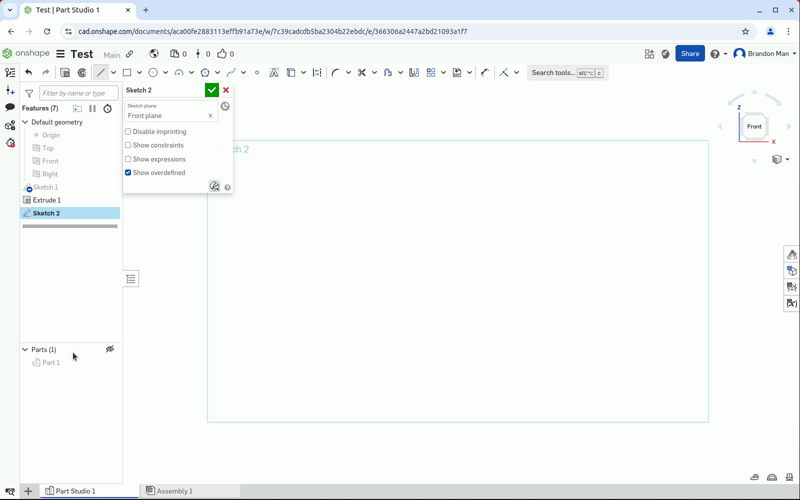
key_down(shift)
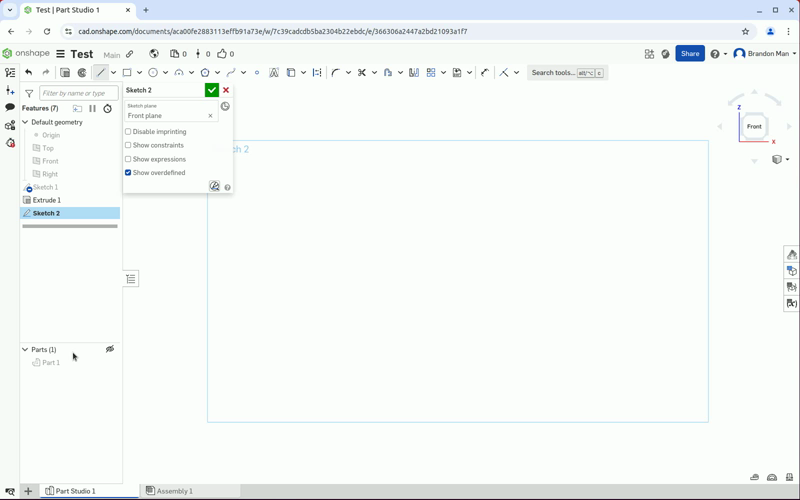
mouse_move(458, 217)
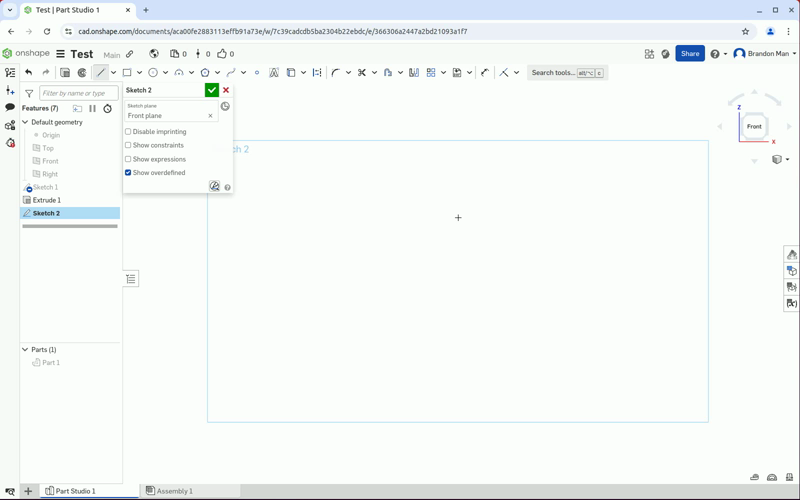
click(458, 217)
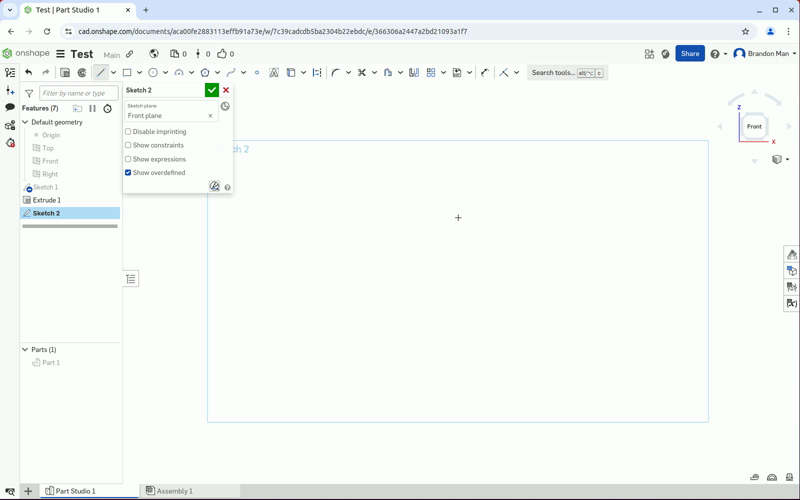
key_up(shift)
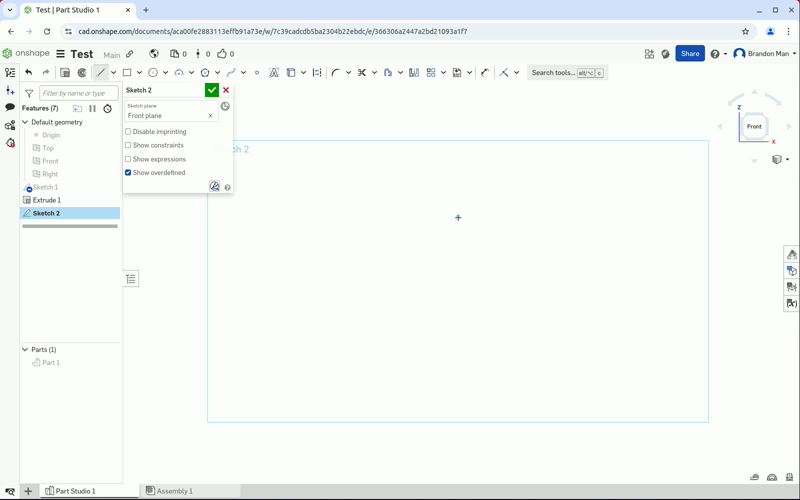
key_down(shift)
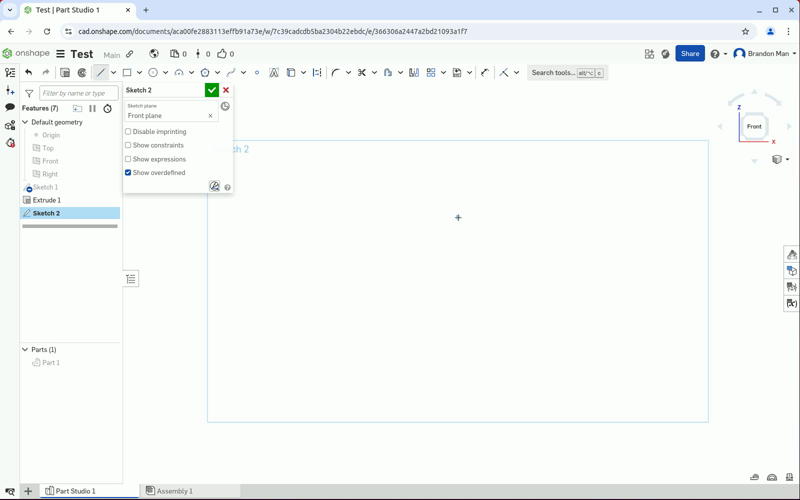
mouse_move(488, 217)
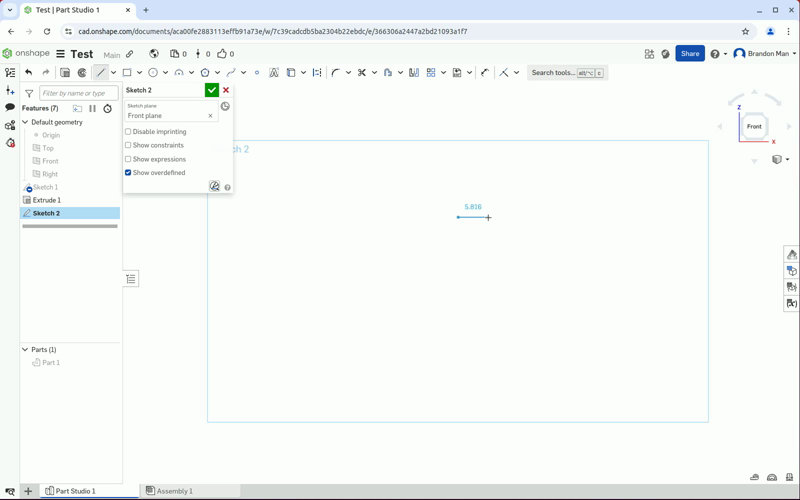
mouse_move(459, 217)
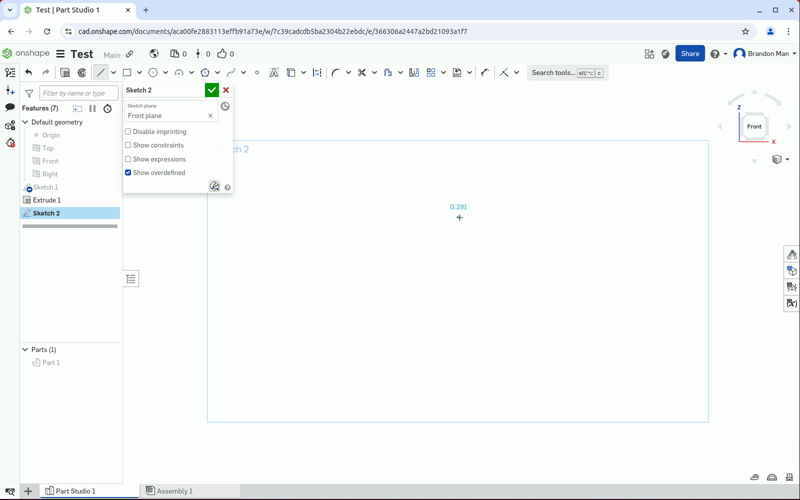
scroll(6)
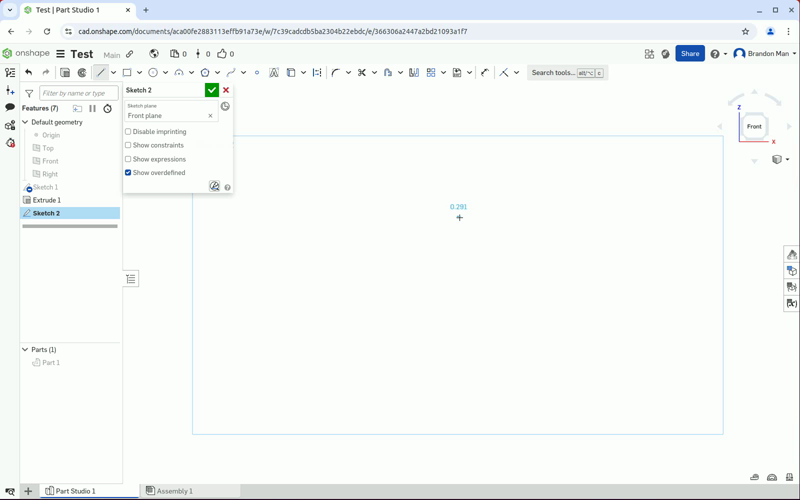
scroll(6)
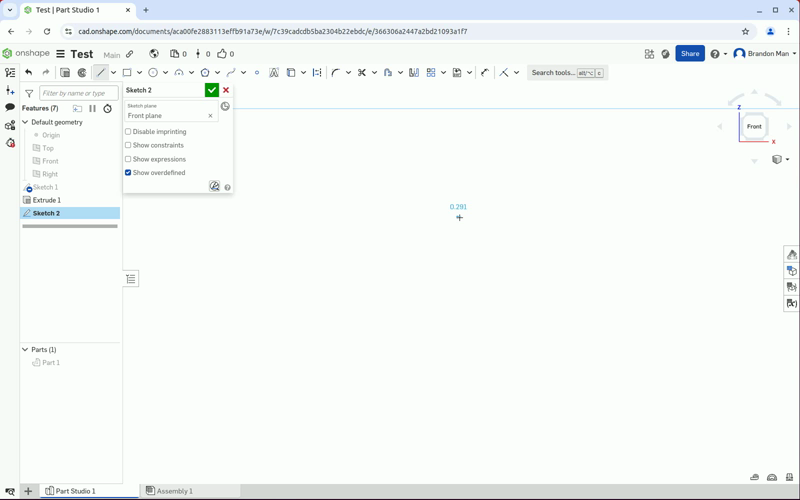
scroll(6)
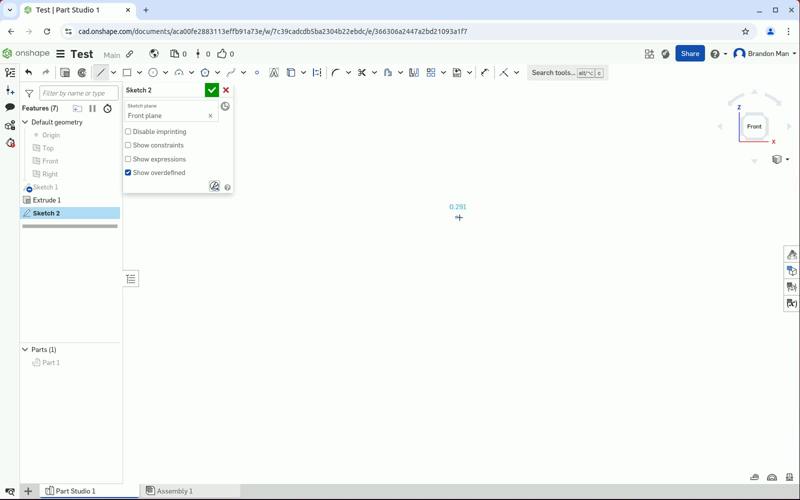
scroll(6)
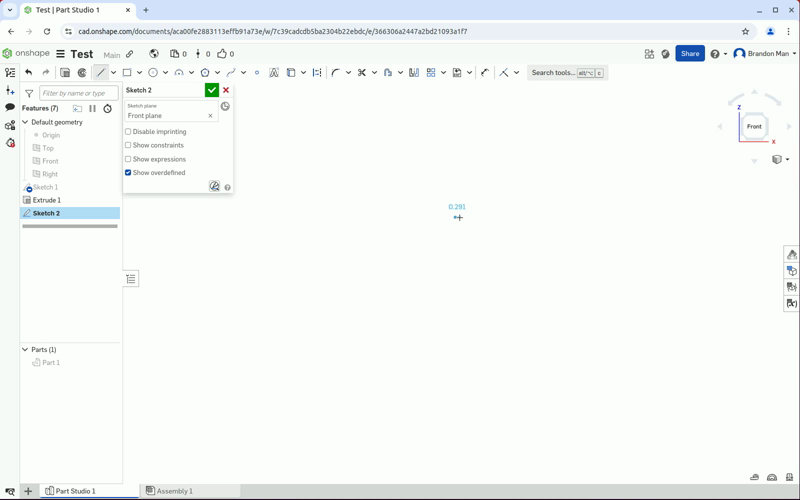
scroll(6)
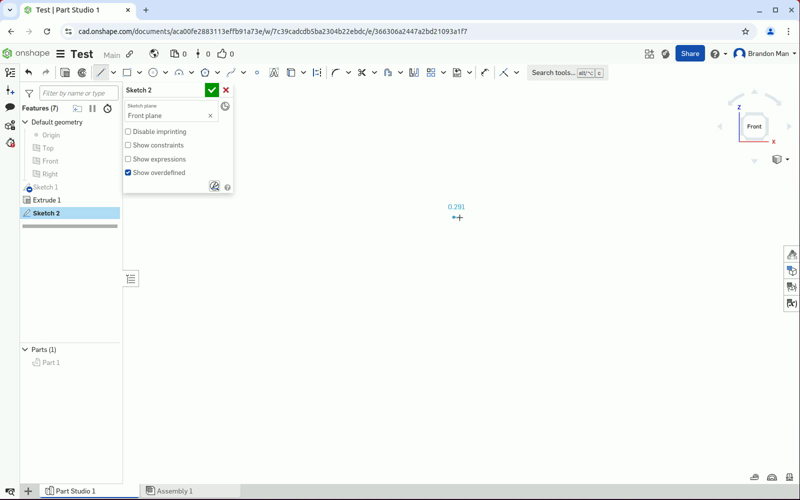
scroll(6)
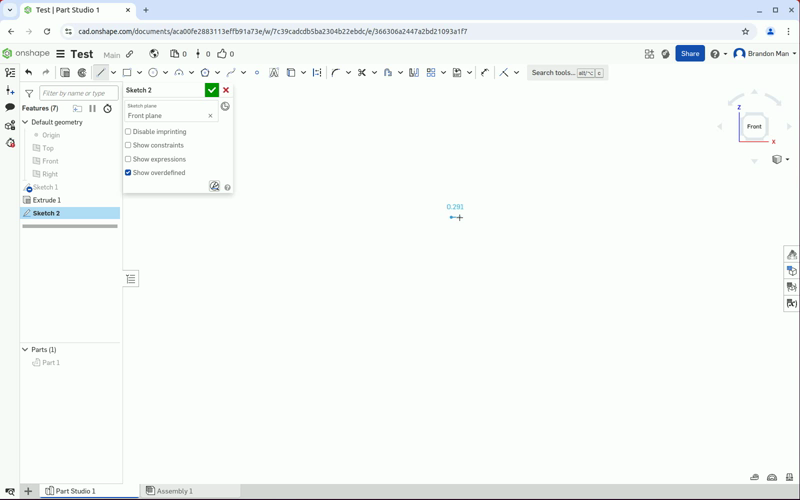
scroll(6)
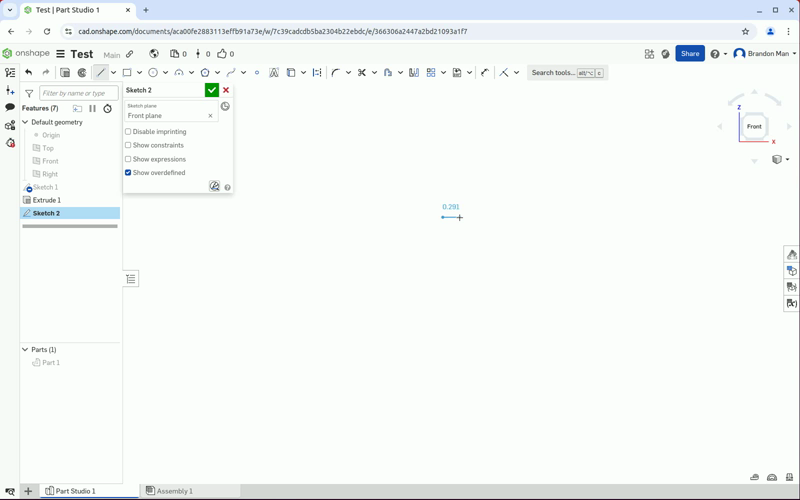
click(459, 217)
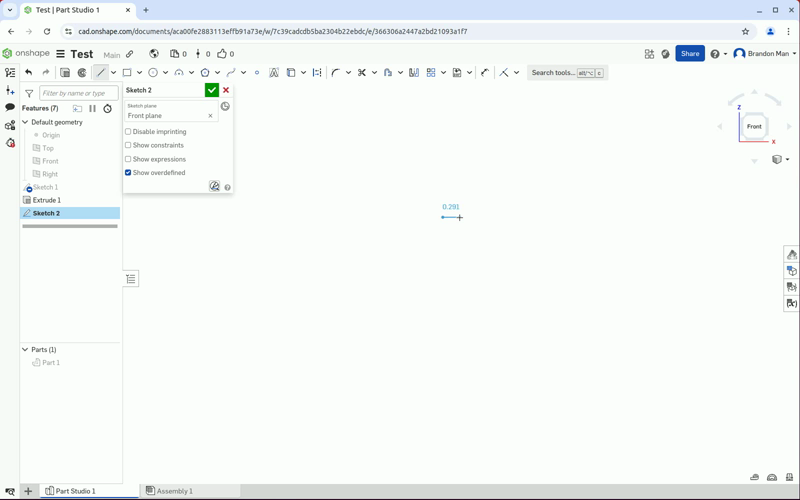
scroll(-6)
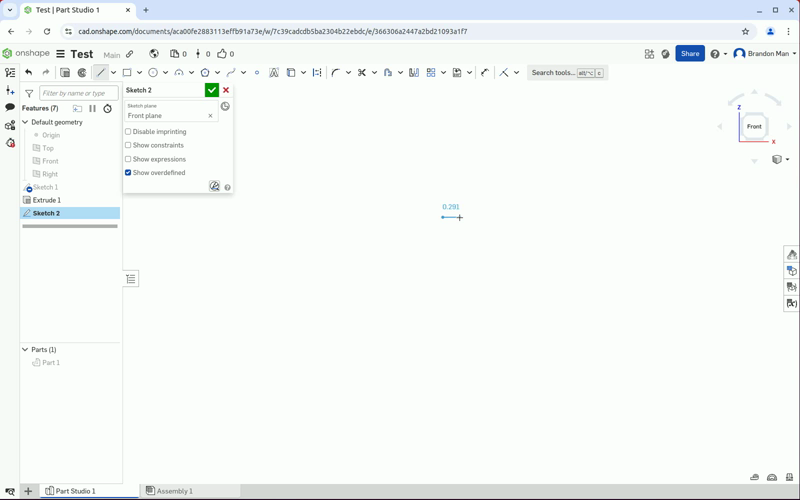
scroll(-6)
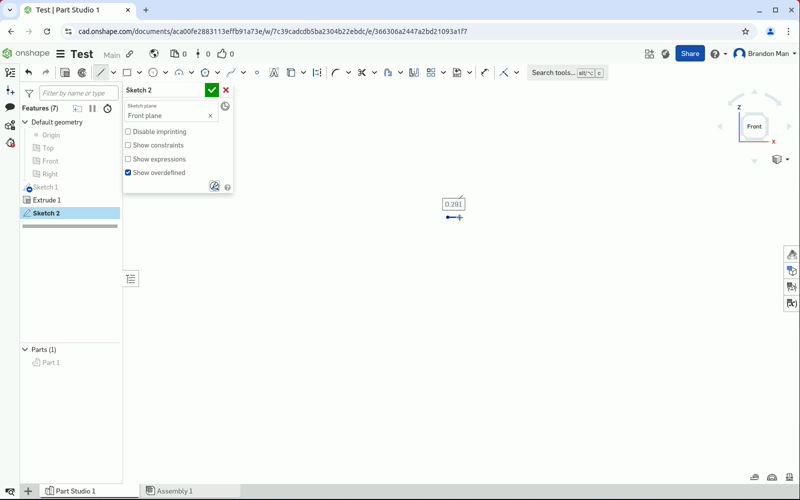
scroll(-6)
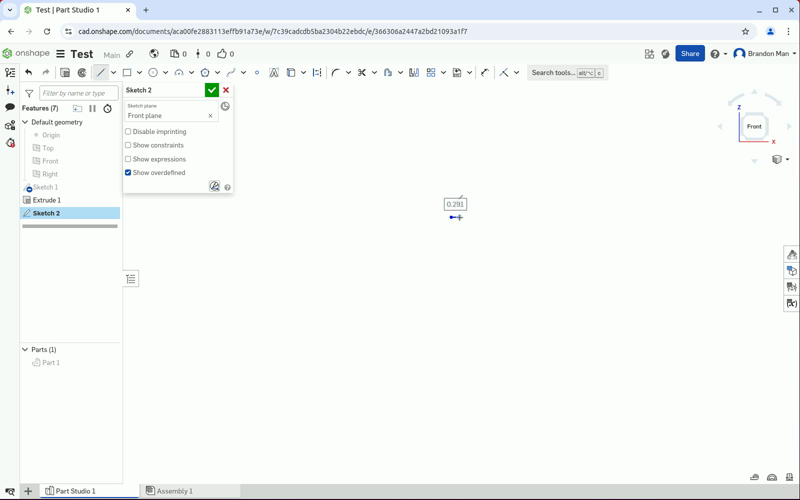
scroll(-6)
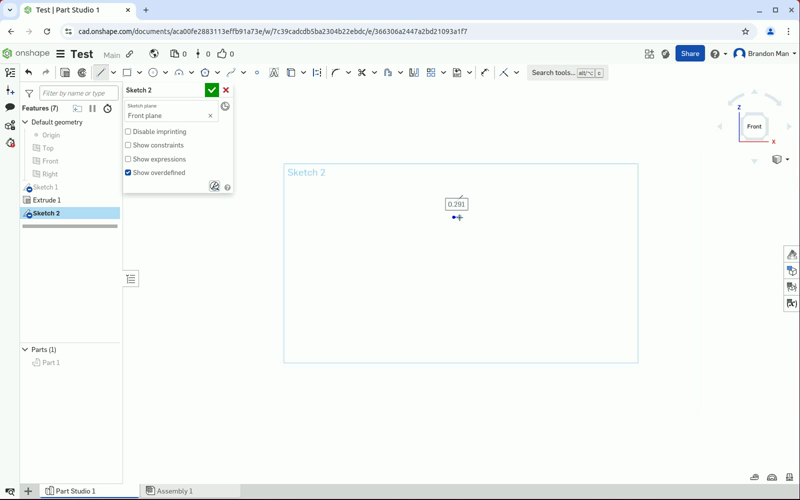
scroll(-6)
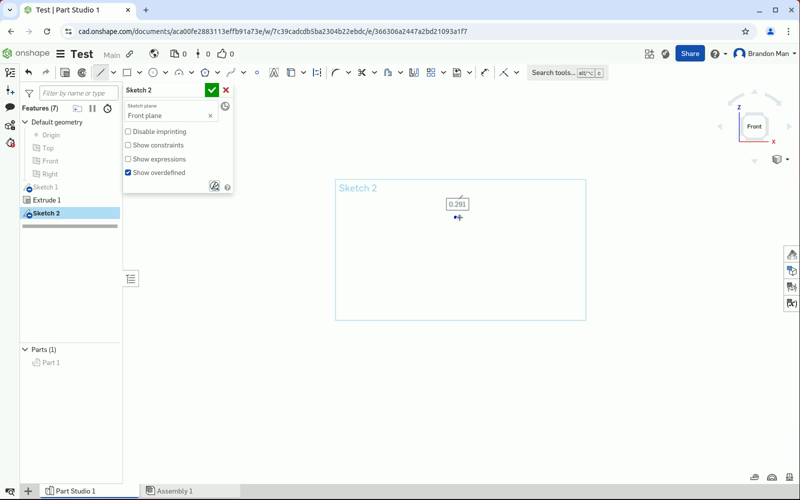
scroll(-6)
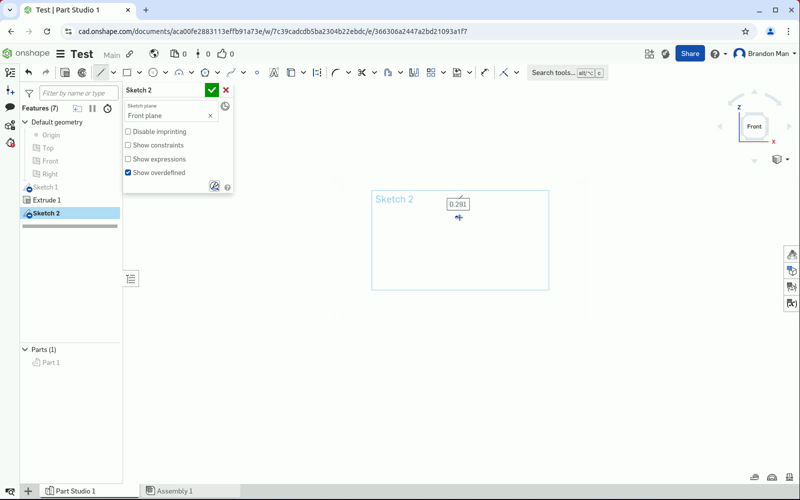
scroll(-6)
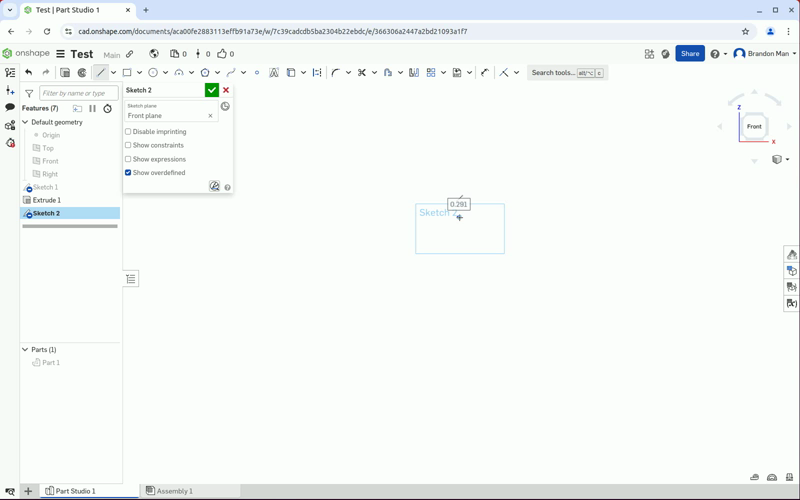
key_up(shift)
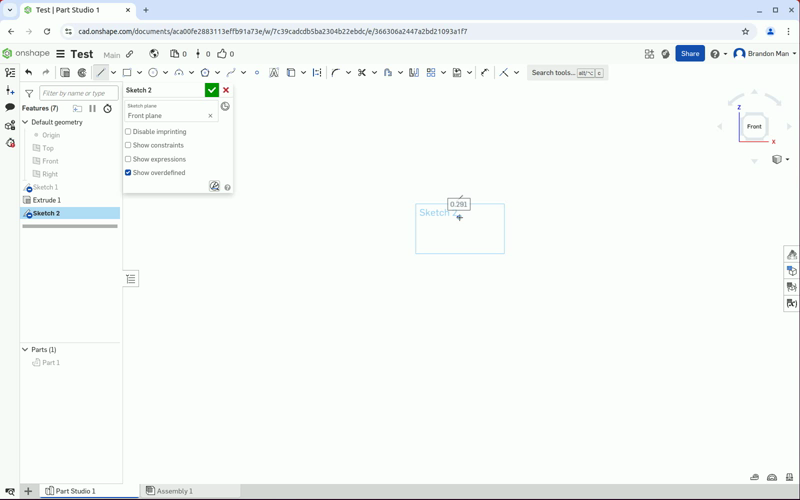
key_down(shift)
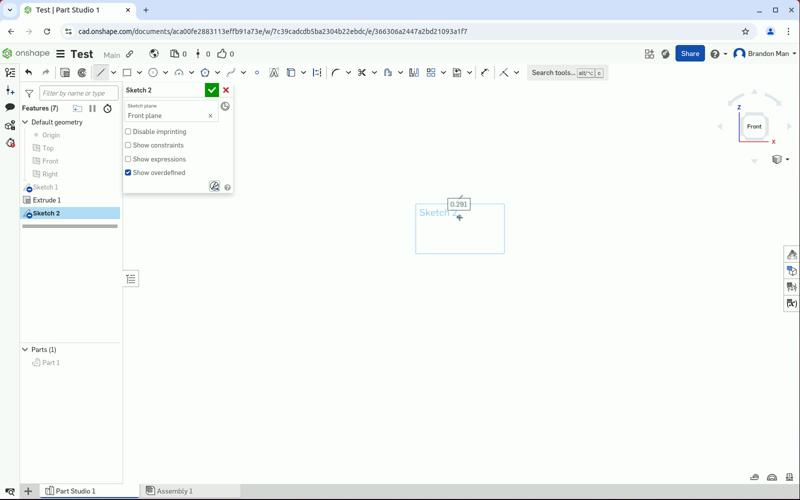
mouse_move(489, 217)
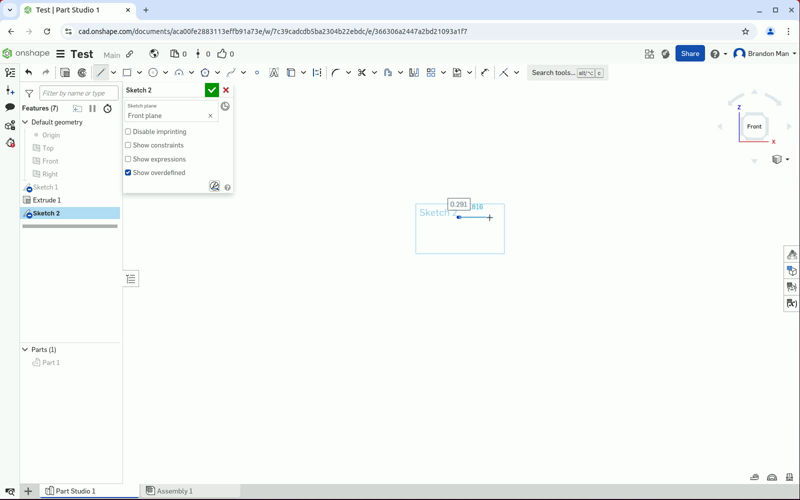
mouse_move(515, 217)
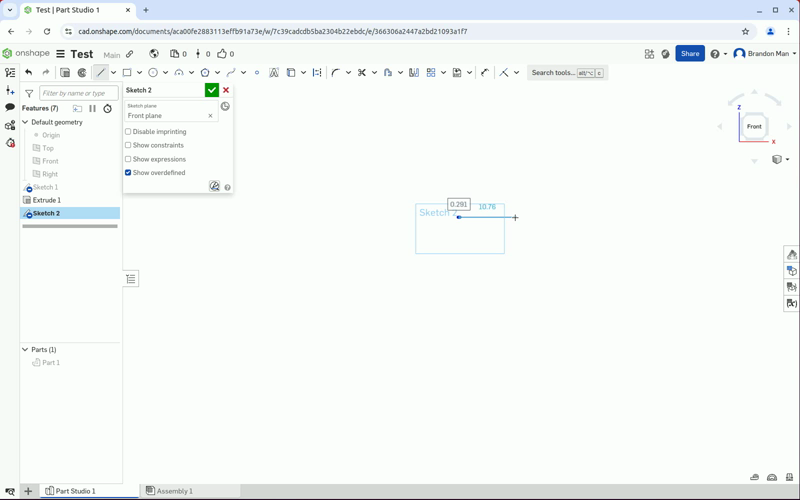
click(515, 217)
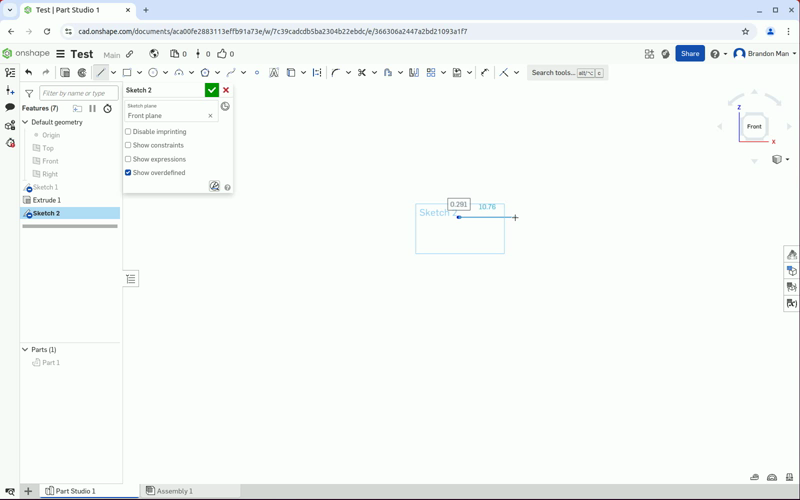
key_up(shift)
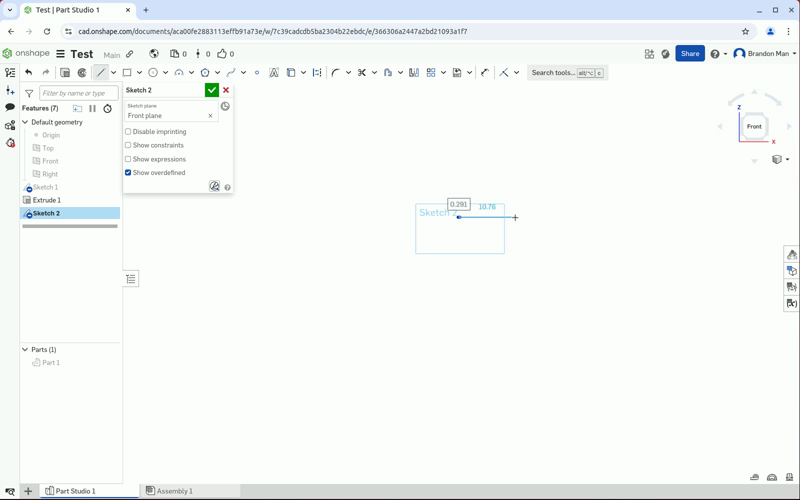
key_down(shift)
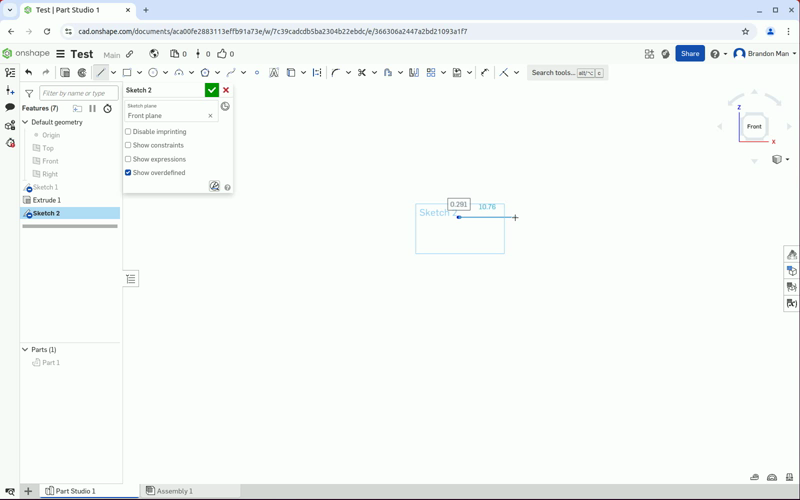
mouse_move(545, 217)
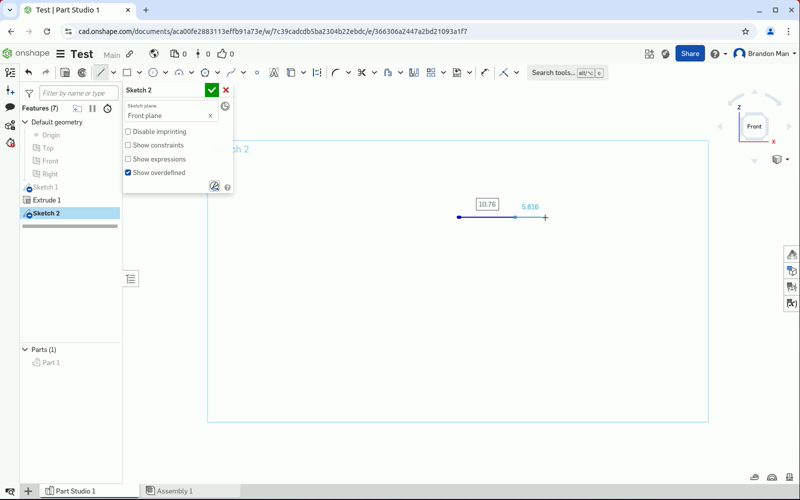
mouse_move(516, 217)
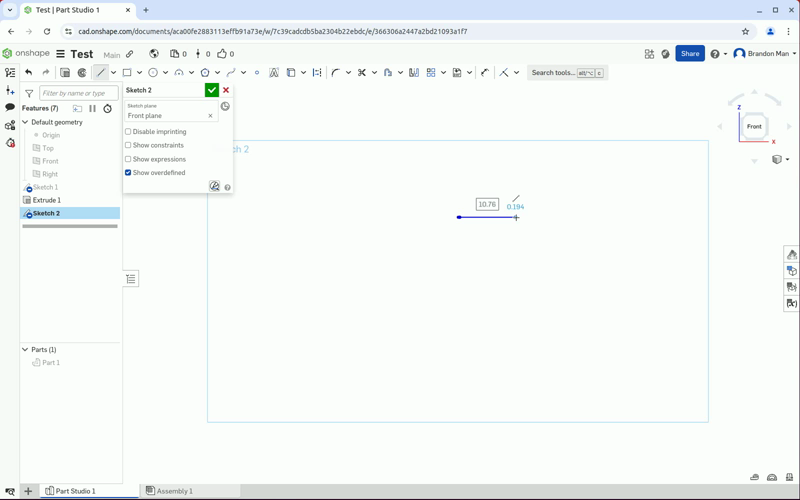
scroll(6)
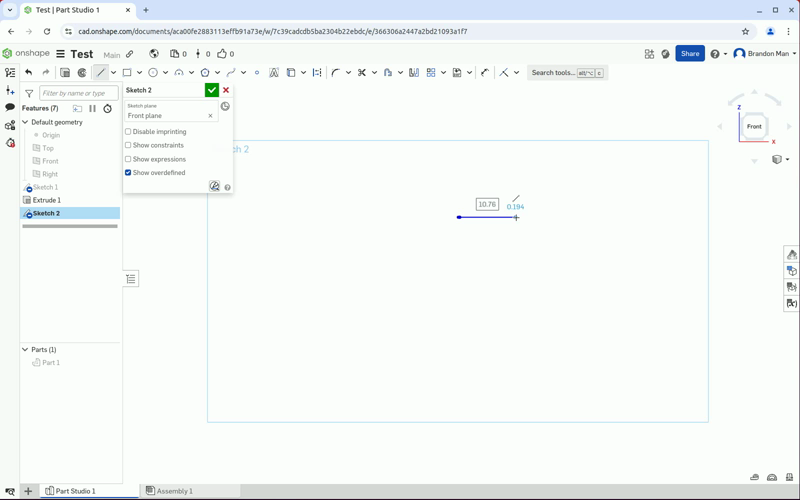
scroll(6)
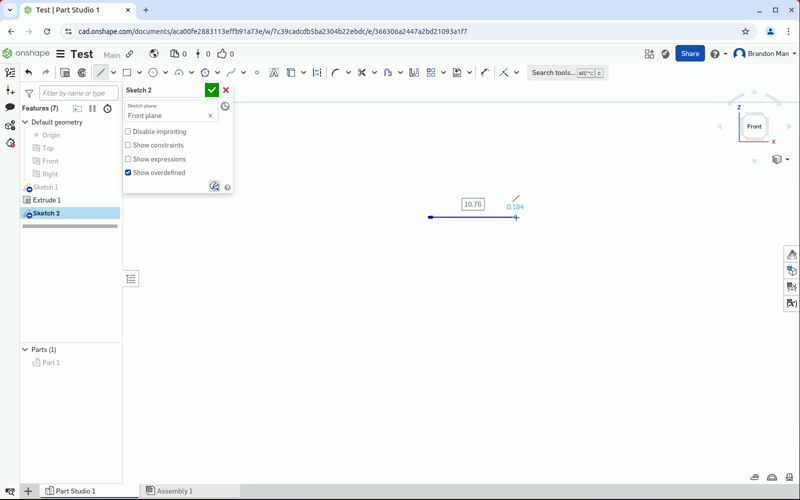
scroll(6)
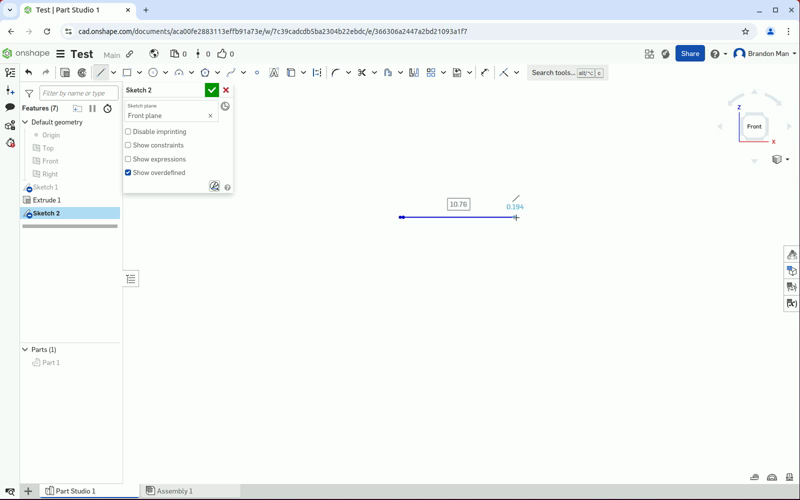
scroll(6)
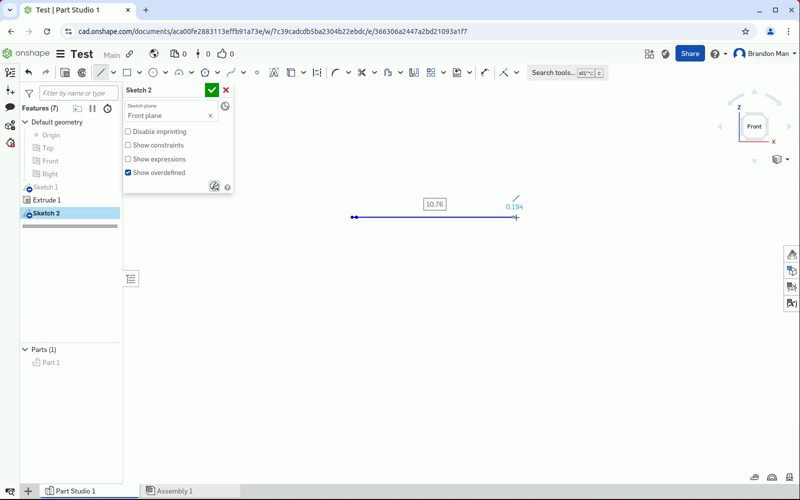
scroll(6)
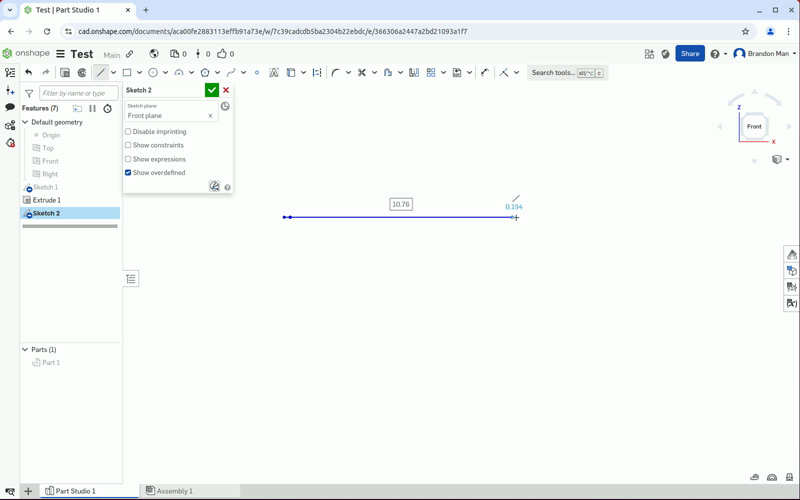
scroll(6)
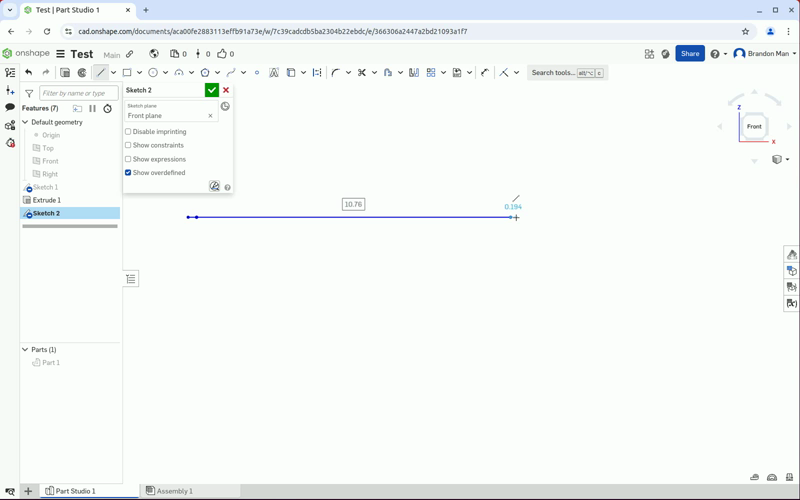
scroll(6)
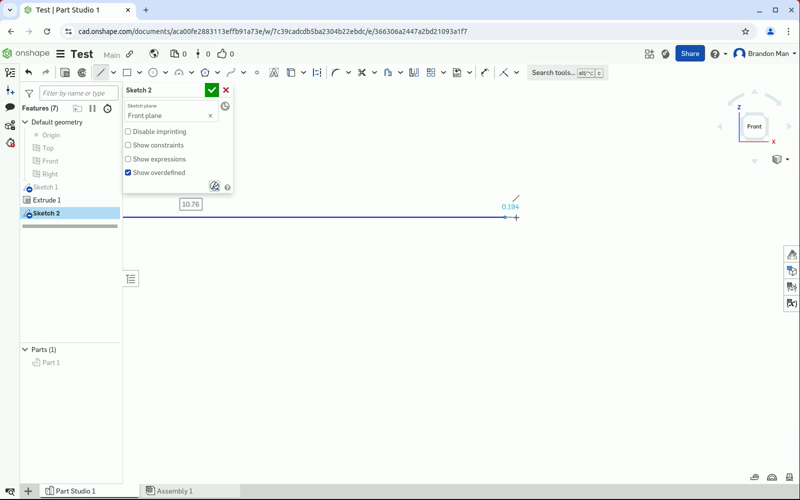
click(516, 217)
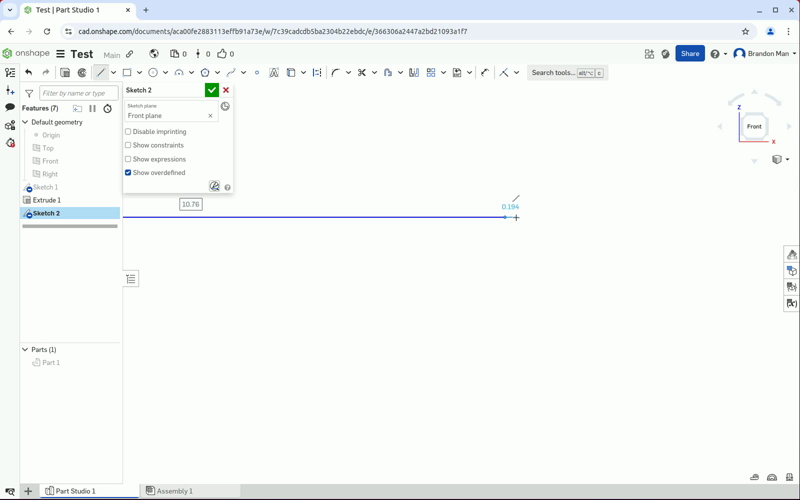
scroll(-6)
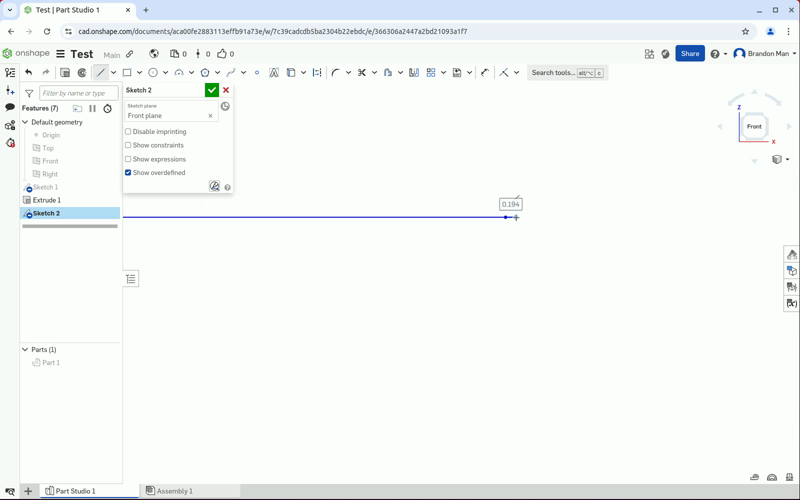
scroll(-6)
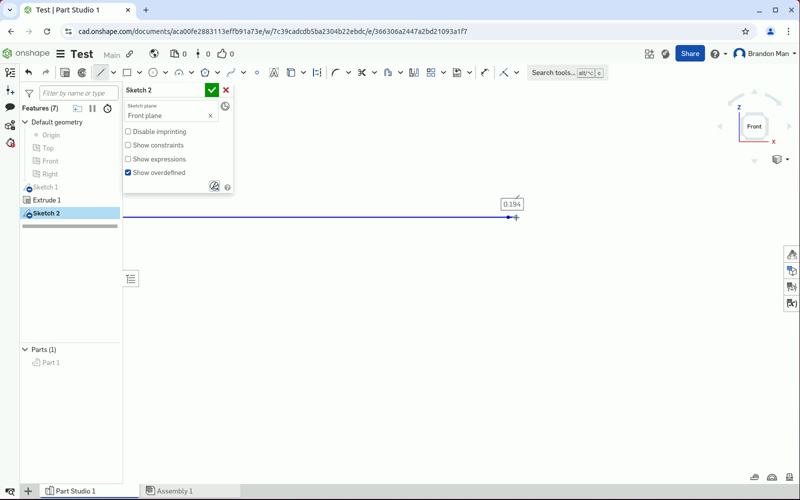
scroll(-6)
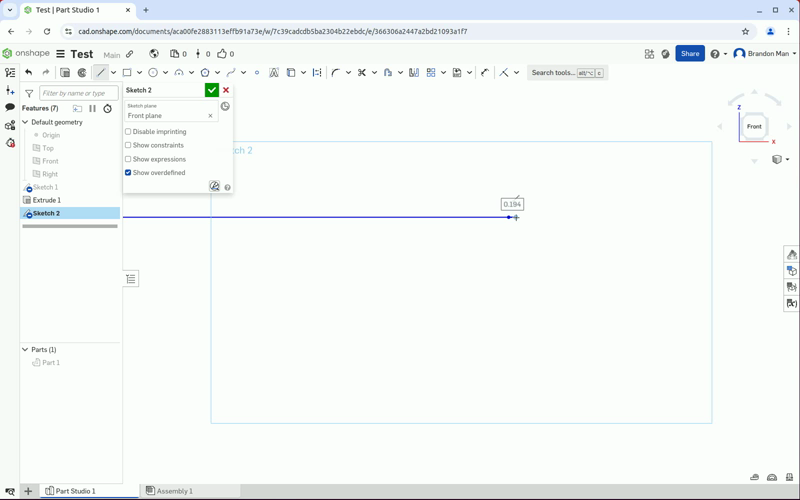
scroll(-6)
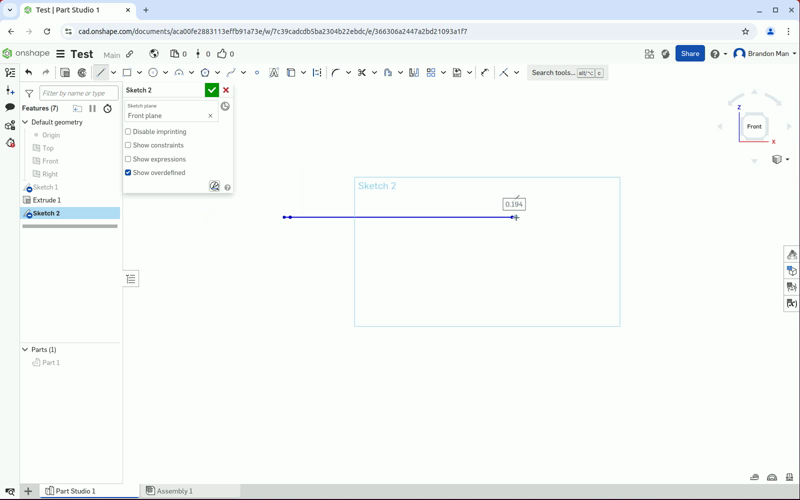
scroll(-6)
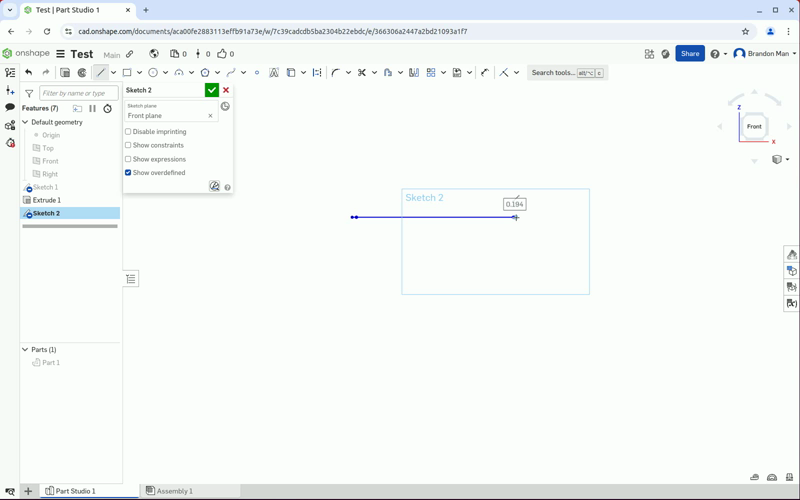
scroll(-6)
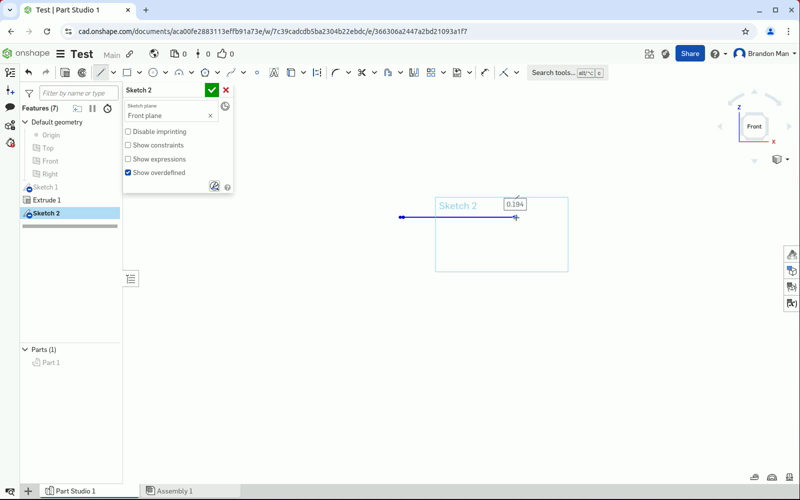
scroll(-6)
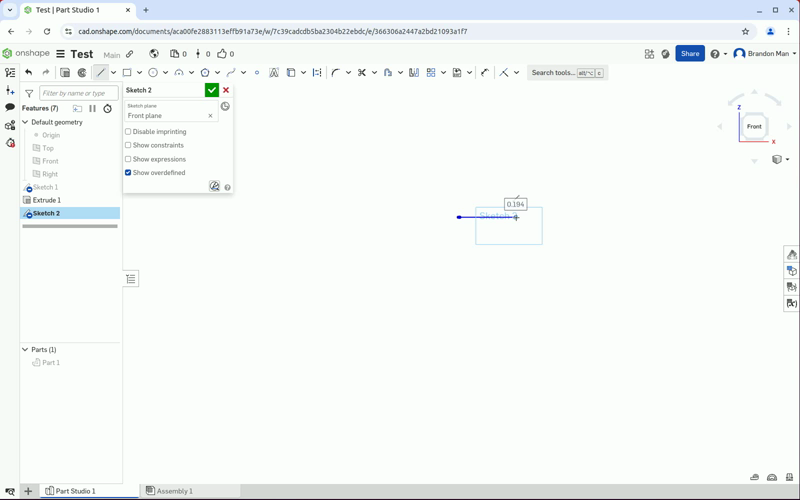
key_up(shift)
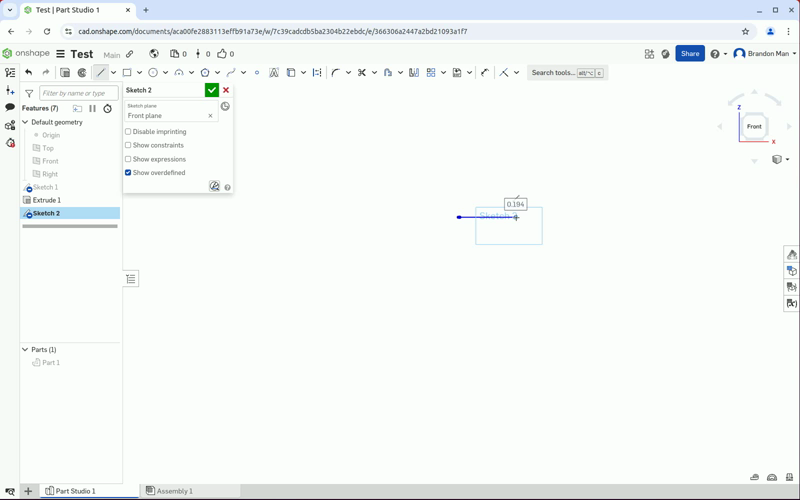
key_down(shift)
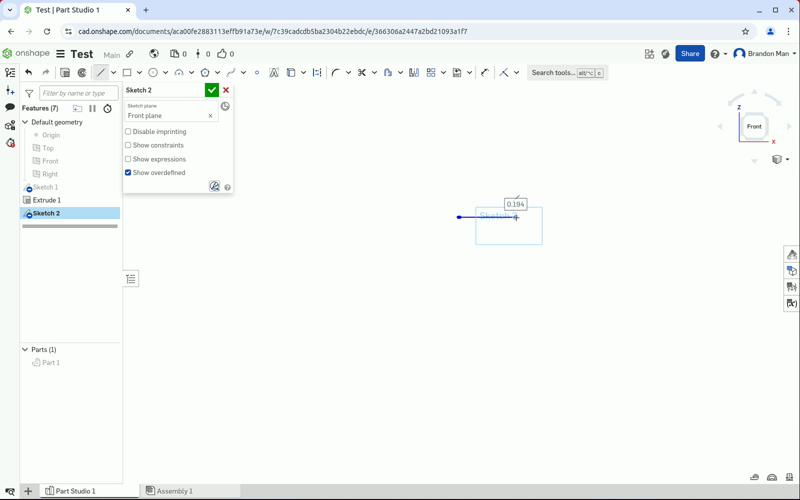
mouse_move(546, 217)
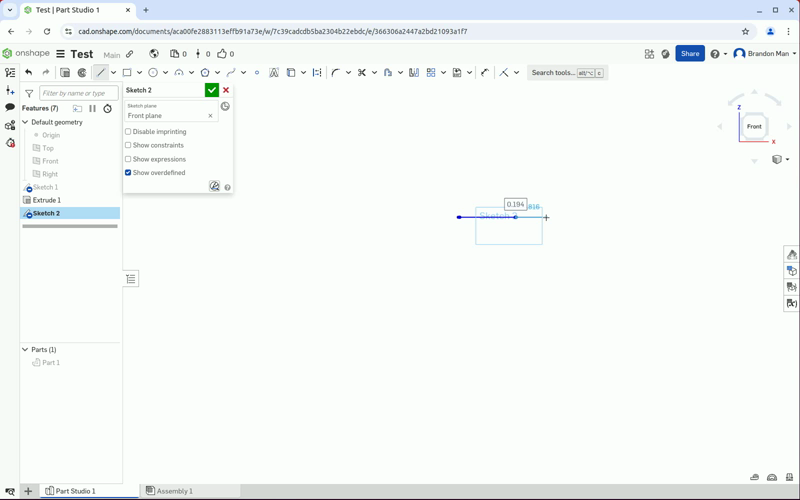
mouse_move(572, 217)
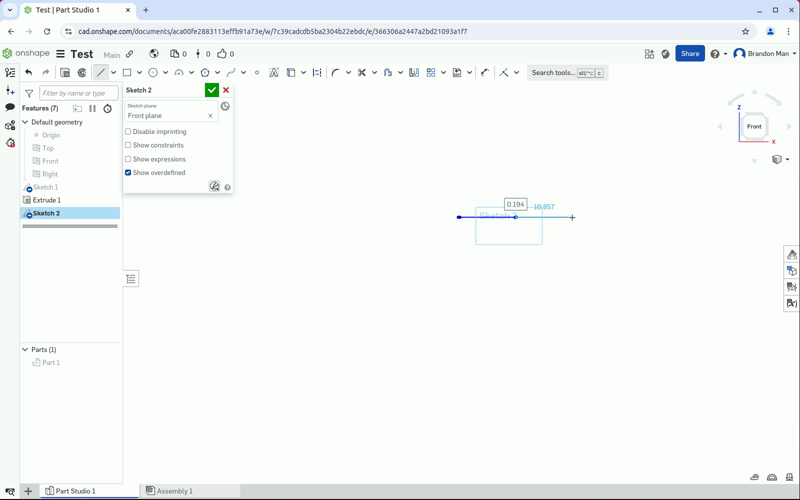
click(572, 217)
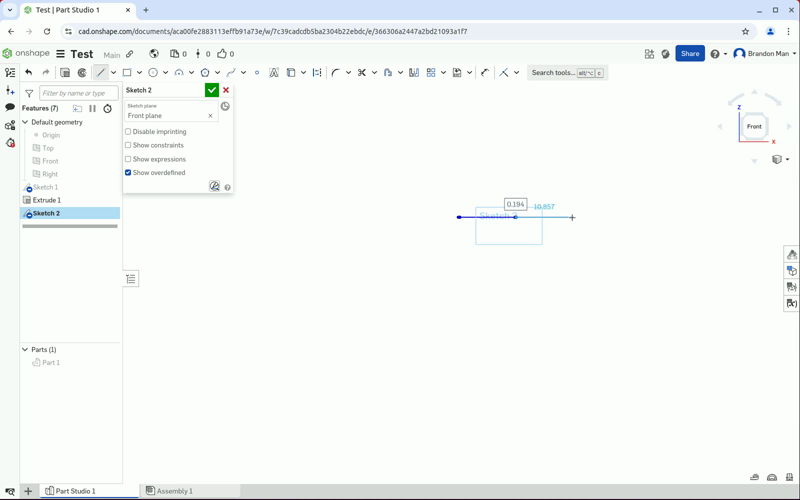
key_up(shift)
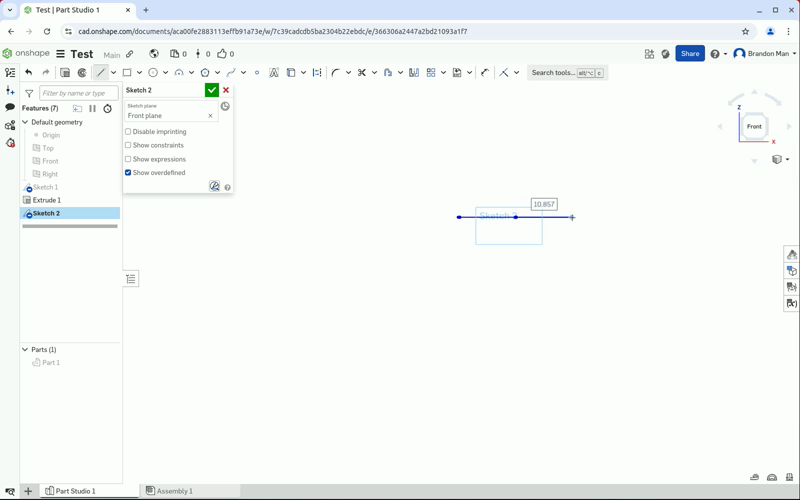
key_down(shift)
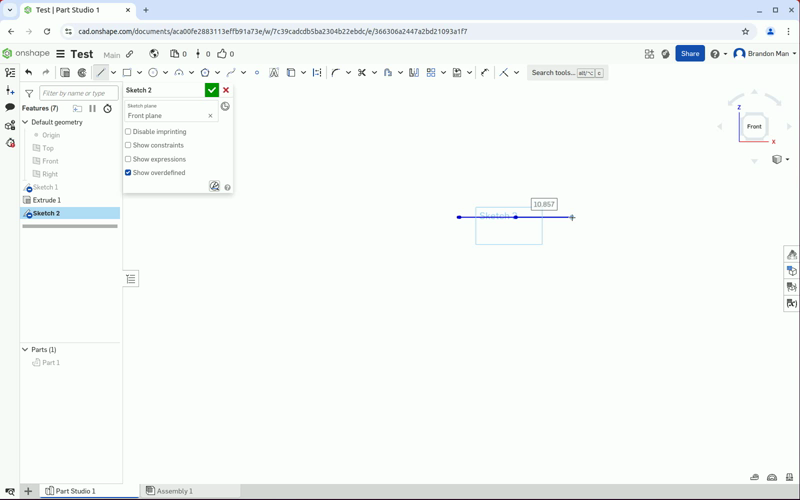
mouse_move(589, 217)
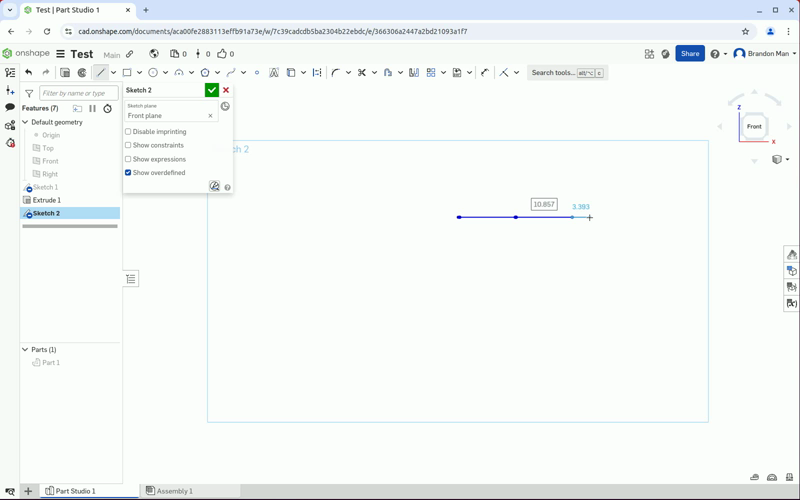
mouse_move(573, 217)
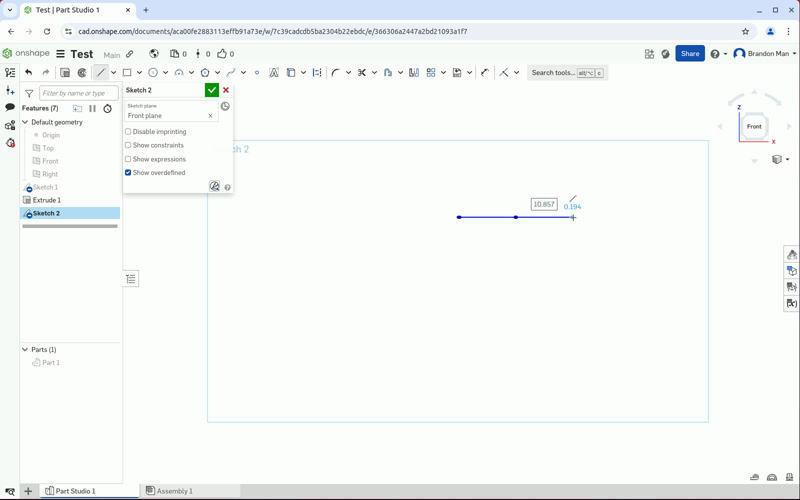
scroll(6)
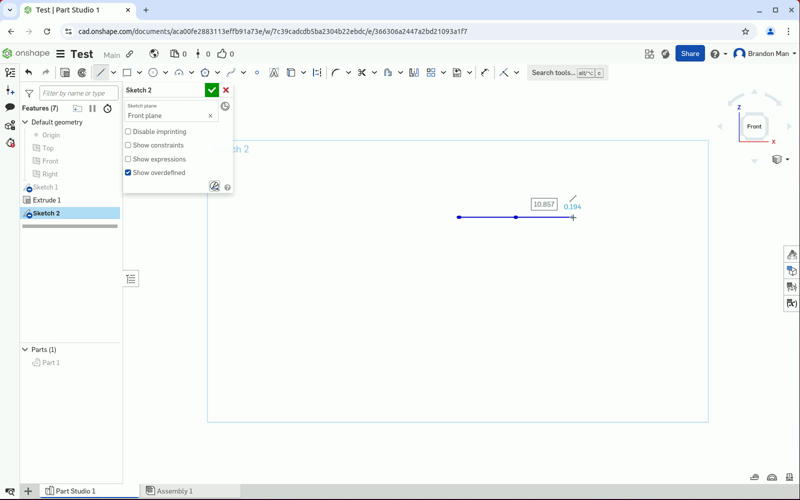
scroll(6)
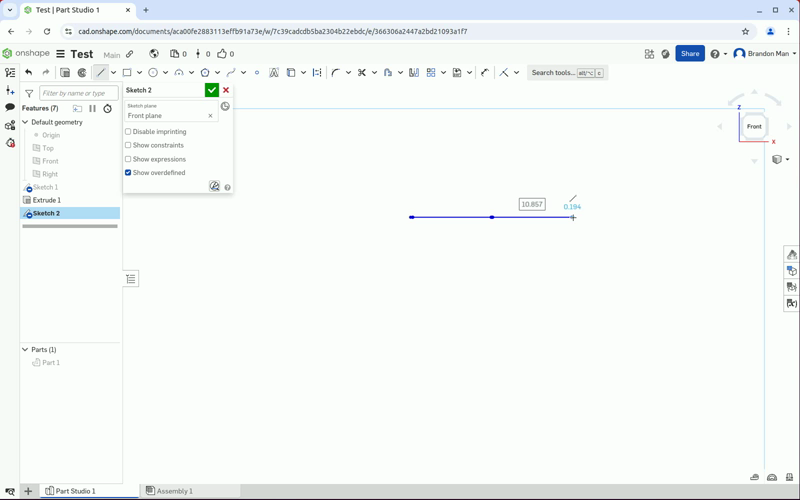
scroll(6)
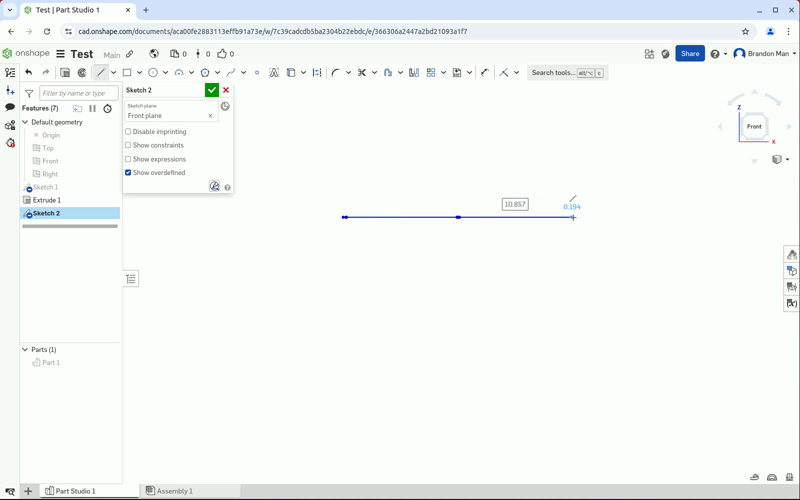
scroll(6)
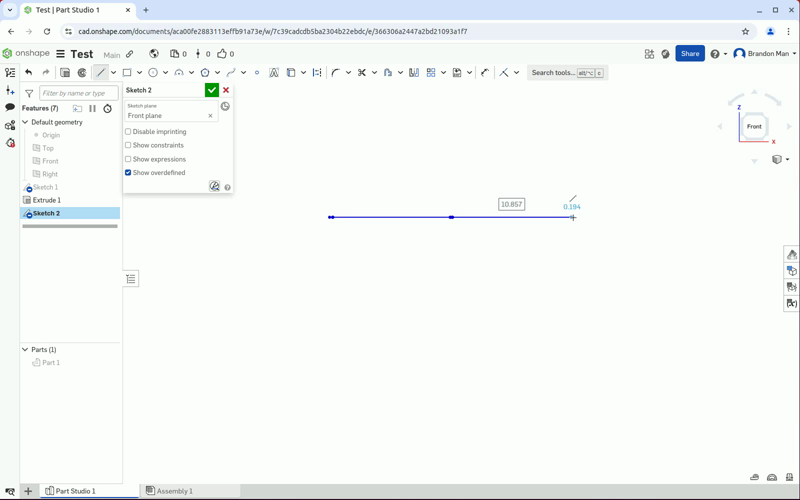
scroll(6)
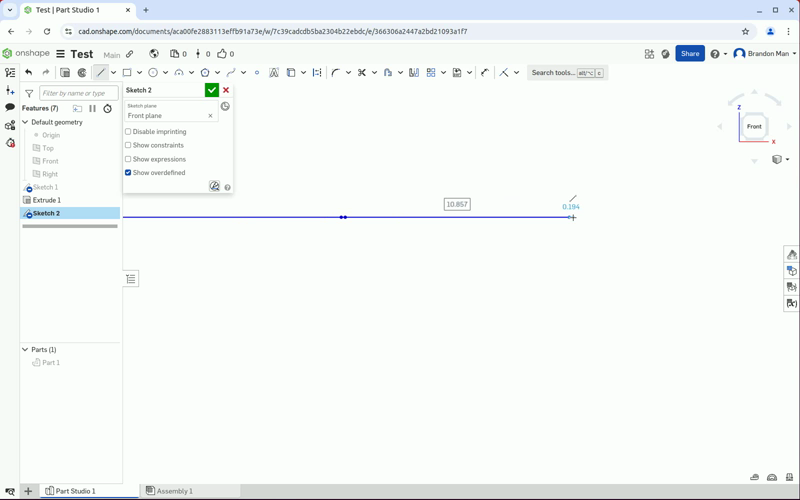
scroll(6)
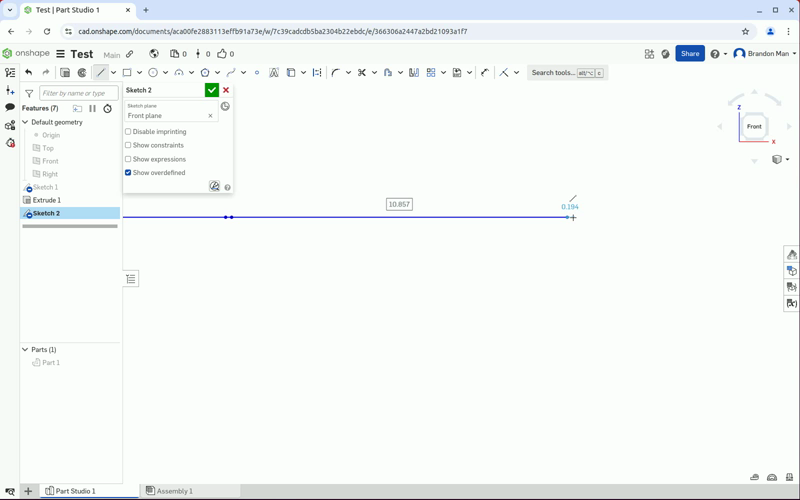
scroll(6)
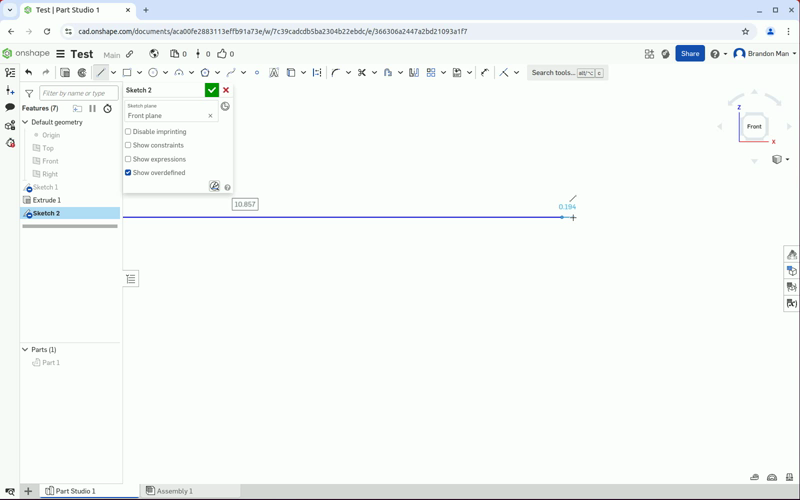
click(573, 217)
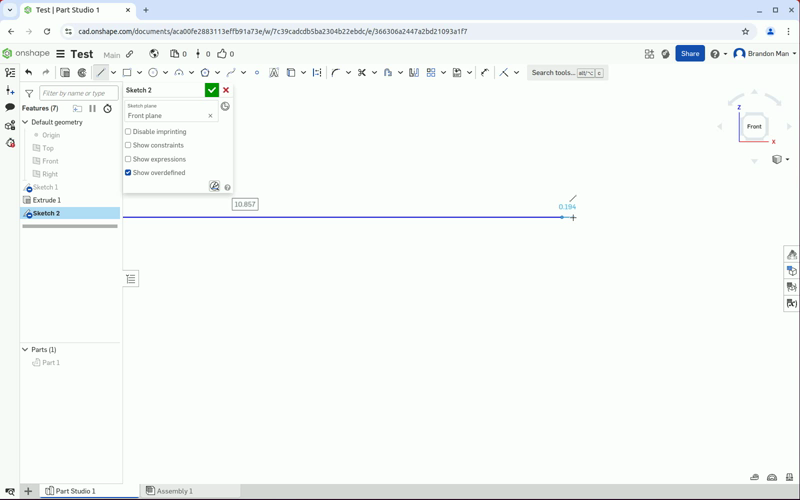
scroll(-6)
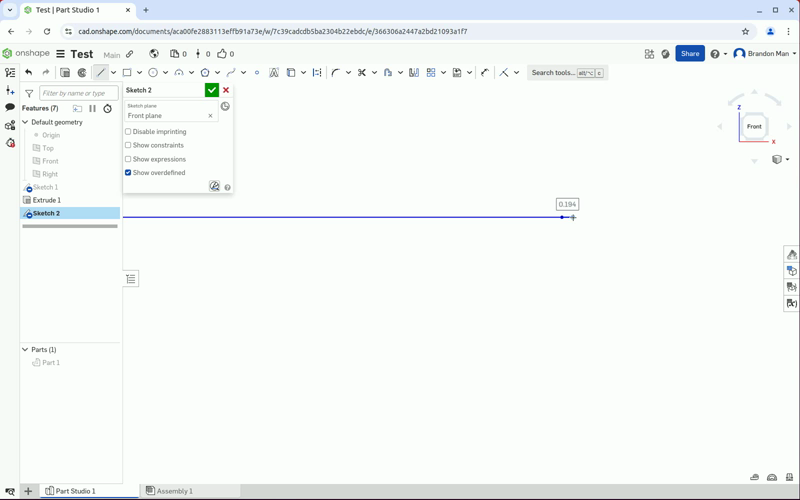
scroll(-6)
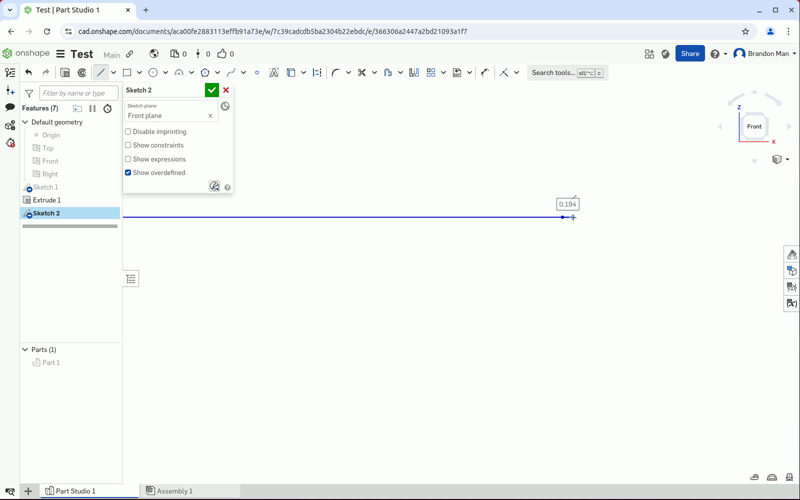
scroll(-6)
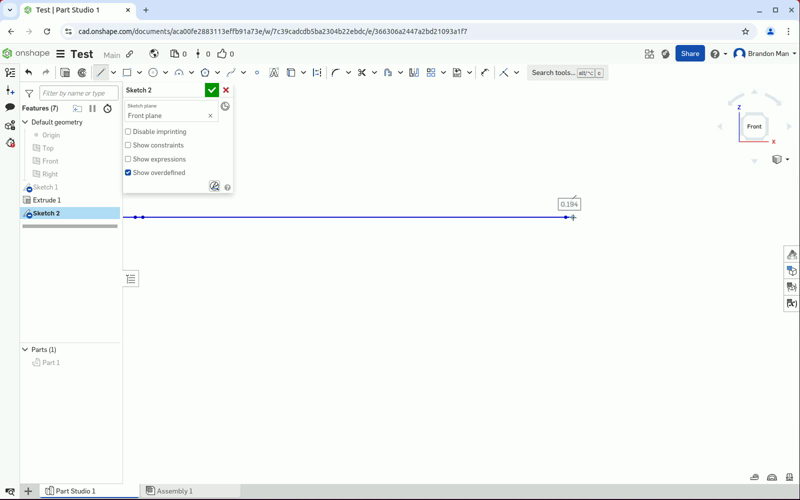
scroll(-6)
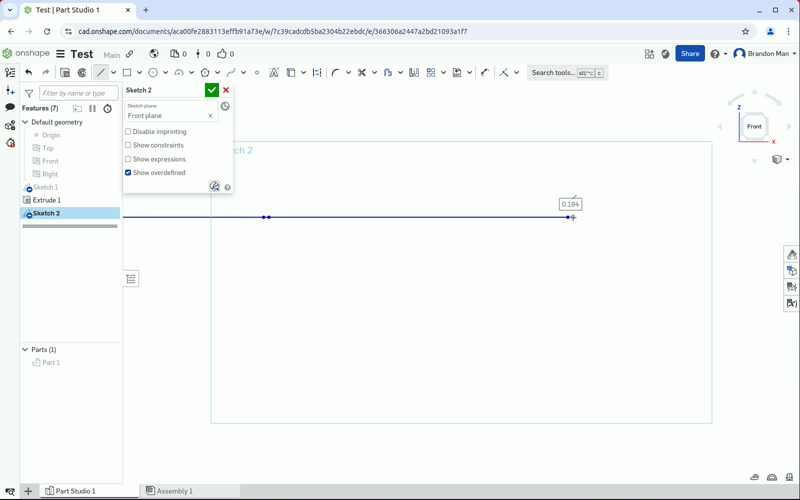
scroll(-6)
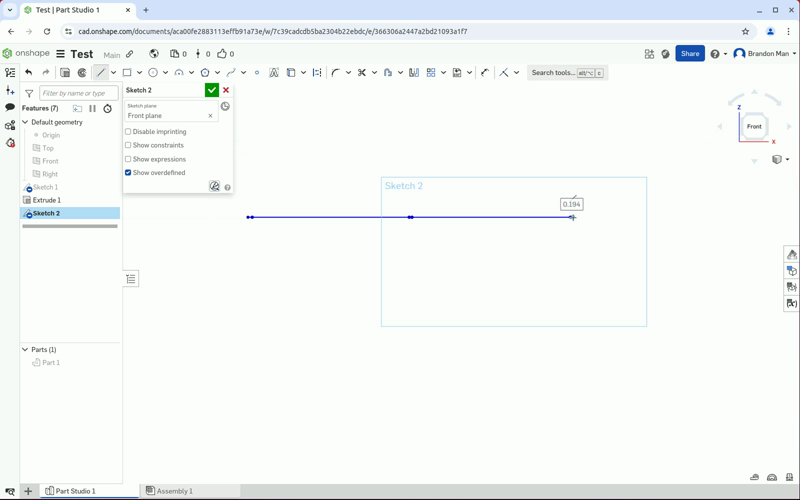
scroll(-6)
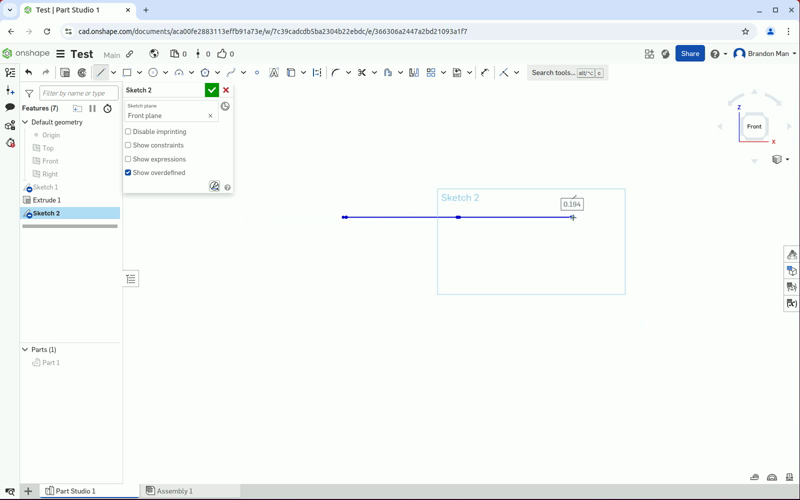
scroll(-6)
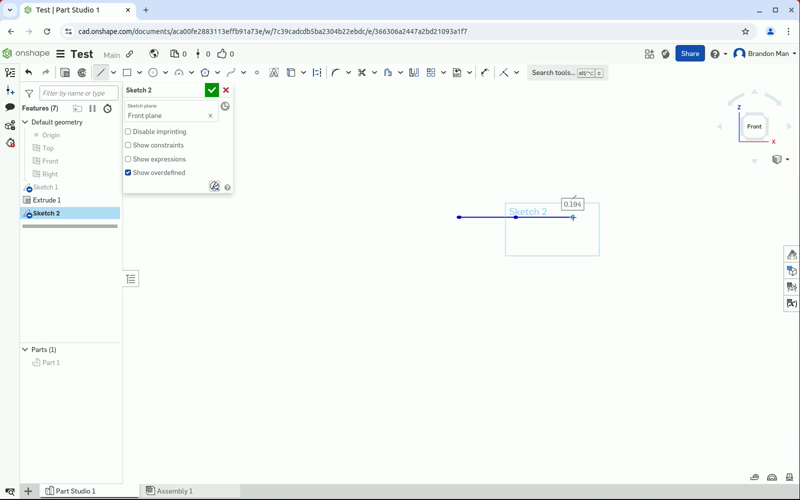
key_up(shift)
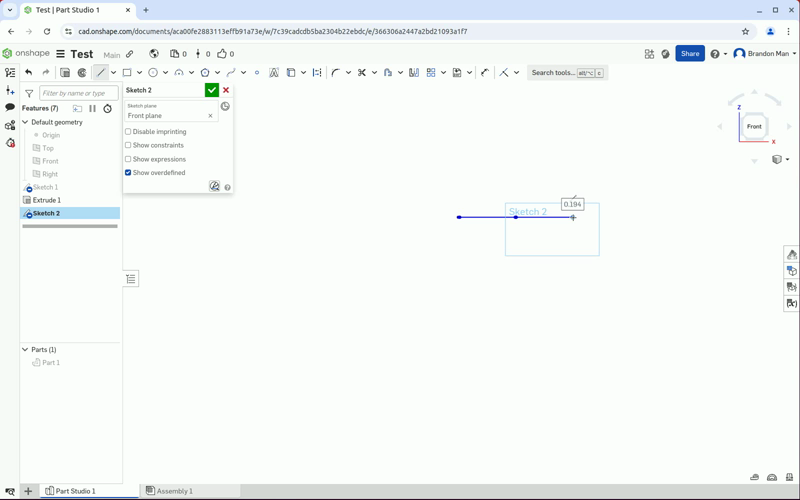
key_down(shift)
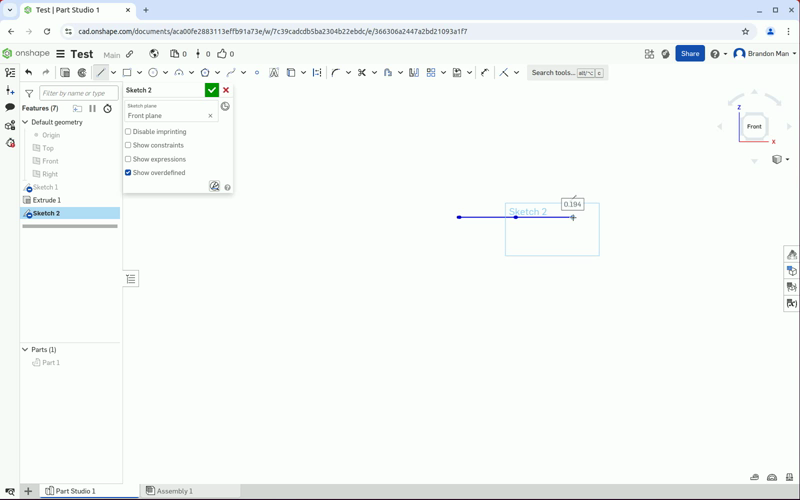
mouse_move(589, 217)
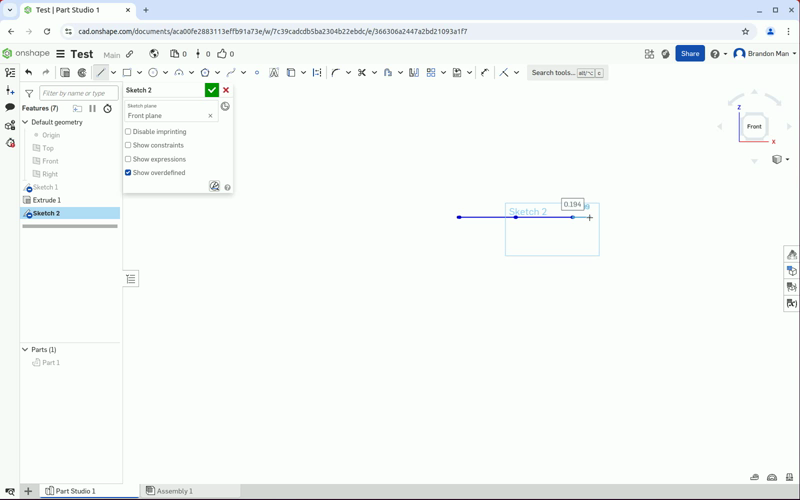
mouse_move(573, 216)
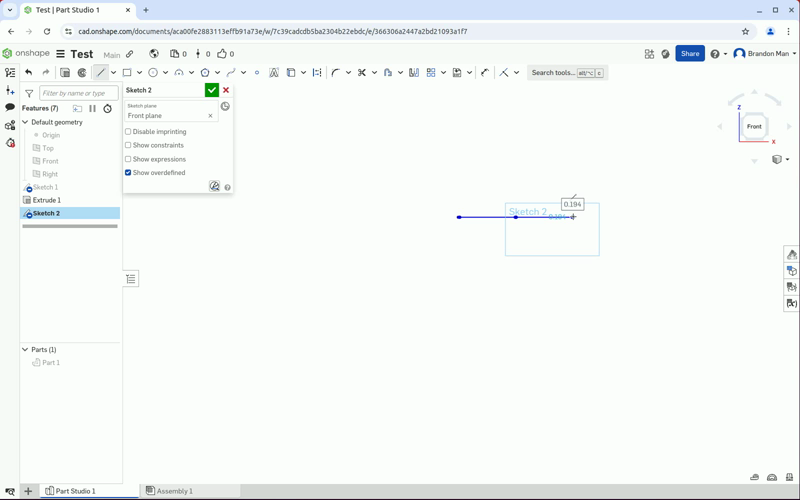
scroll(6)
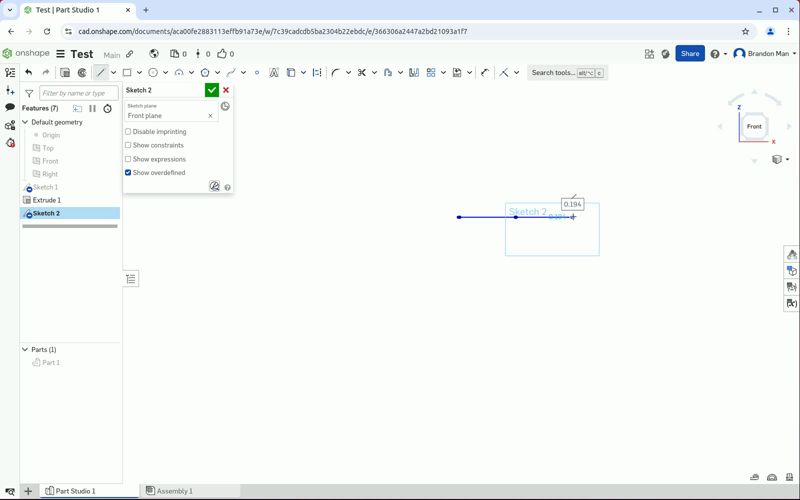
scroll(6)
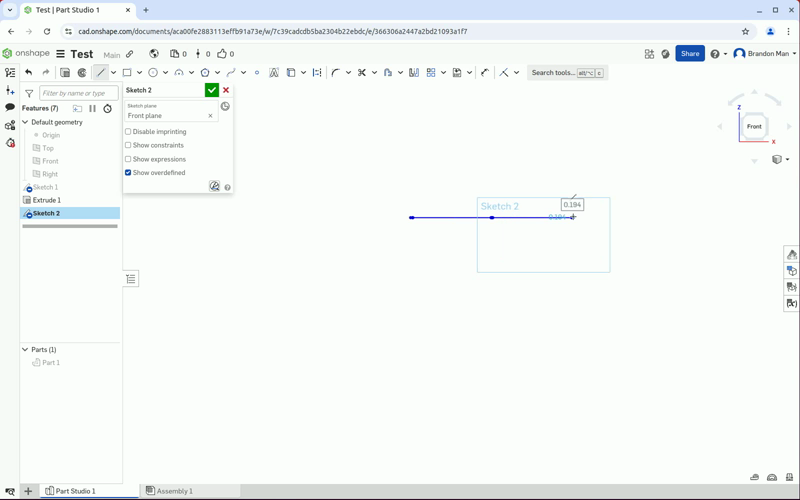
scroll(6)
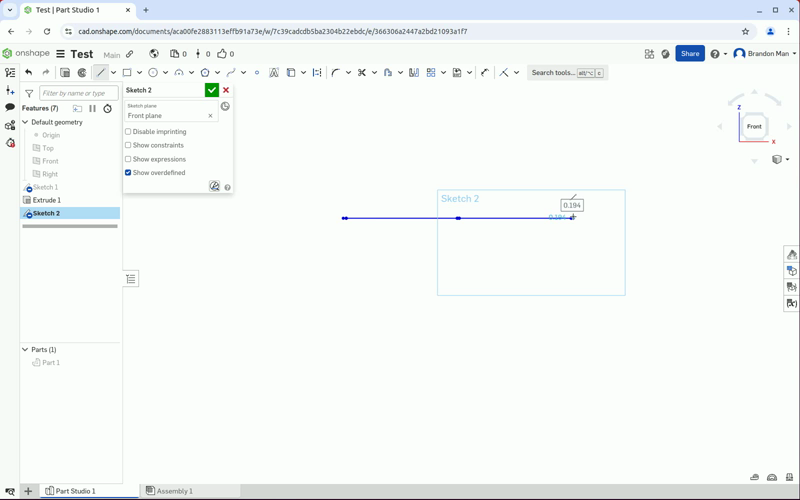
scroll(6)
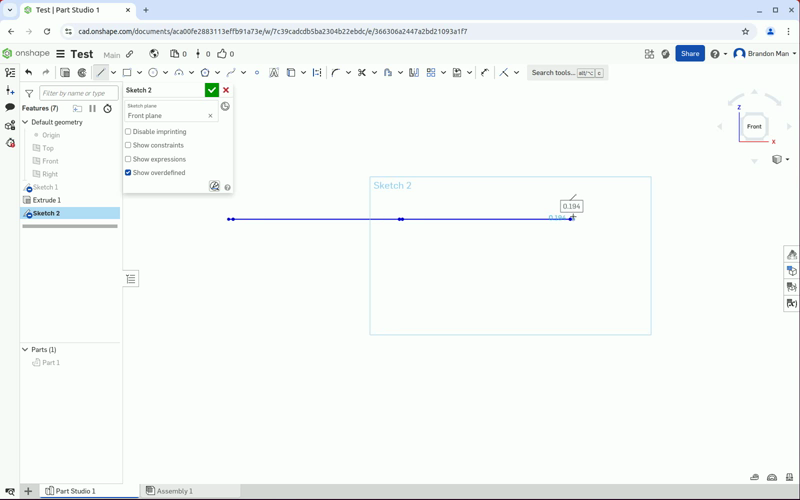
scroll(6)
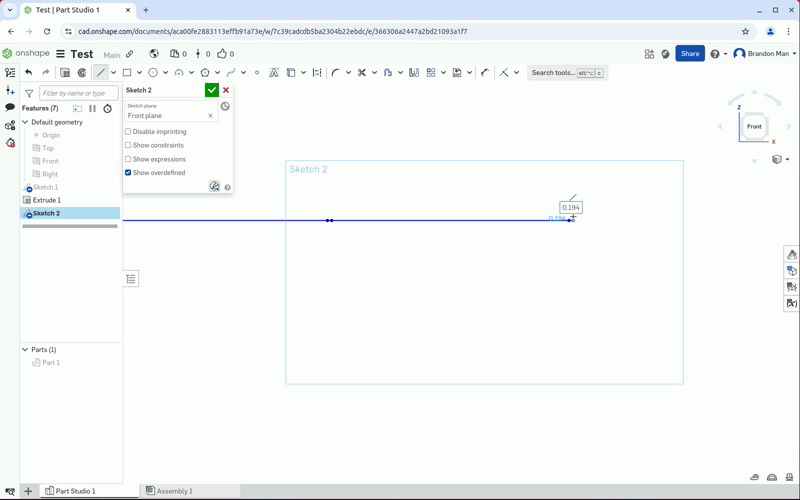
scroll(6)
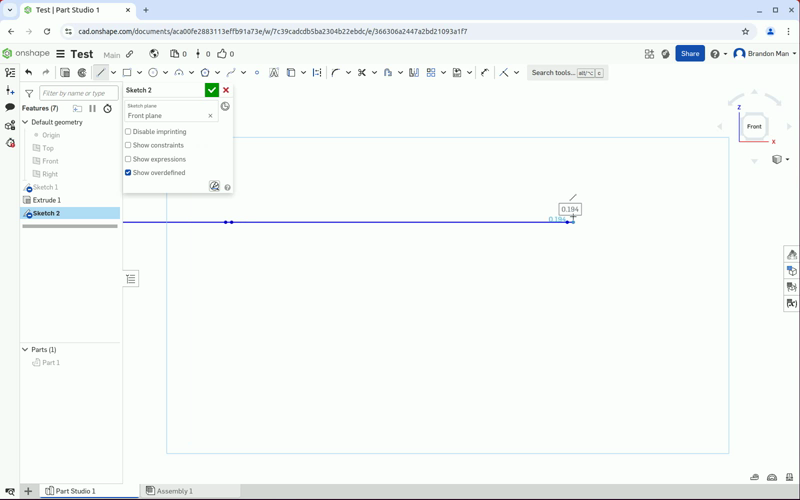
scroll(6)
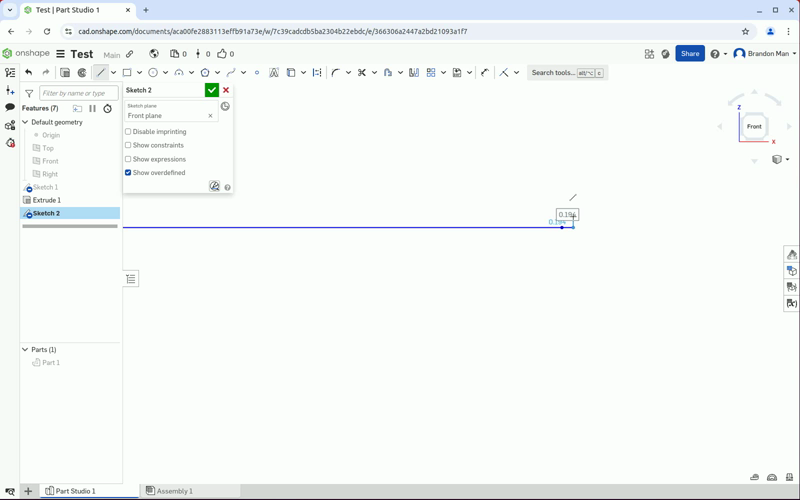
click(573, 216)
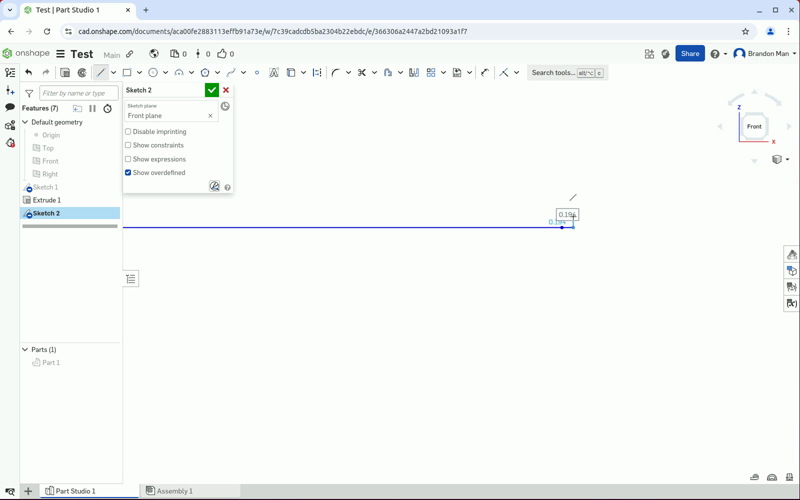
scroll(-6)
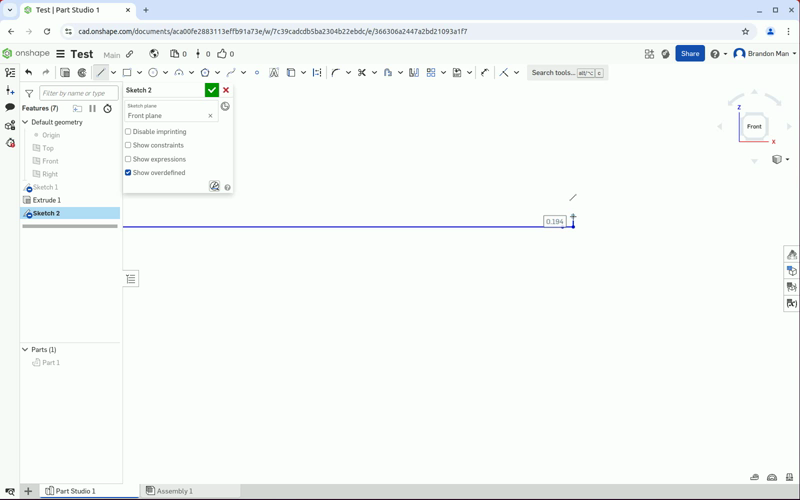
scroll(-6)
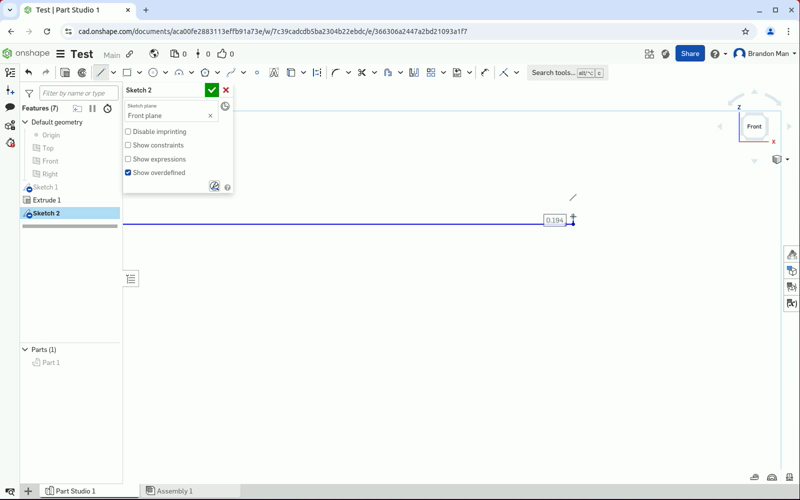
scroll(-6)
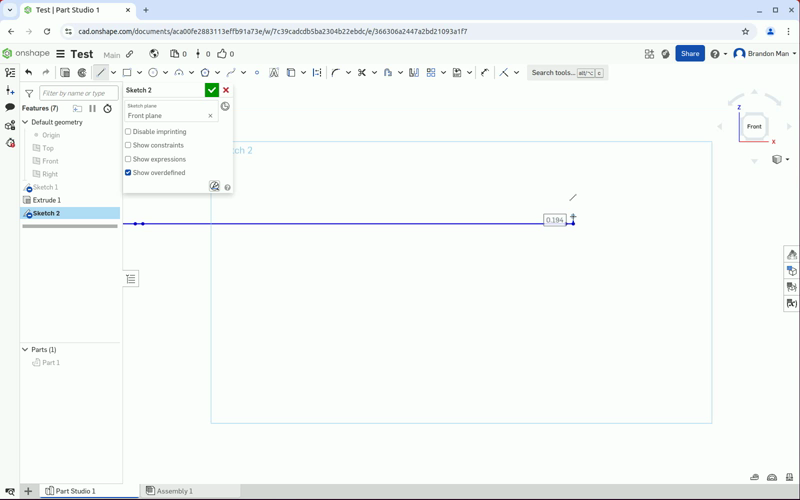
scroll(-6)
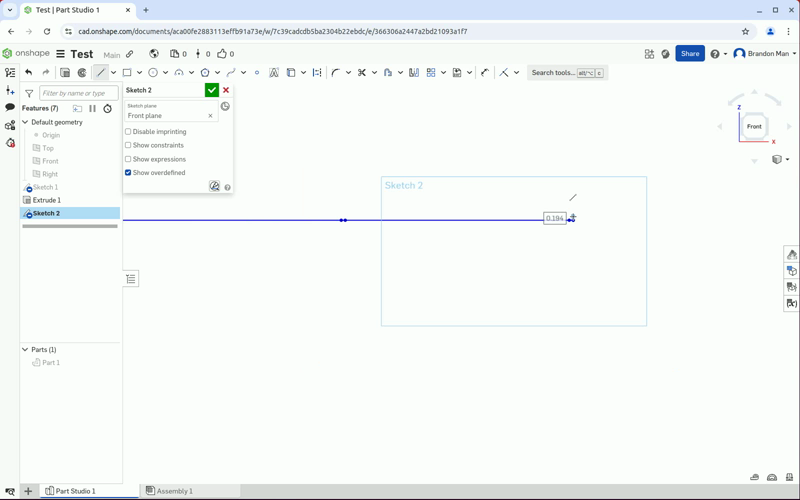
scroll(-6)
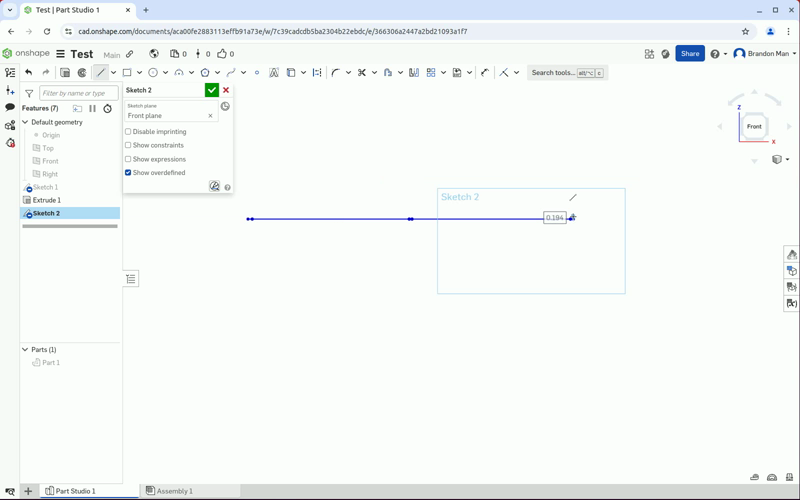
scroll(-6)
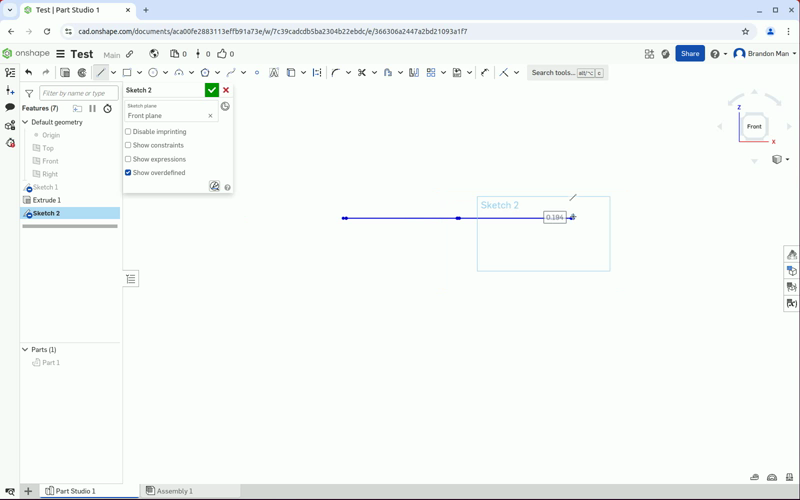
scroll(-6)
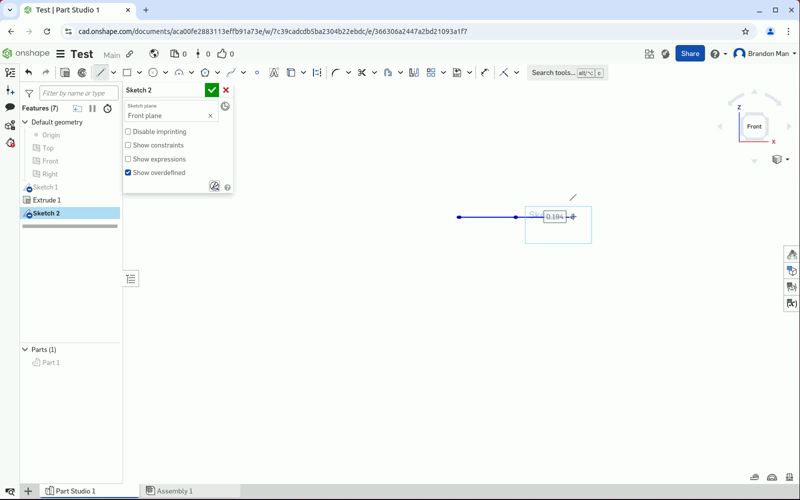
key_up(shift)
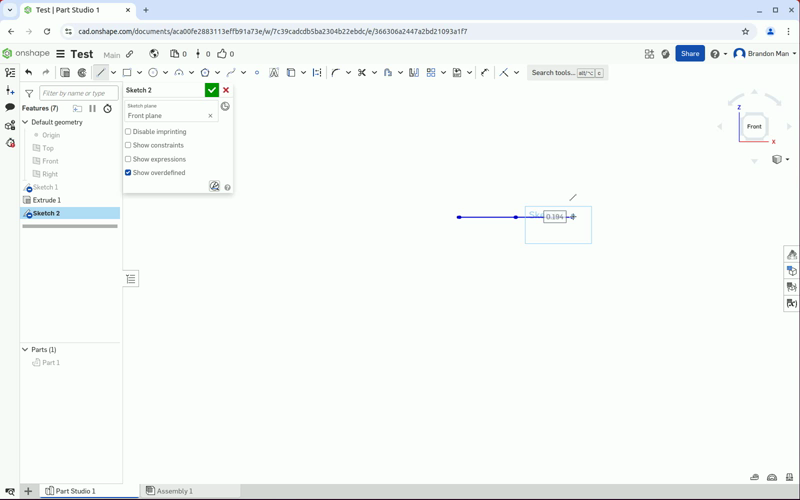
key_down(shift)
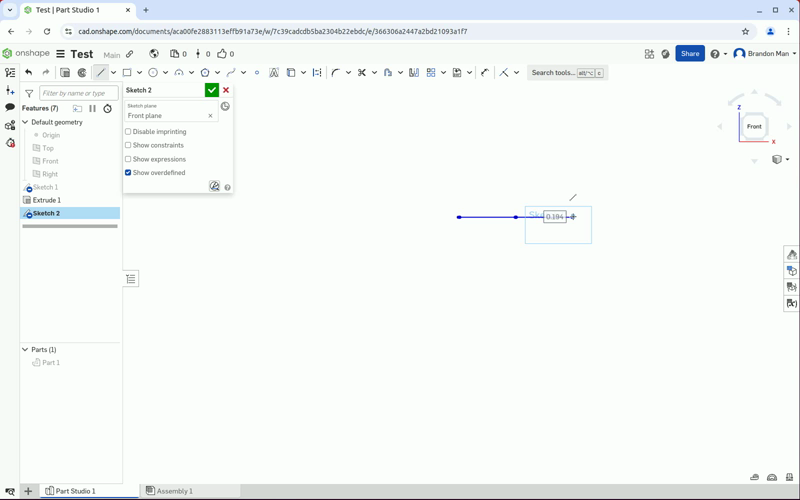
mouse_move(458, 216)
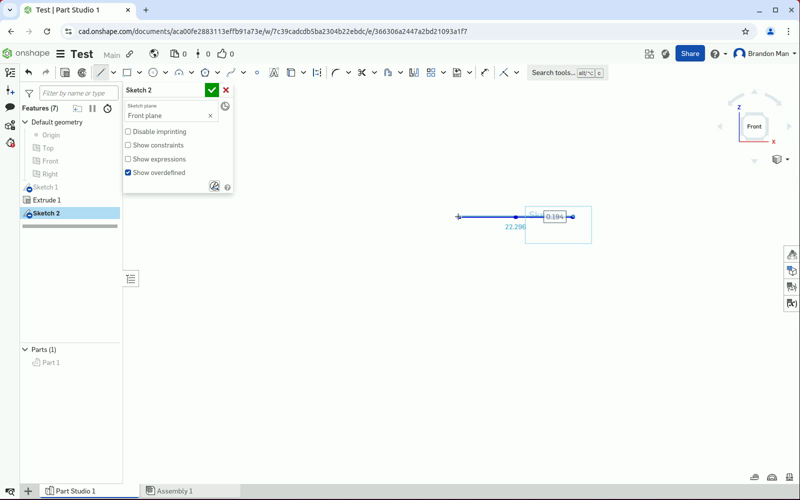
scroll(6)
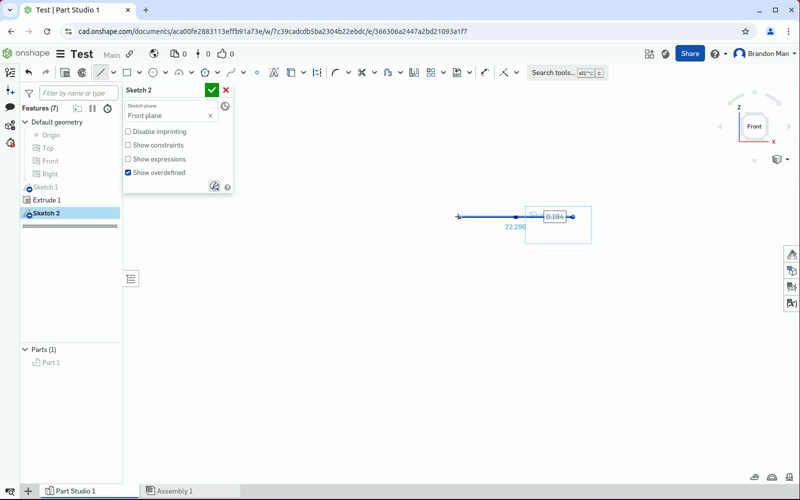
scroll(6)
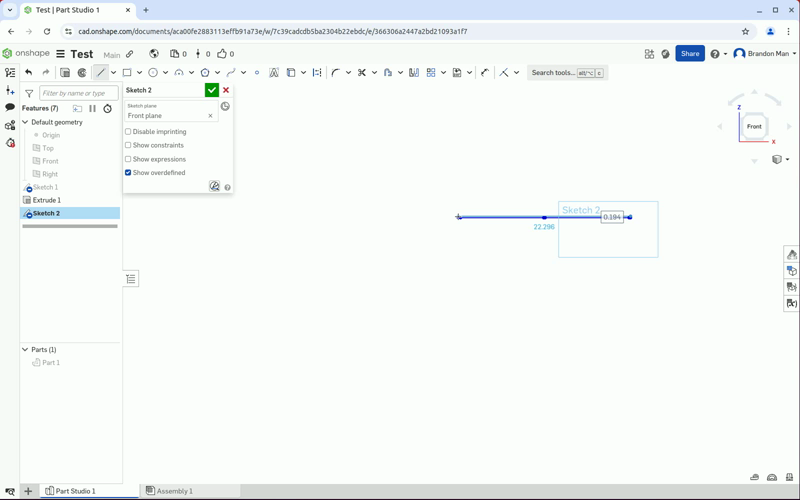
scroll(6)
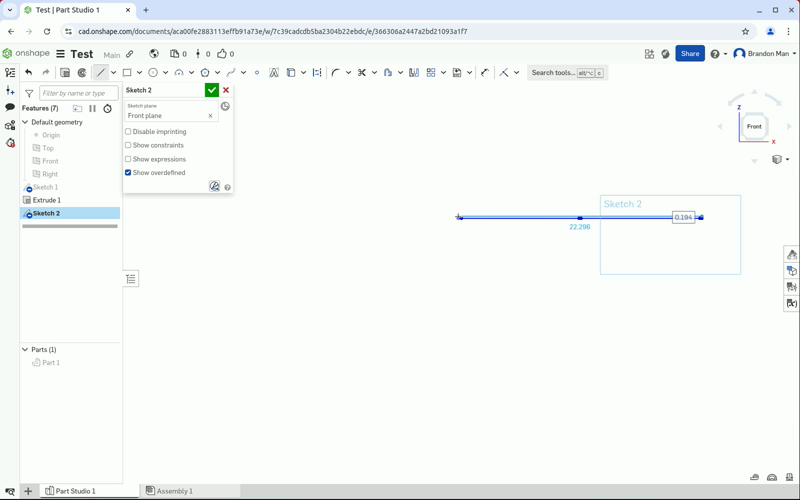
scroll(6)
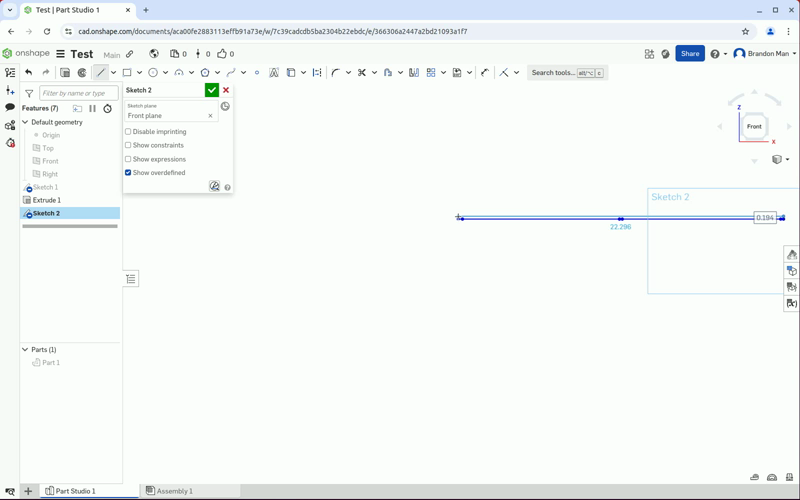
scroll(6)
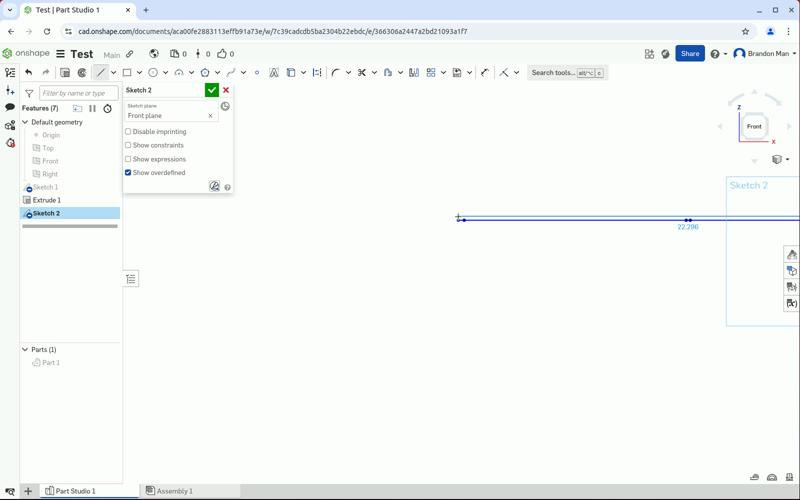
scroll(6)
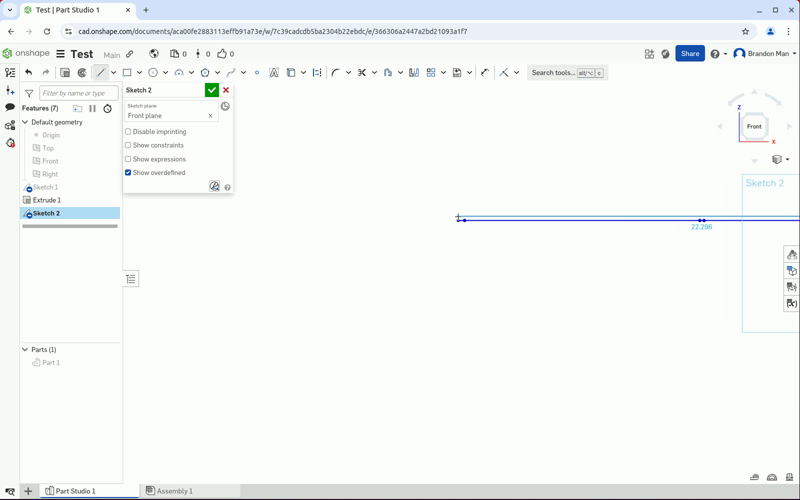
scroll(6)
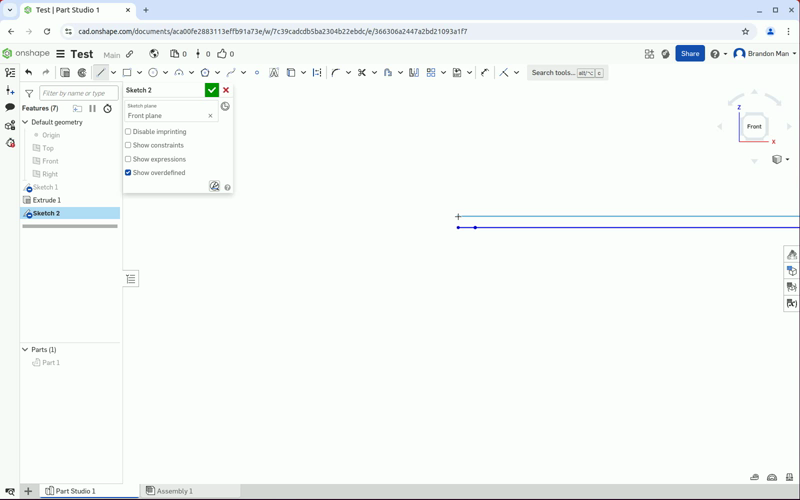
click(458, 216)
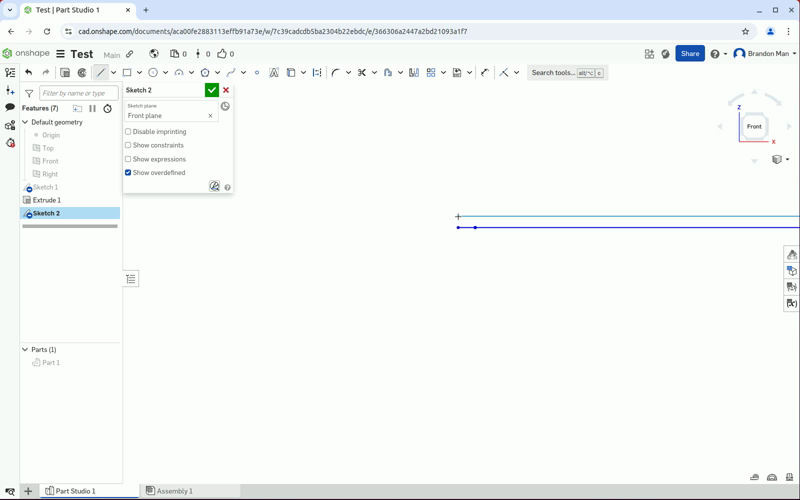
scroll(-6)
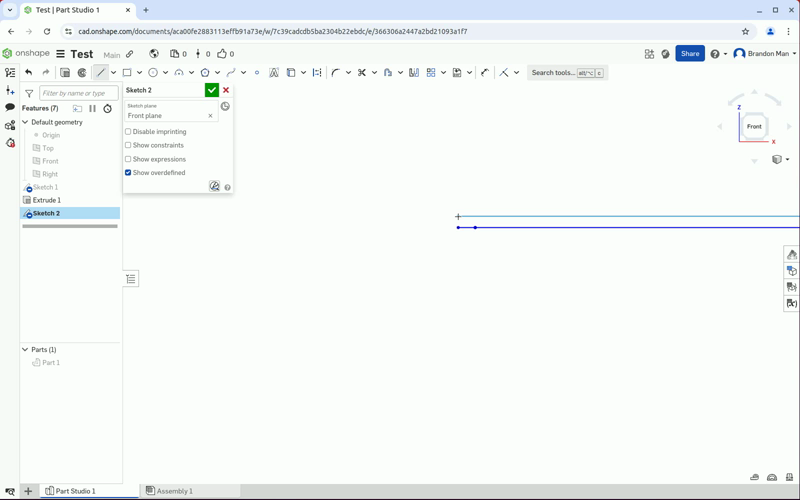
scroll(-6)
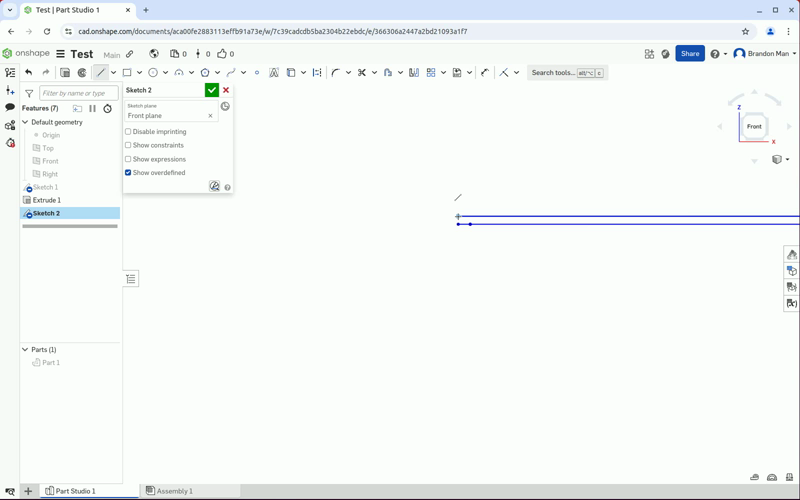
scroll(-6)
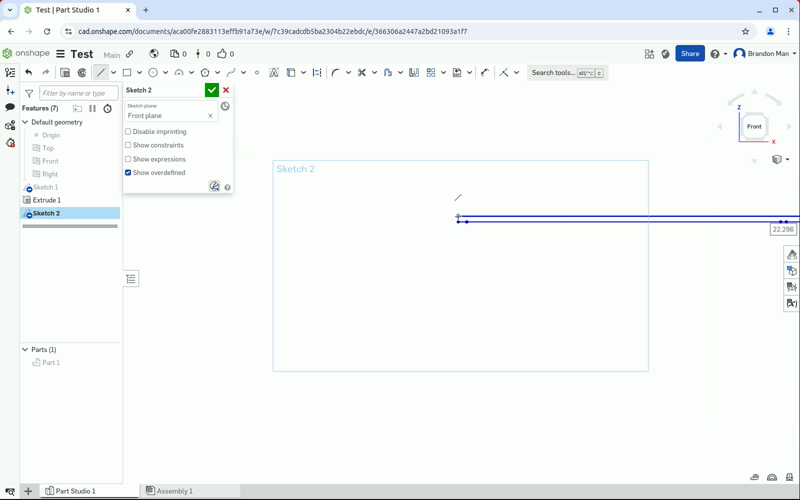
scroll(-6)
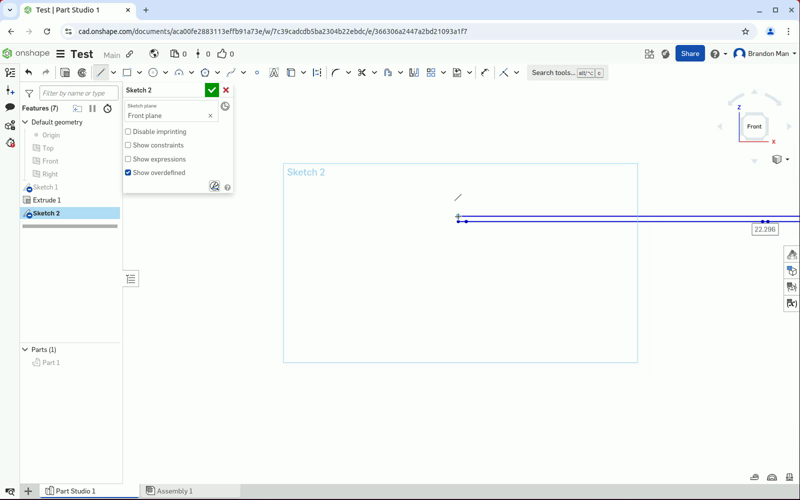
scroll(-6)
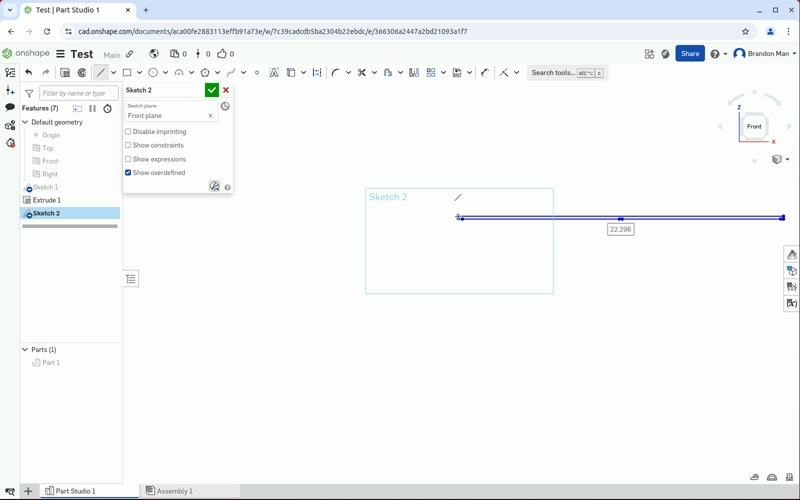
scroll(-6)
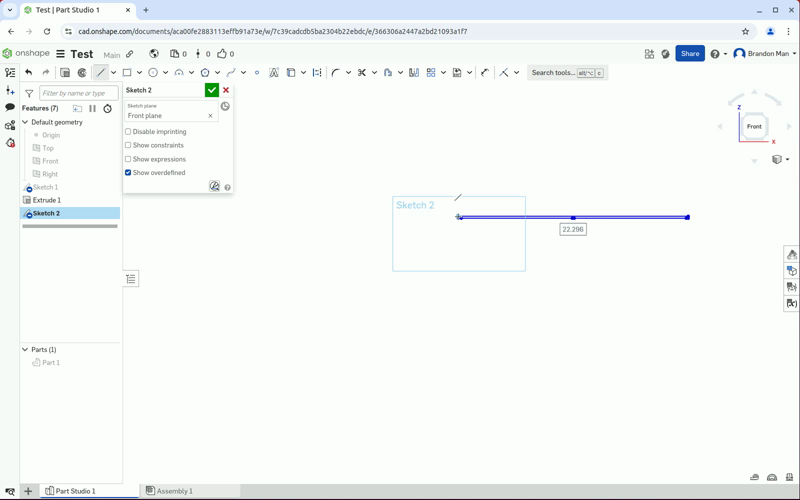
scroll(-6)
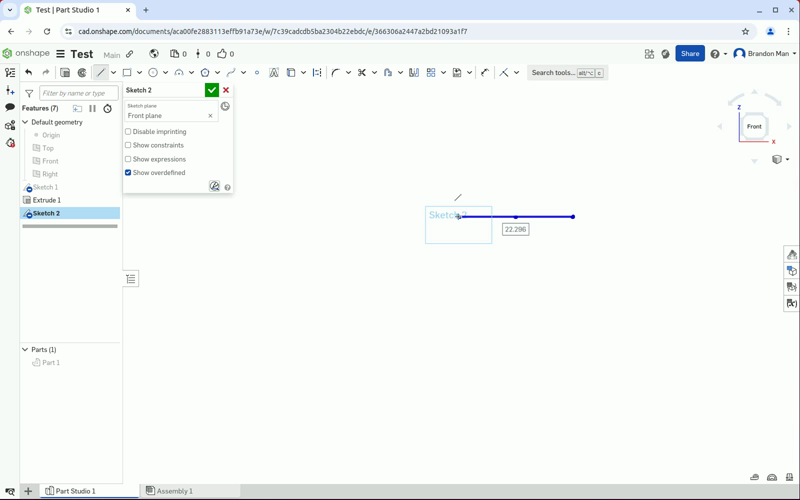
key_up(shift)
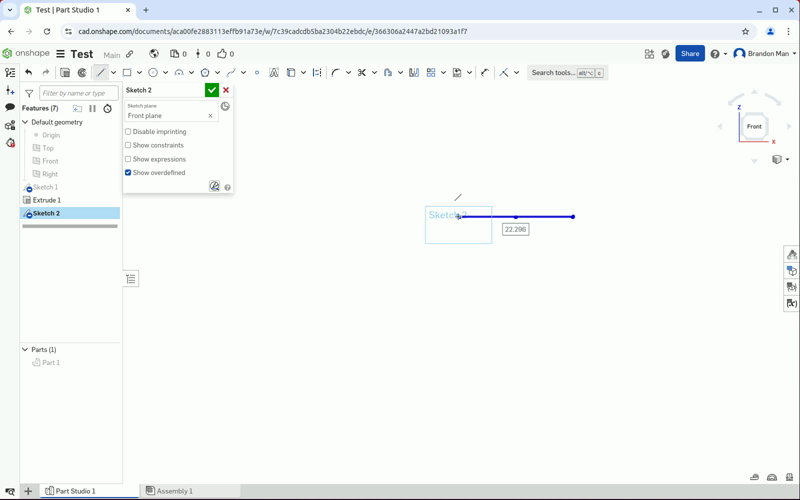
mouse_move(488, 216)
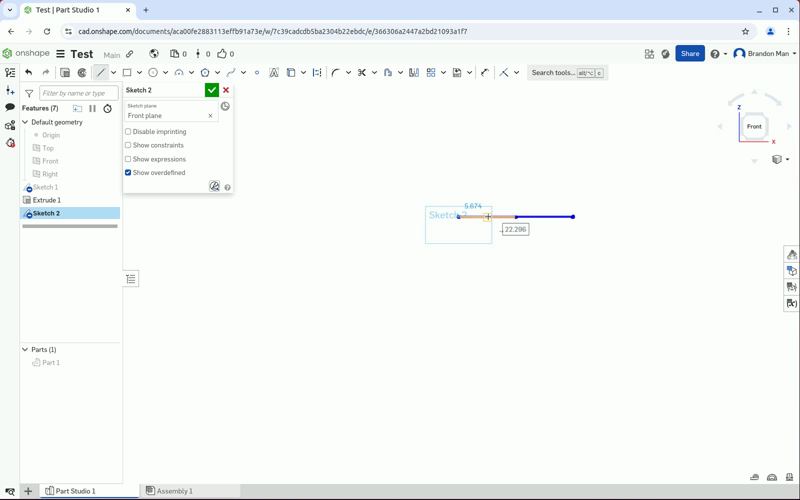
key_down(shift)
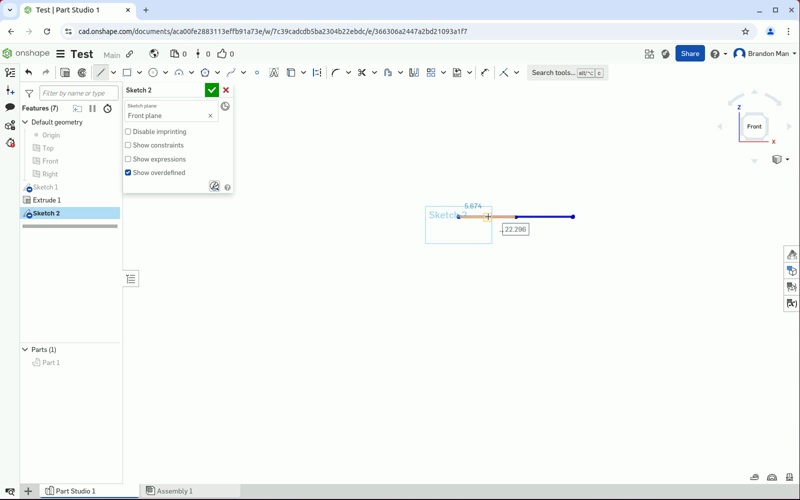
mouse_move(458, 217)
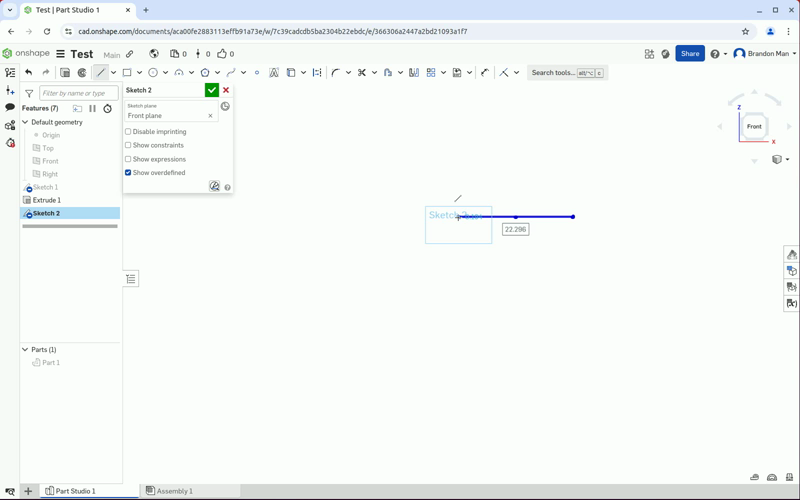
scroll(6)
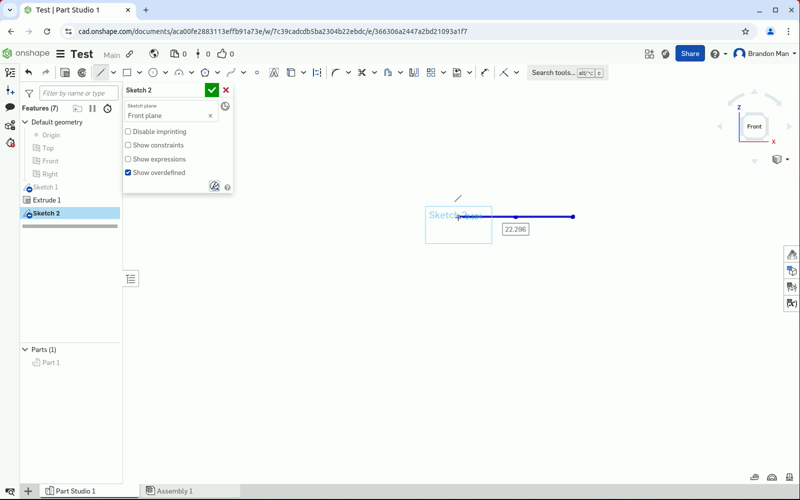
scroll(6)
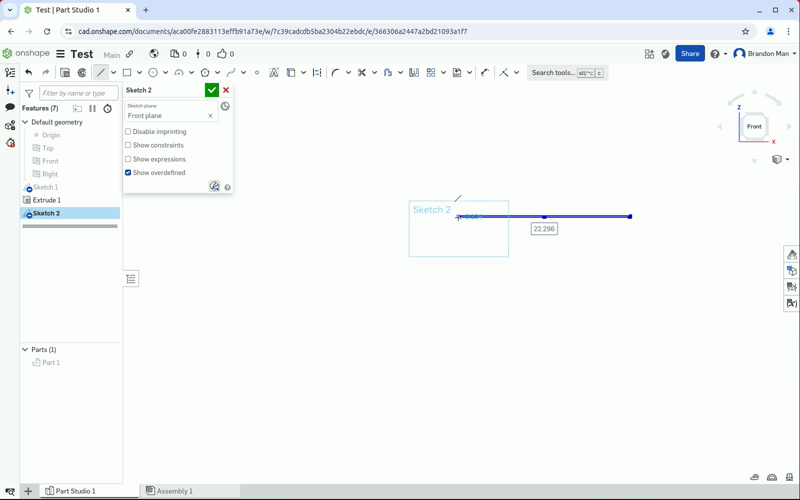
scroll(6)
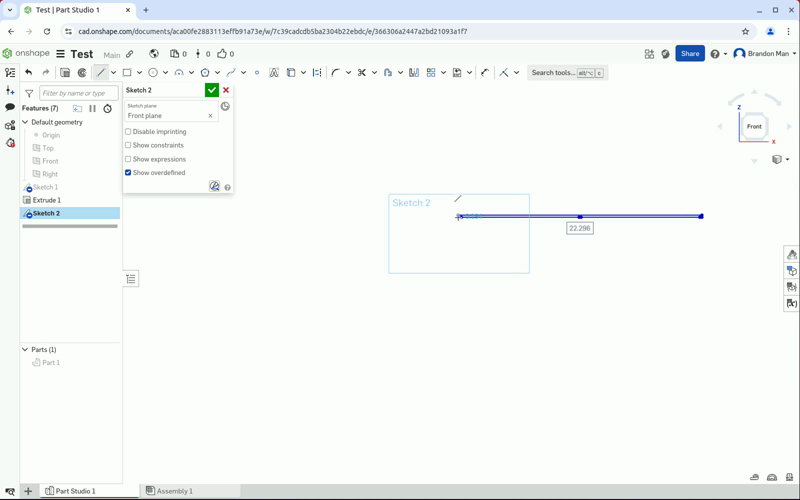
scroll(6)
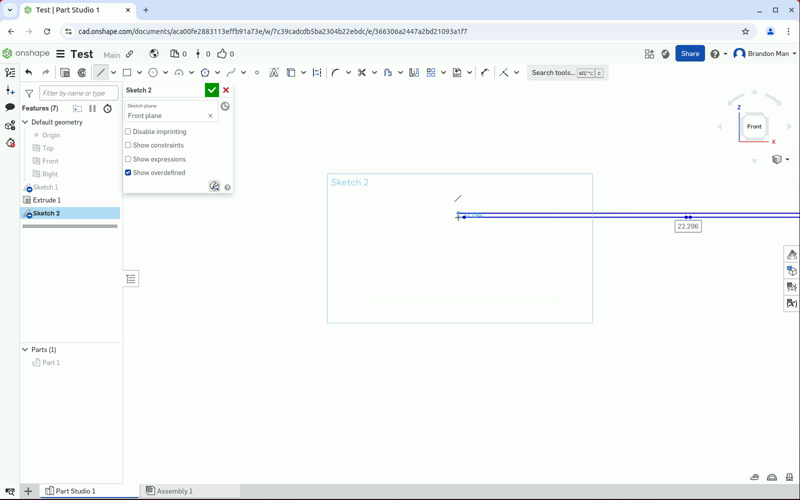
scroll(6)
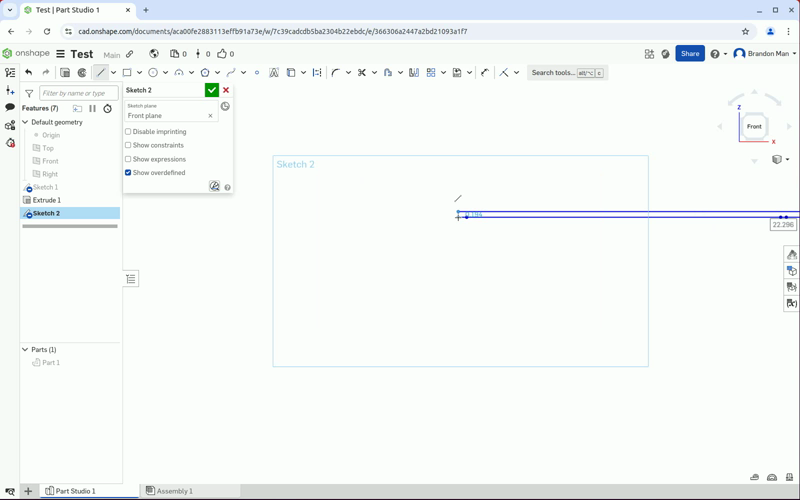
scroll(6)
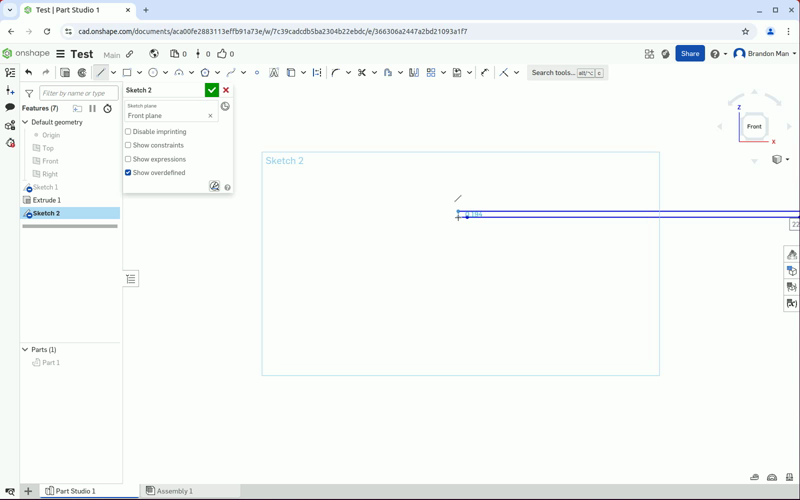
scroll(6)
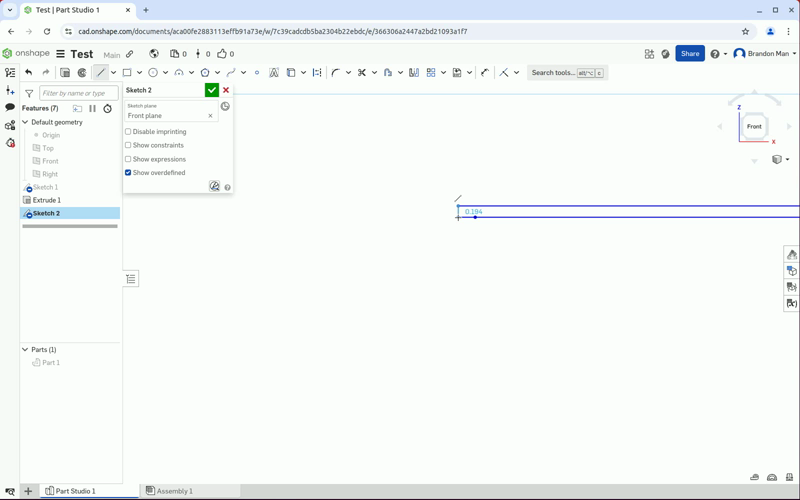
key_up(shift)
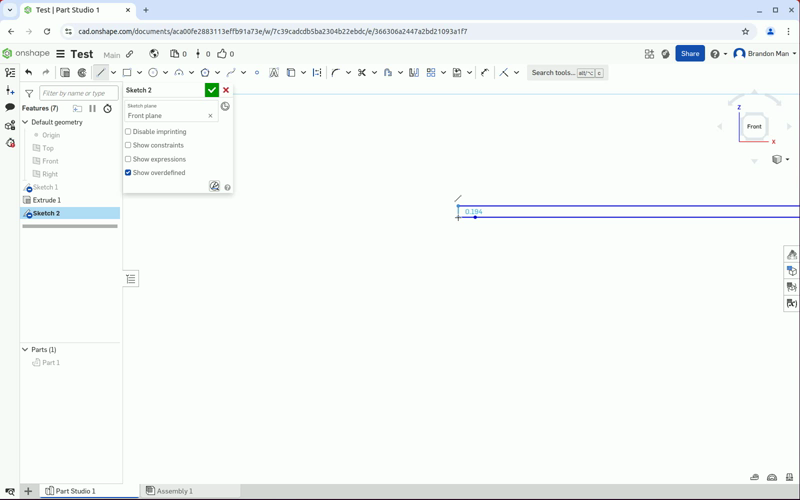
click(458, 217)
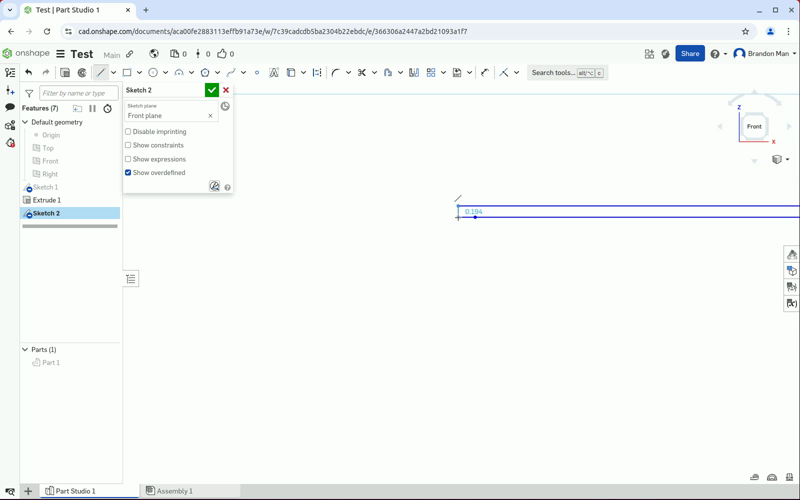
scroll(-6)
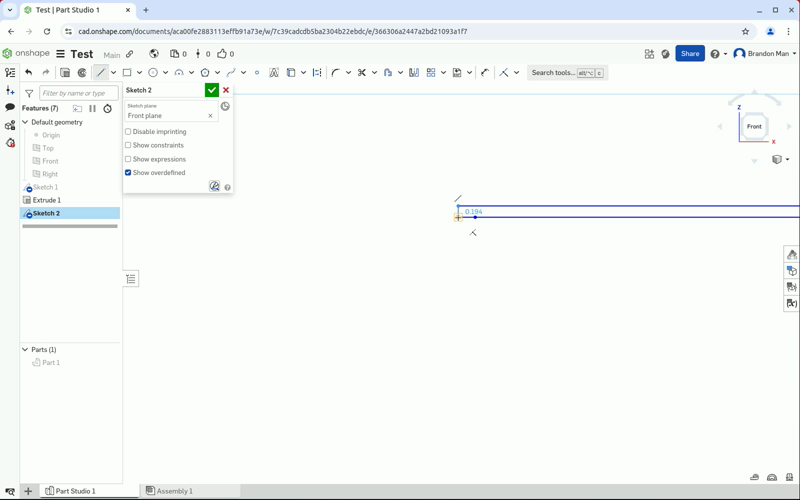
scroll(-6)
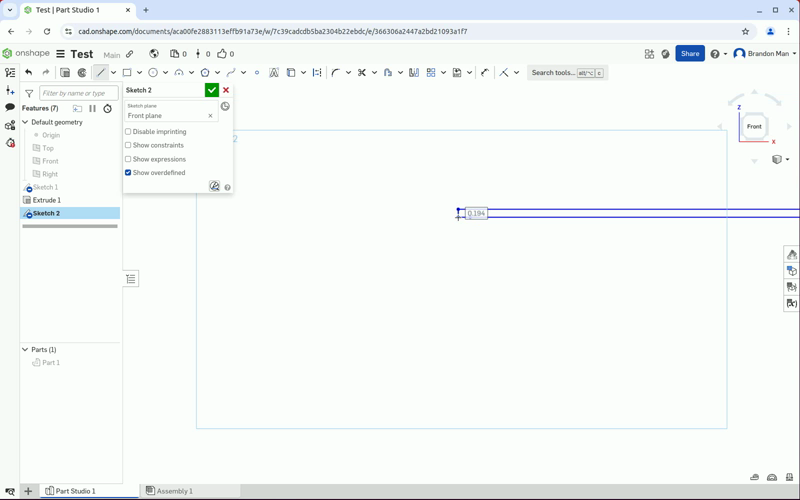
scroll(-6)
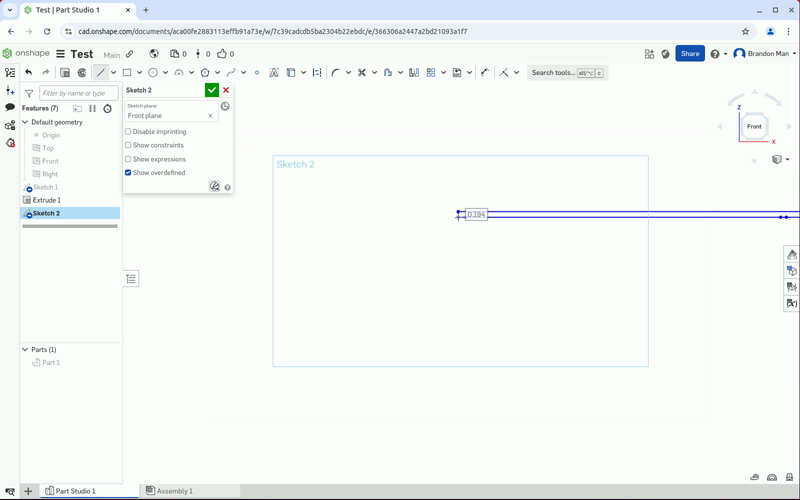
scroll(-6)
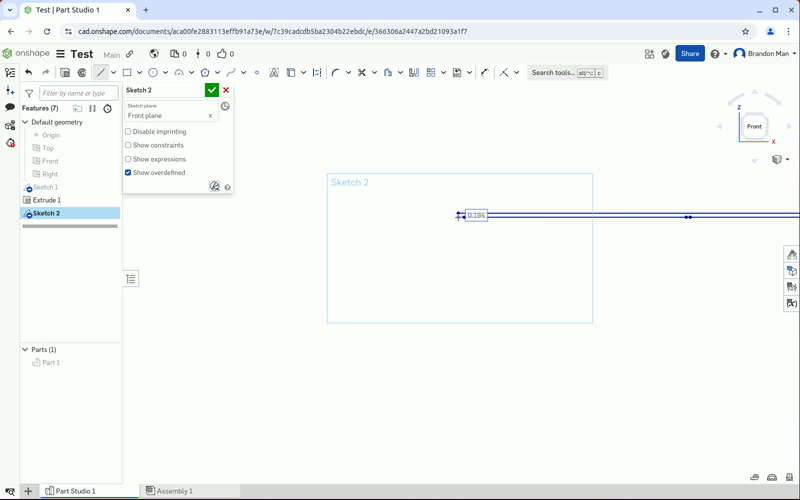
scroll(-6)
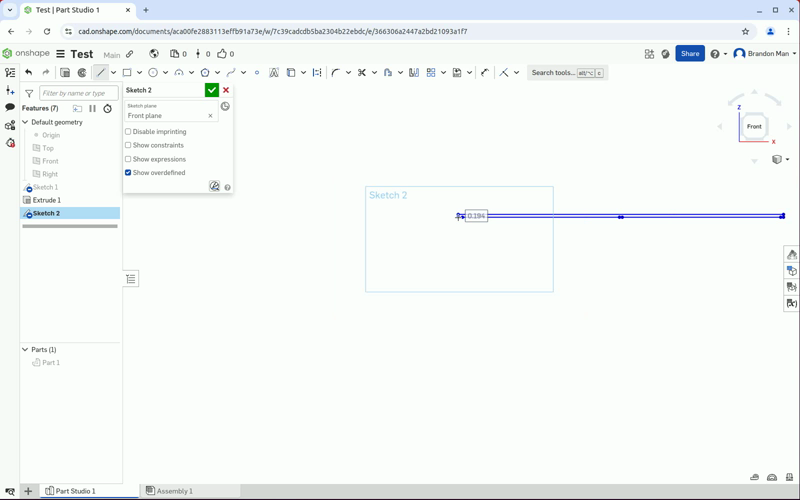
scroll(-6)
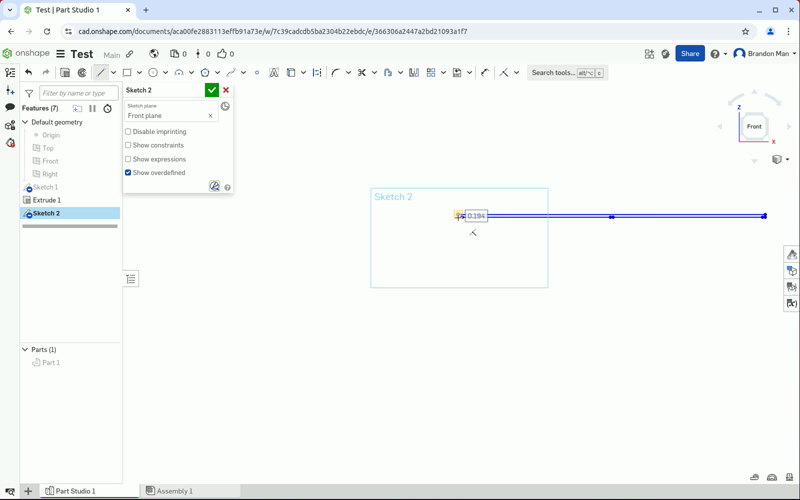
scroll(-6)
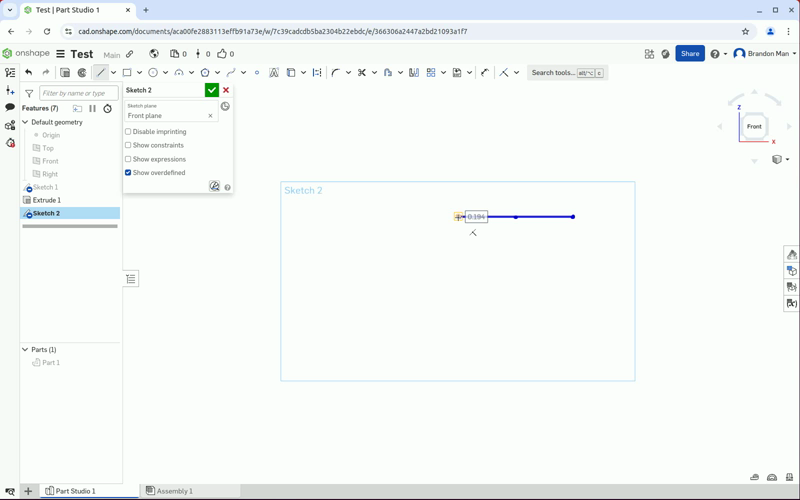
key(esc)
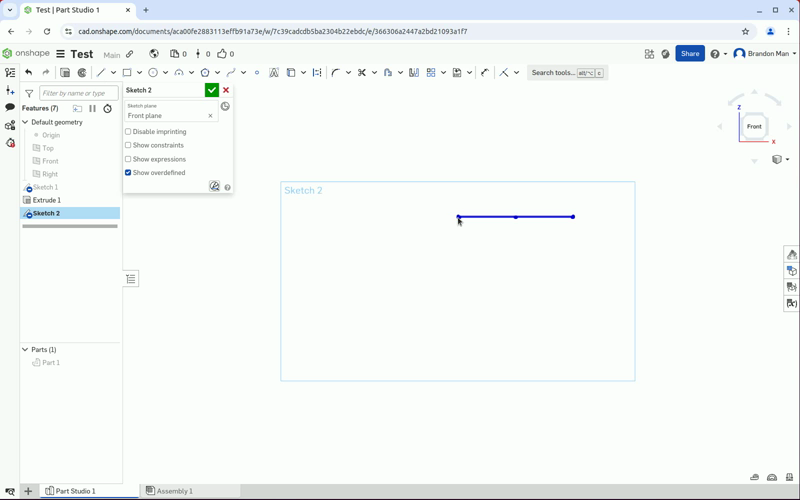
mouse_move(463, 216)
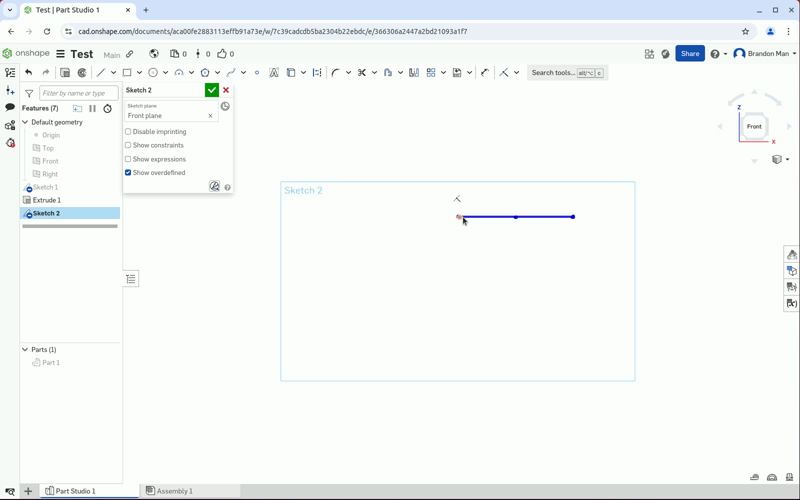
scroll(6)
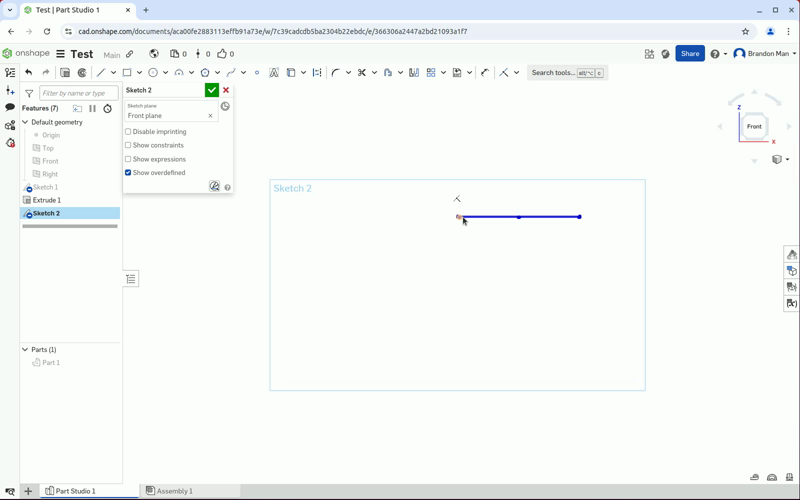
scroll(6)
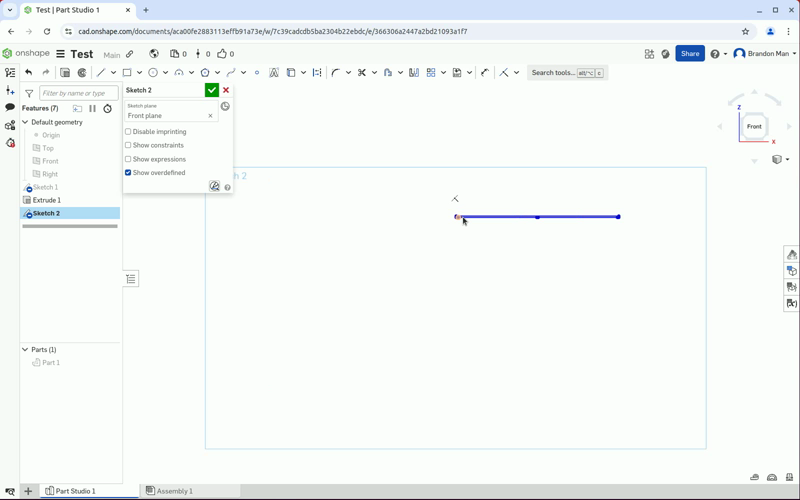
scroll(6)
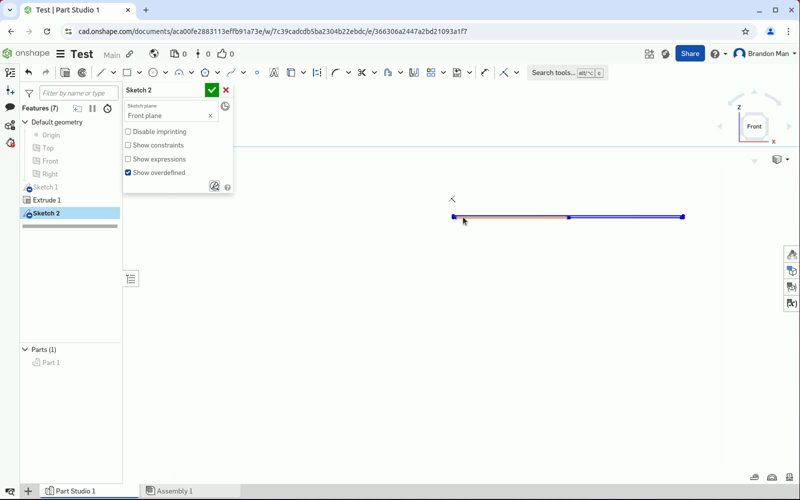
scroll(6)
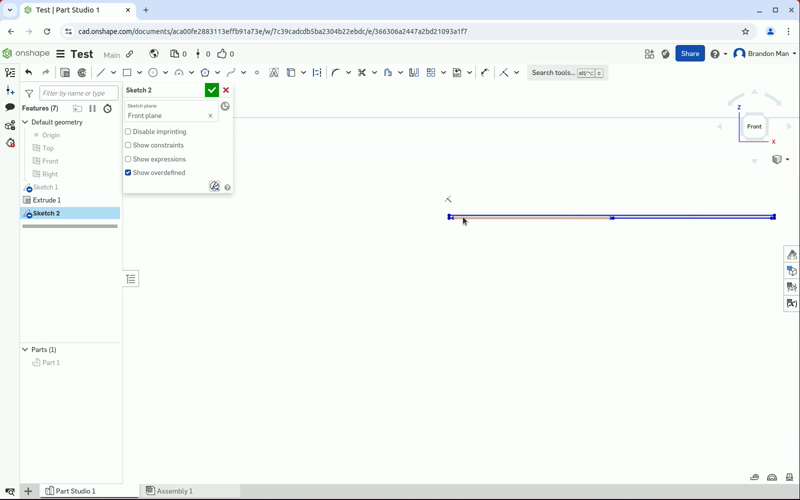
scroll(6)
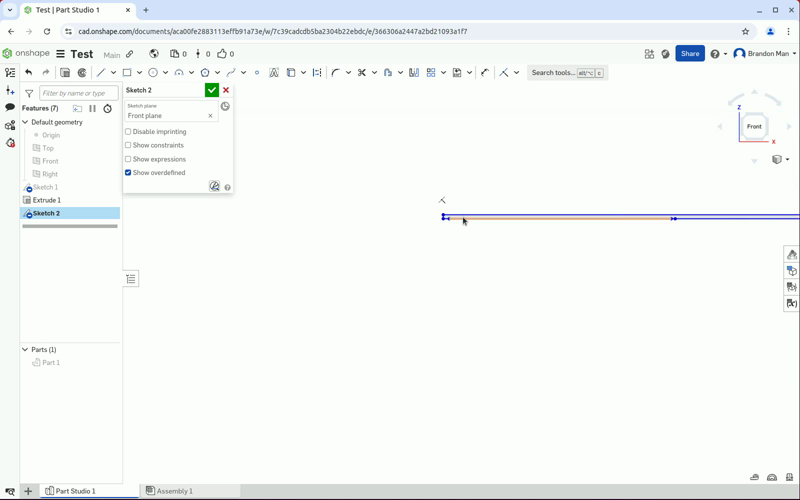
scroll(6)
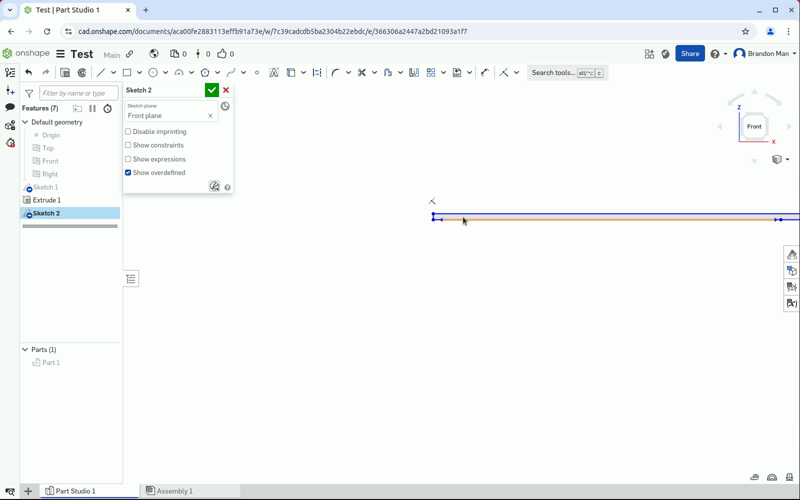
scroll(6)
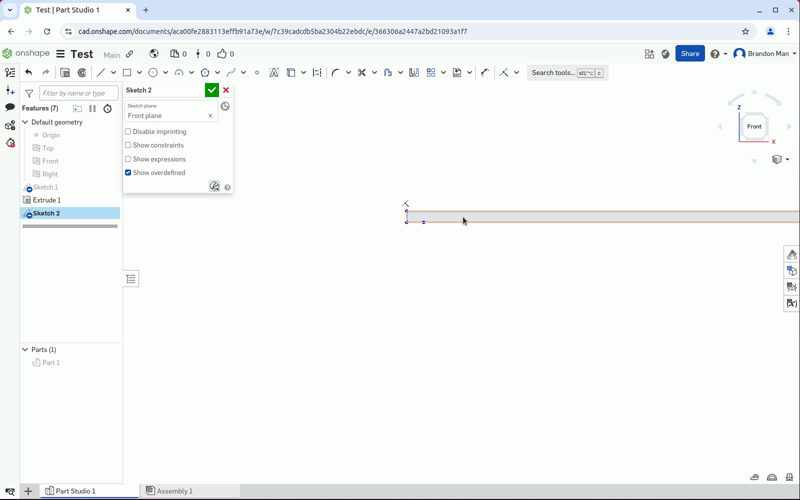
click(463, 216)
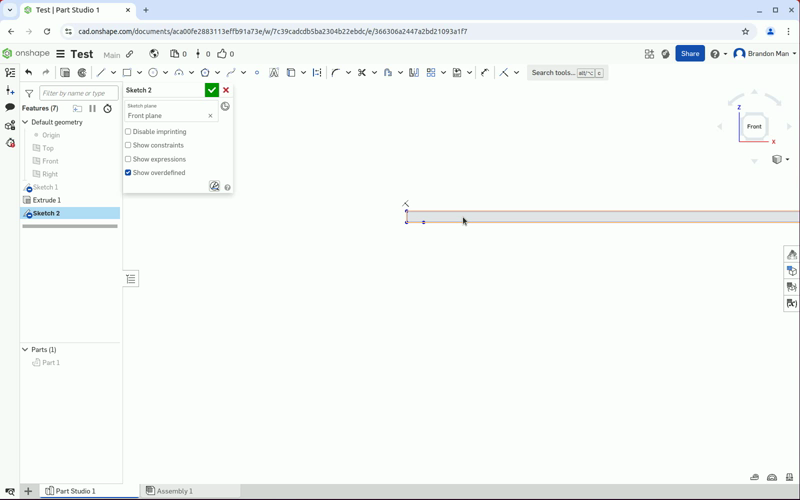
scroll(-6)
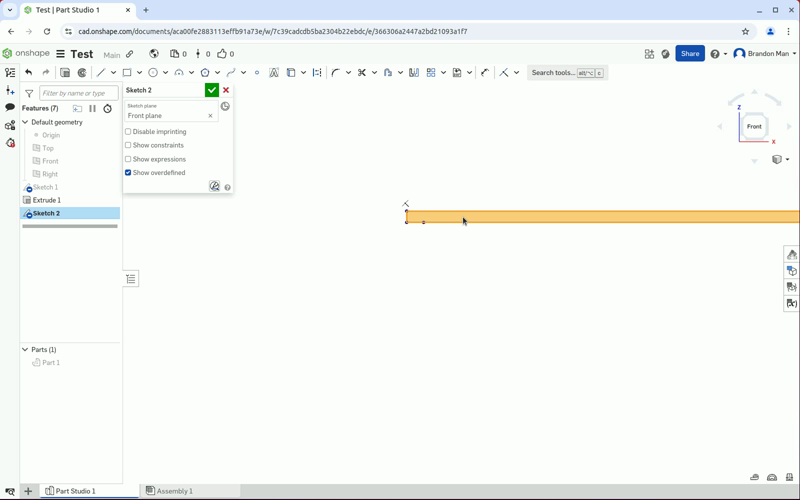
scroll(-6)
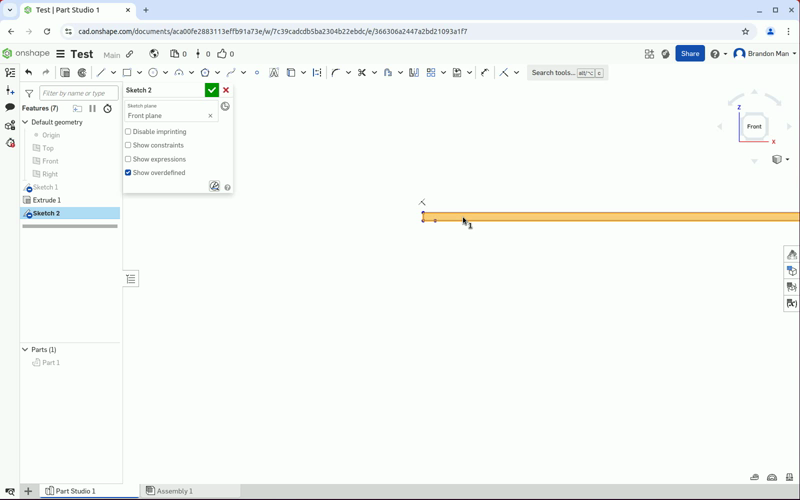
scroll(-6)
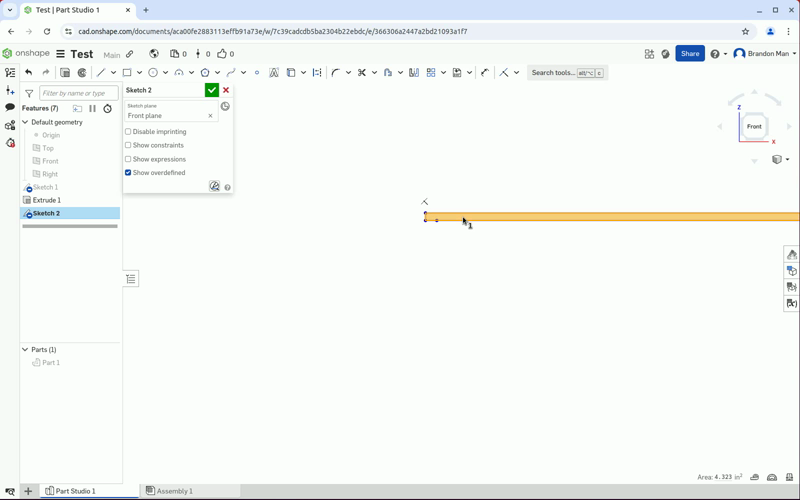
scroll(-6)
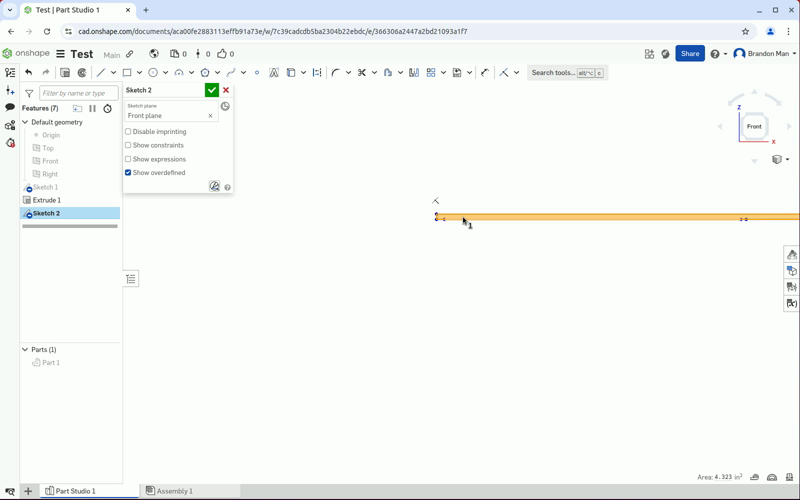
scroll(-6)
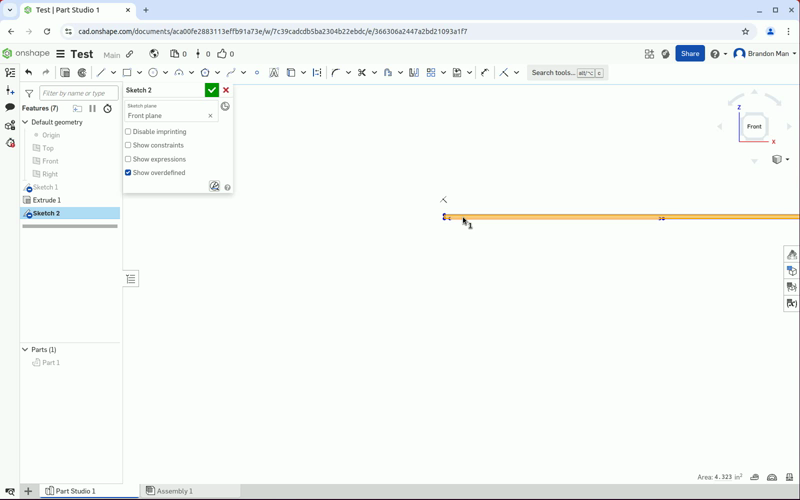
scroll(-6)
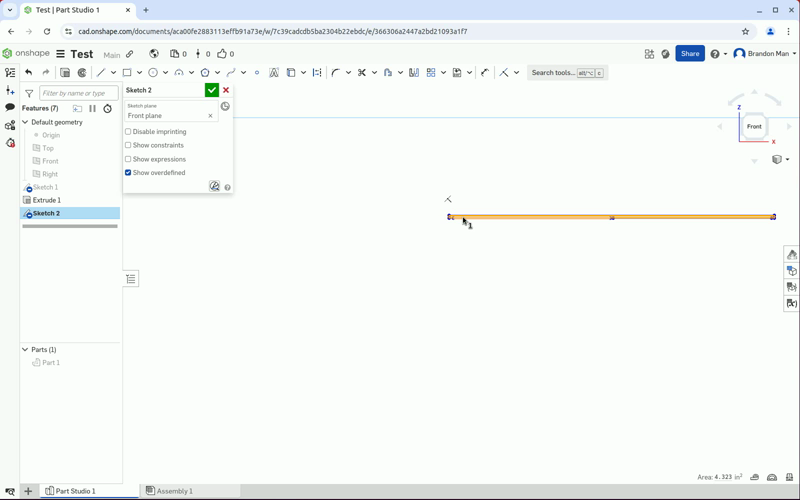
scroll(-6)
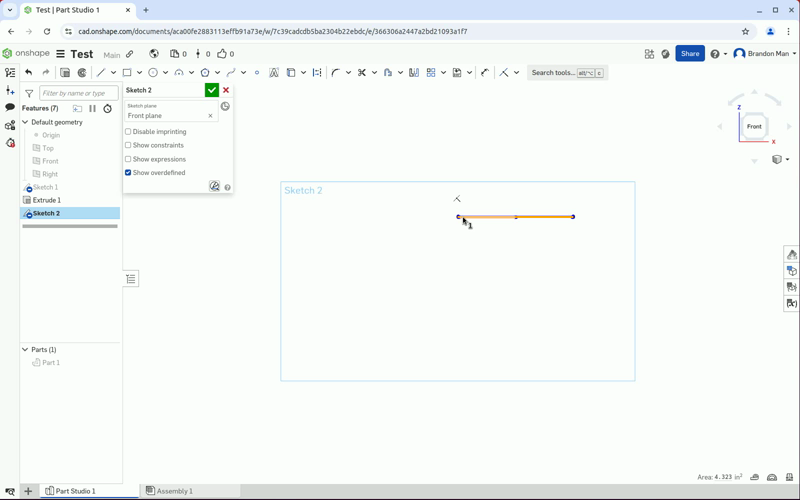
mouse_move(73, 352)
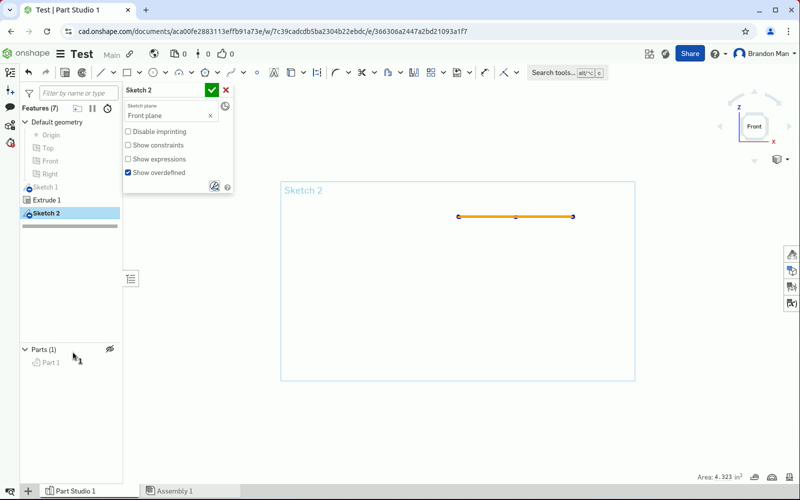
key(shift+y)
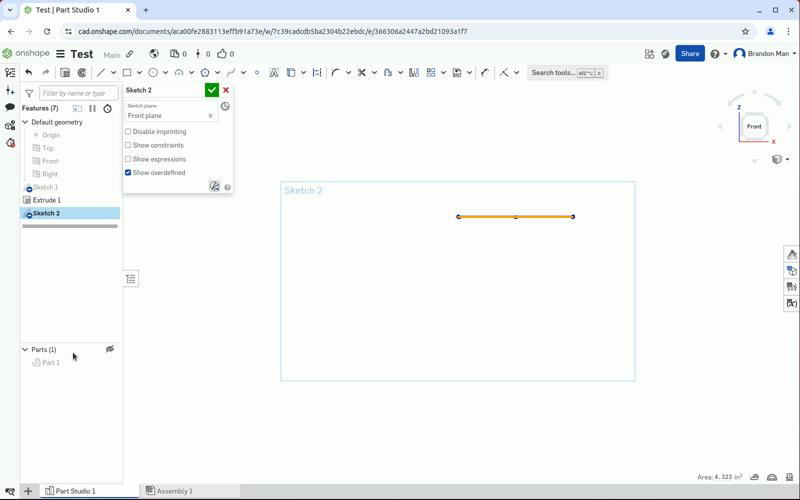
key(shift+e)
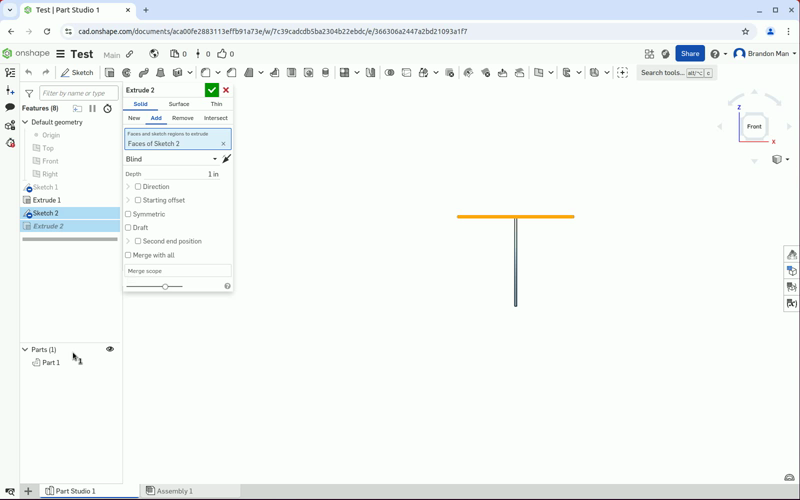
mouse_move(143, 106)
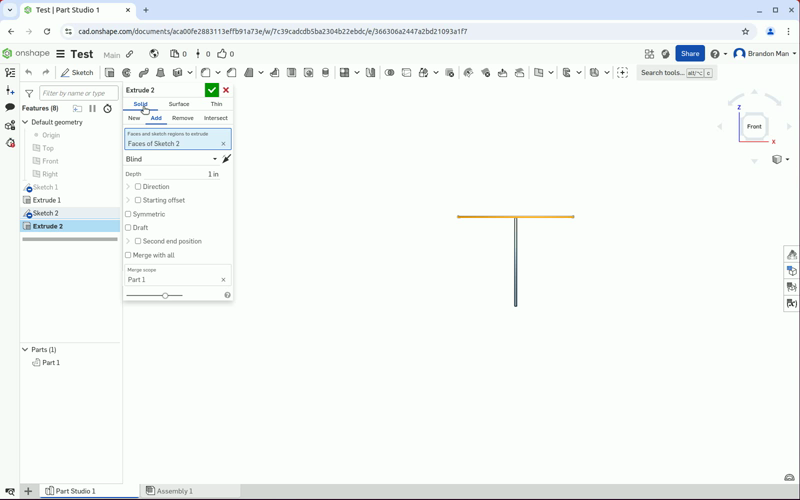
click(143, 106)
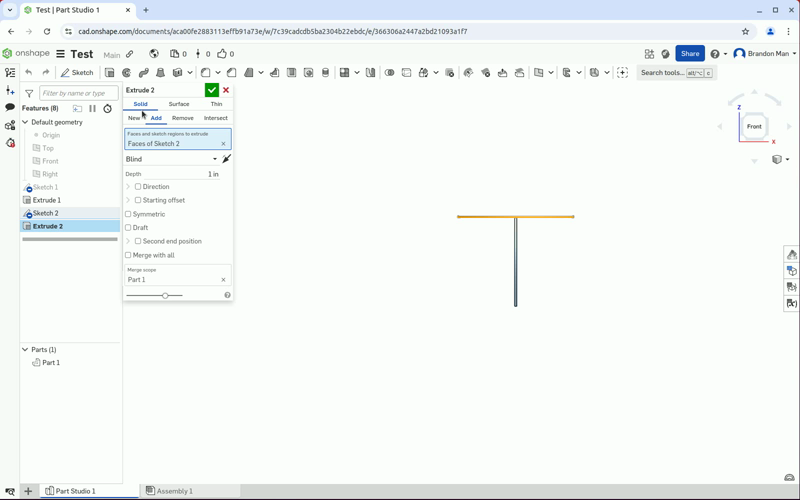
mouse_move(137, 120)
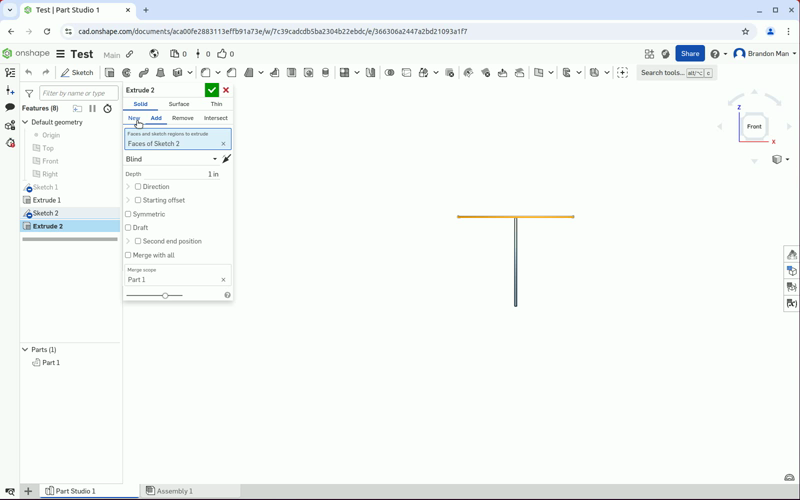
click(137, 120)
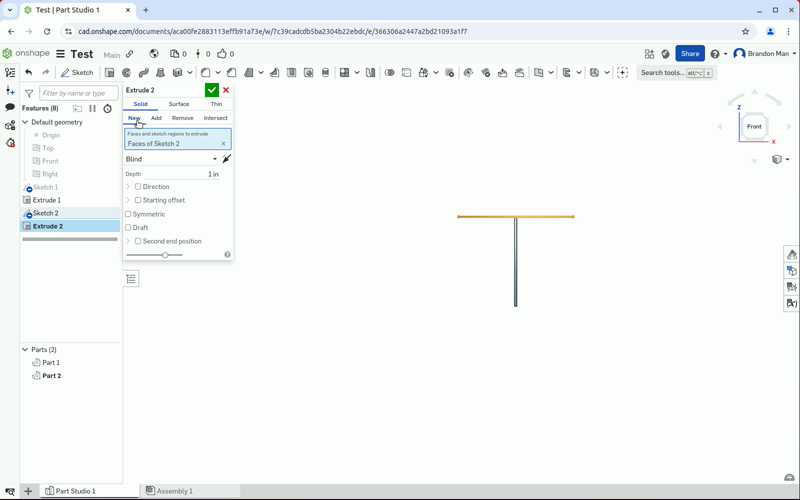
key(tab, 4)
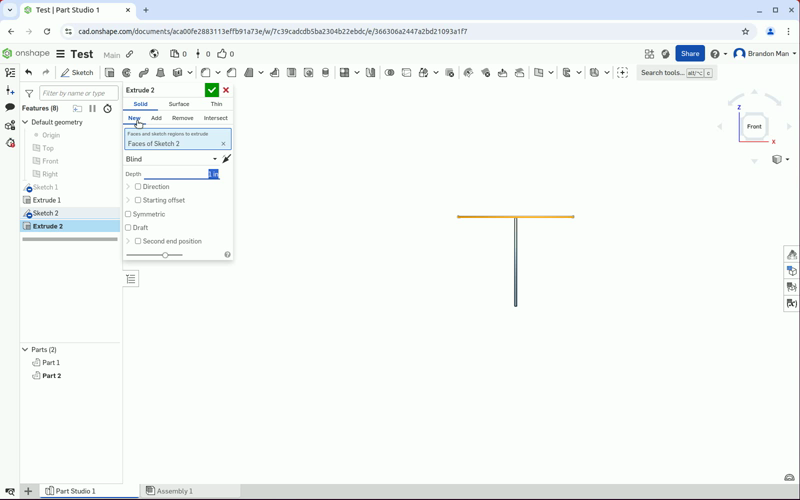
text(0.481)
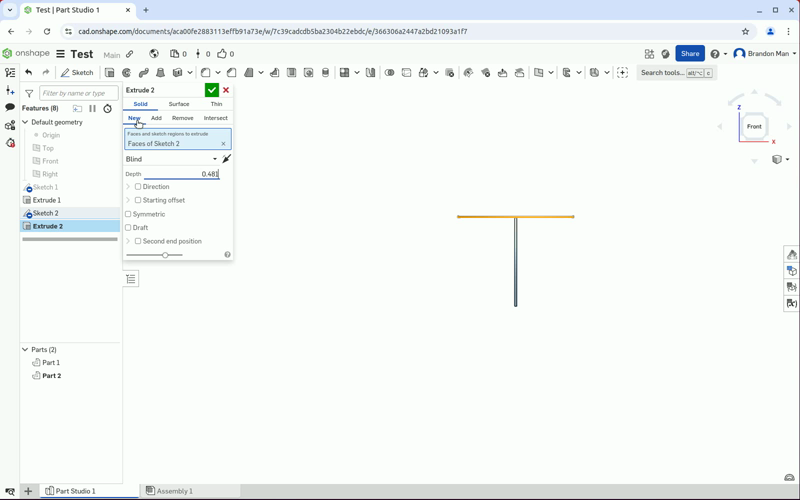
key(enter)
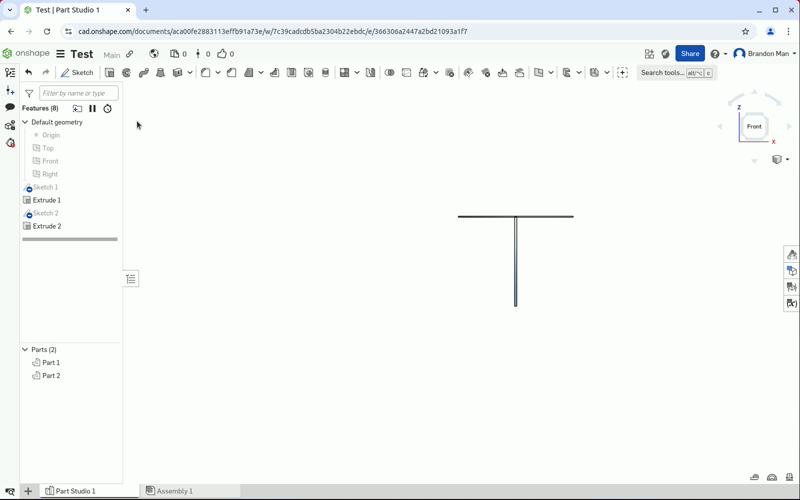
key(shift+h)
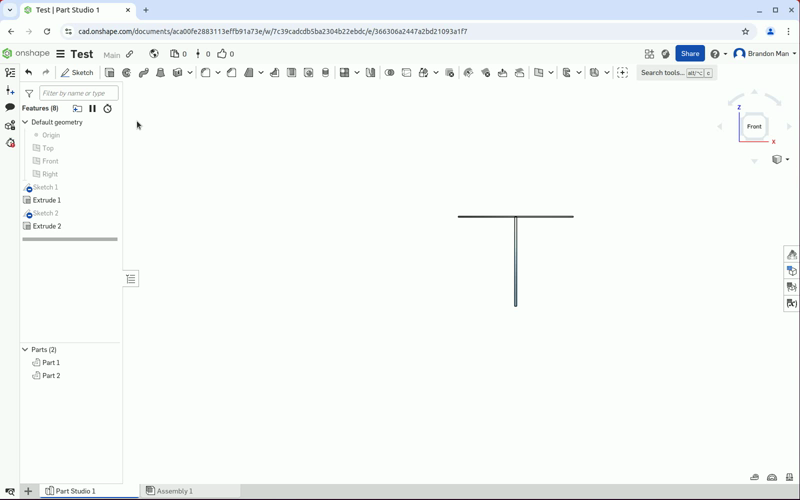
key(shift+h)
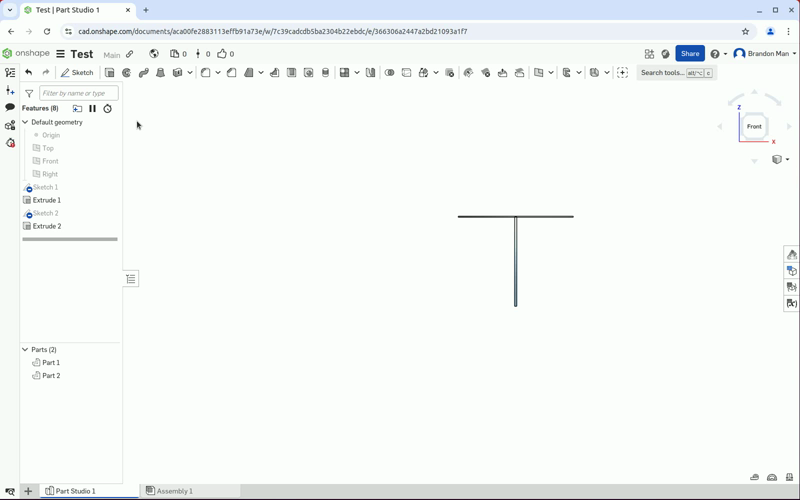
mouse_move(73, 189)
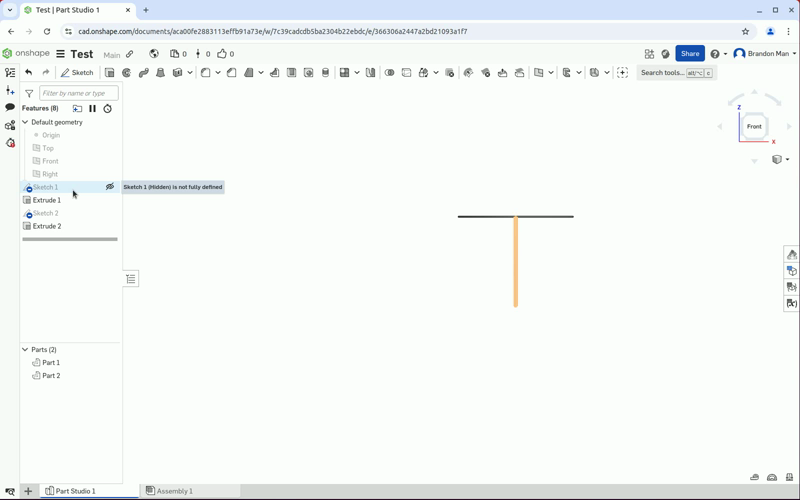
click(73, 189)
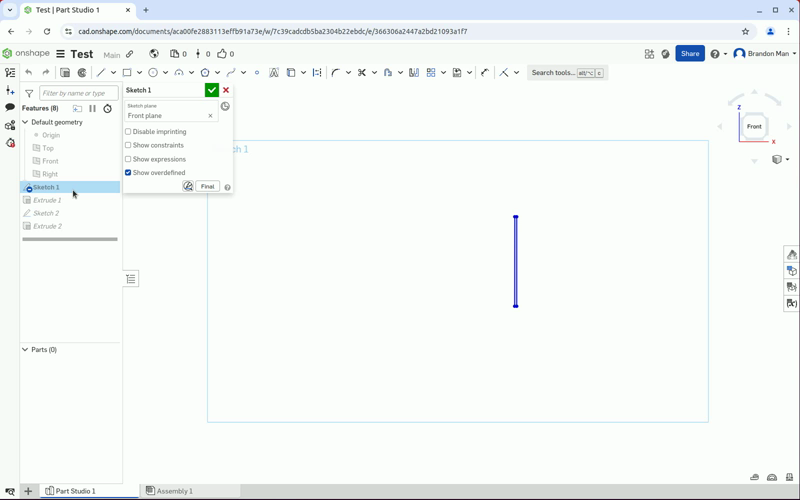
mouse_move(229, 92)
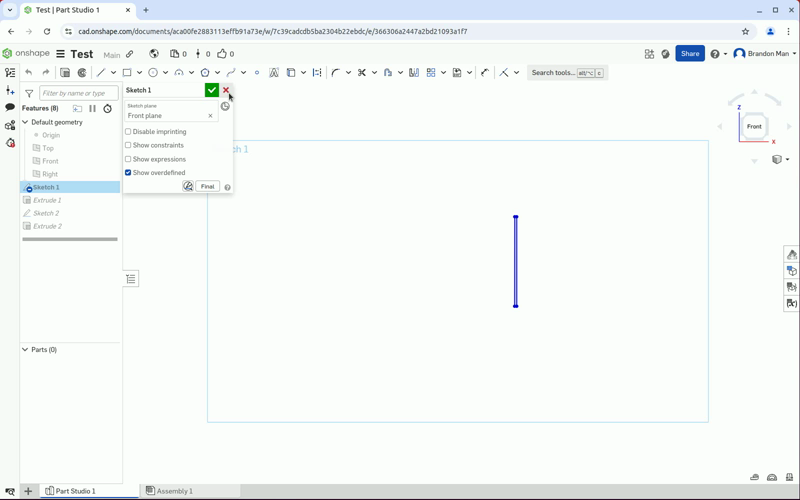
click(229, 92)
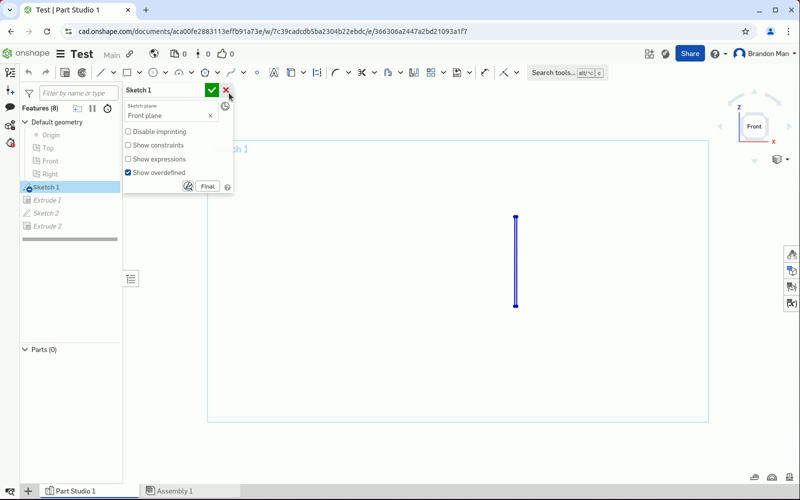
key(shift+s)
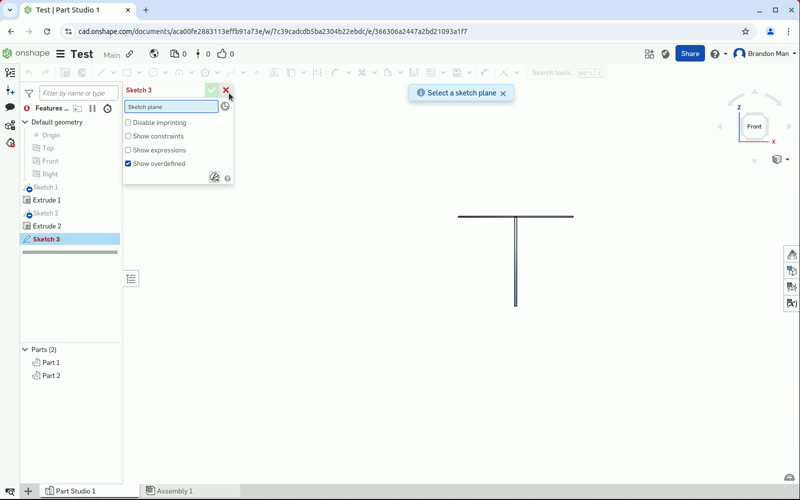
mouse_move(73, 163)
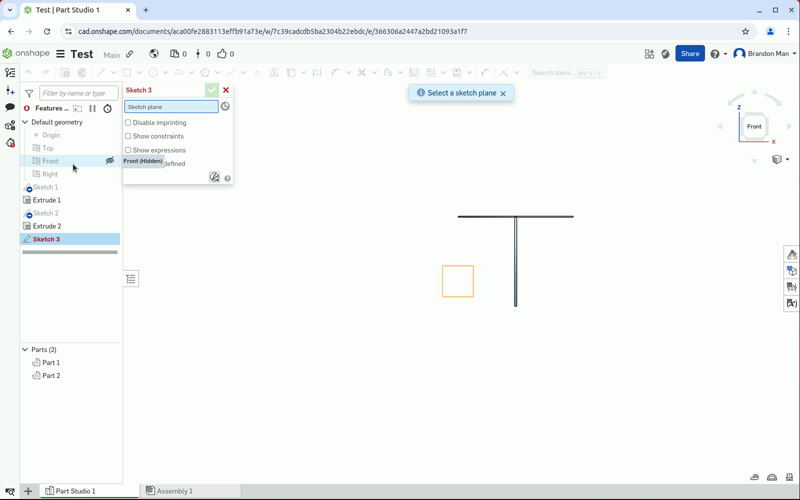
click(73, 163)
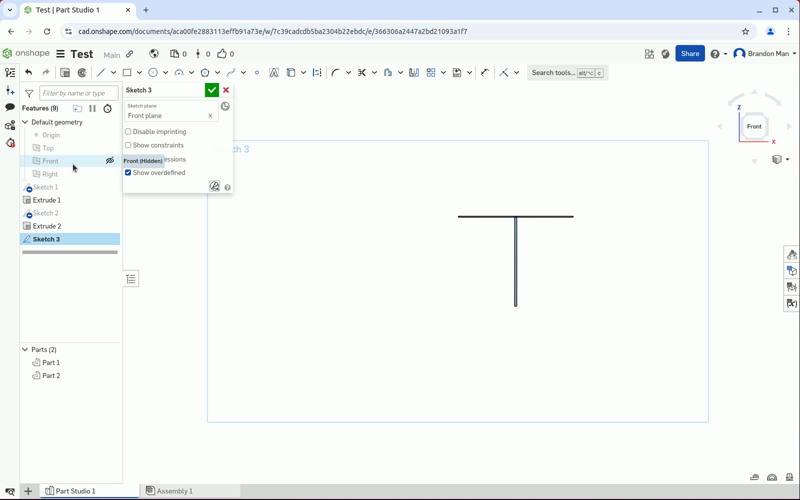
mouse_move(73, 352)
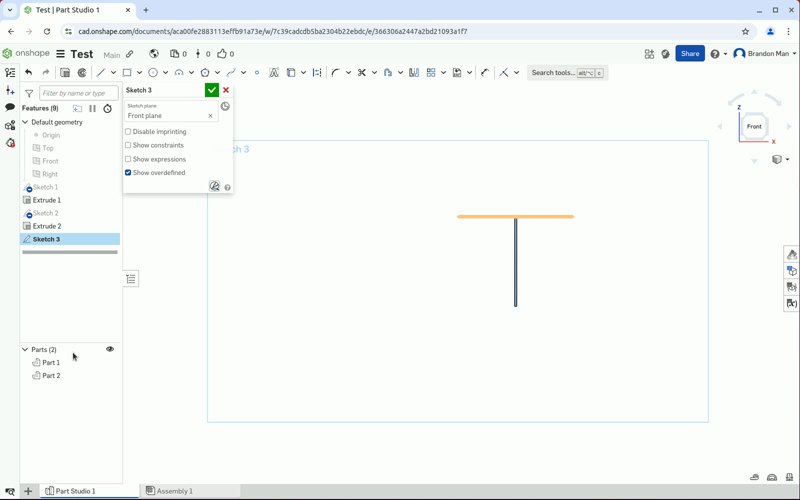
key(y)
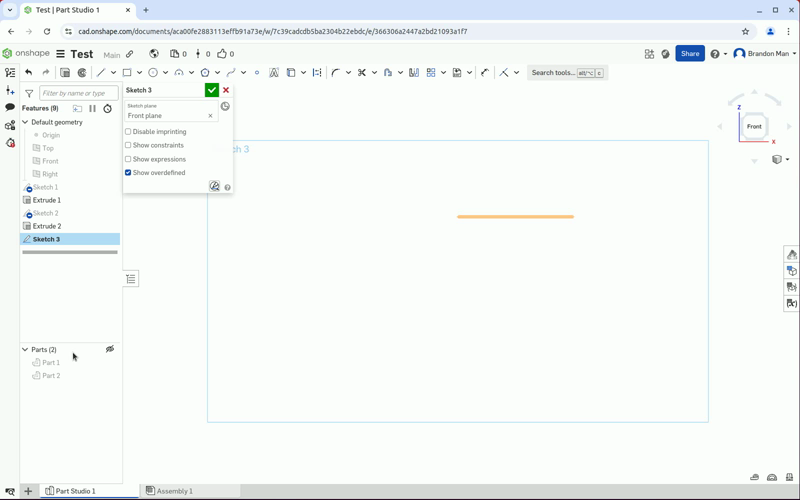
key(l)
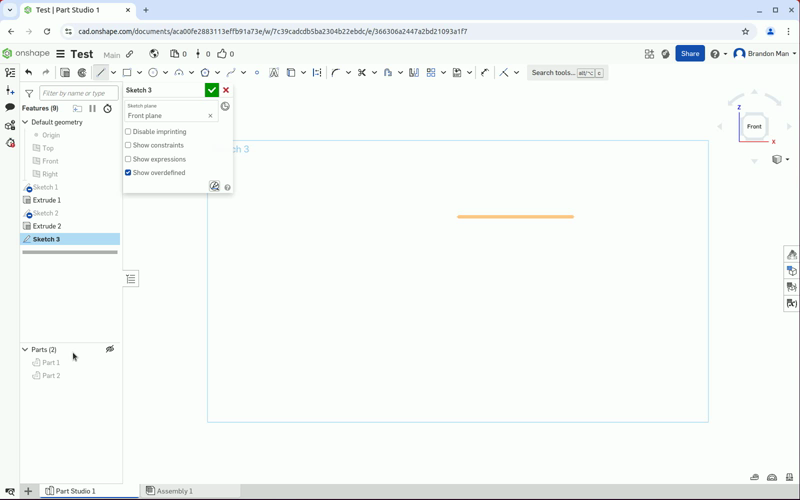
key_down(shift)
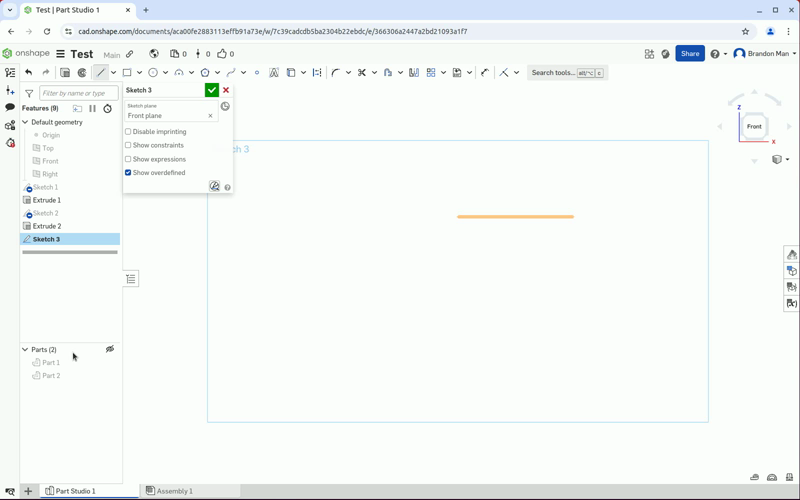
mouse_move(458, 306)
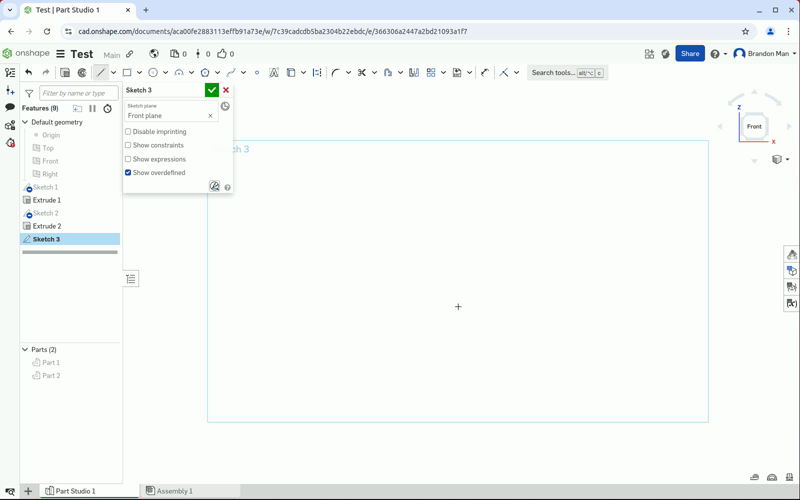
click(458, 306)
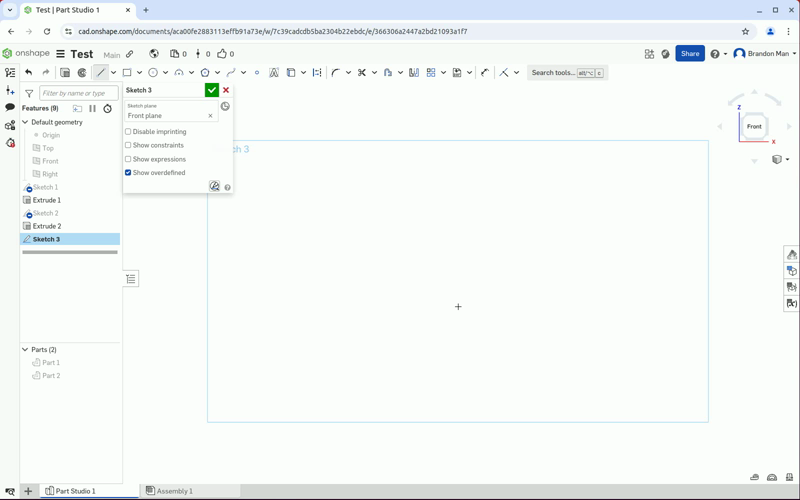
key_up(shift)
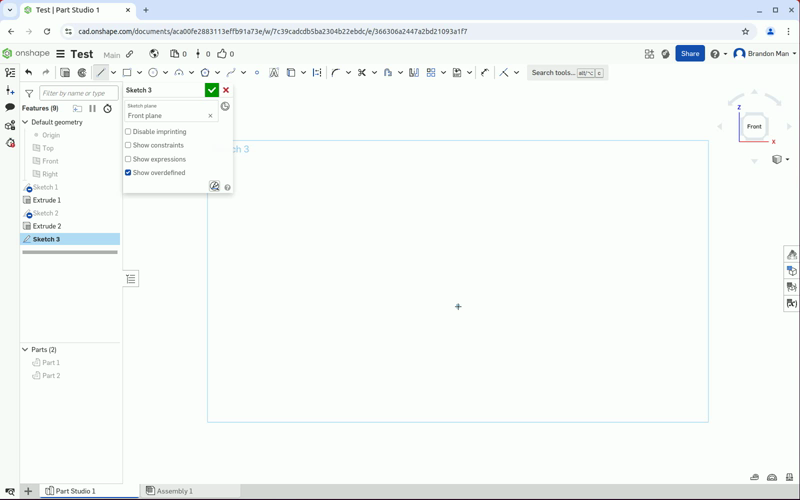
key_down(shift)
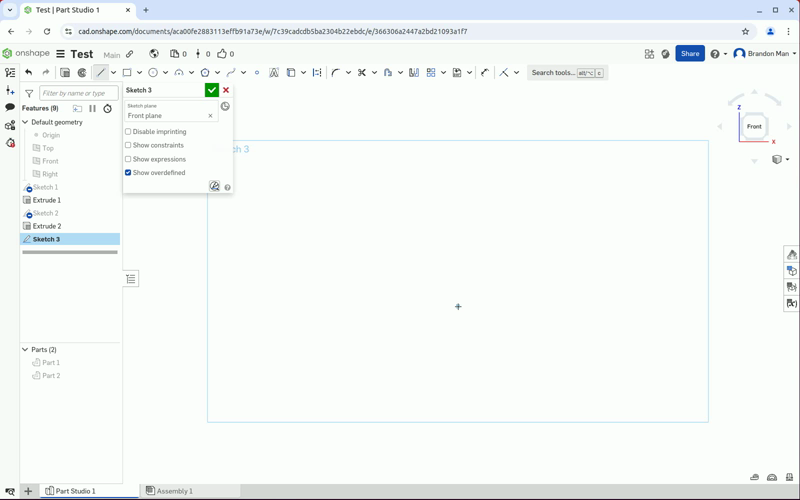
mouse_move(488, 306)
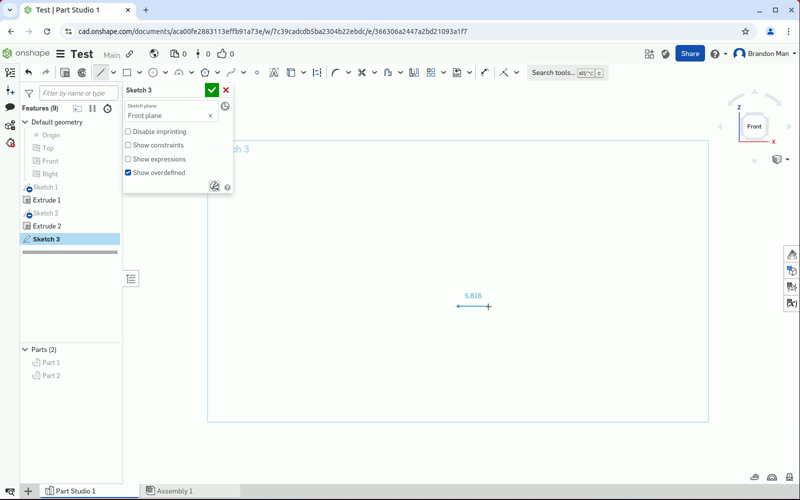
mouse_move(460, 306)
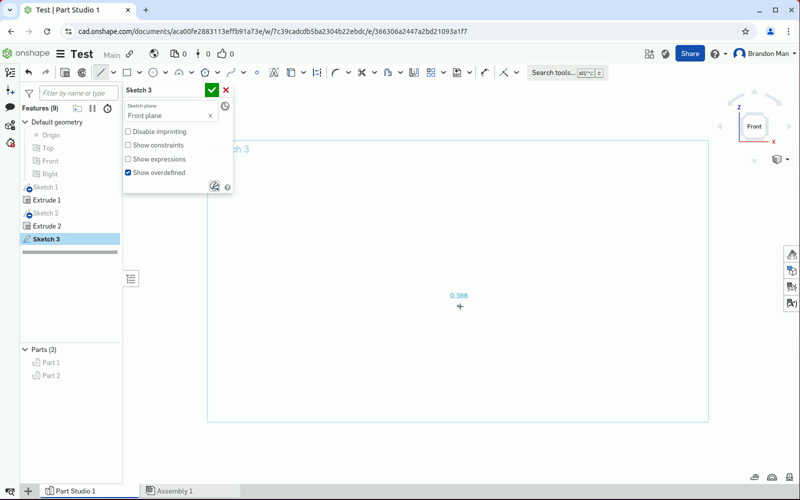
scroll(6)
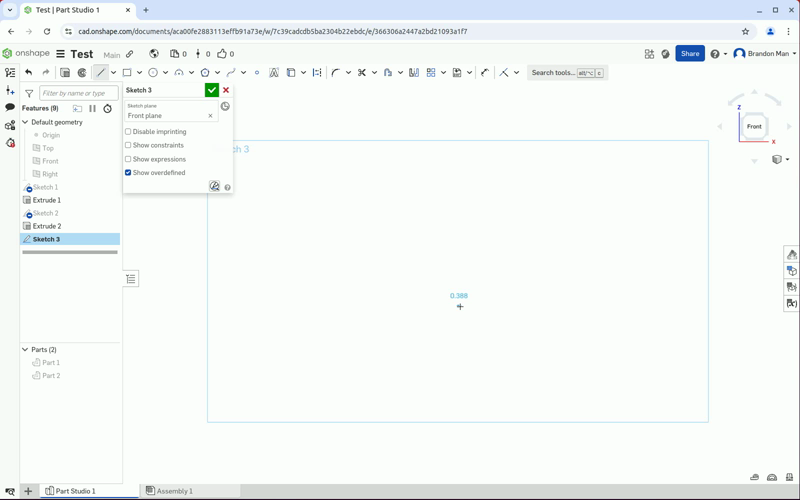
scroll(6)
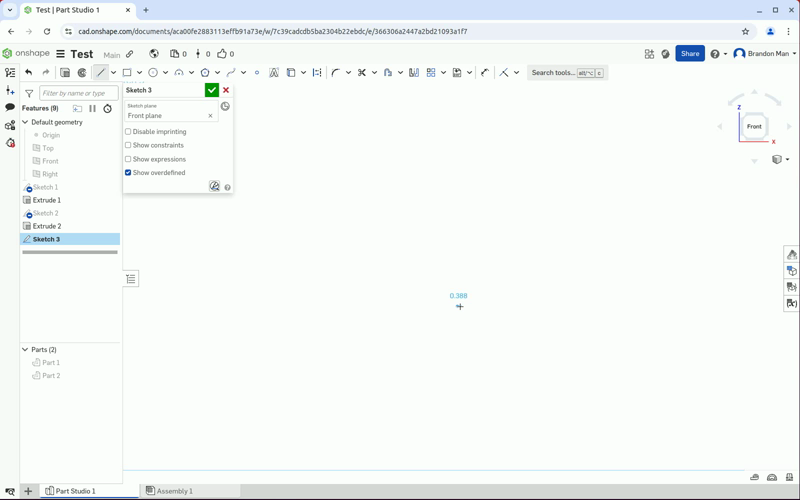
scroll(6)
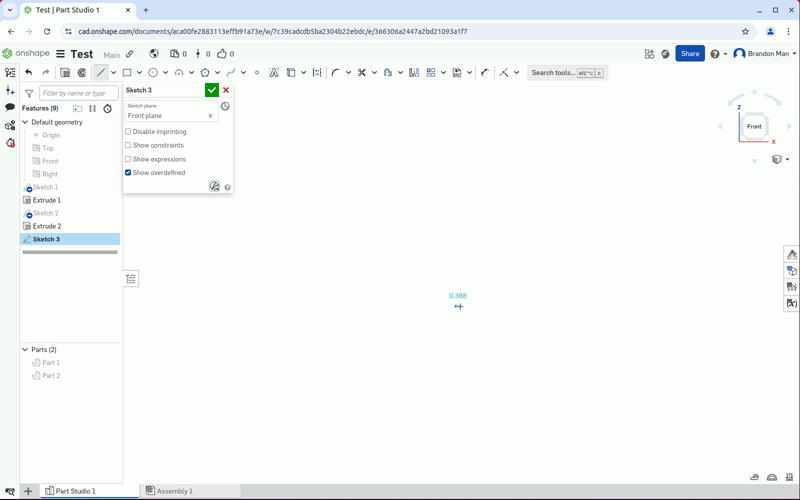
scroll(6)
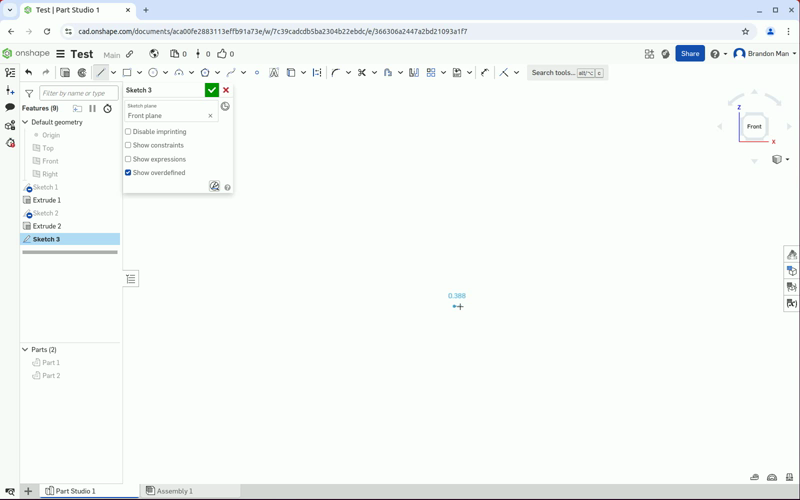
scroll(6)
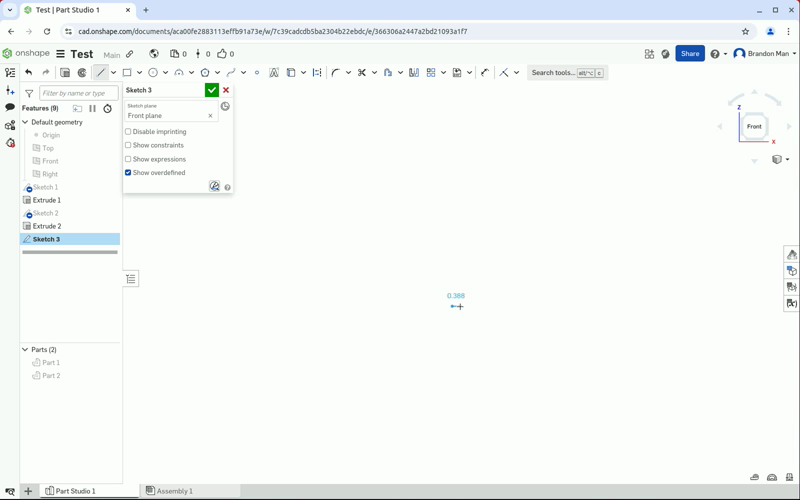
scroll(6)
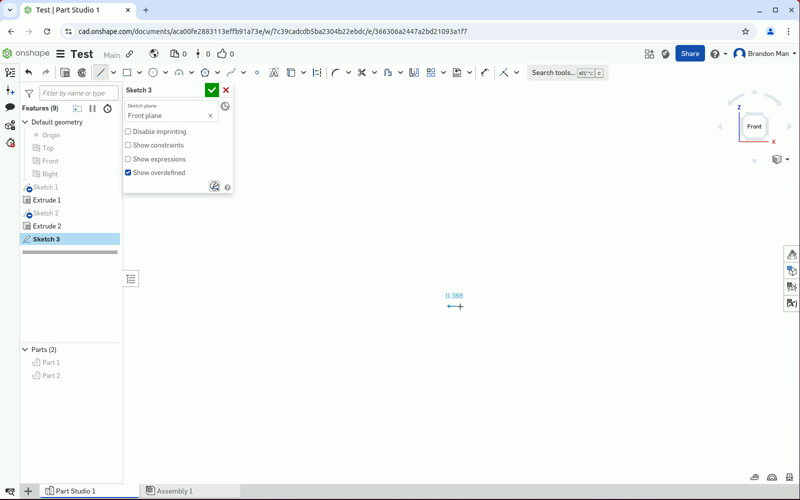
scroll(6)
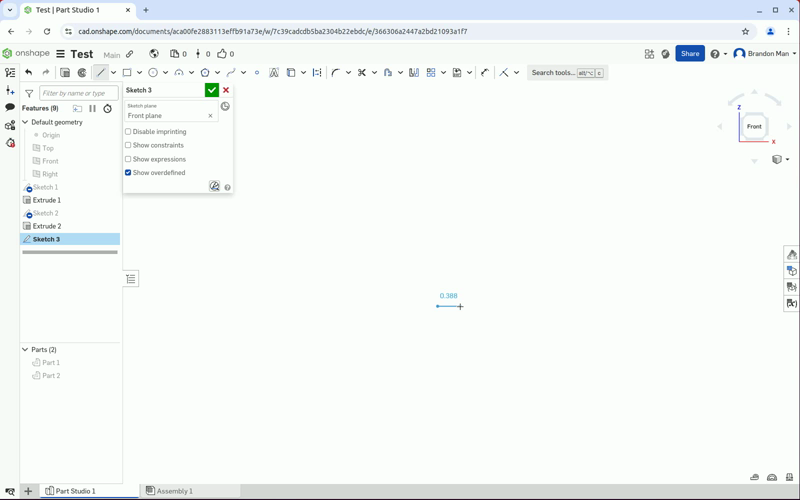
click(460, 306)
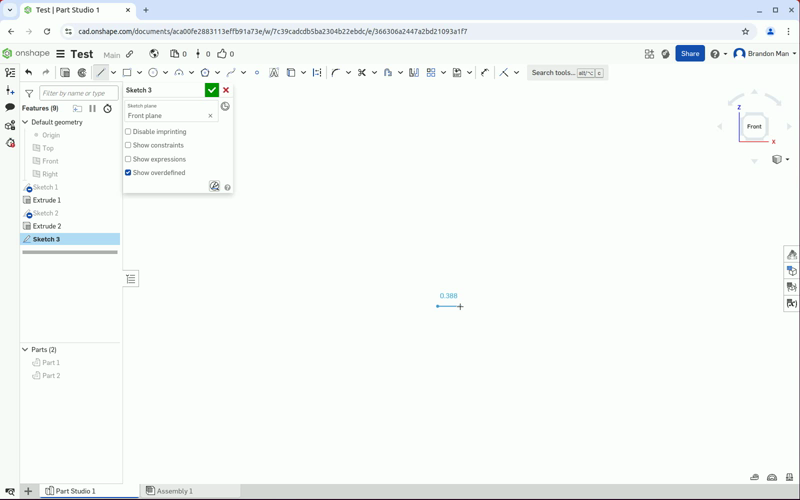
scroll(-6)
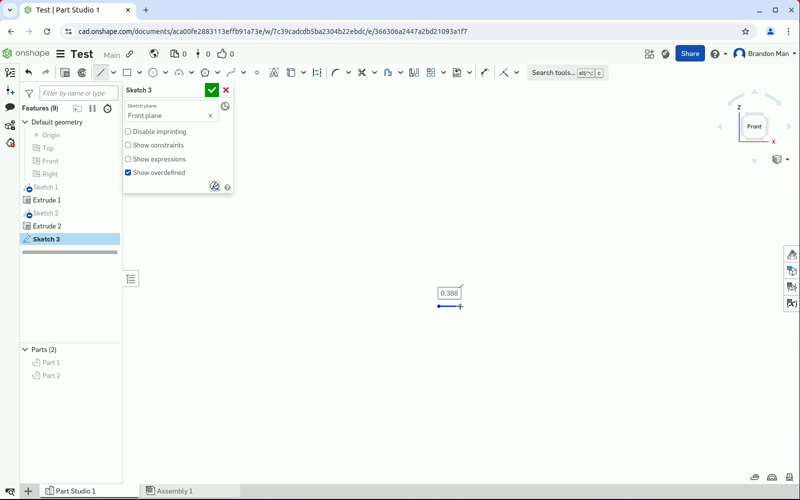
scroll(-6)
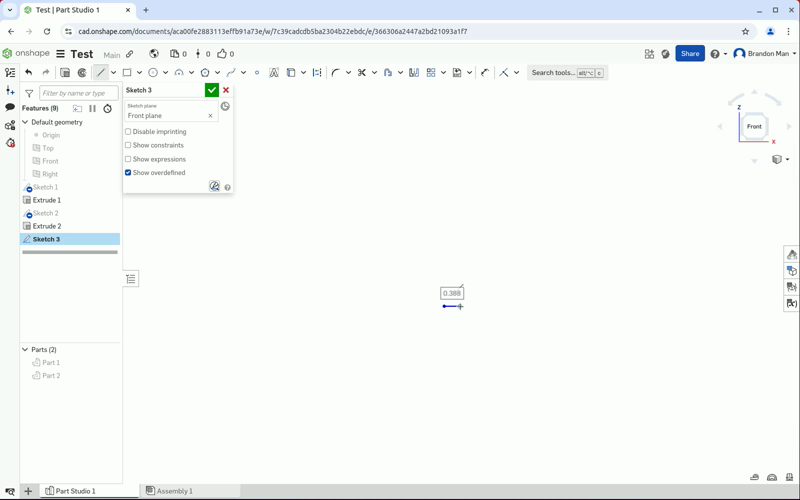
scroll(-6)
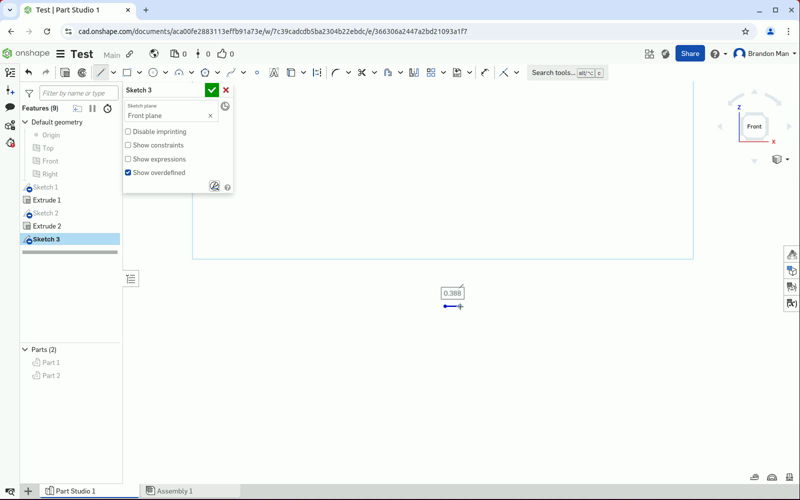
scroll(-6)
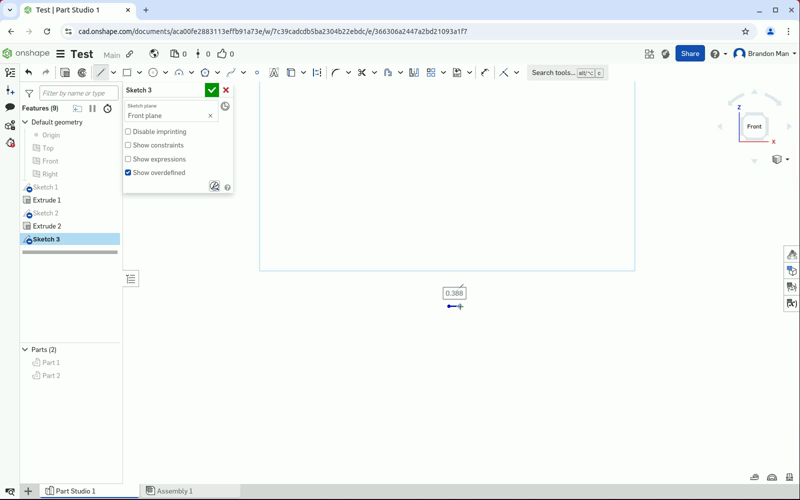
scroll(-6)
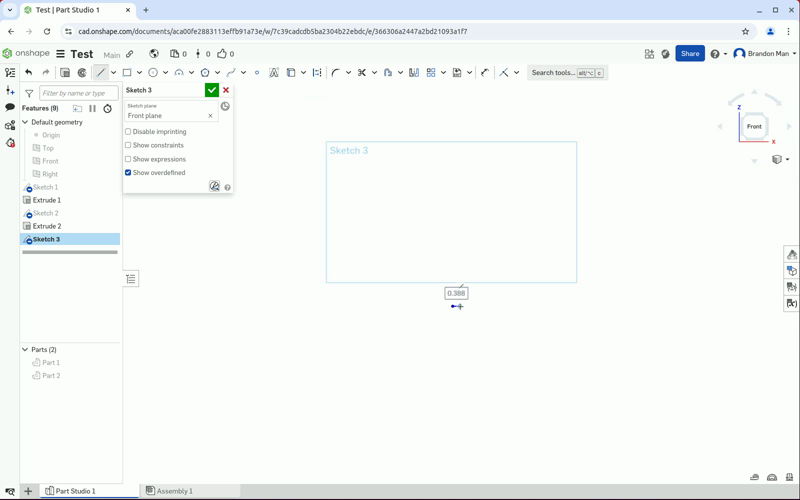
scroll(-6)
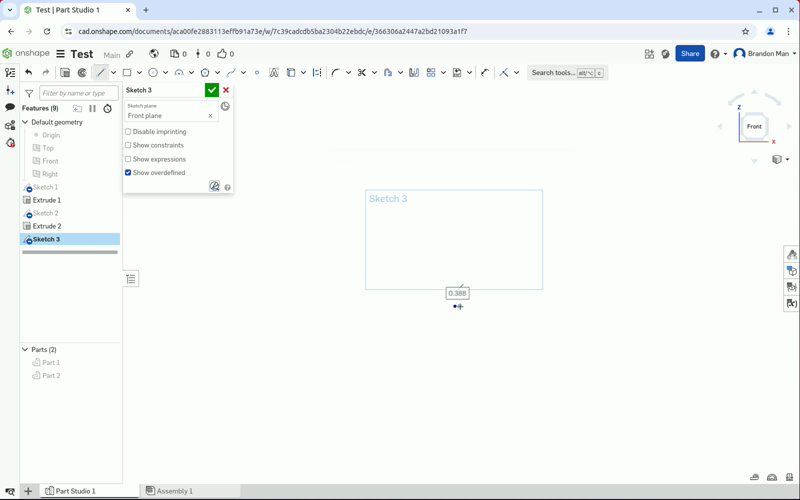
scroll(-6)
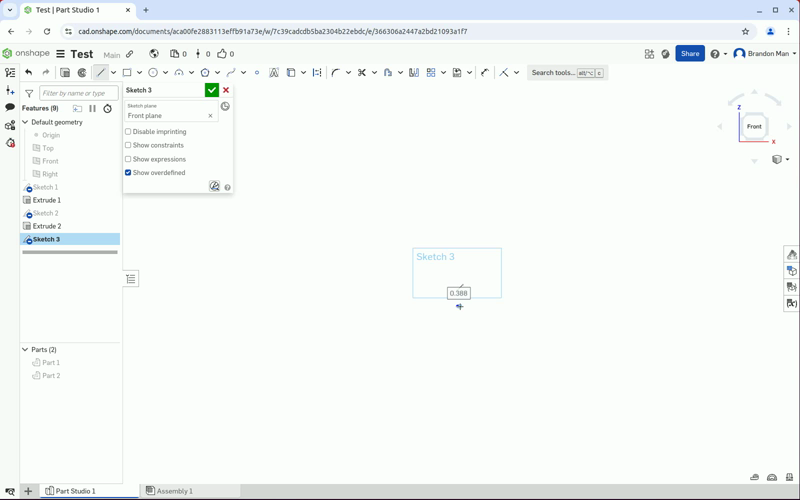
key_up(shift)
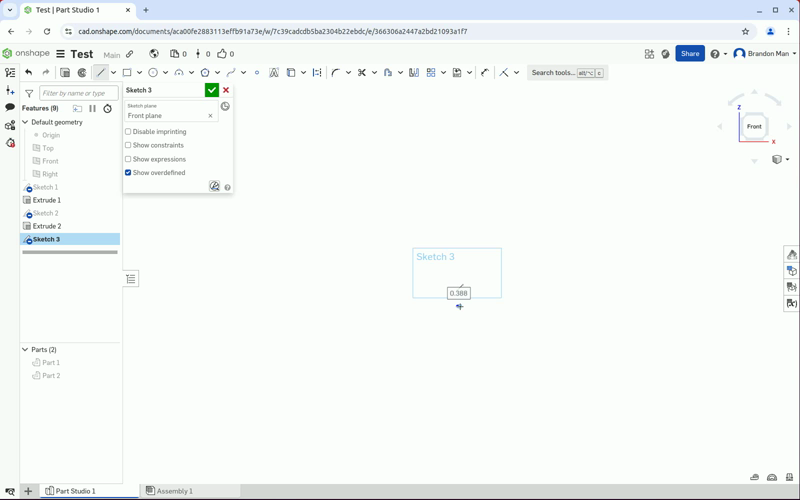
key_down(shift)
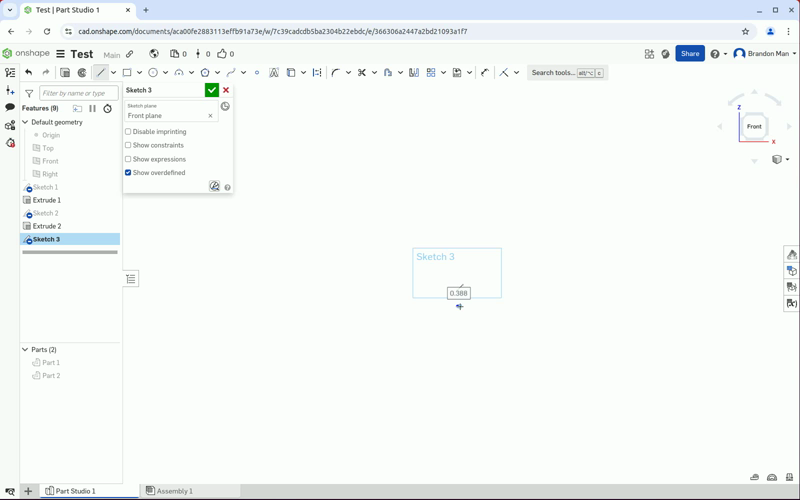
mouse_move(460, 216)
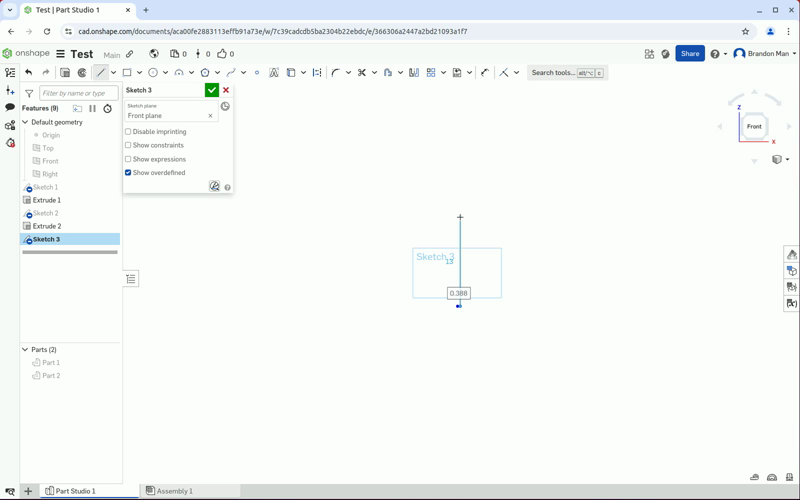
click(460, 216)
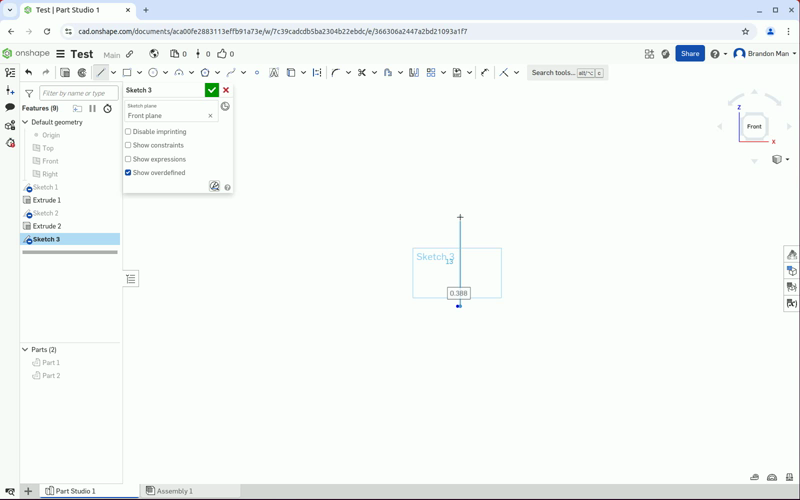
key_up(shift)
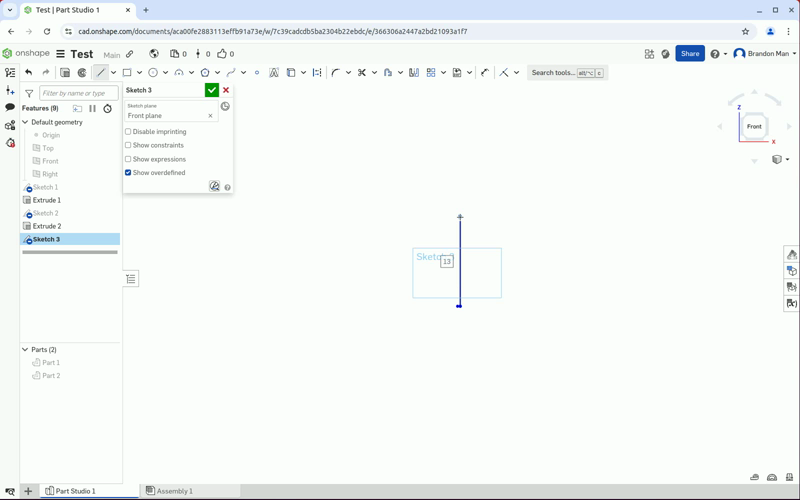
key_down(shift)
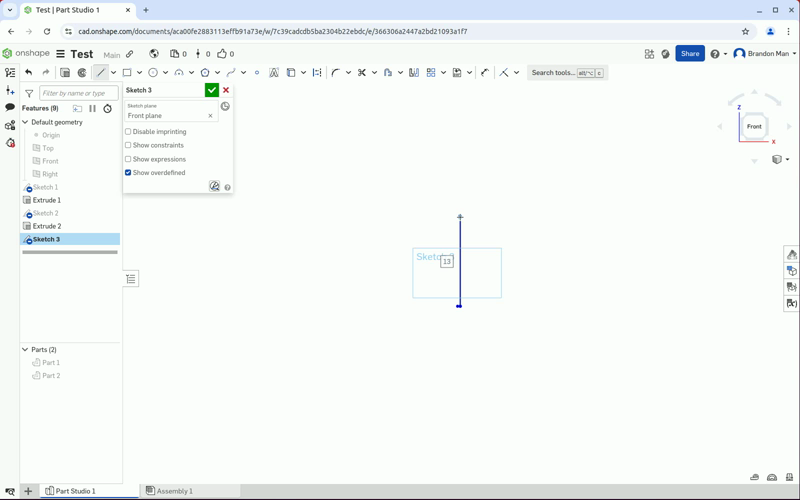
mouse_move(490, 216)
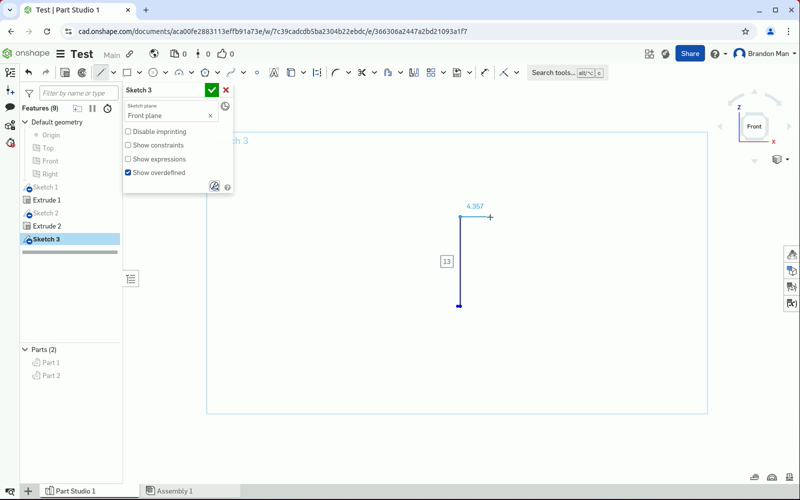
mouse_move(458, 216)
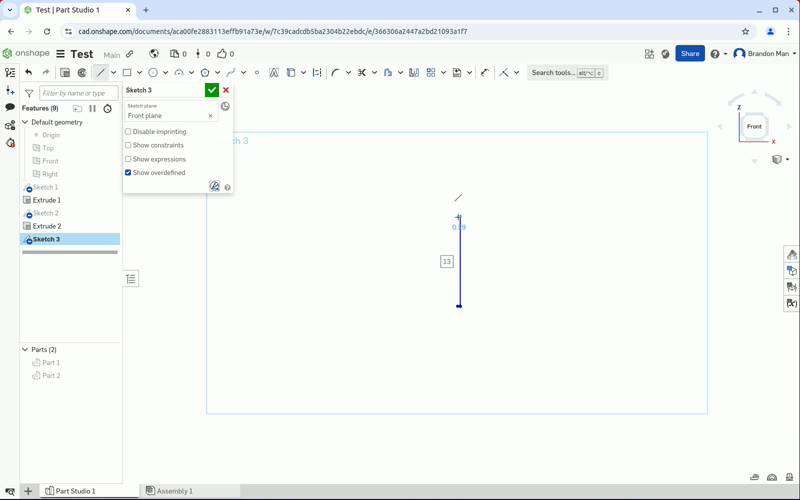
scroll(6)
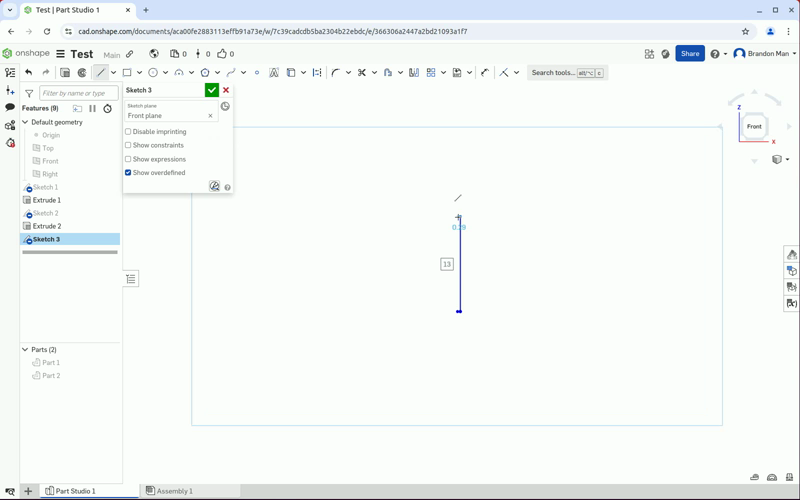
scroll(6)
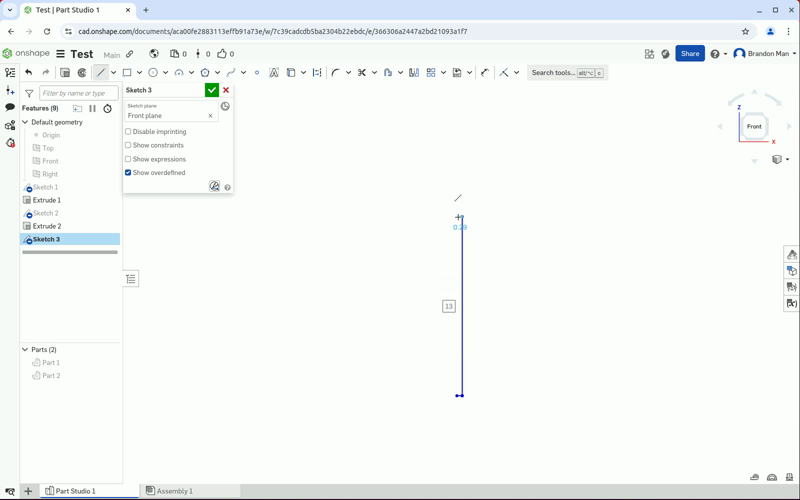
scroll(6)
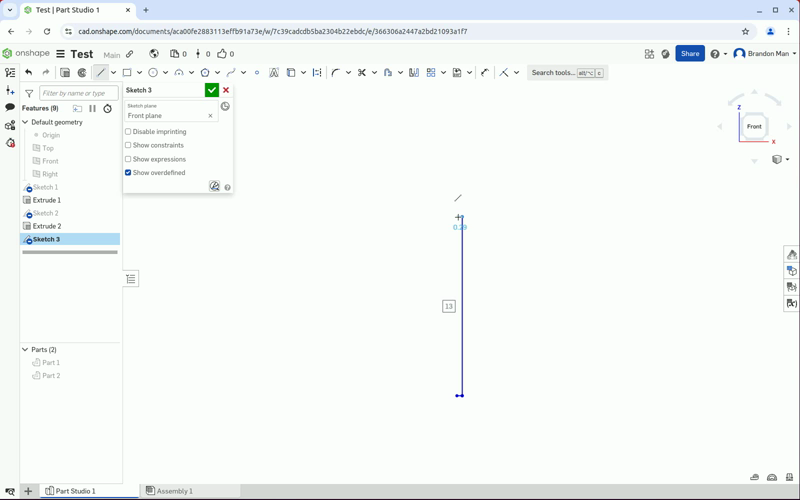
scroll(6)
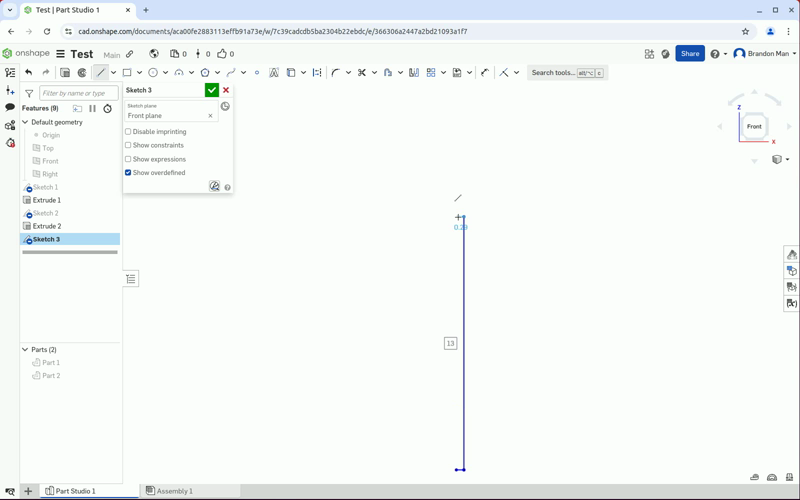
scroll(6)
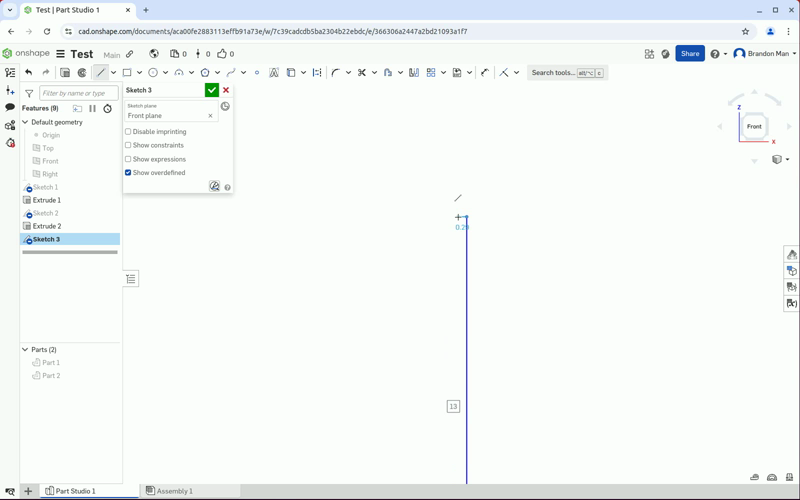
scroll(6)
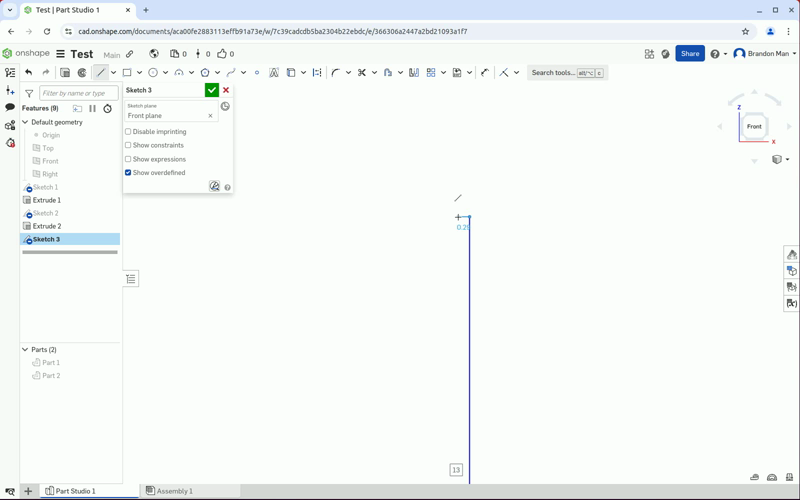
scroll(6)
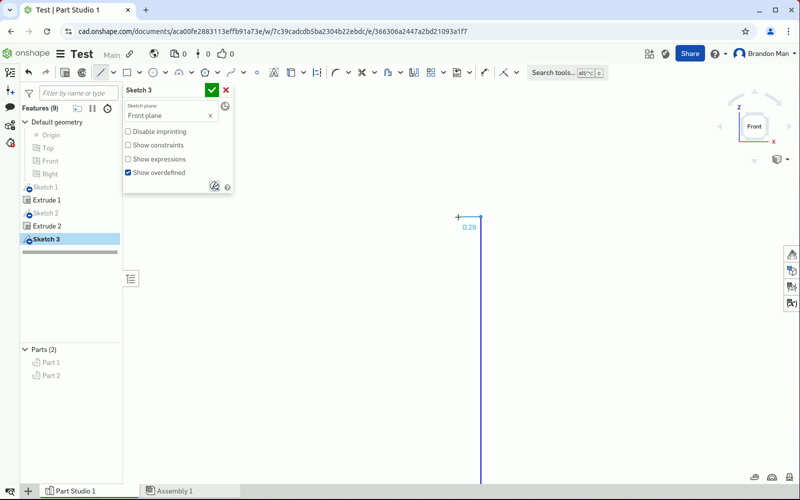
click(458, 216)
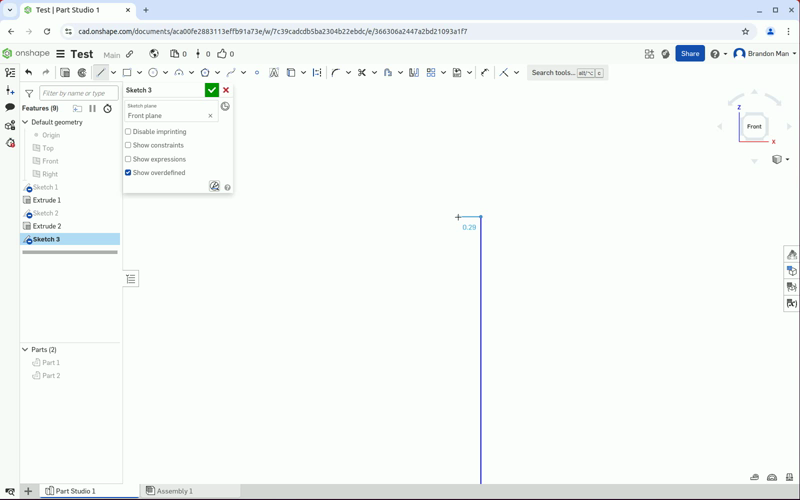
scroll(-6)
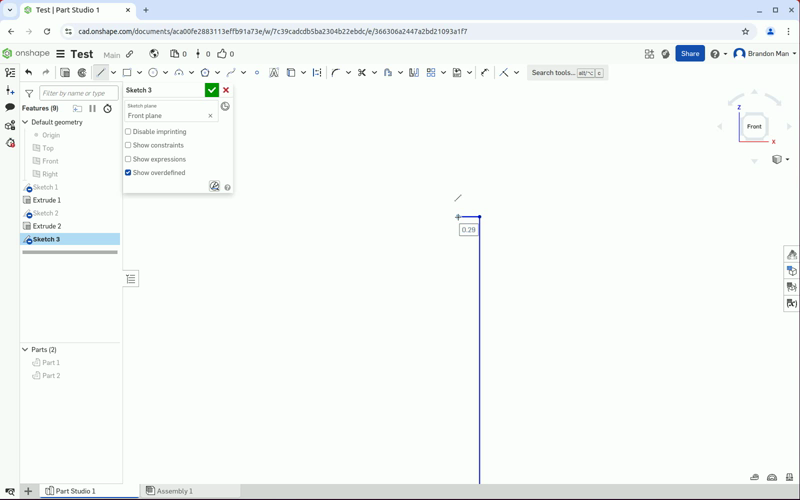
scroll(-6)
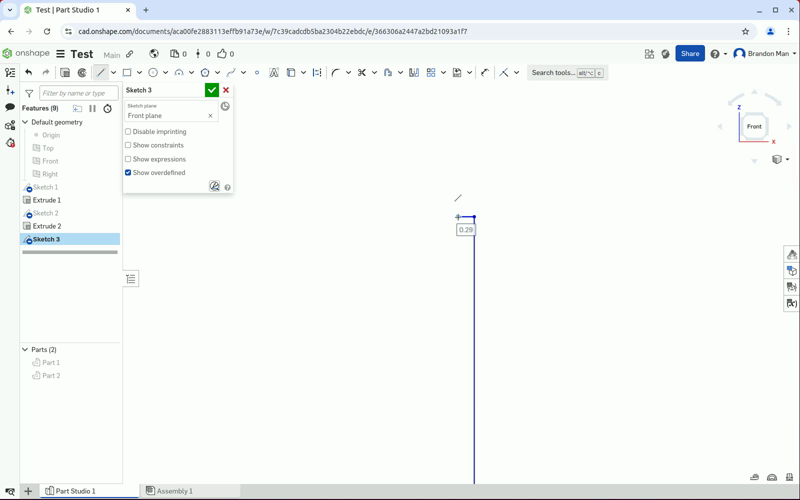
scroll(-6)
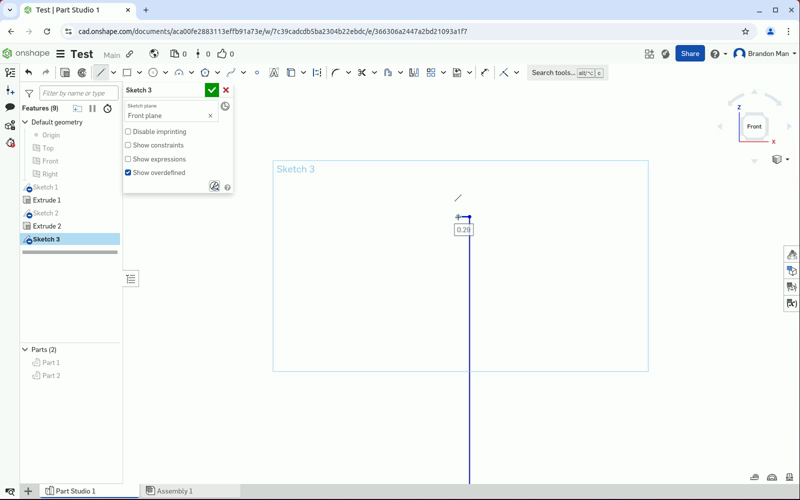
scroll(-6)
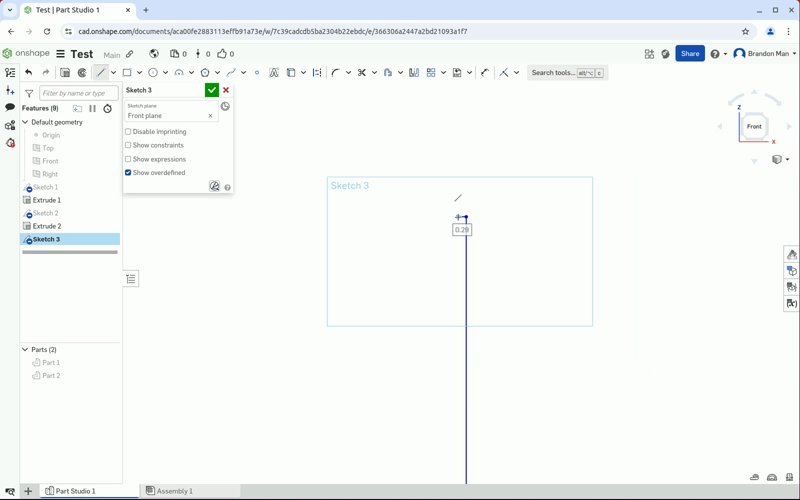
scroll(-6)
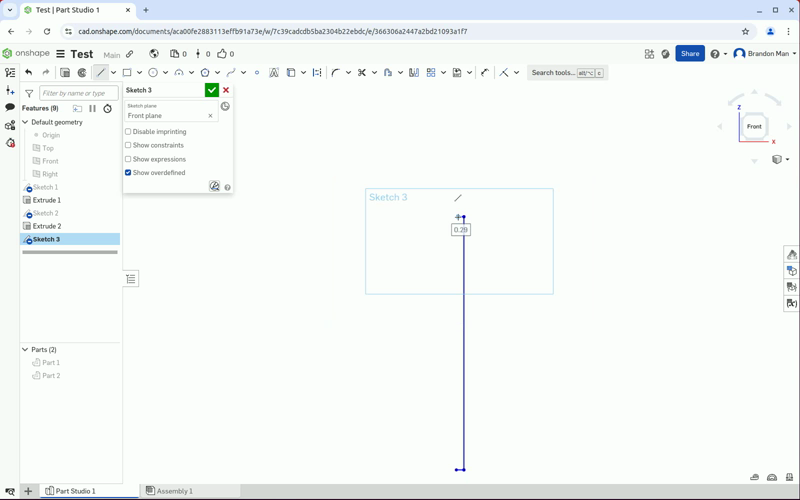
scroll(-6)
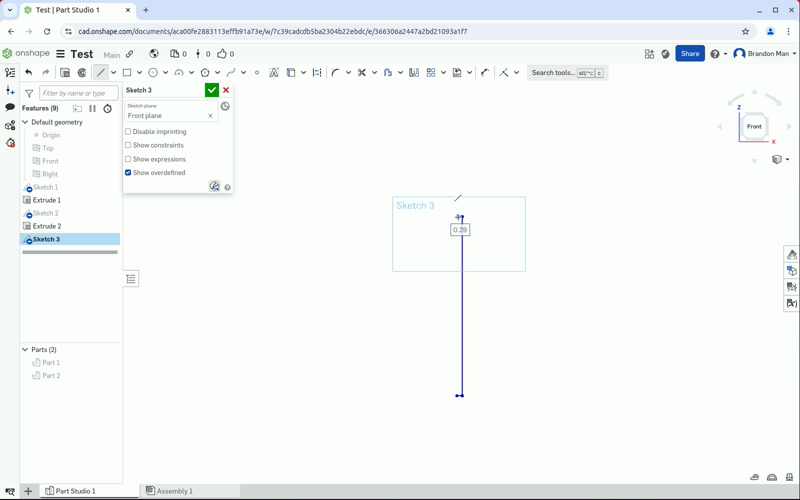
scroll(-6)
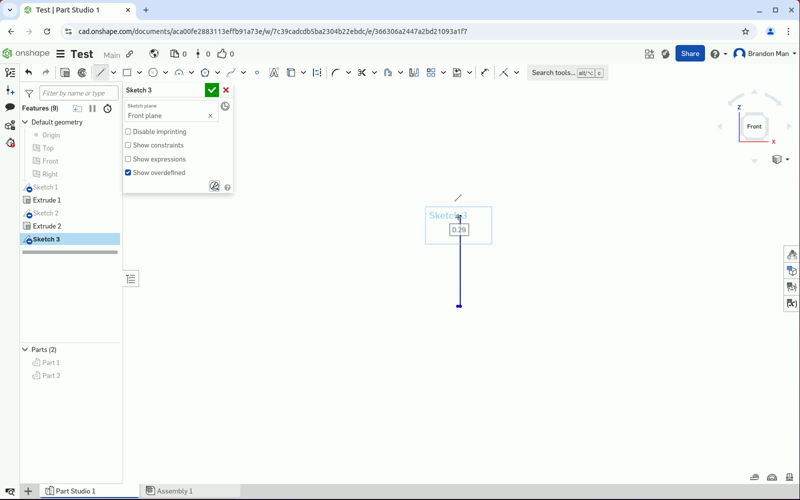
key_up(shift)
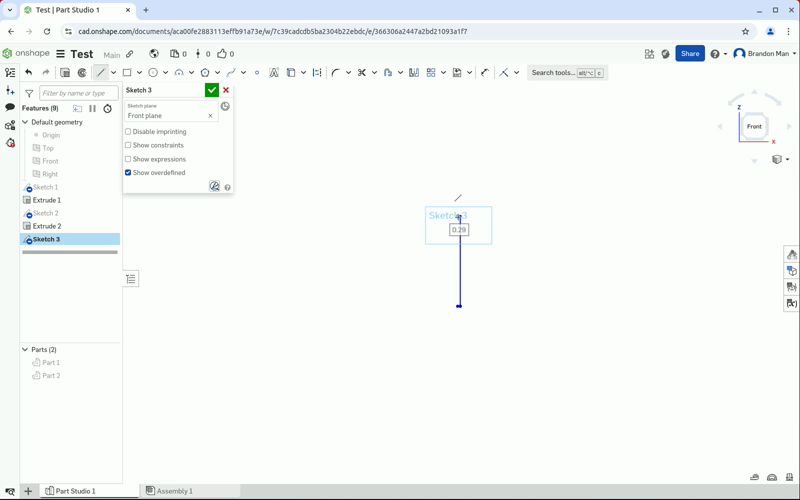
key_down(shift)
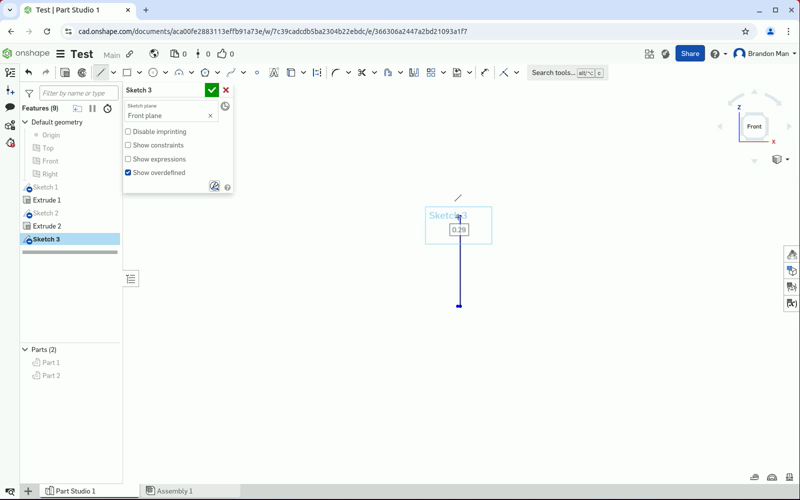
mouse_move(458, 306)
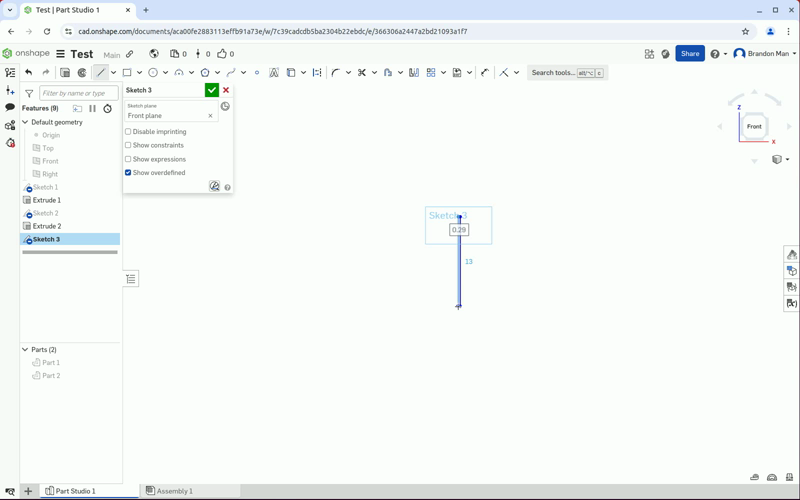
scroll(6)
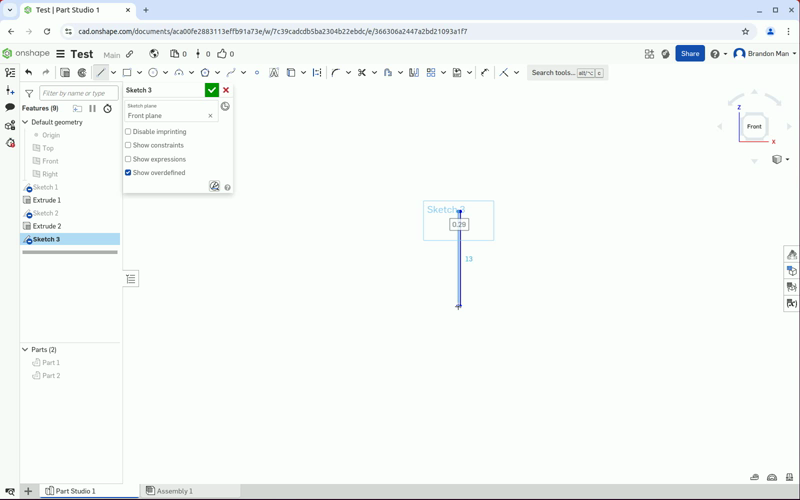
scroll(6)
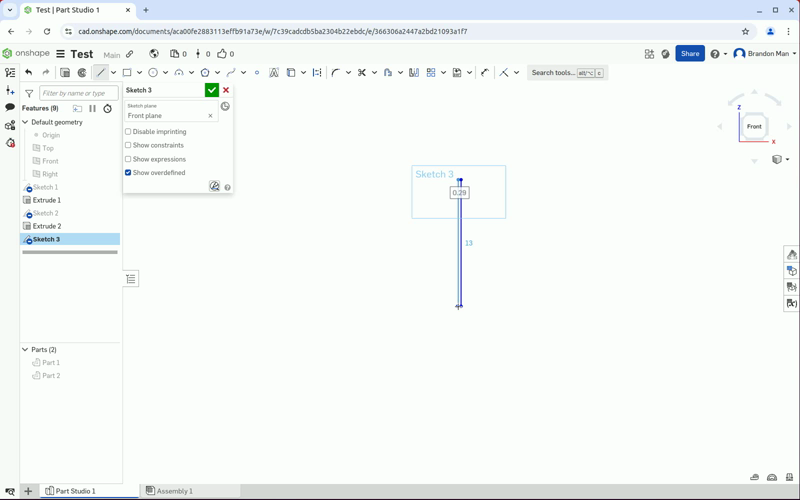
scroll(6)
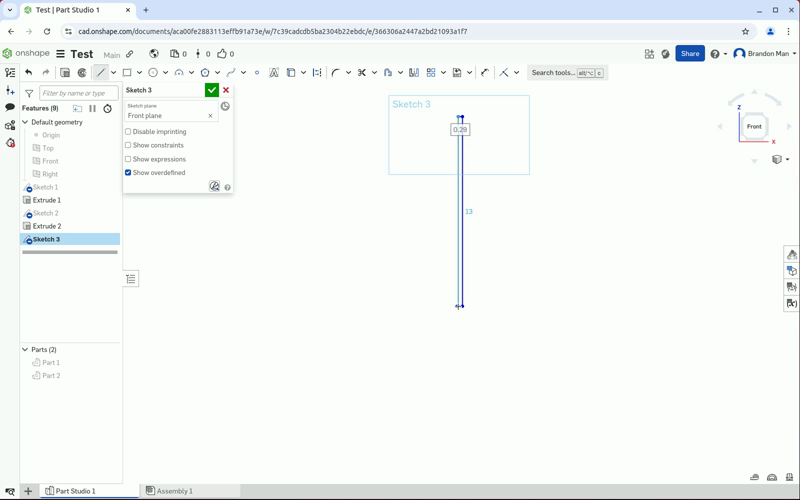
scroll(6)
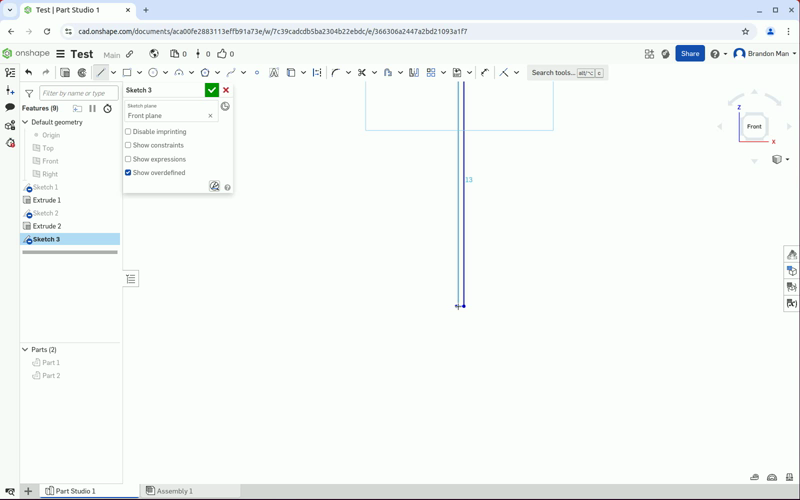
scroll(6)
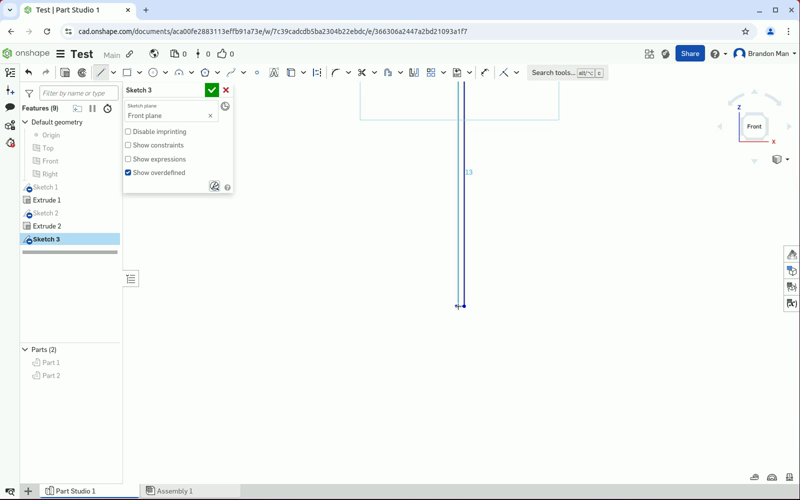
scroll(6)
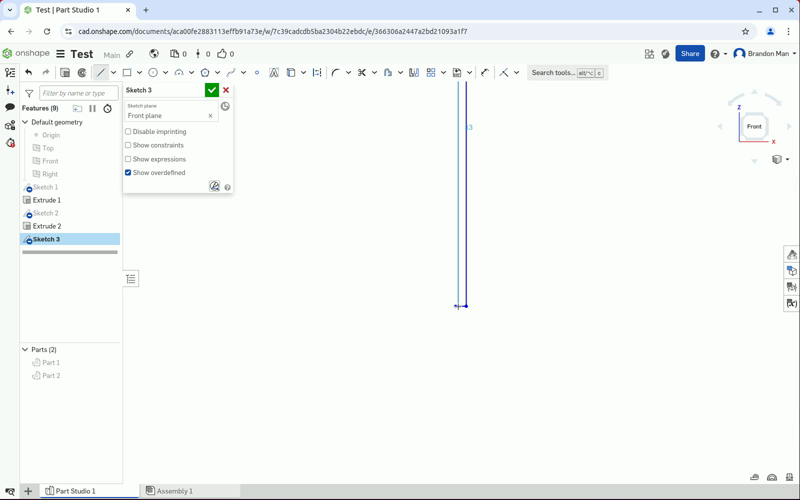
scroll(6)
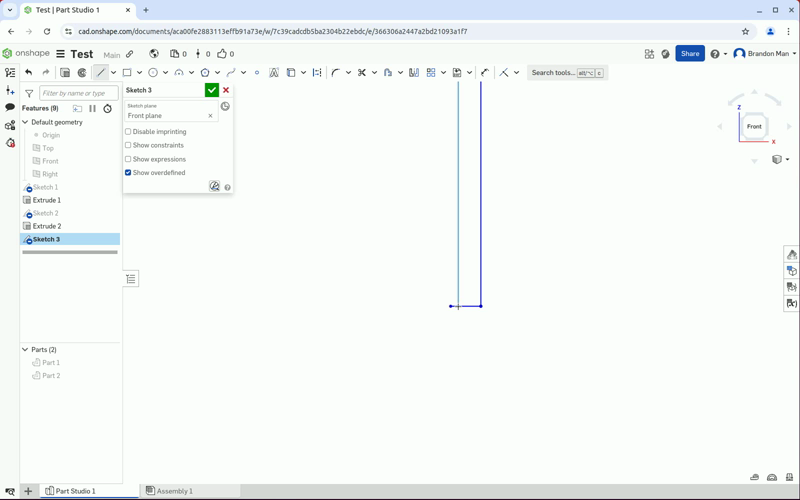
key_up(shift)
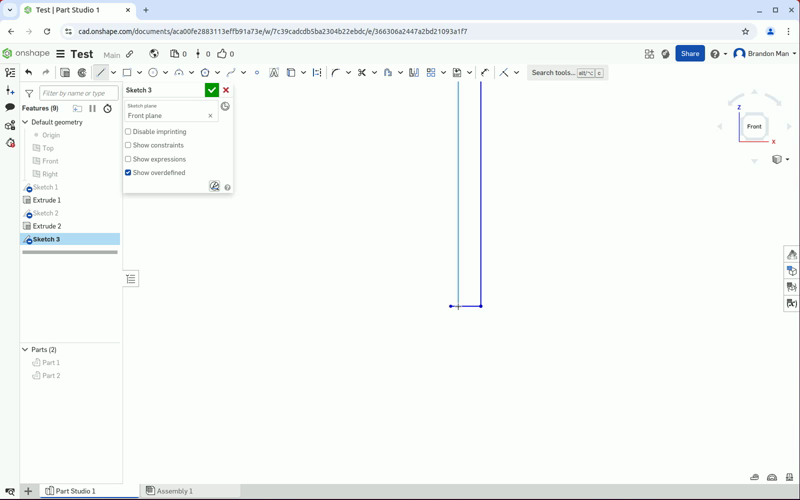
click(458, 306)
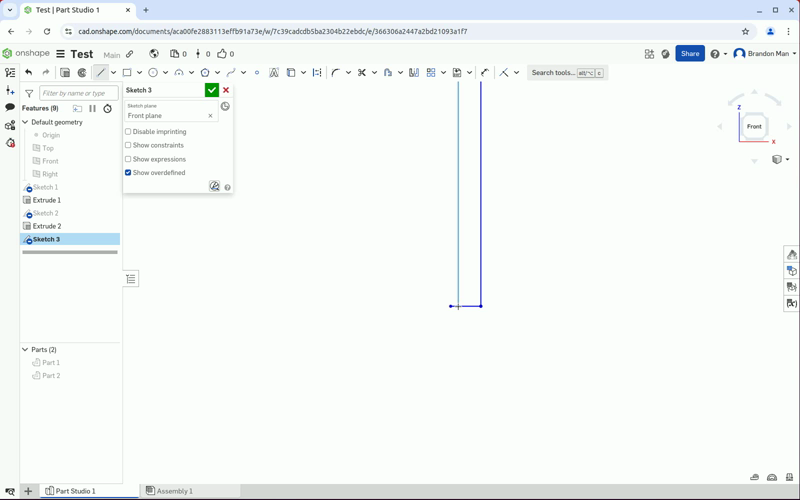
scroll(-6)
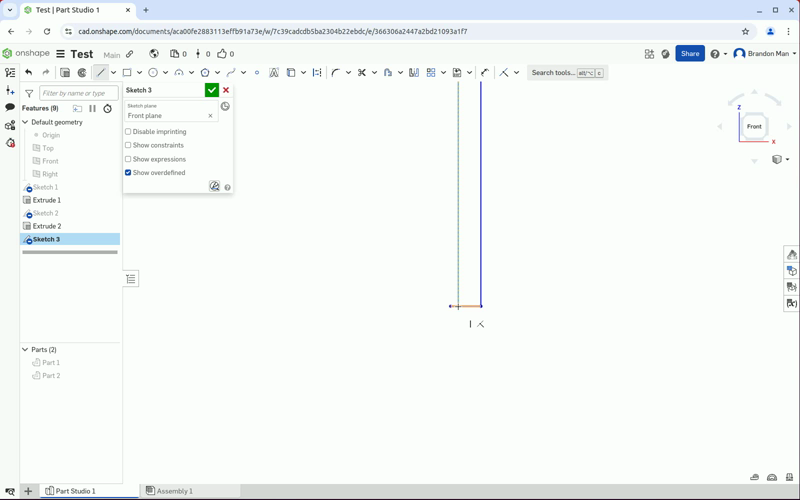
scroll(-6)
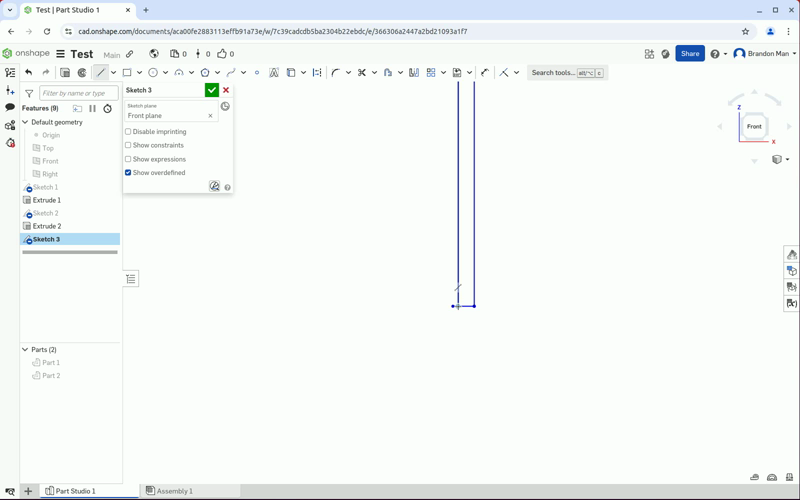
scroll(-6)
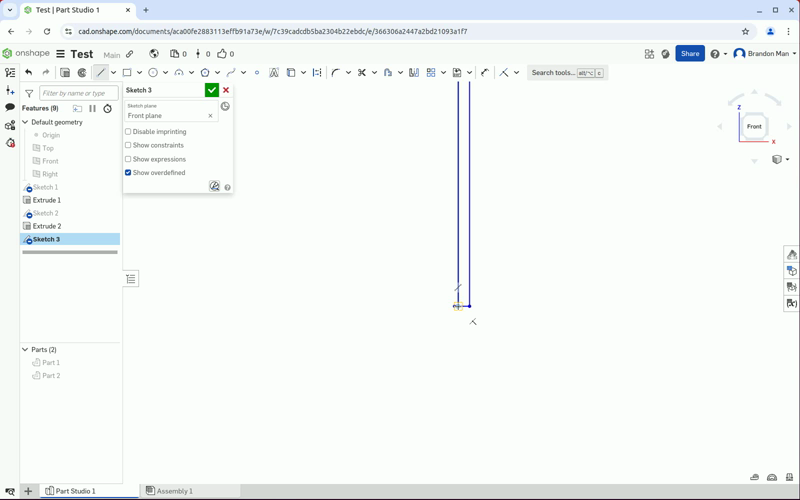
scroll(-6)
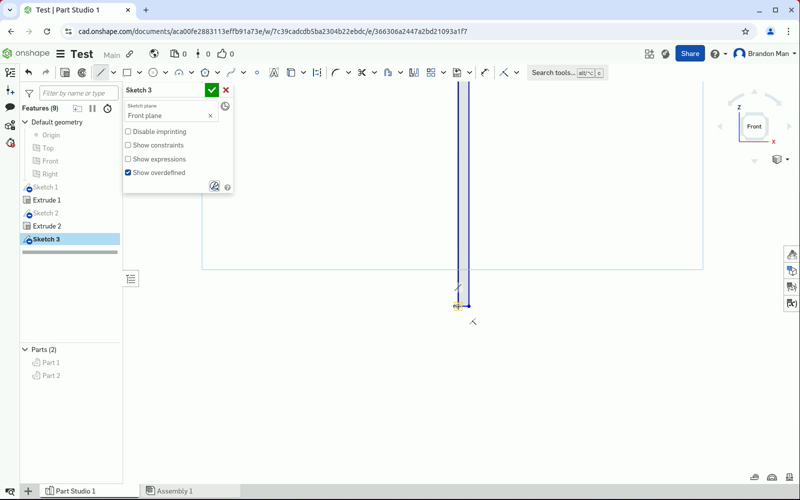
scroll(-6)
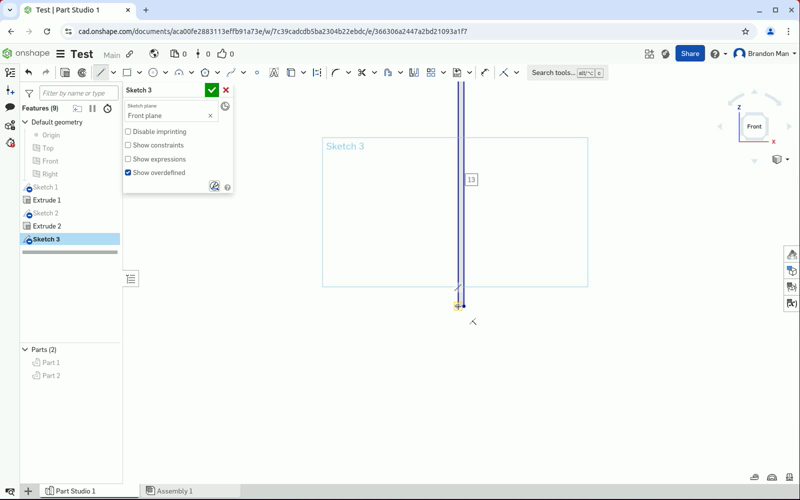
scroll(-6)
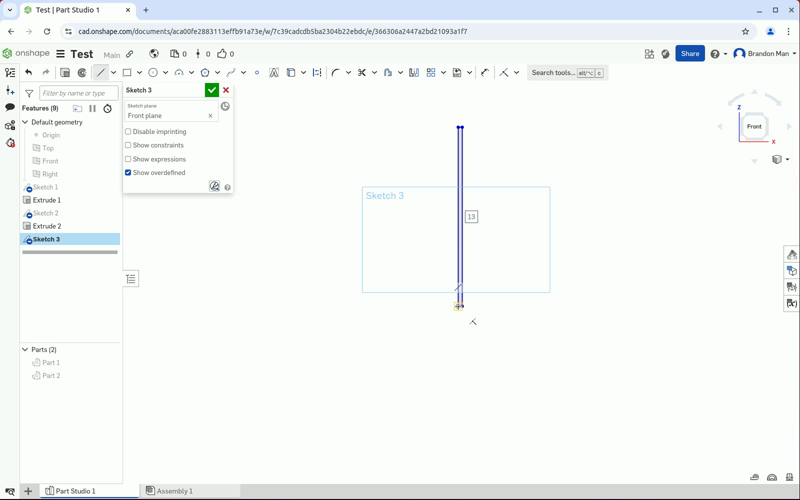
scroll(-6)
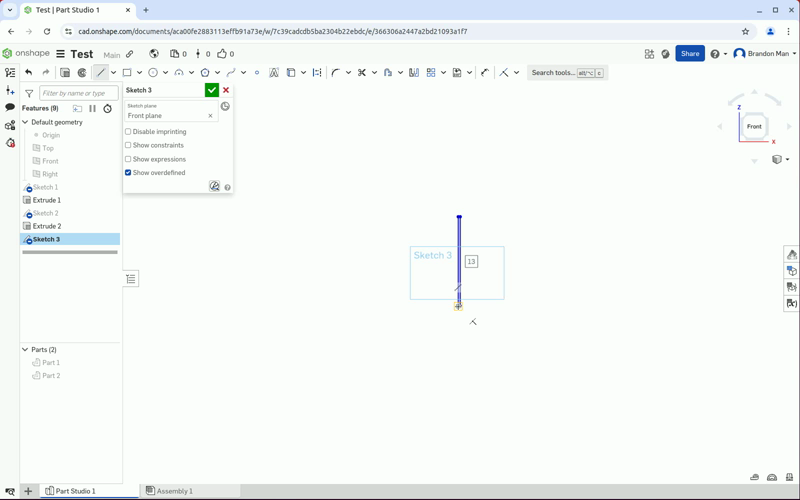
key(esc)
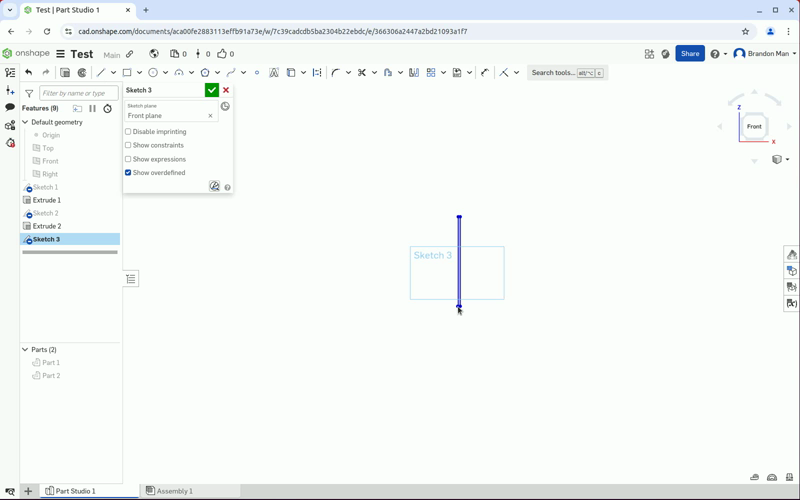
mouse_move(458, 241)
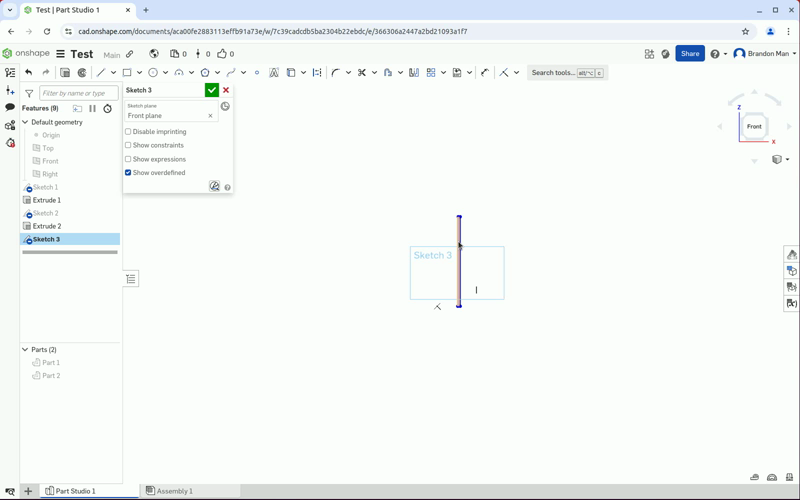
scroll(6)
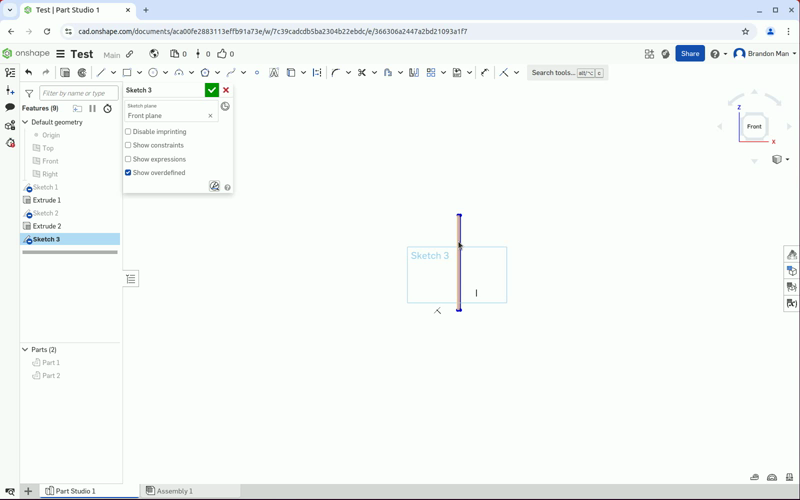
scroll(6)
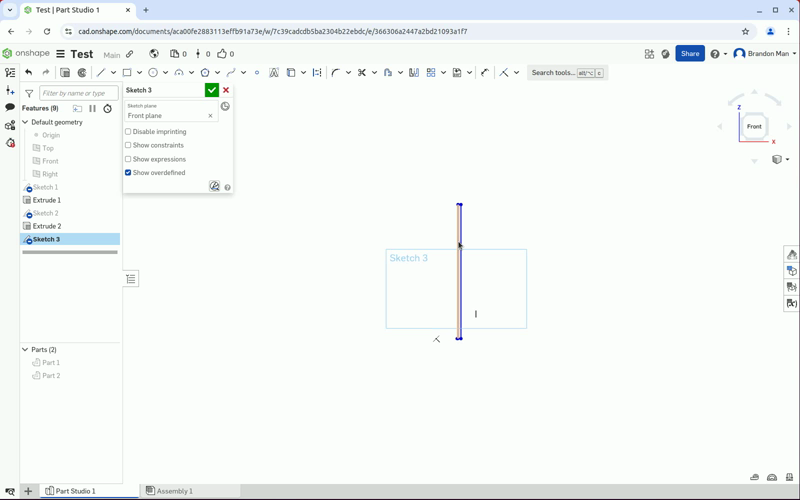
scroll(6)
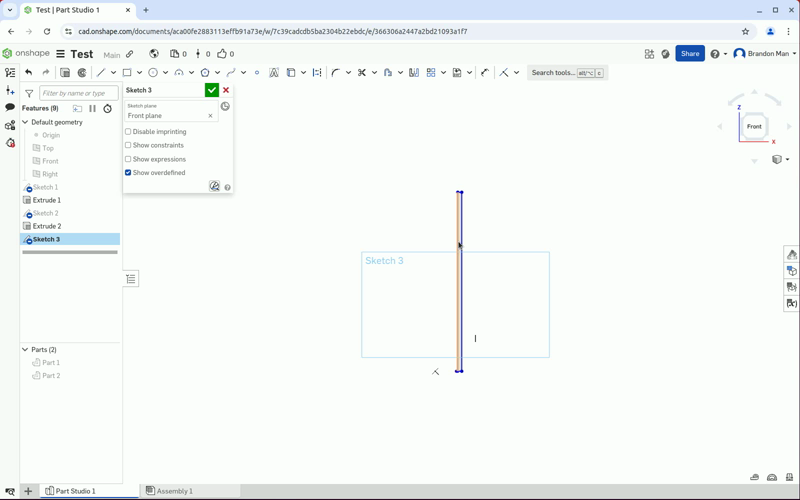
scroll(6)
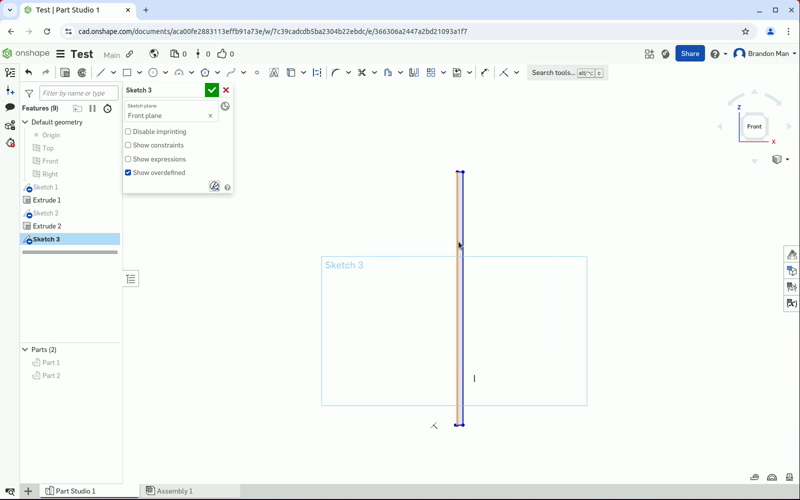
scroll(6)
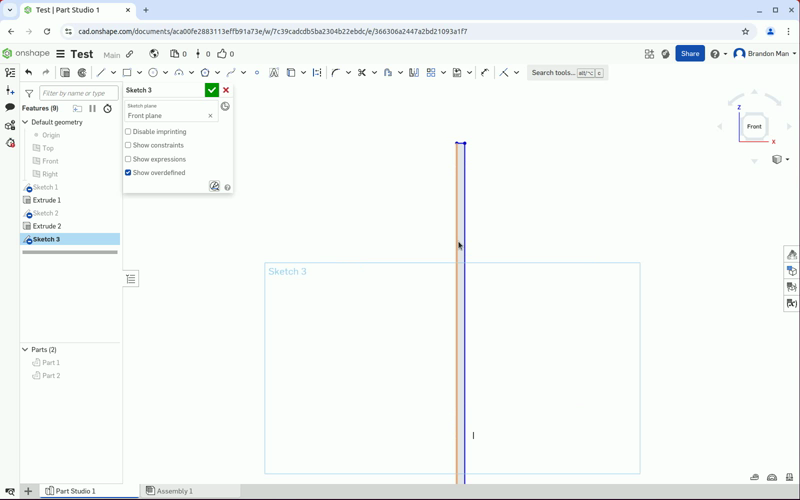
scroll(6)
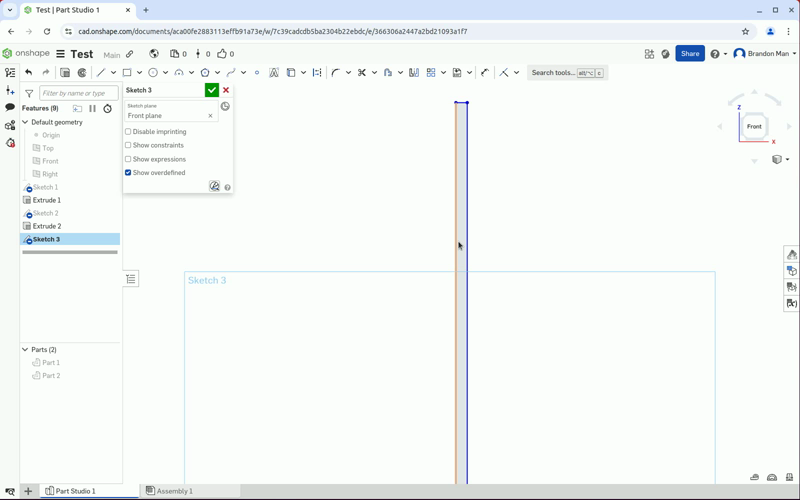
scroll(6)
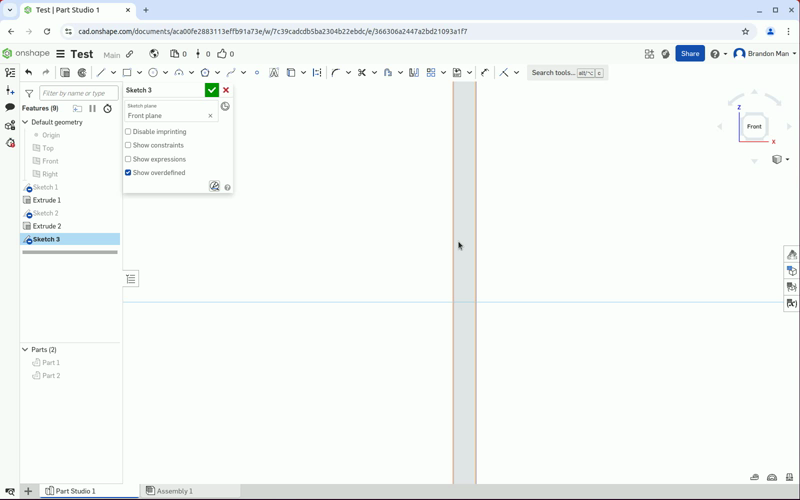
click(458, 241)
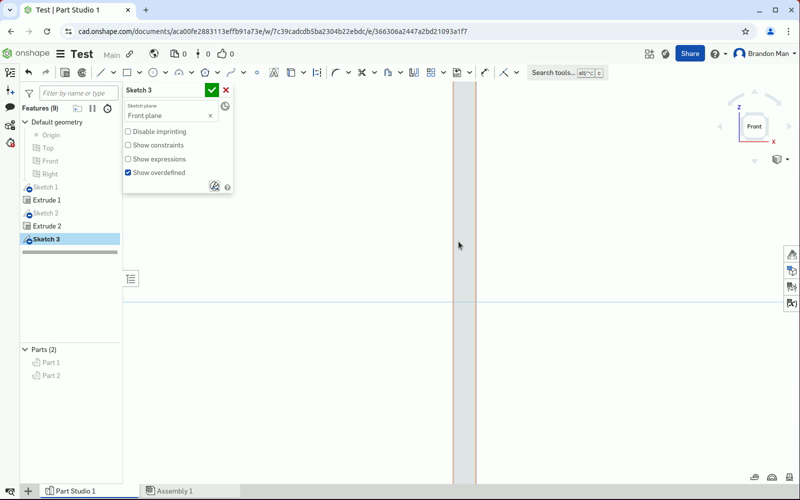
scroll(-6)
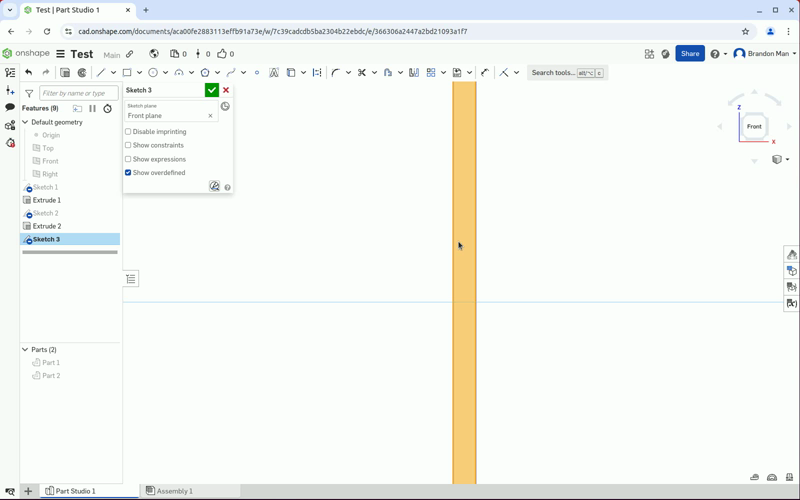
scroll(-6)
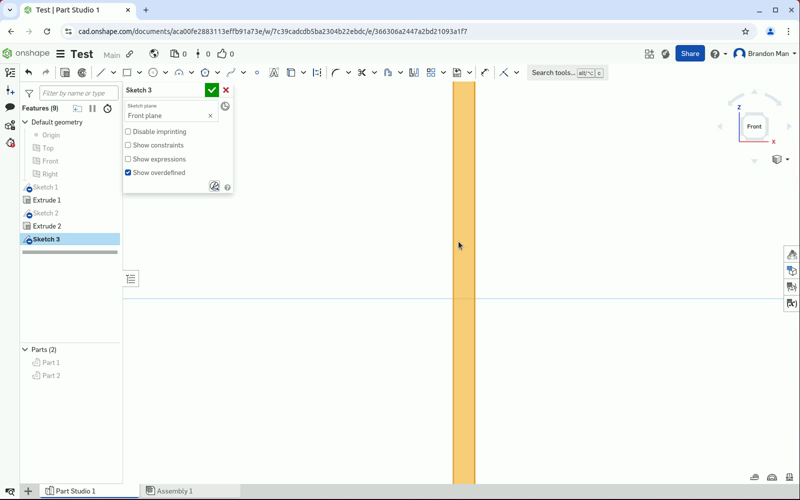
scroll(-6)
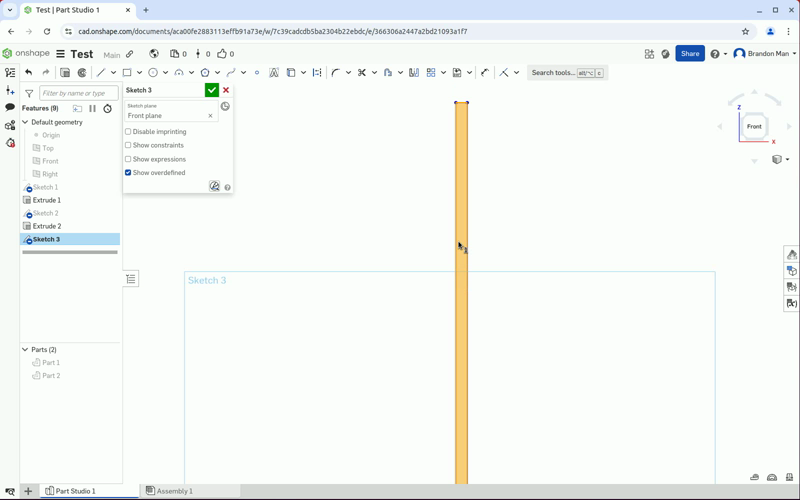
scroll(-6)
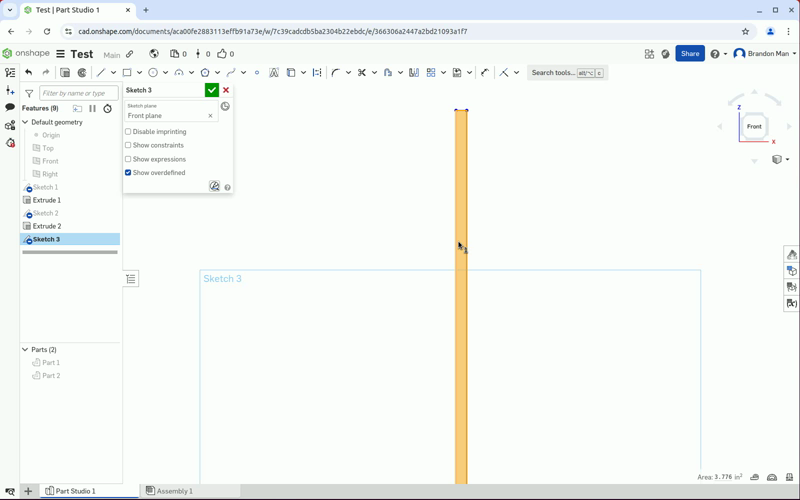
scroll(-6)
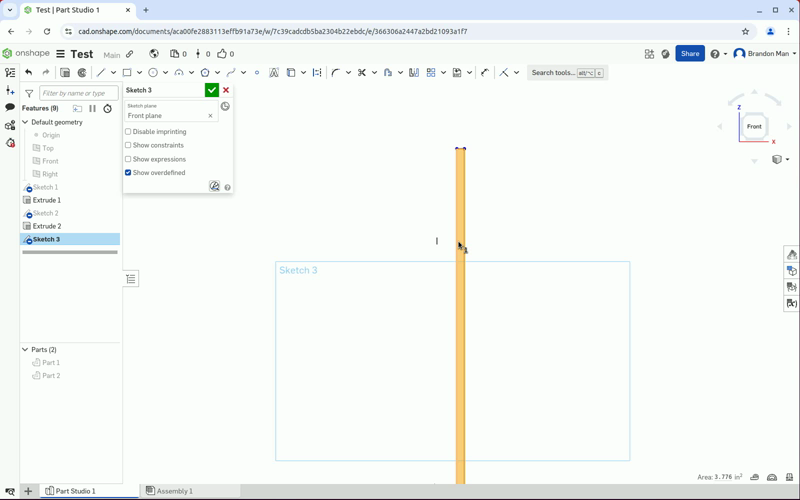
scroll(-6)
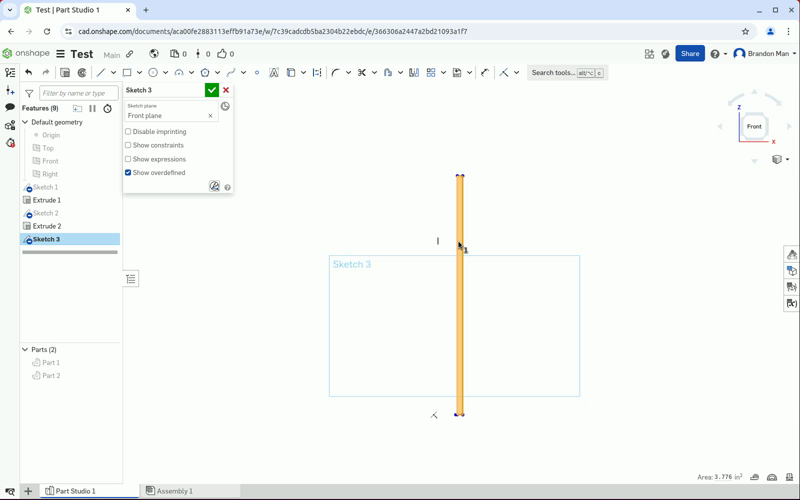
scroll(-6)
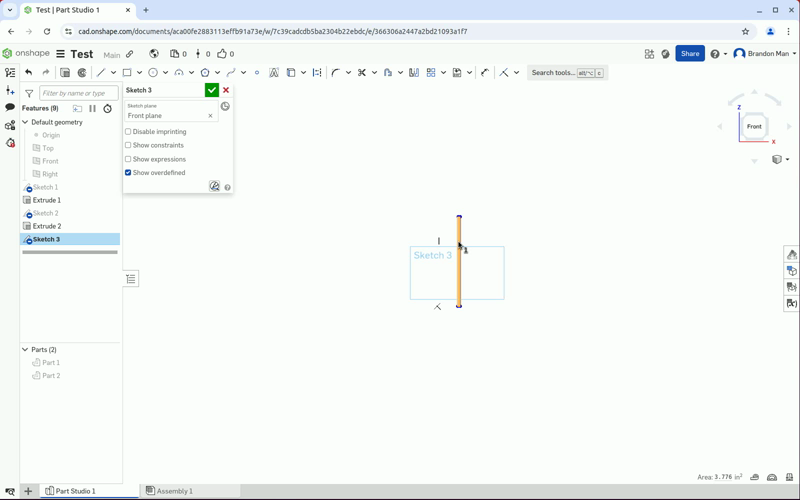
mouse_move(73, 352)
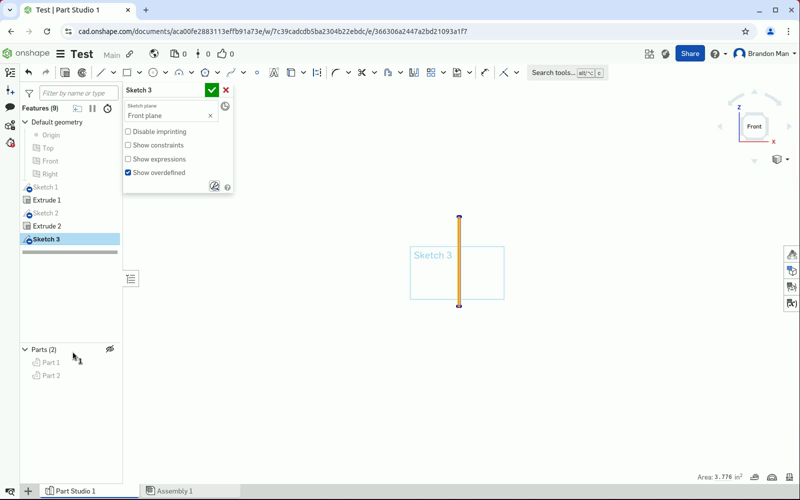
key(shift+y)
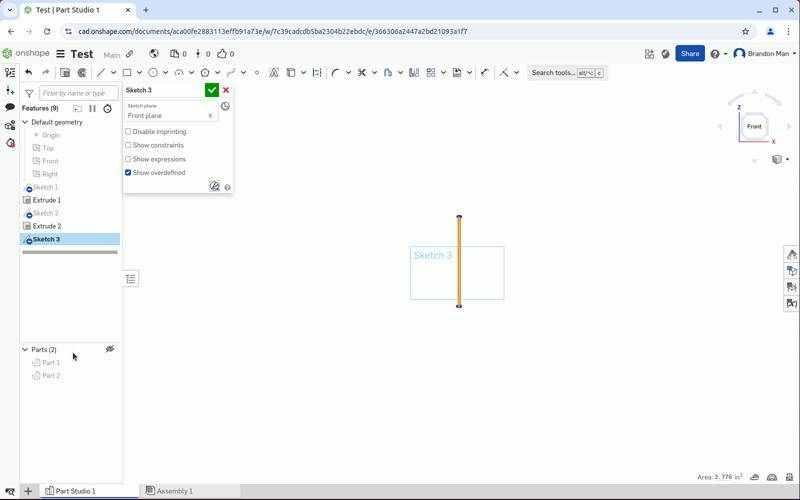
key(shift+e)
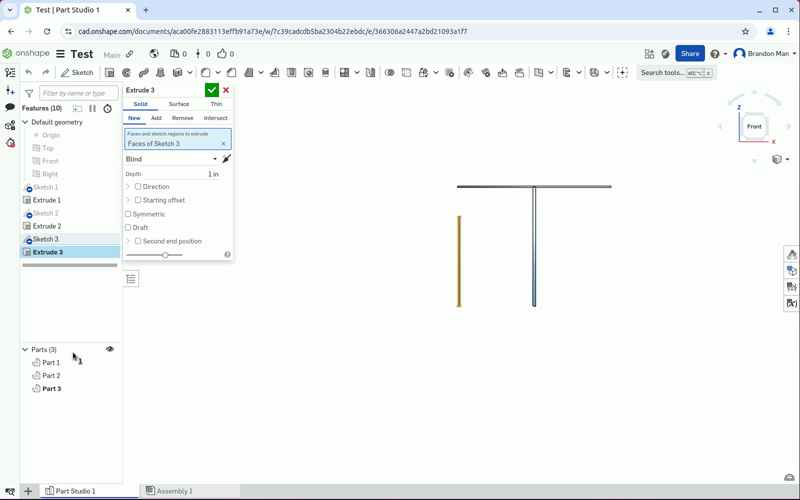
mouse_move(143, 106)
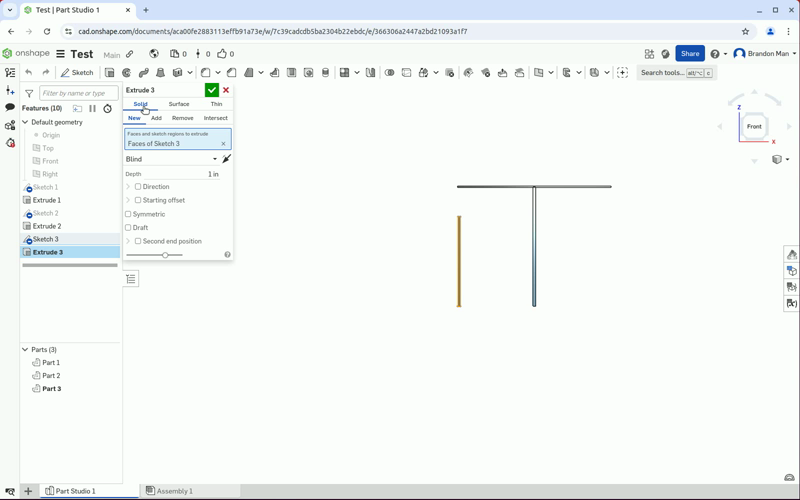
click(143, 106)
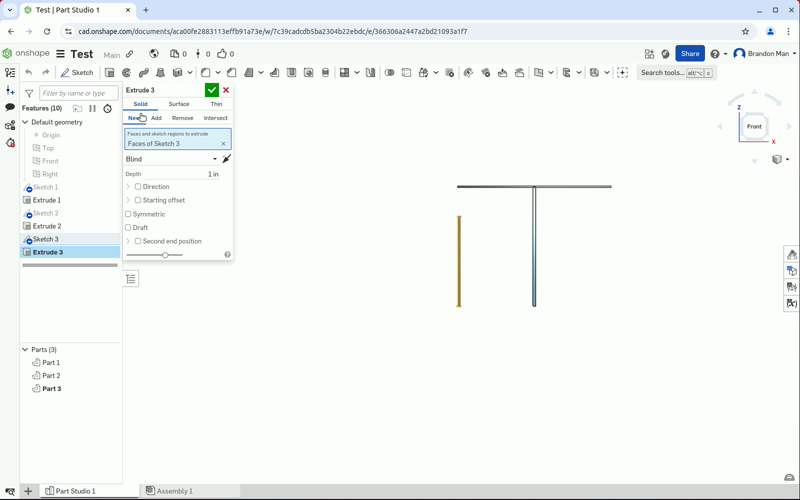
mouse_move(137, 120)
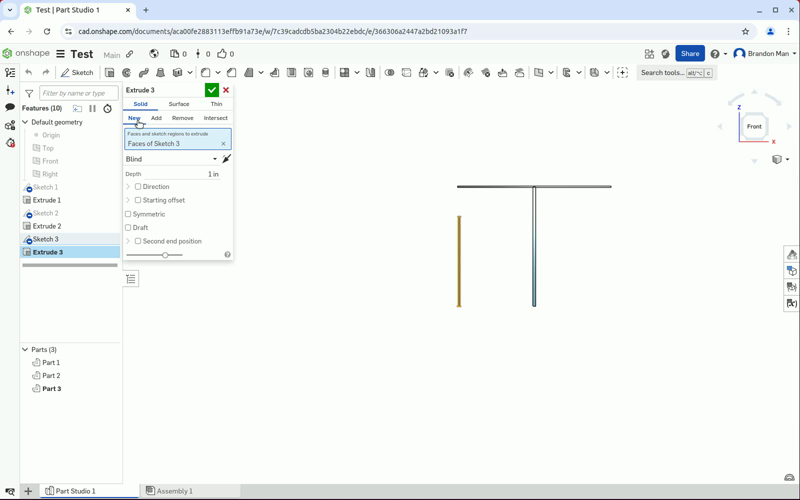
click(137, 120)
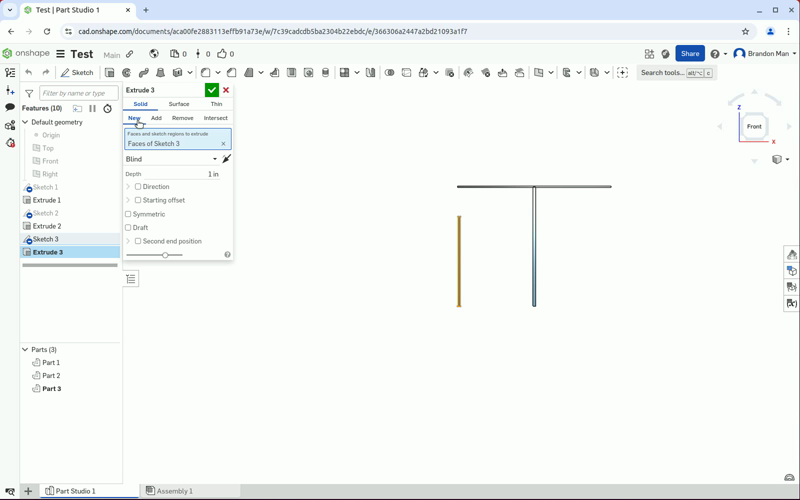
key(tab, 4)
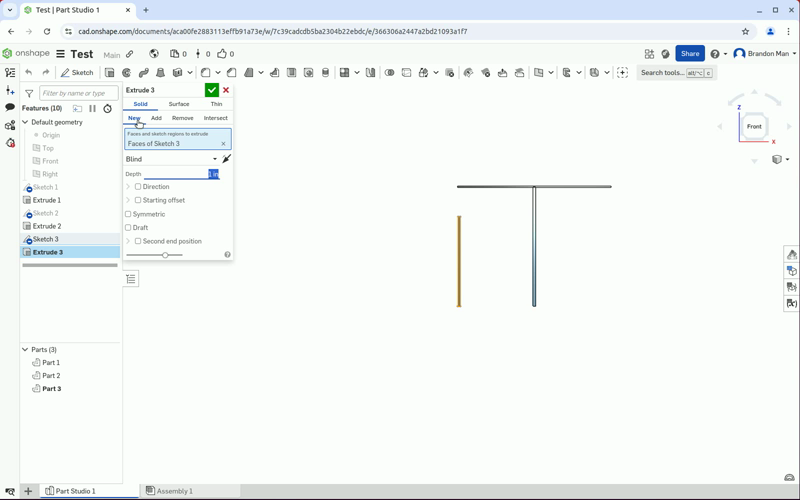
text(0.481)
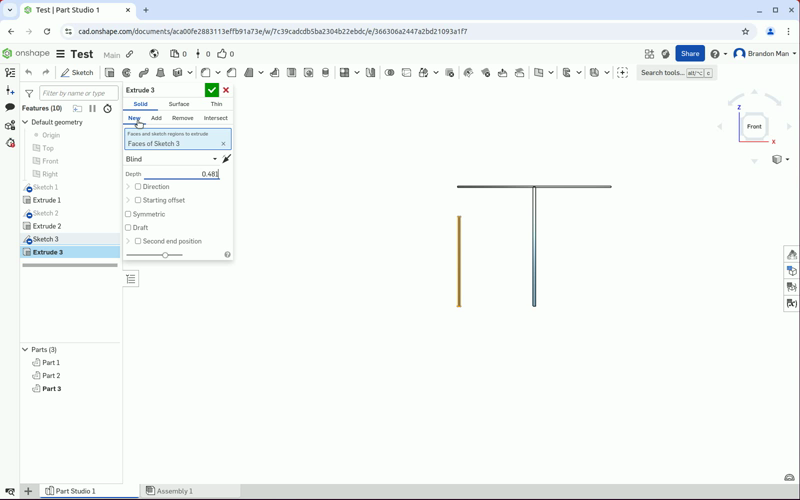
key(enter)
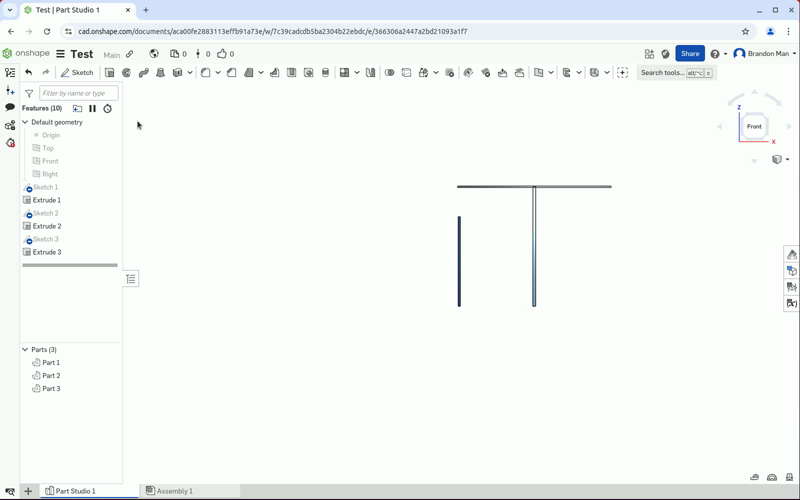
key(shift+h)
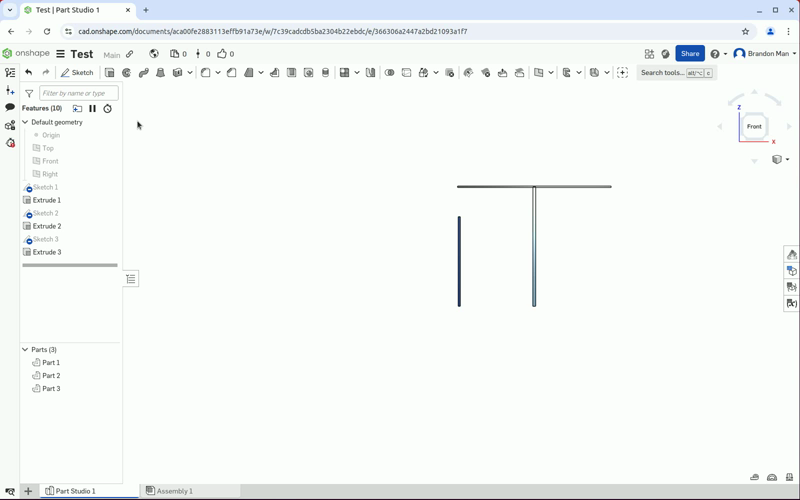
key(shift+h)
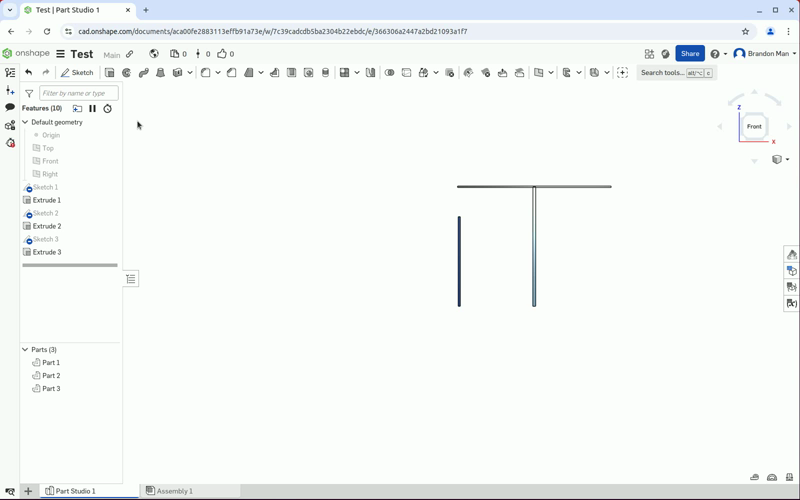
mouse_move(73, 189)
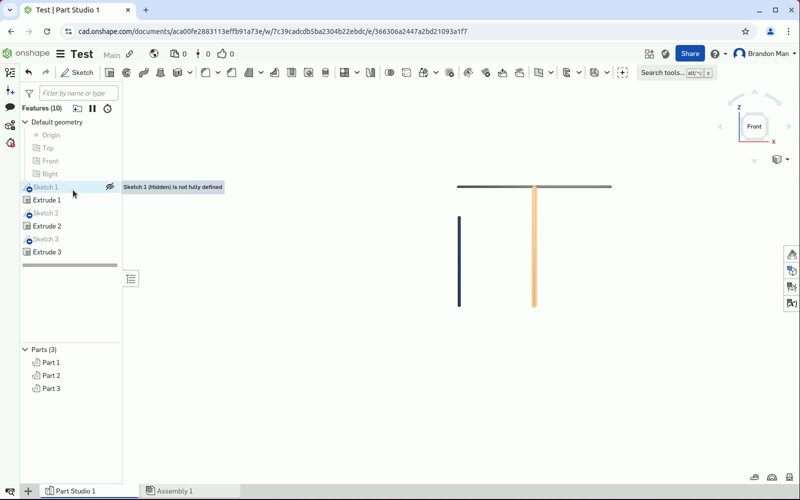
click(73, 189)
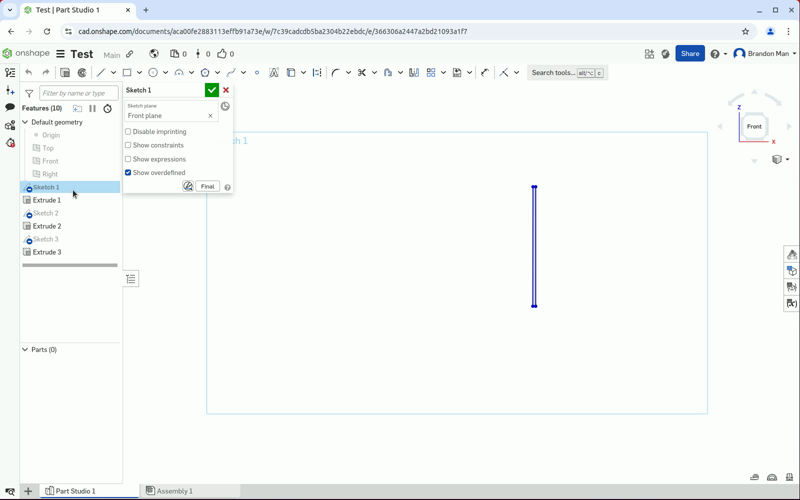
mouse_move(229, 92)
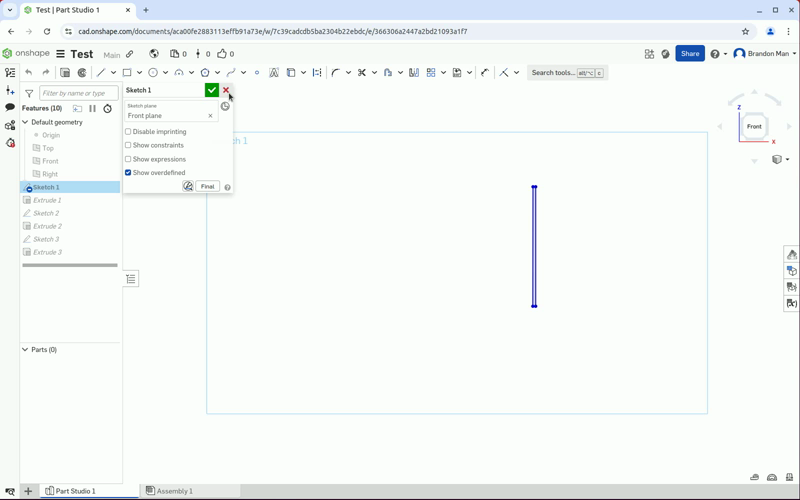
click(229, 92)
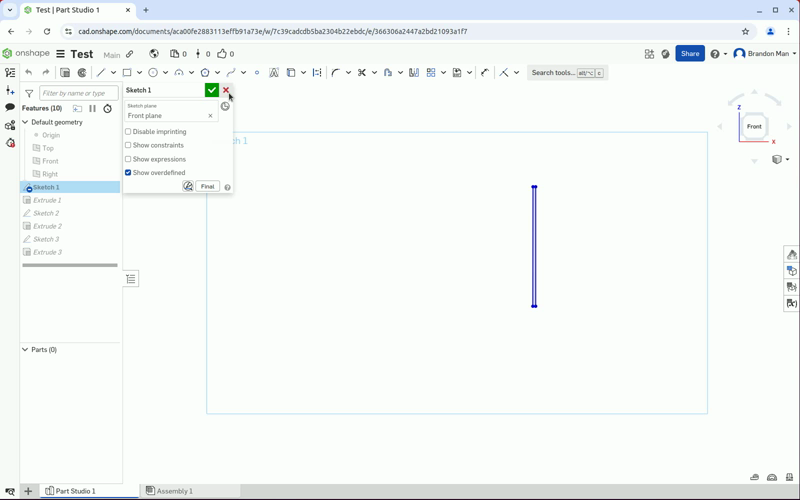
key(shift+s)
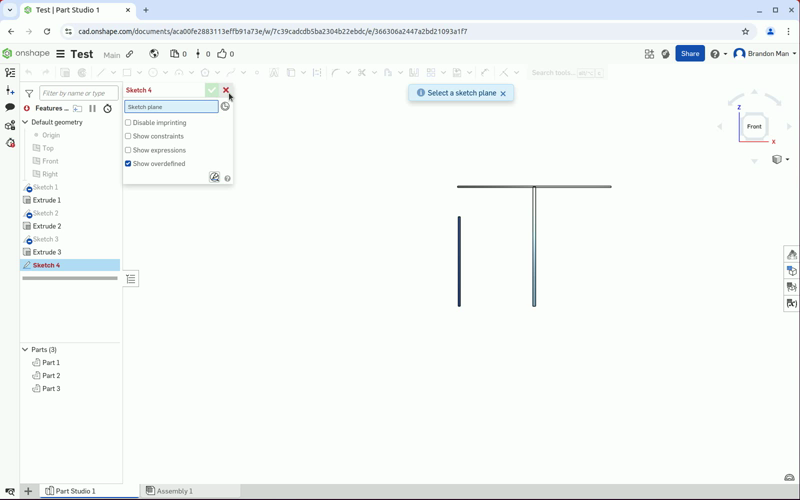
mouse_move(73, 163)
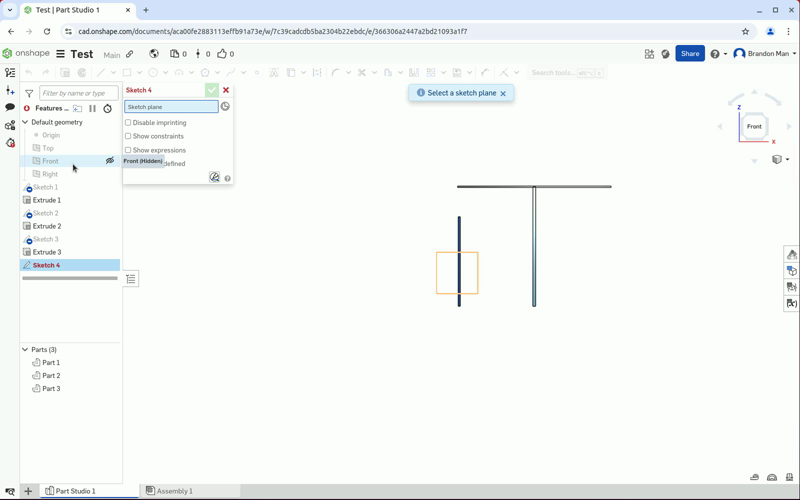
click(73, 163)
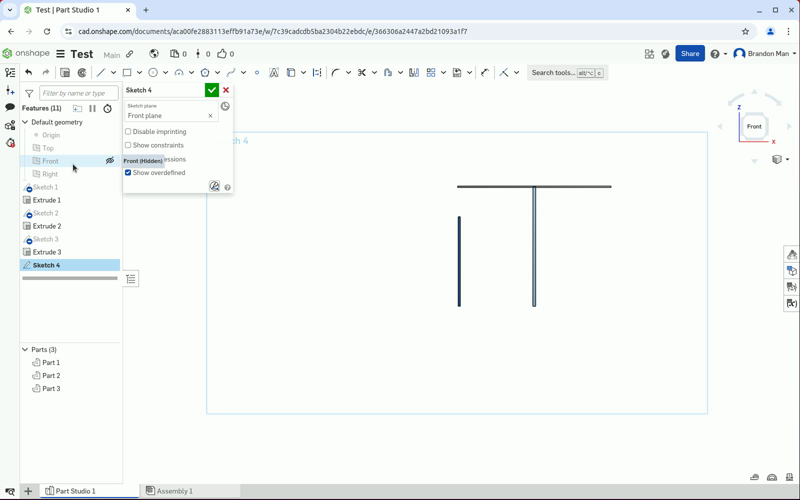
mouse_move(73, 352)
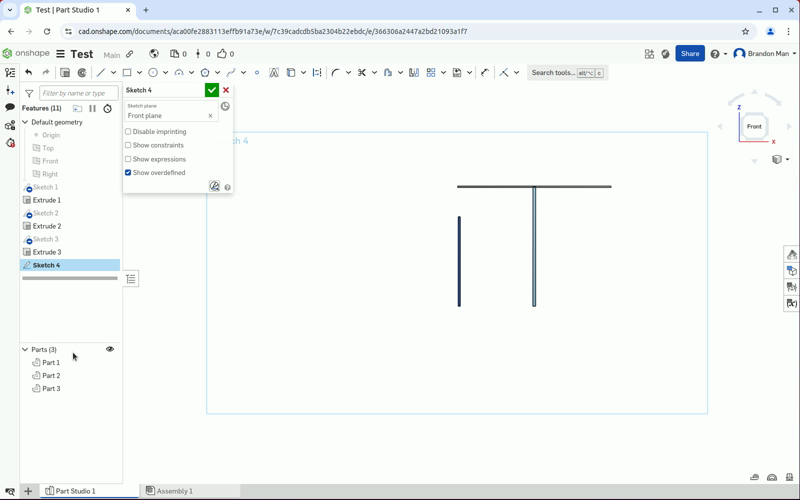
key(y)
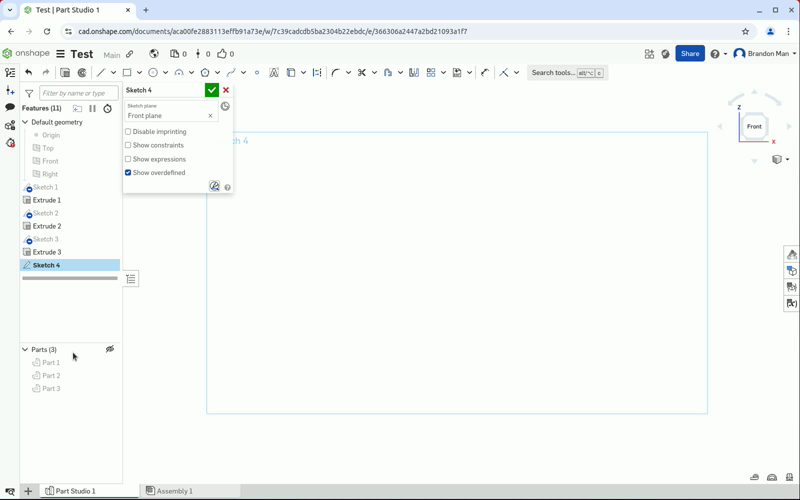
key(l)
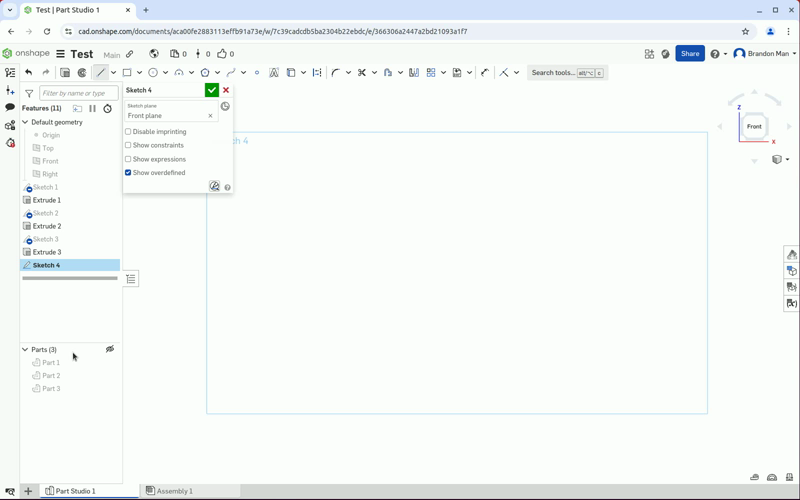
key_down(shift)
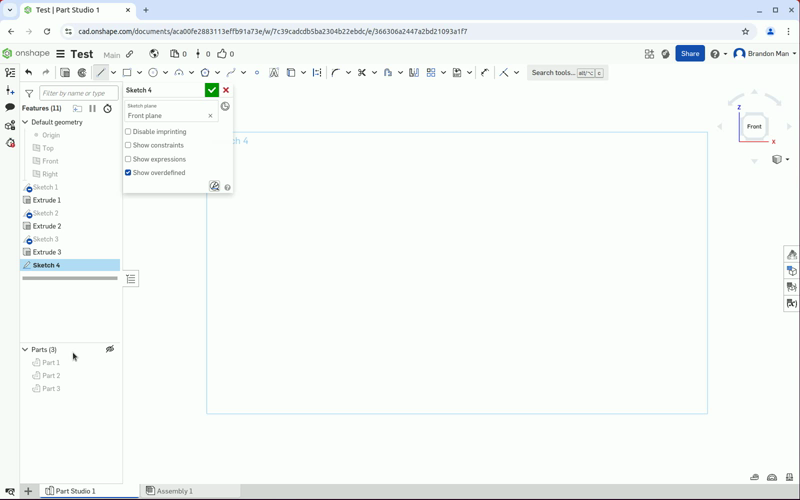
mouse_move(458, 308)
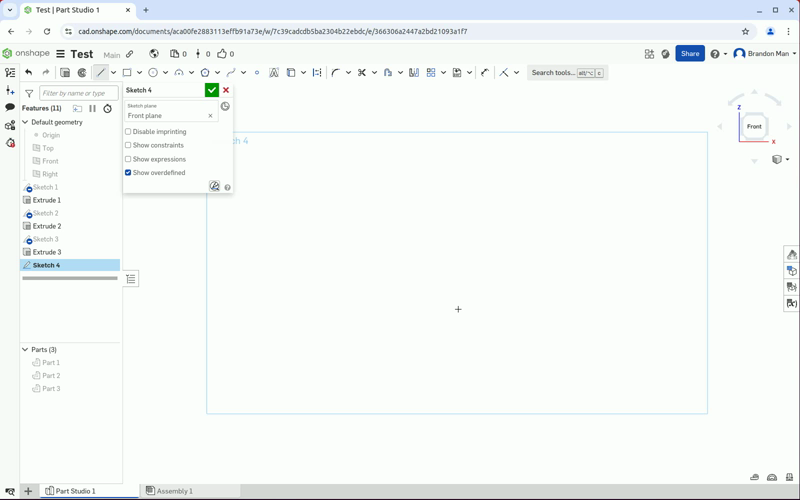
click(458, 308)
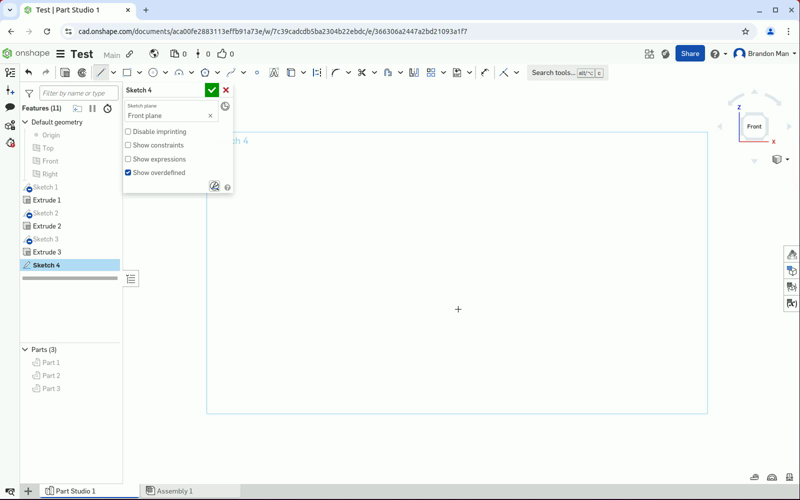
key_up(shift)
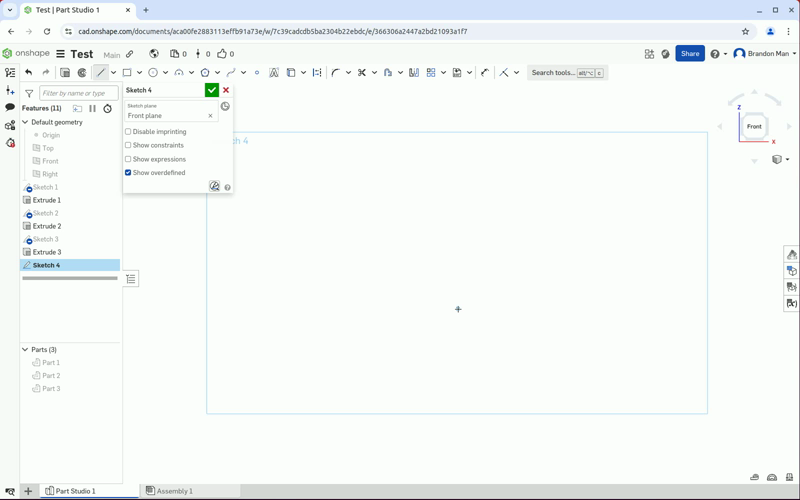
key_down(shift)
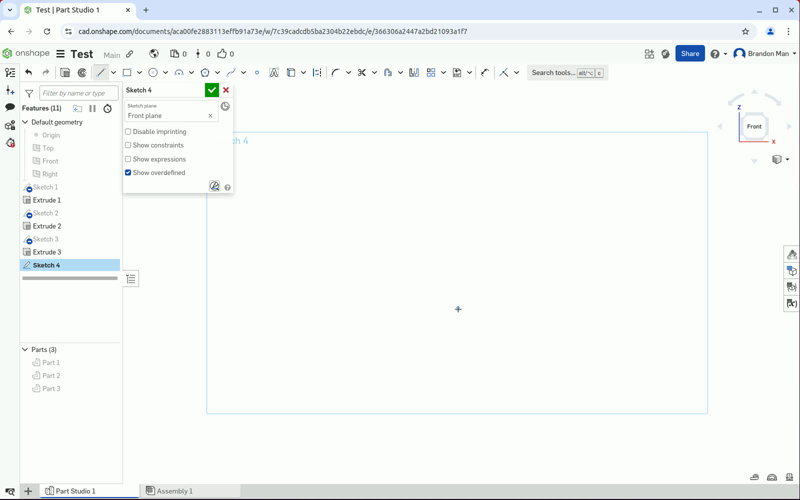
mouse_move(573, 308)
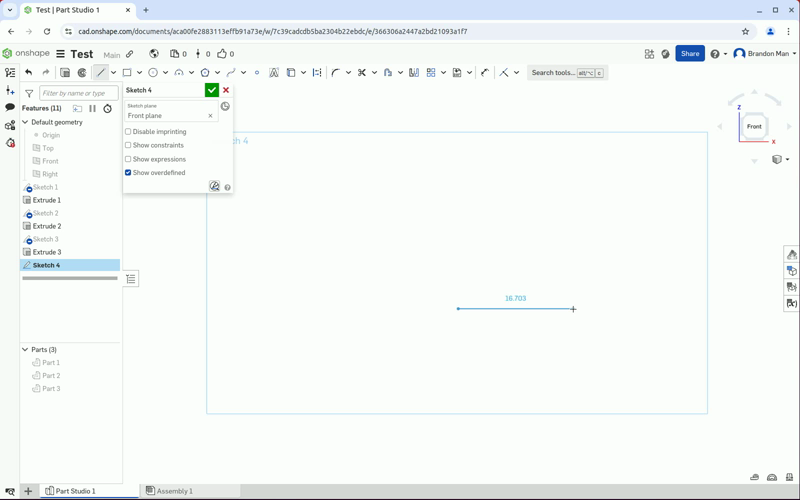
click(573, 308)
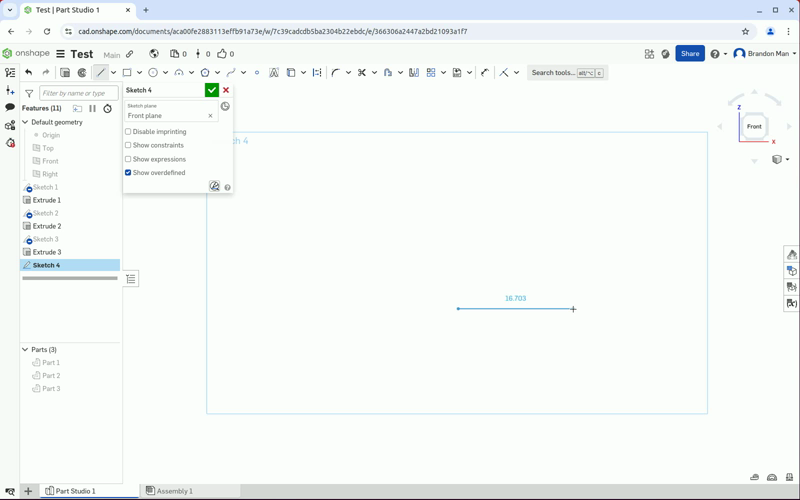
key_up(shift)
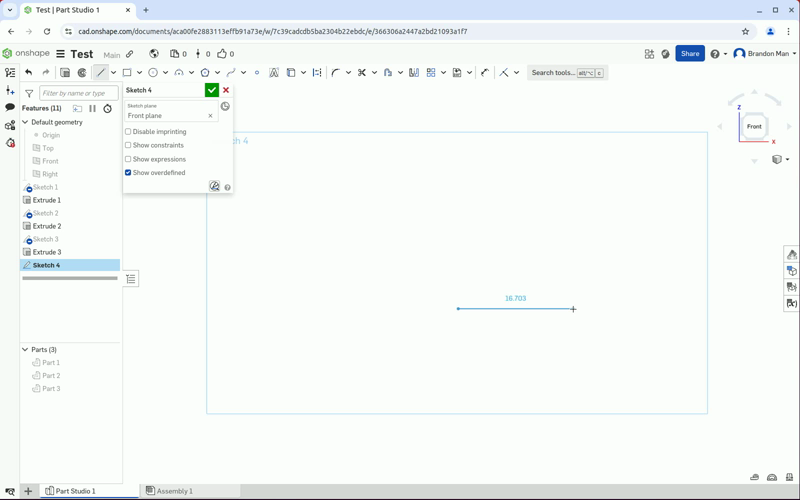
key_down(shift)
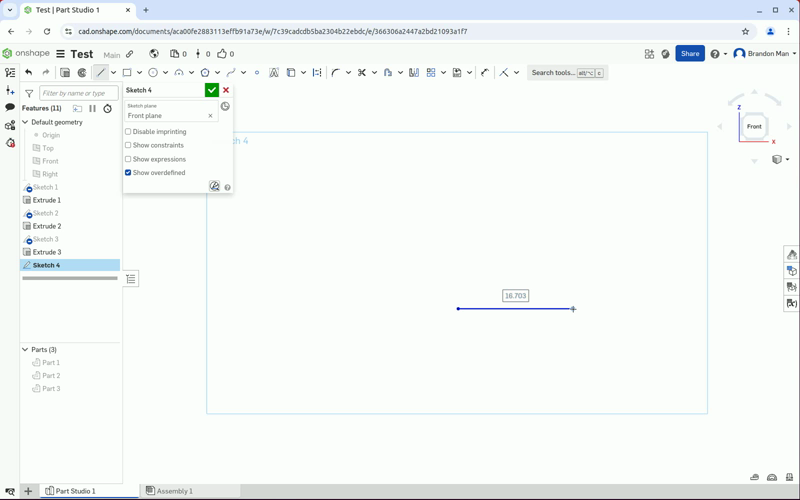
mouse_move(589, 308)
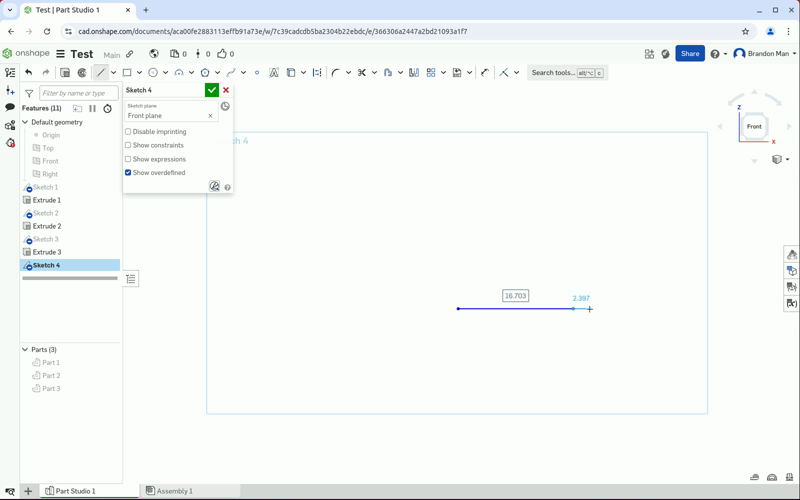
mouse_move(573, 307)
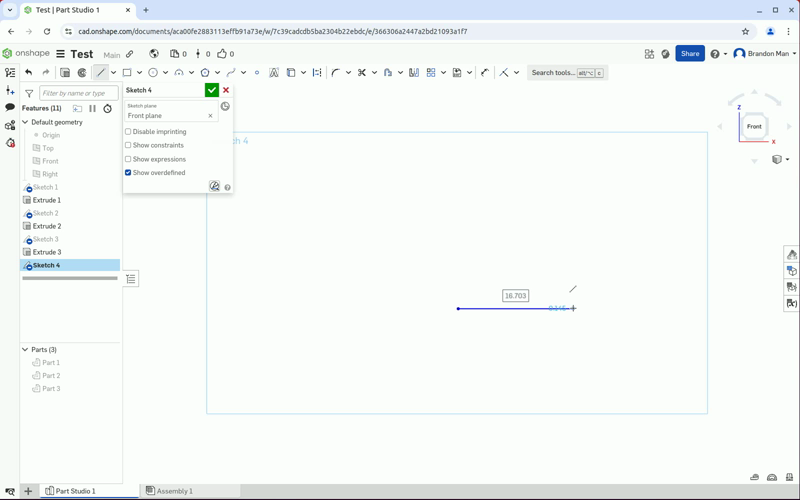
scroll(6)
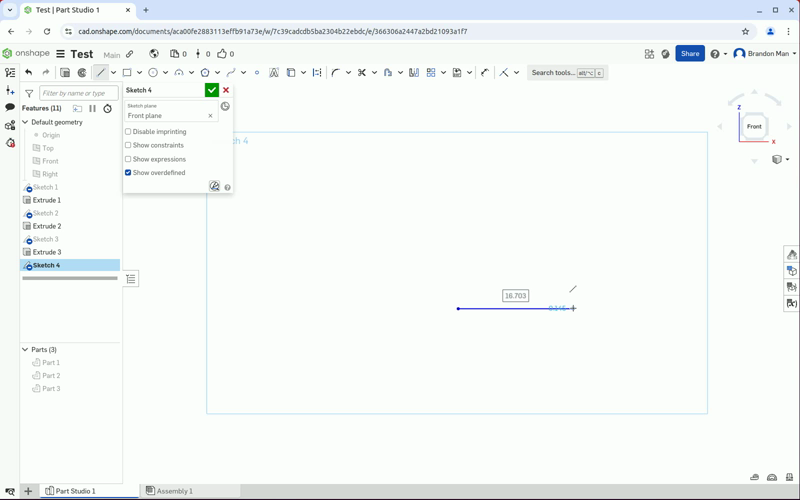
scroll(6)
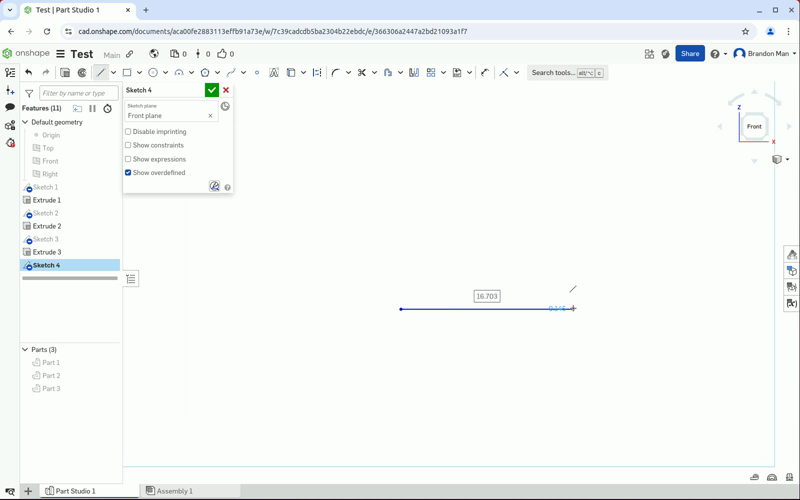
scroll(6)
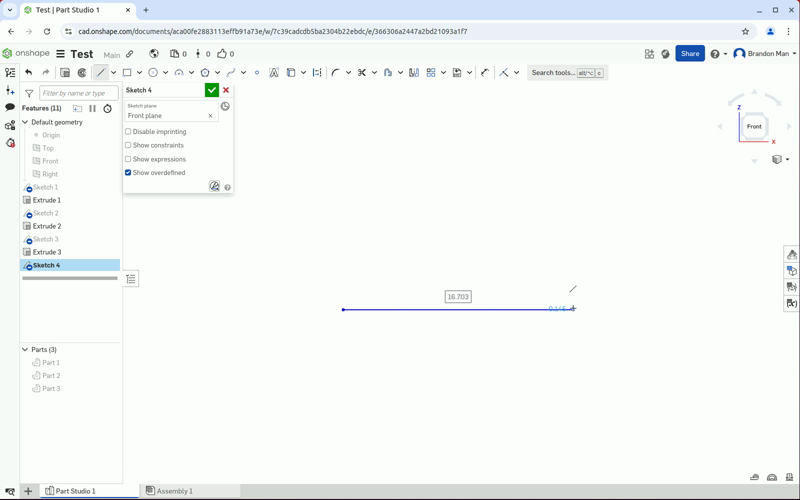
scroll(6)
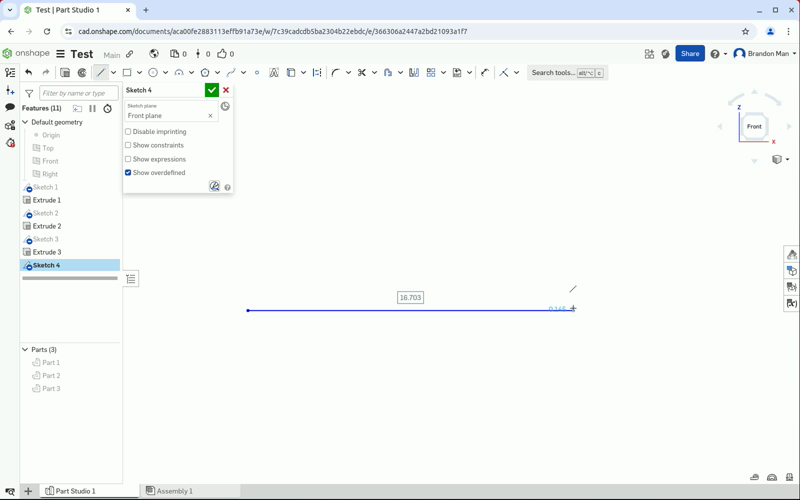
scroll(6)
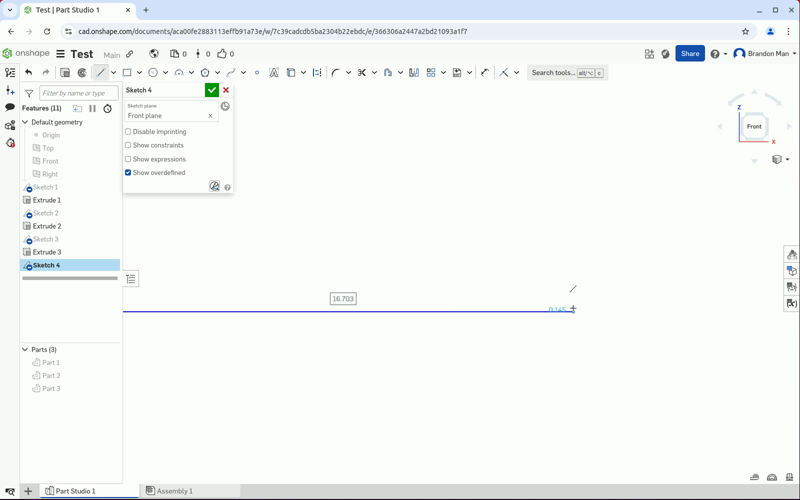
scroll(6)
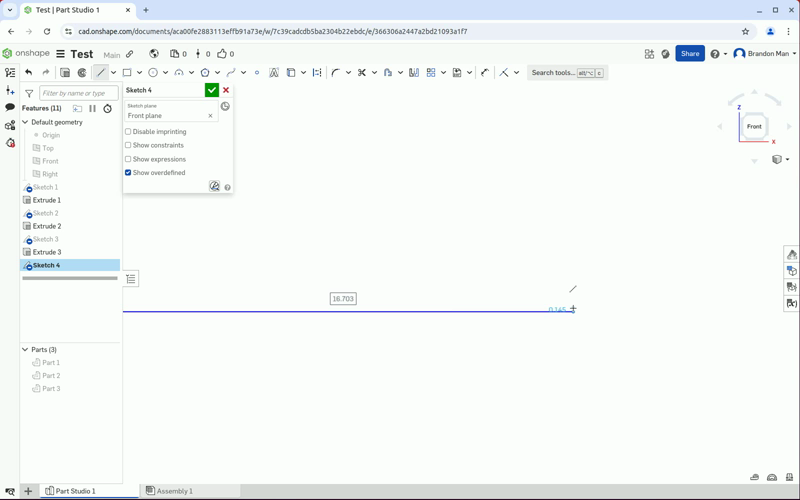
scroll(6)
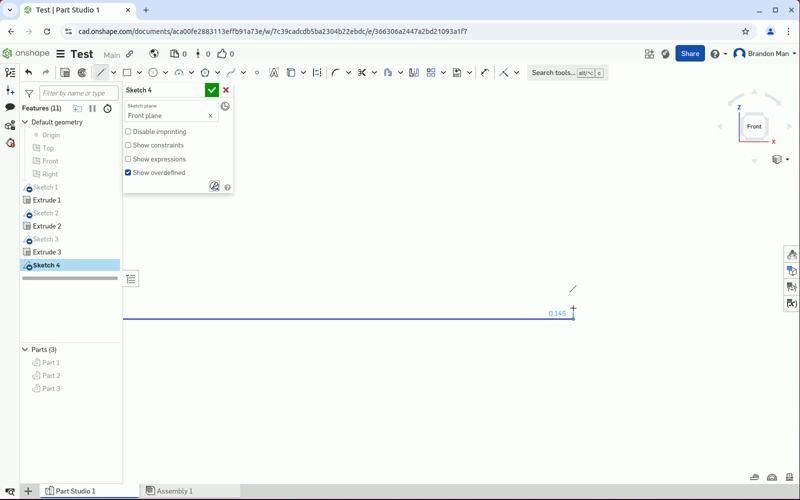
click(573, 307)
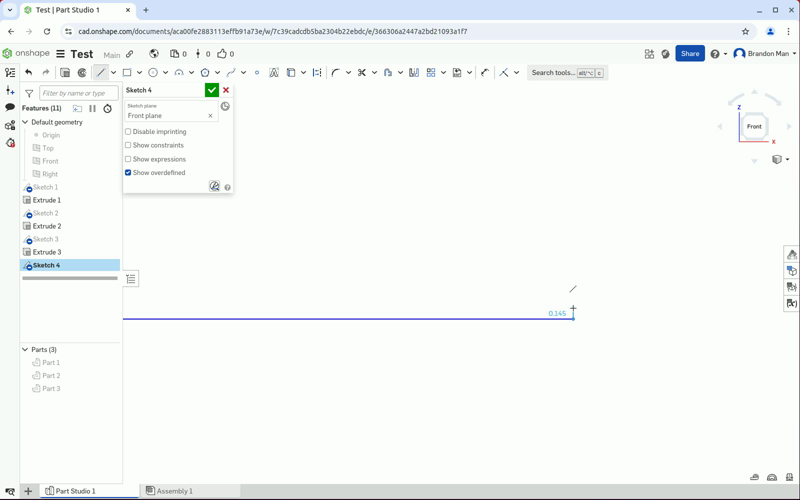
scroll(-6)
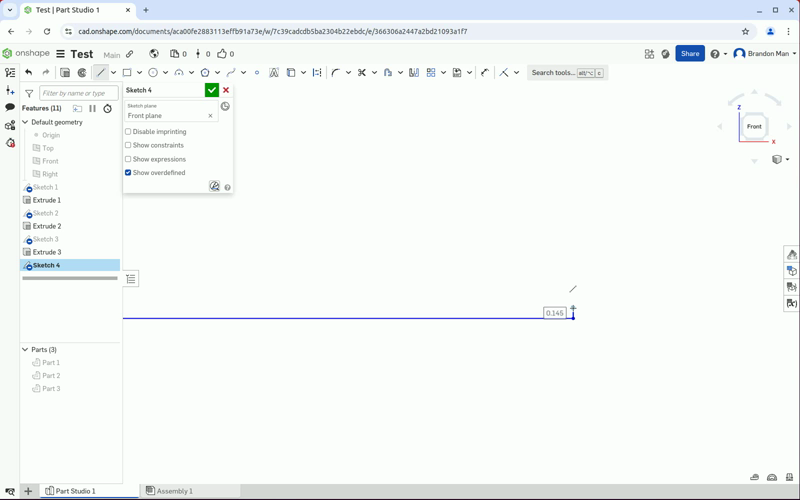
scroll(-6)
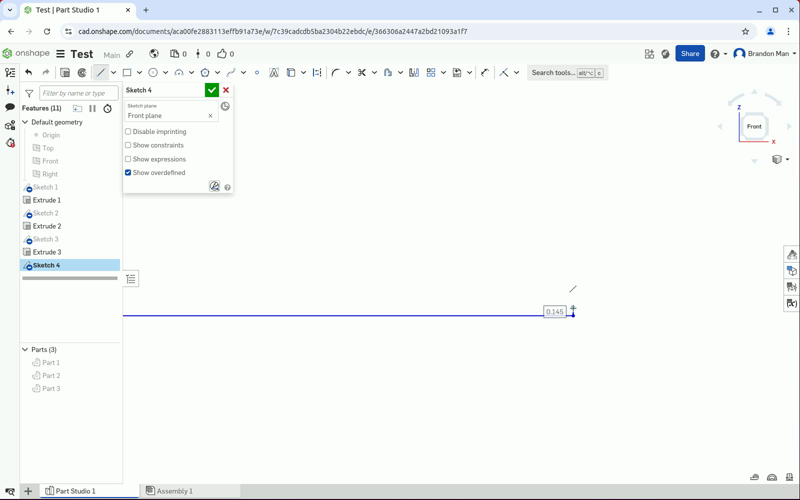
scroll(-6)
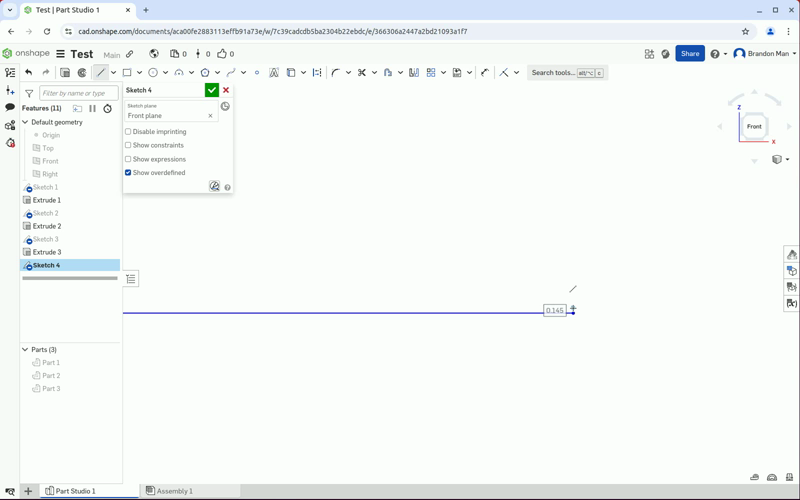
scroll(-6)
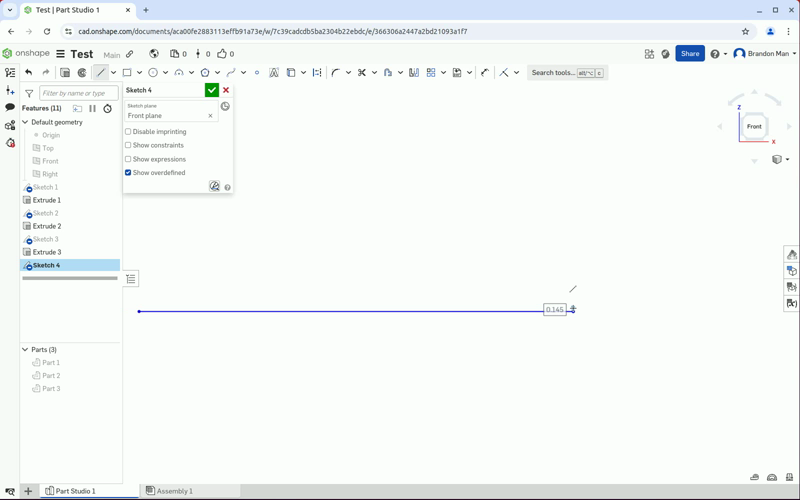
scroll(-6)
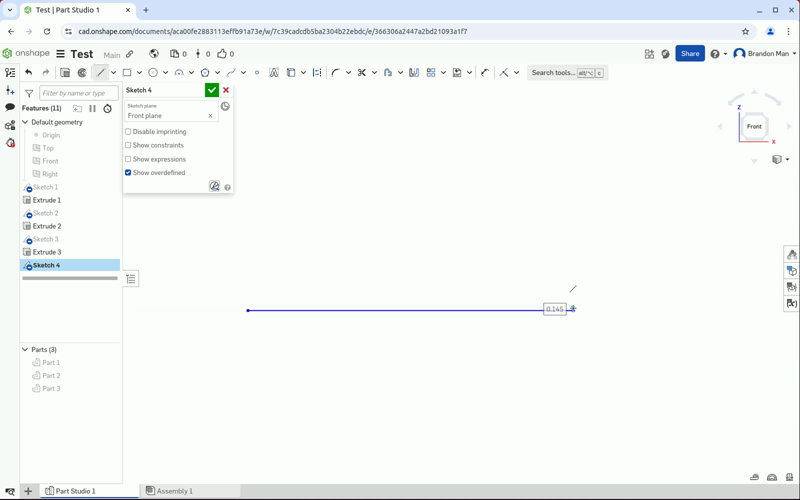
scroll(-6)
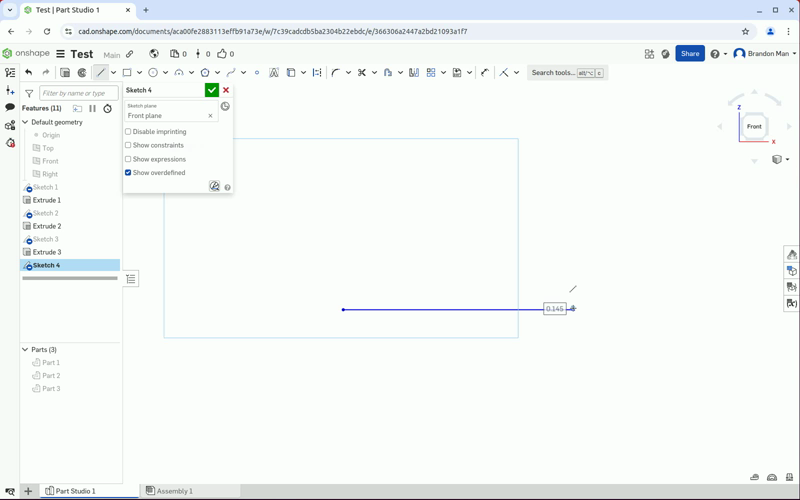
scroll(-6)
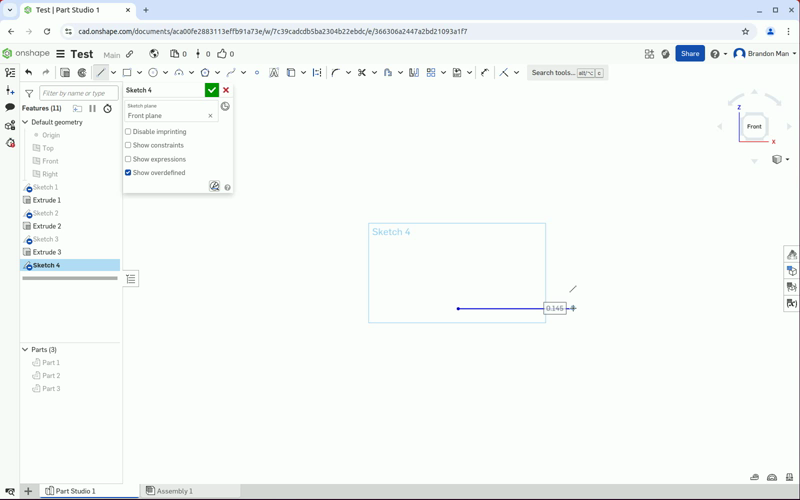
key_up(shift)
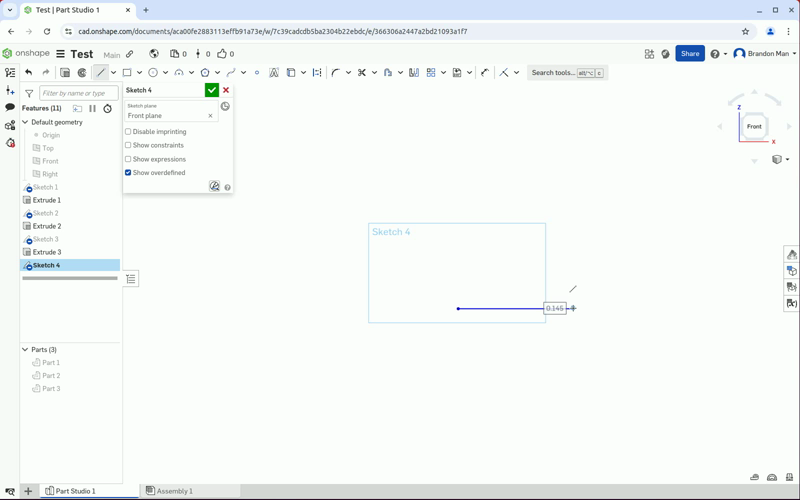
key_down(shift)
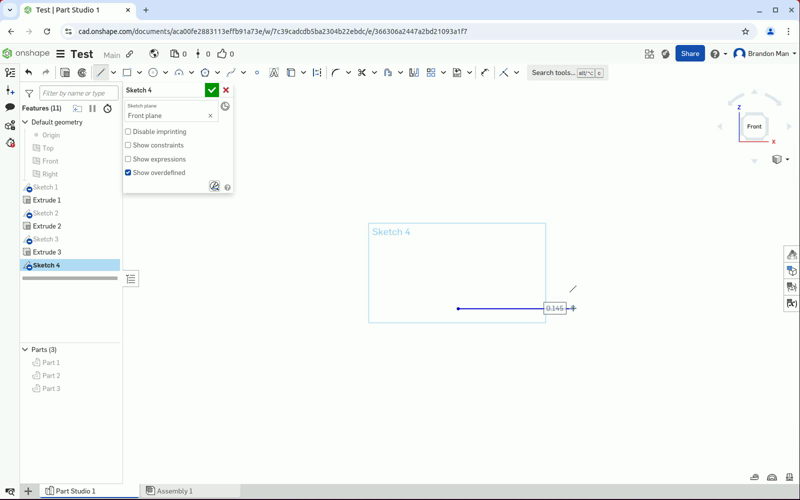
mouse_move(589, 307)
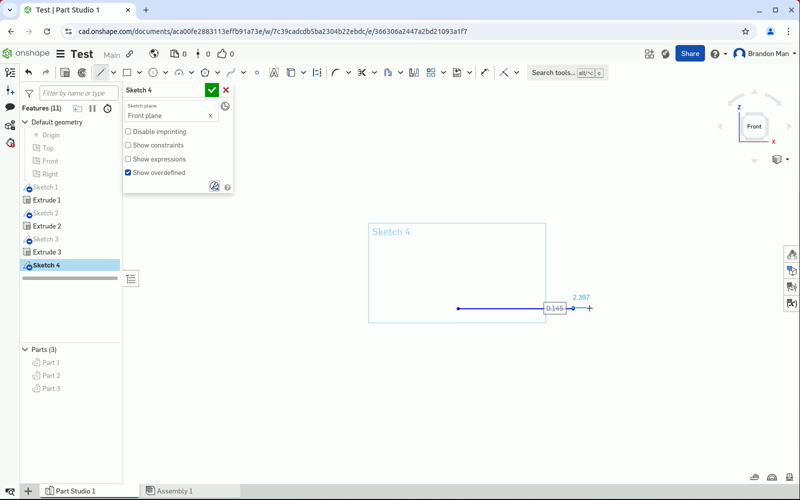
mouse_move(572, 307)
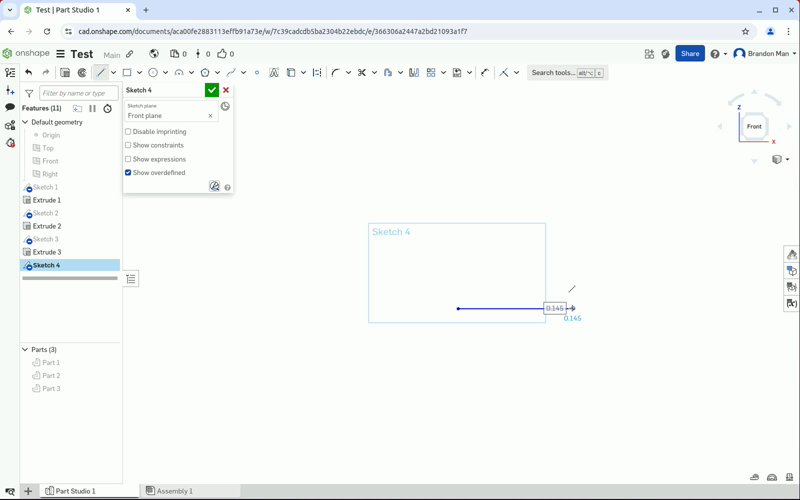
scroll(6)
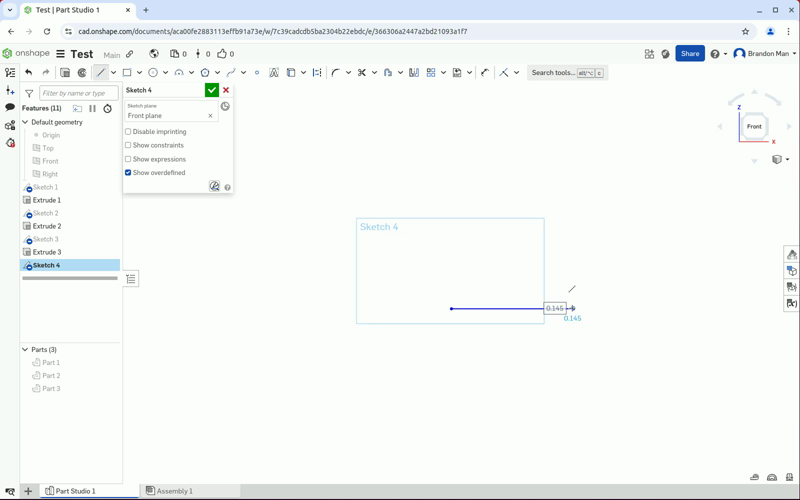
scroll(6)
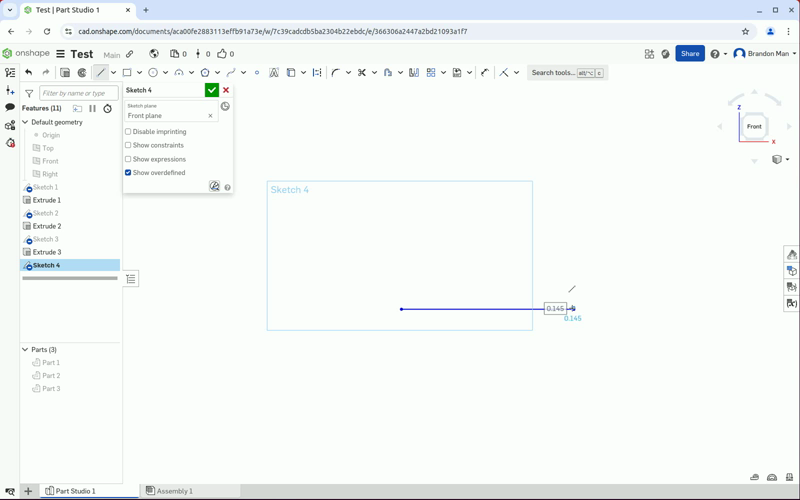
scroll(6)
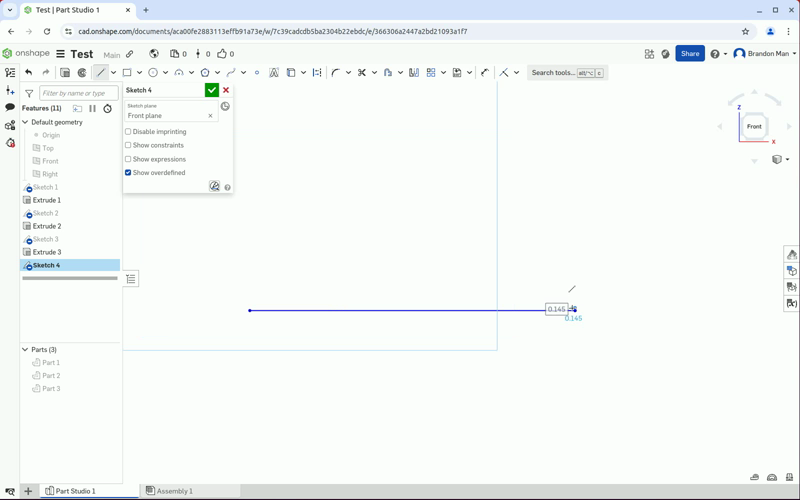
scroll(6)
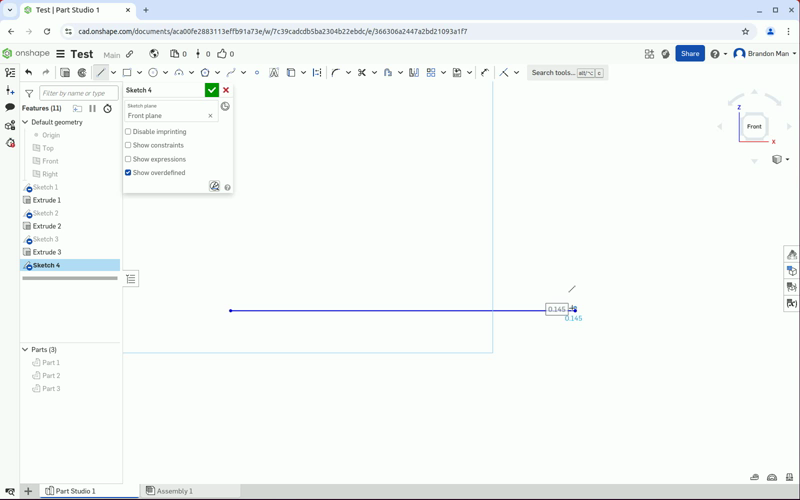
scroll(6)
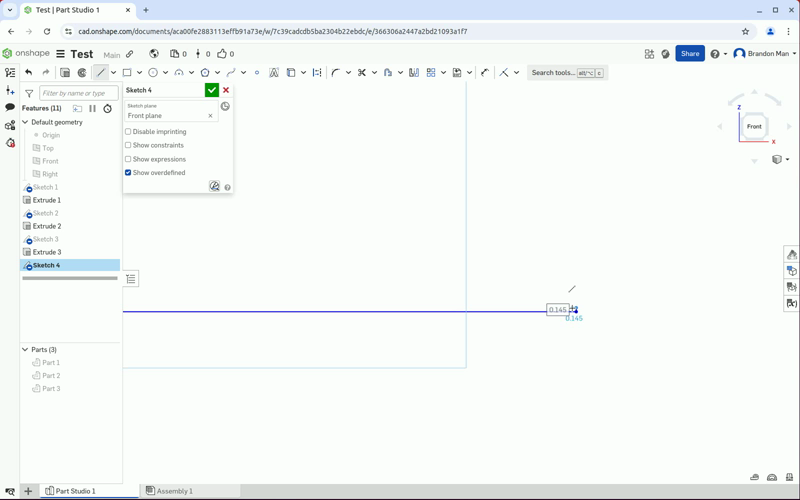
scroll(6)
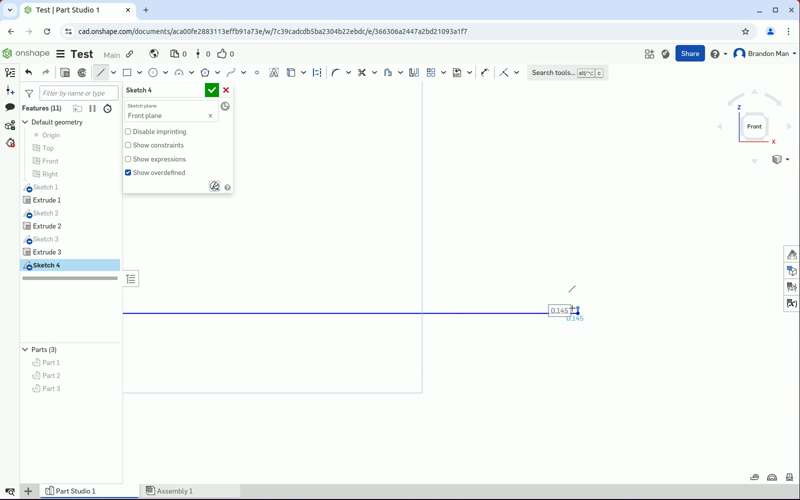
scroll(6)
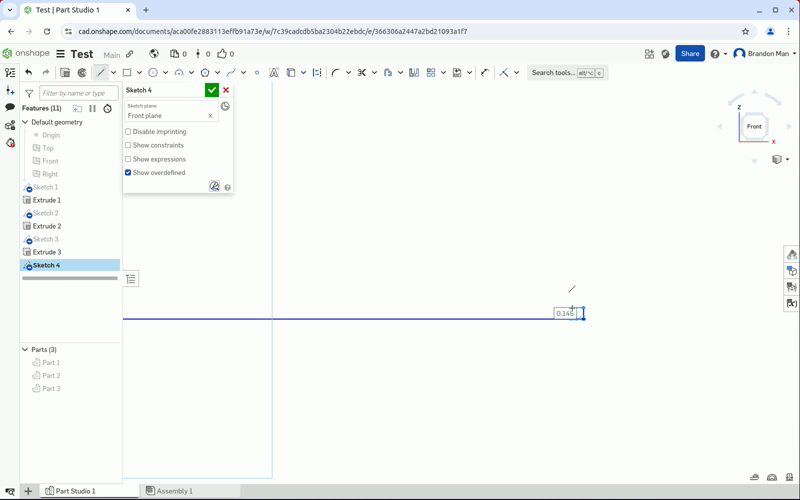
click(572, 307)
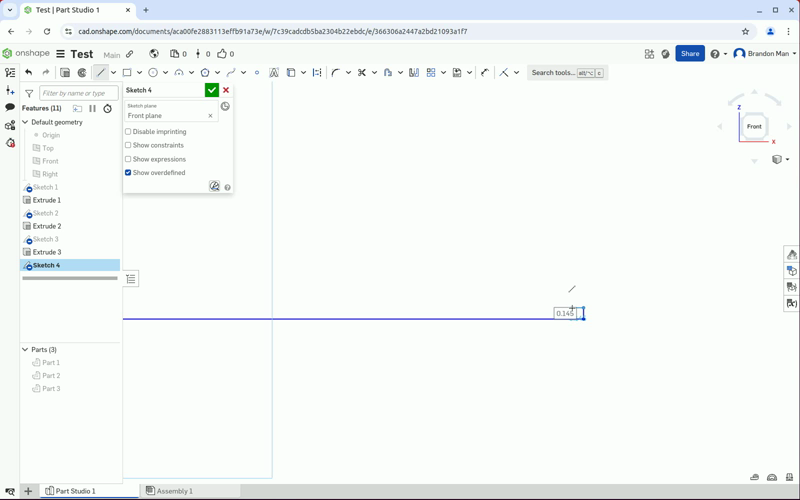
scroll(-6)
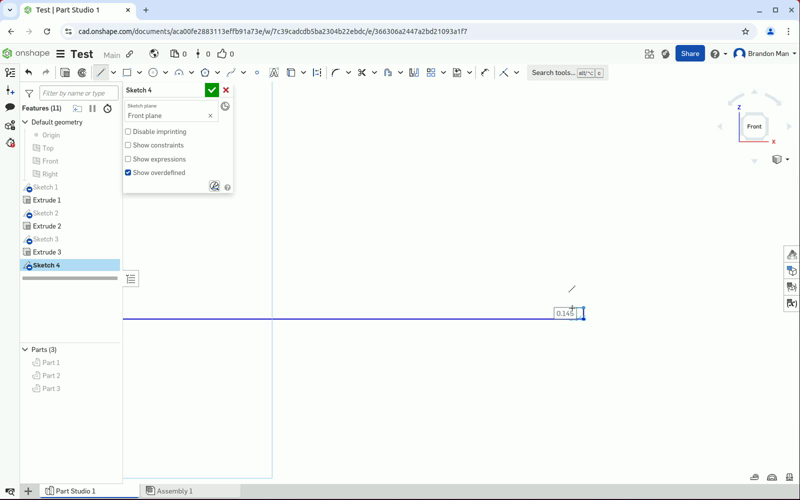
scroll(-6)
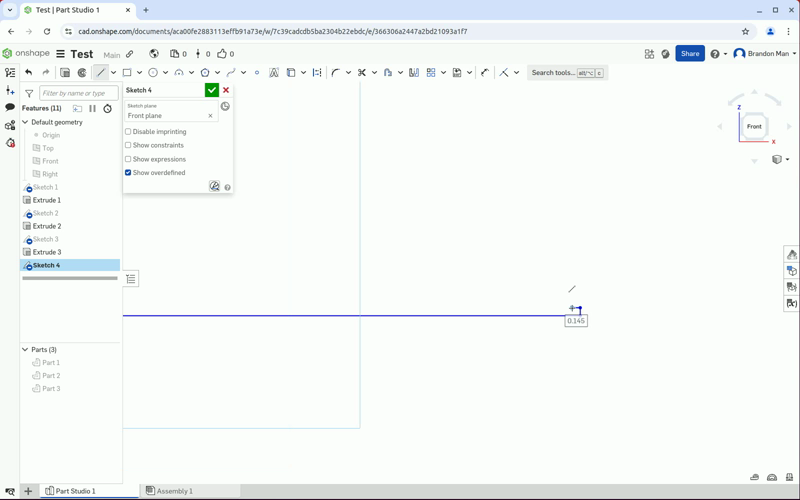
scroll(-6)
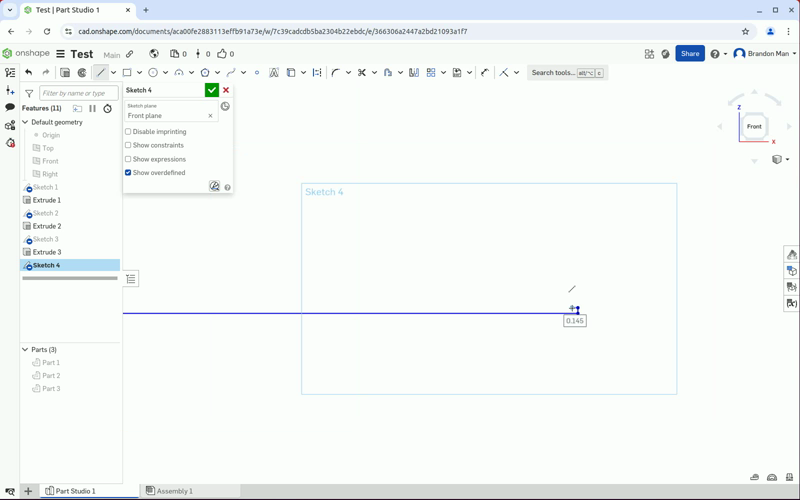
scroll(-6)
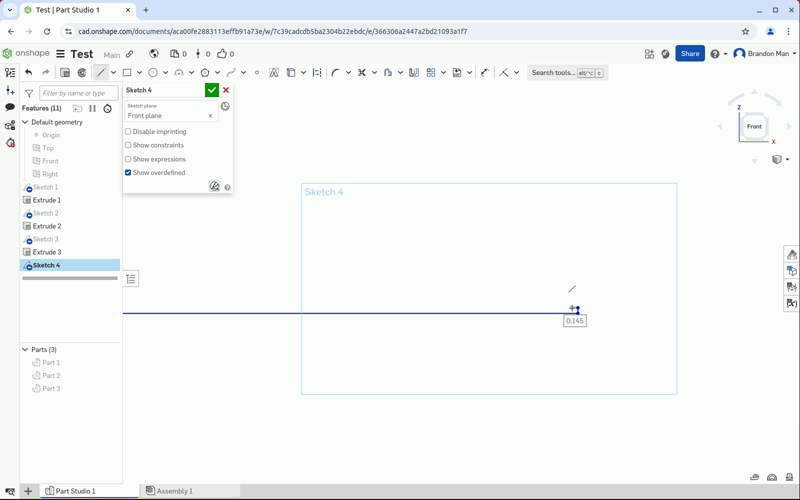
scroll(-6)
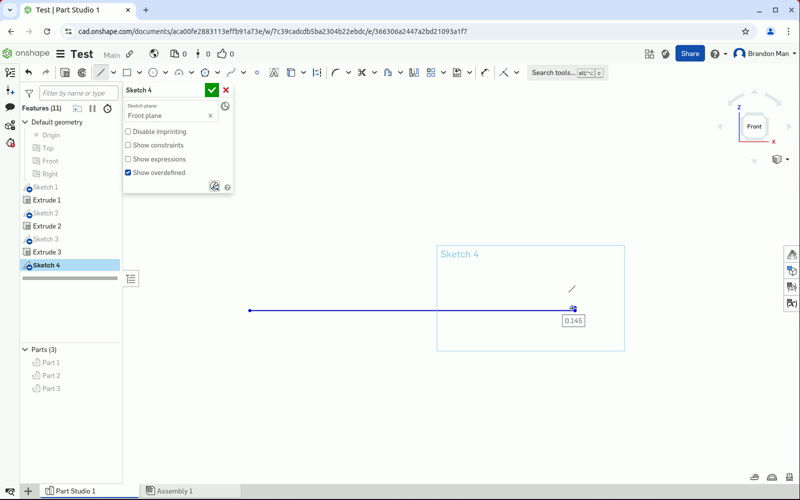
scroll(-6)
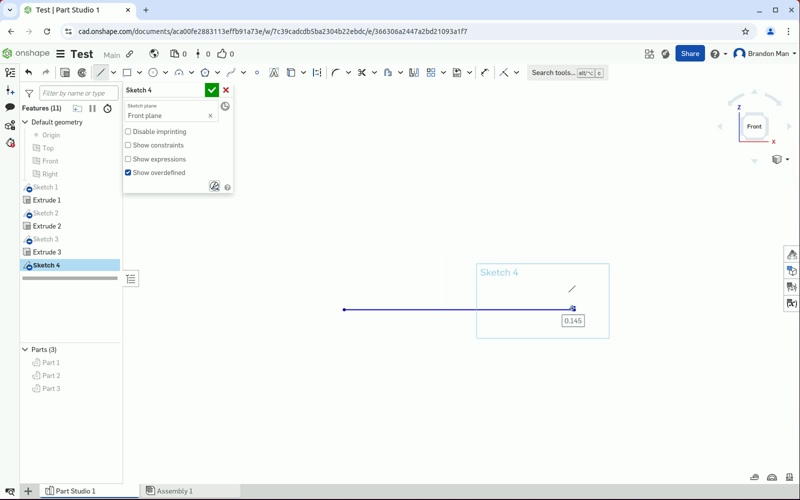
scroll(-6)
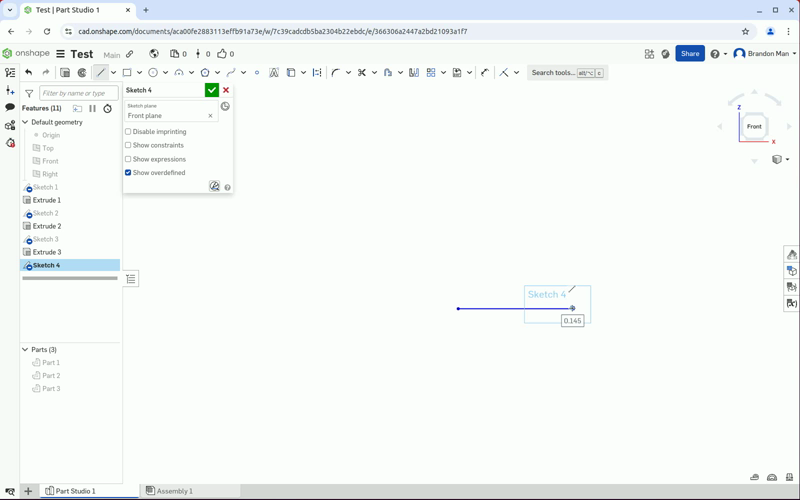
key_up(shift)
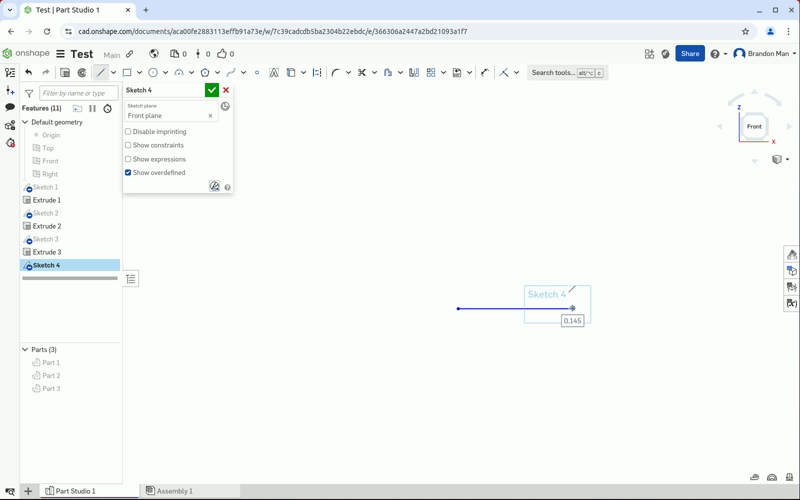
key_down(shift)
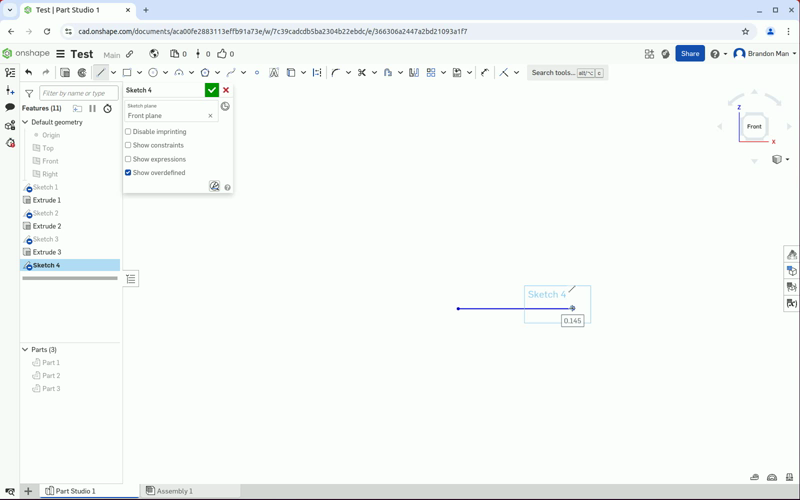
mouse_move(589, 307)
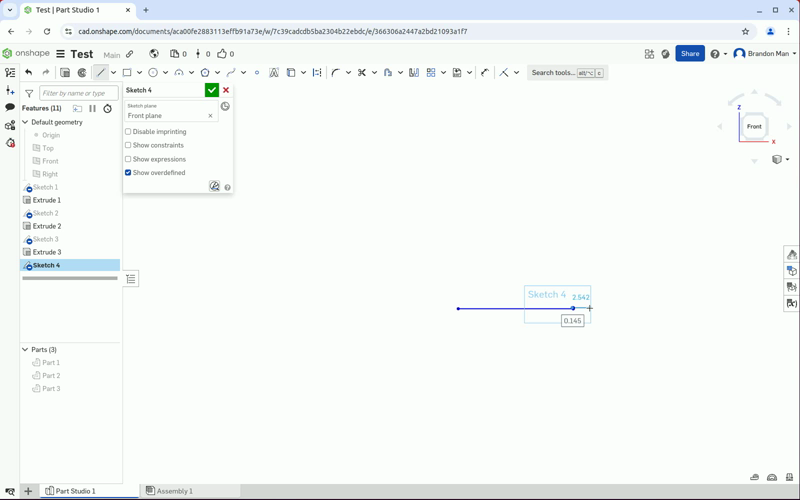
mouse_move(516, 307)
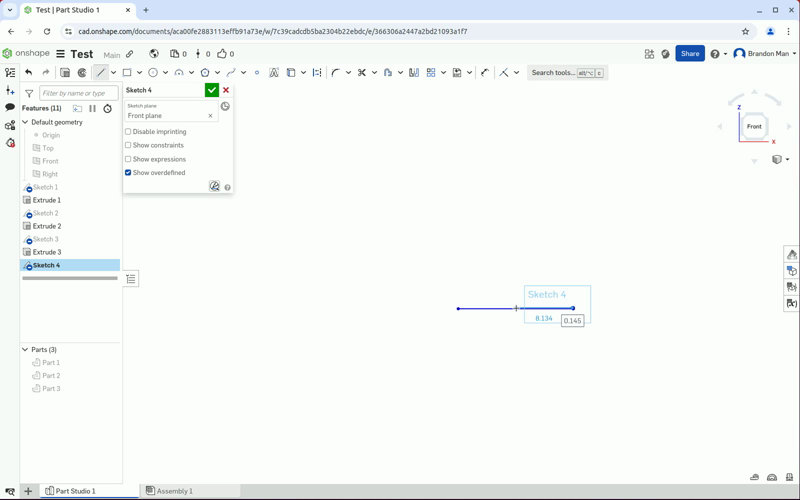
click(516, 307)
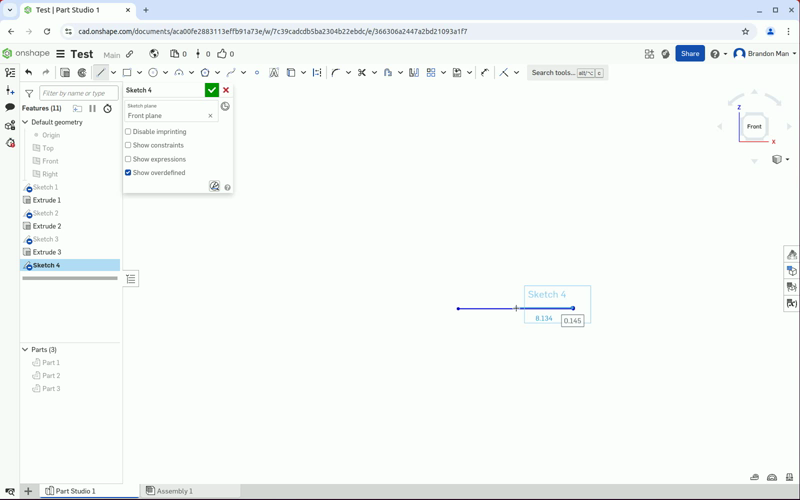
key_up(shift)
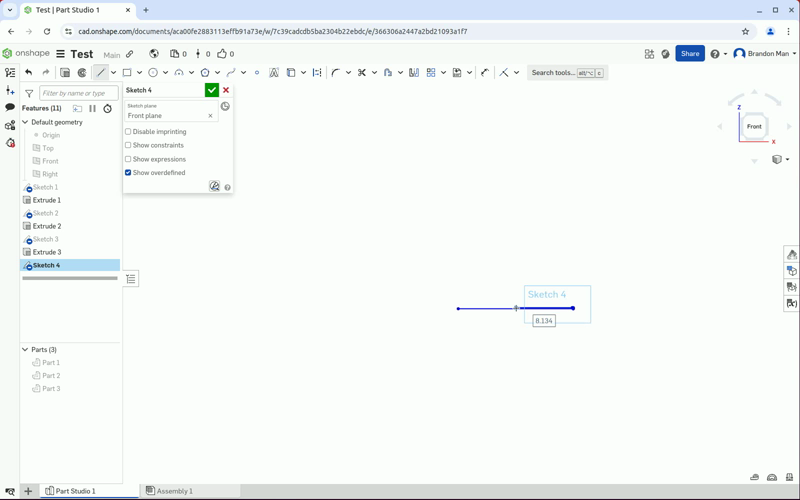
key_down(shift)
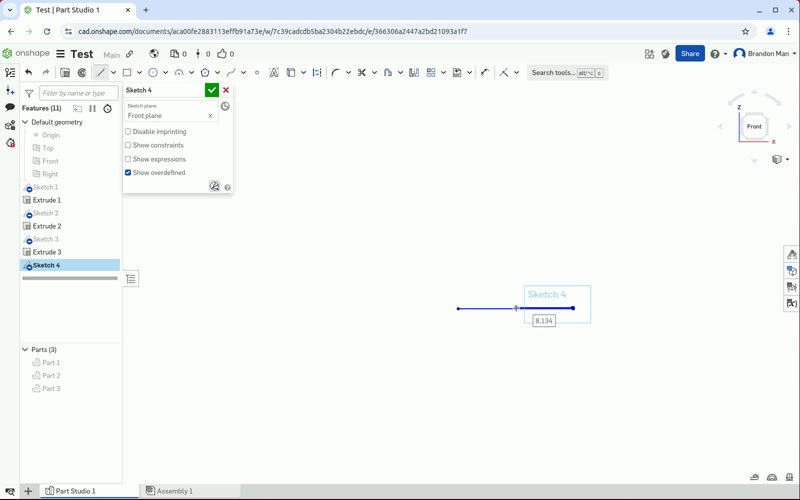
mouse_move(546, 307)
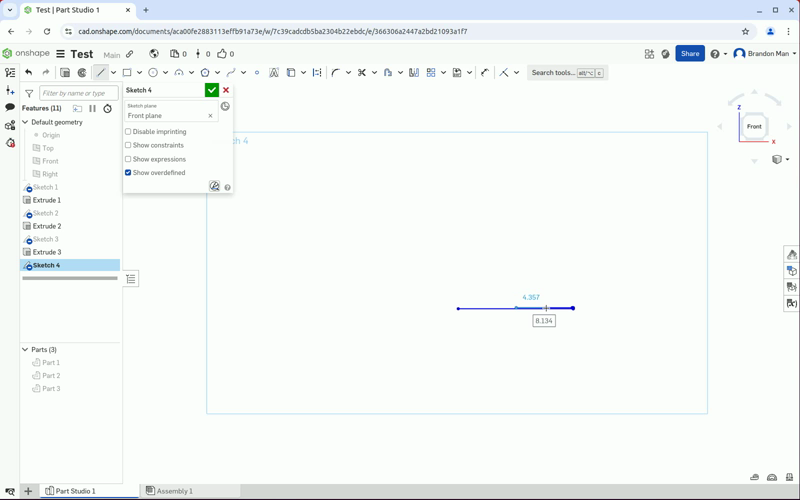
mouse_move(515, 307)
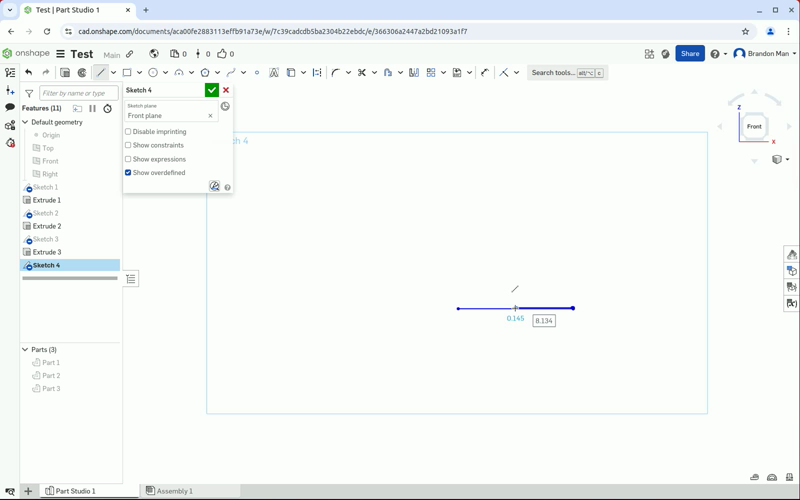
scroll(6)
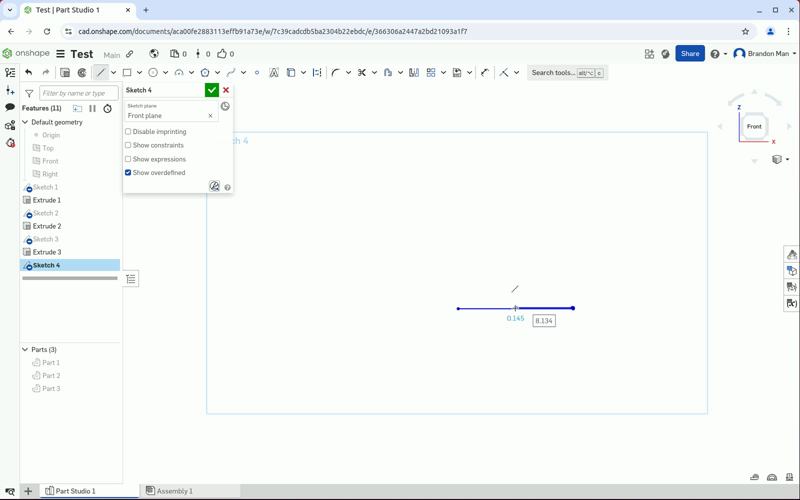
scroll(6)
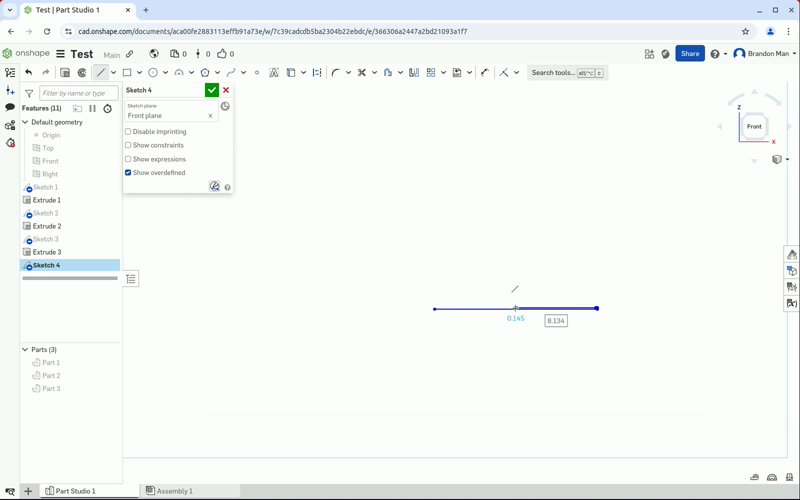
scroll(6)
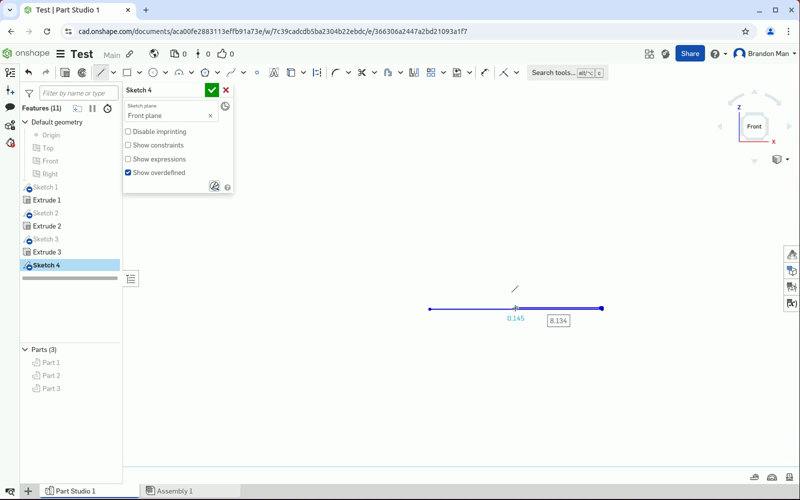
scroll(6)
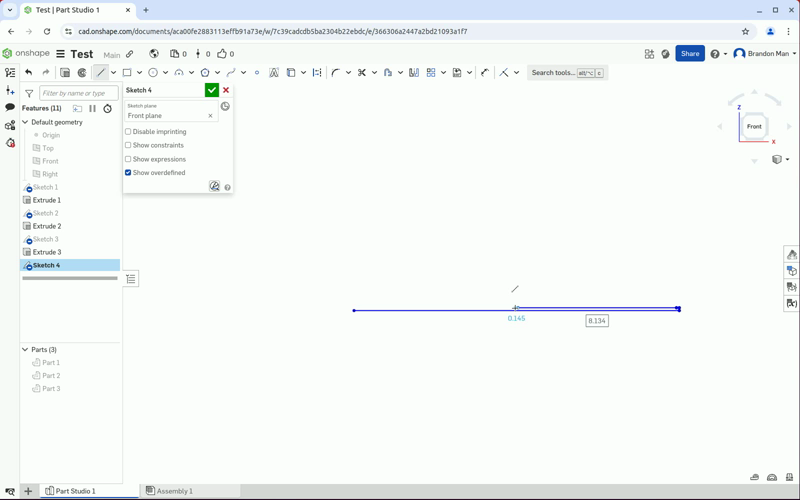
scroll(6)
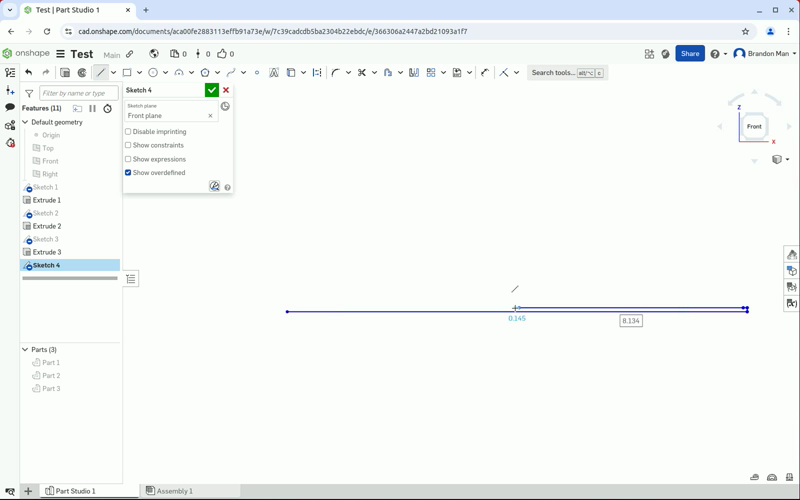
scroll(6)
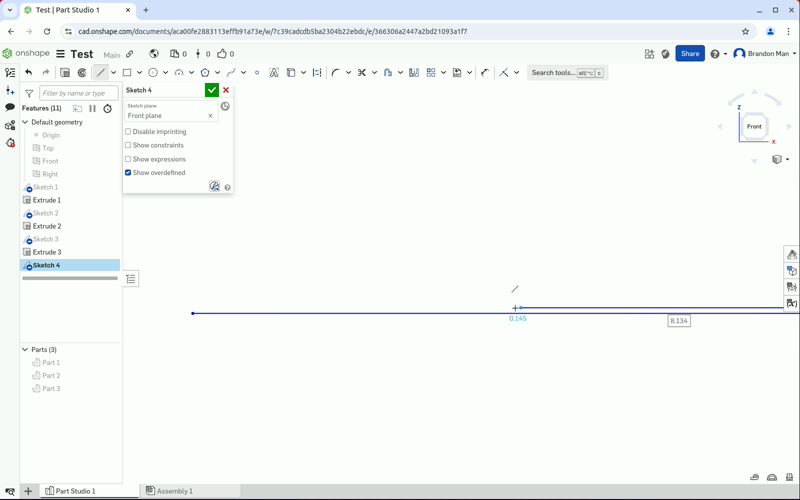
scroll(6)
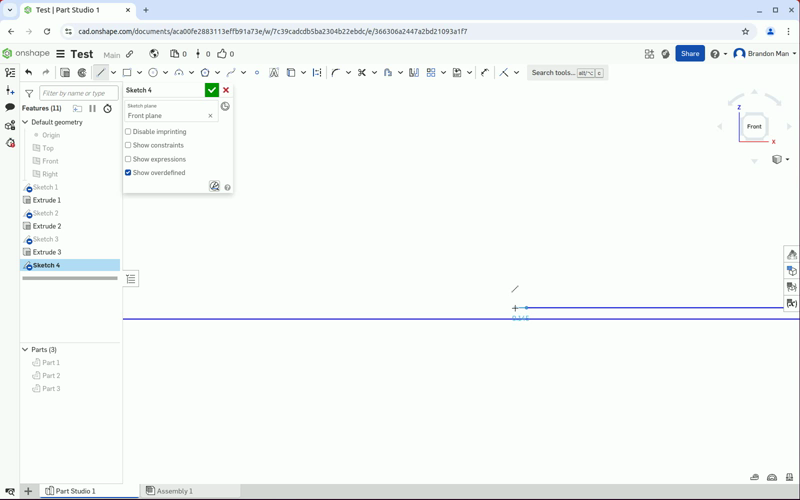
click(515, 307)
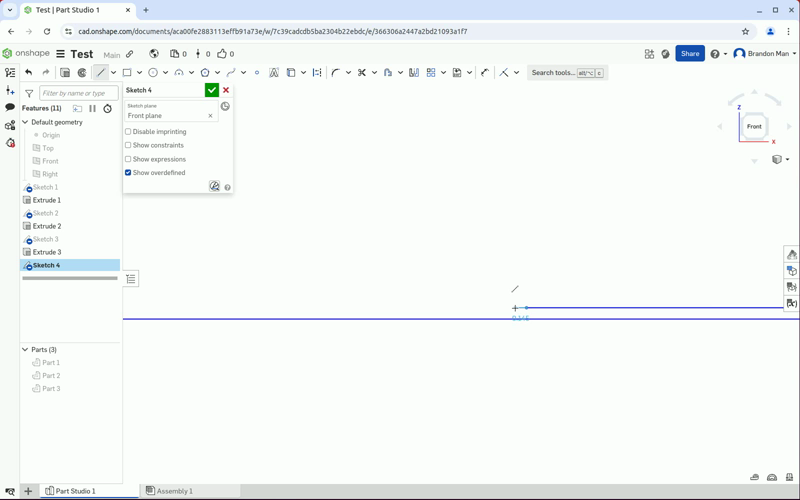
scroll(-6)
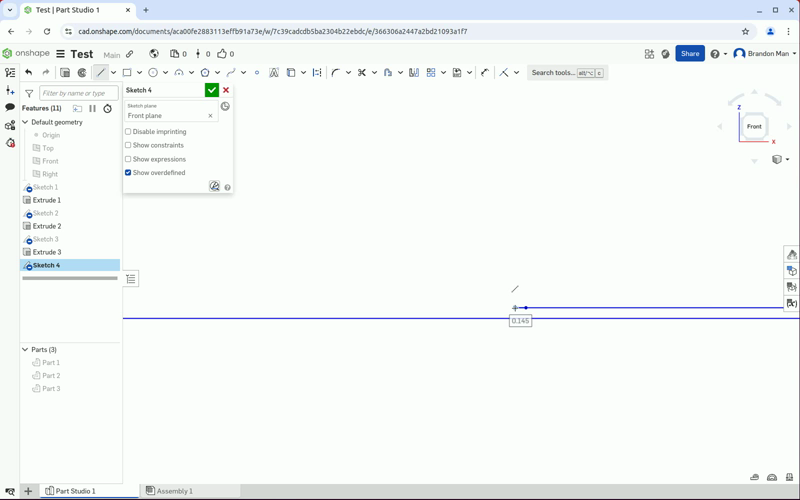
scroll(-6)
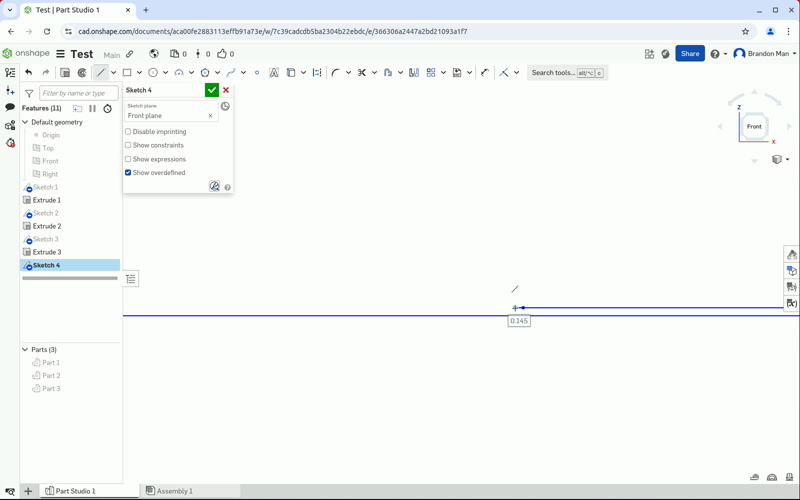
scroll(-6)
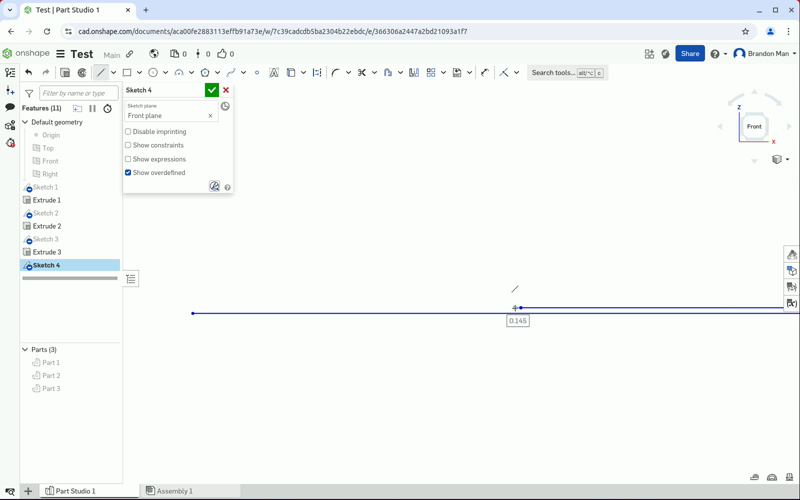
scroll(-6)
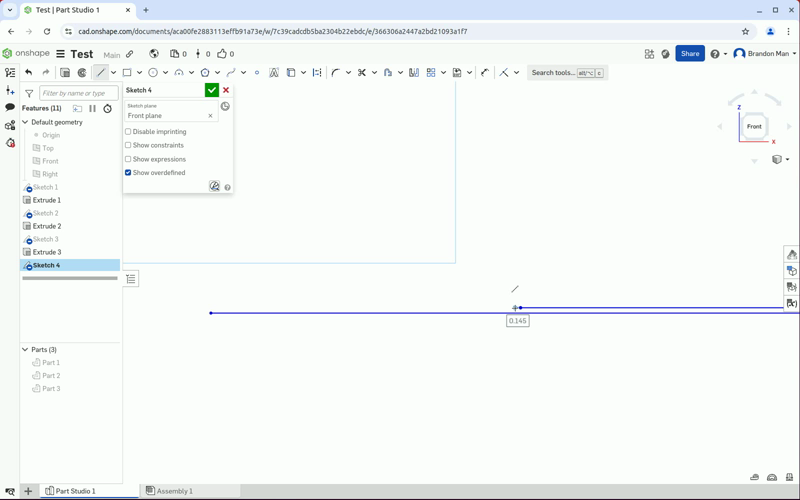
scroll(-6)
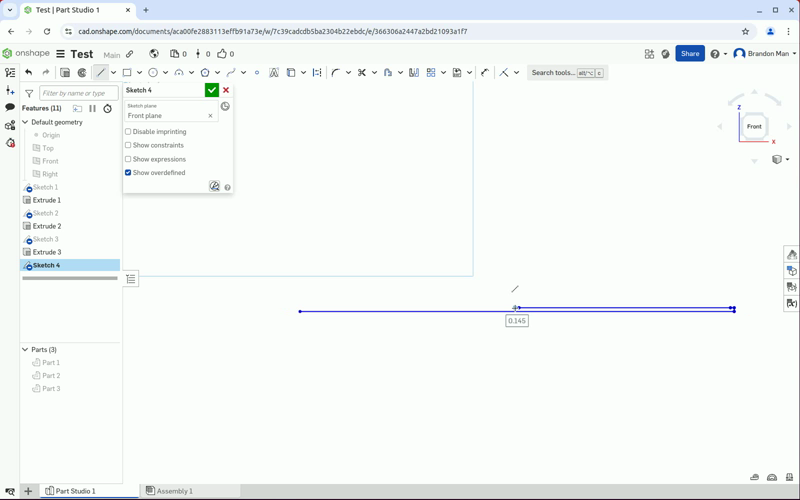
scroll(-6)
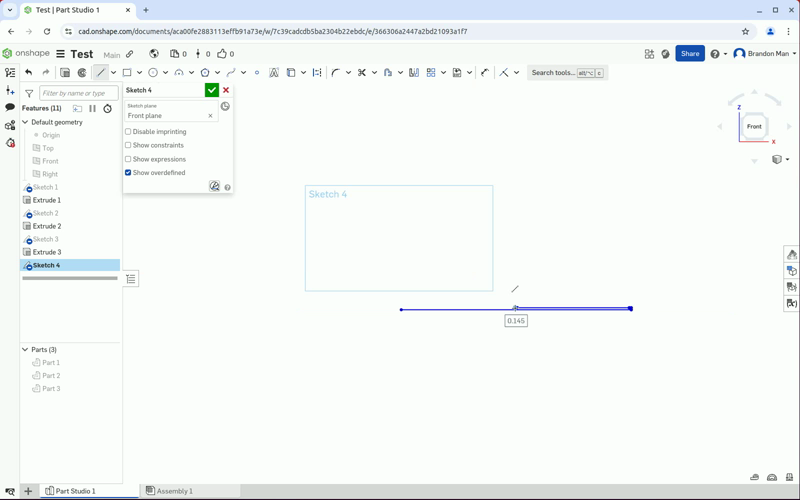
scroll(-6)
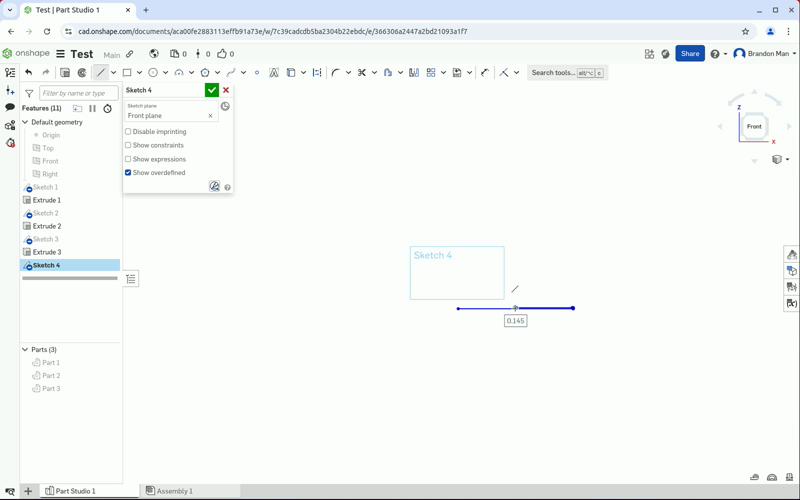
key_up(shift)
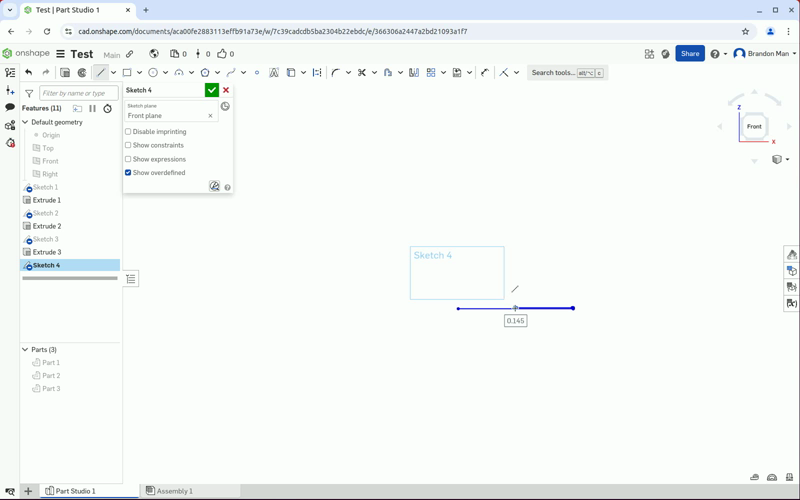
key_down(shift)
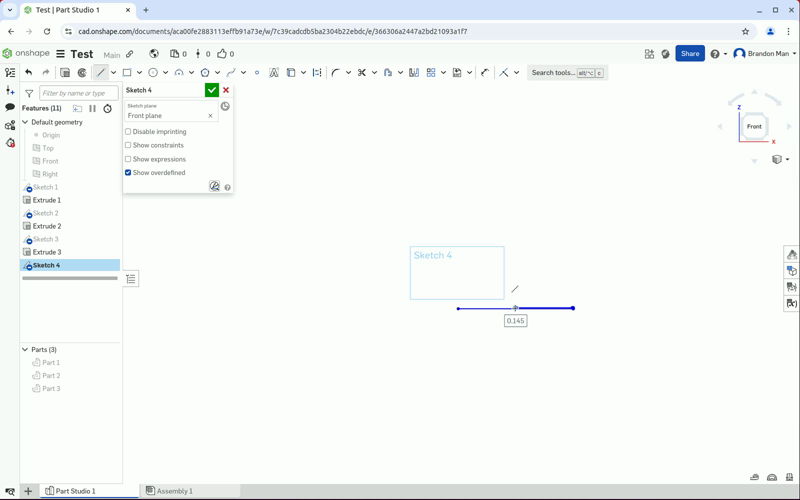
mouse_move(545, 307)
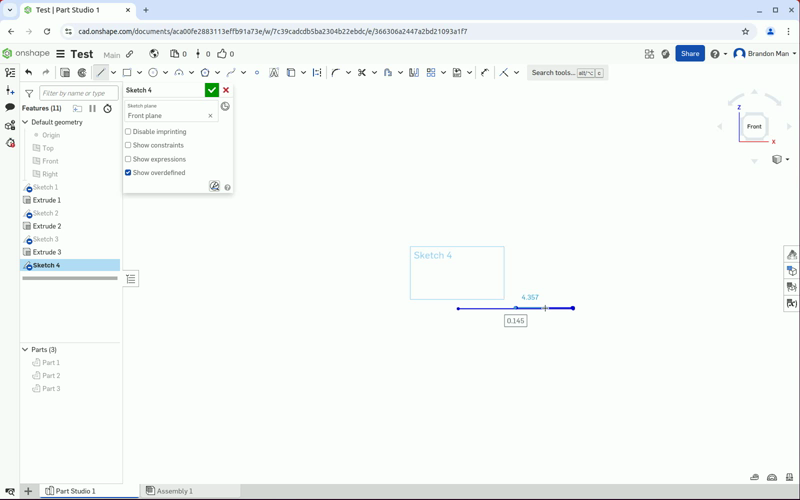
mouse_move(459, 307)
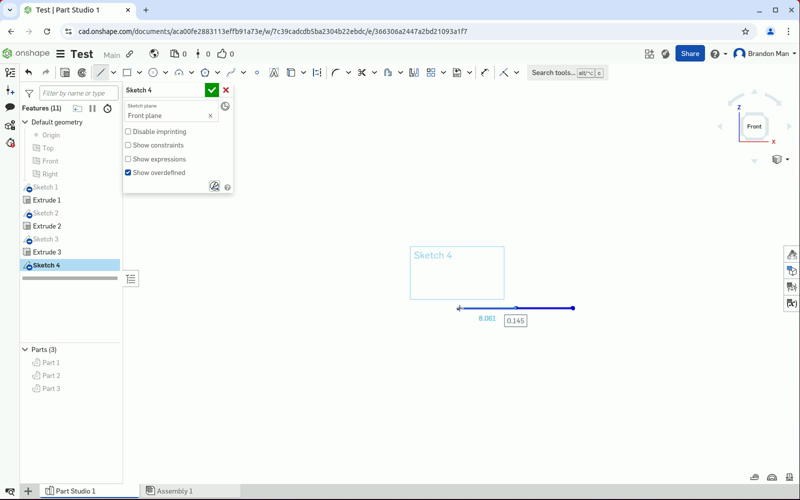
scroll(6)
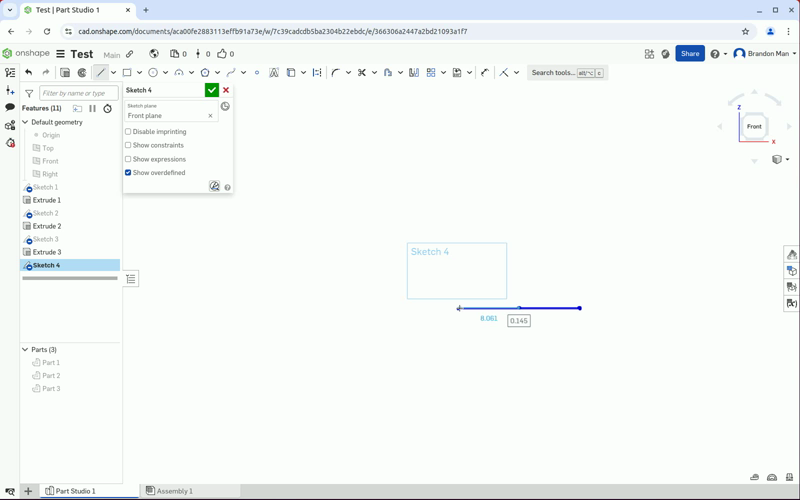
scroll(6)
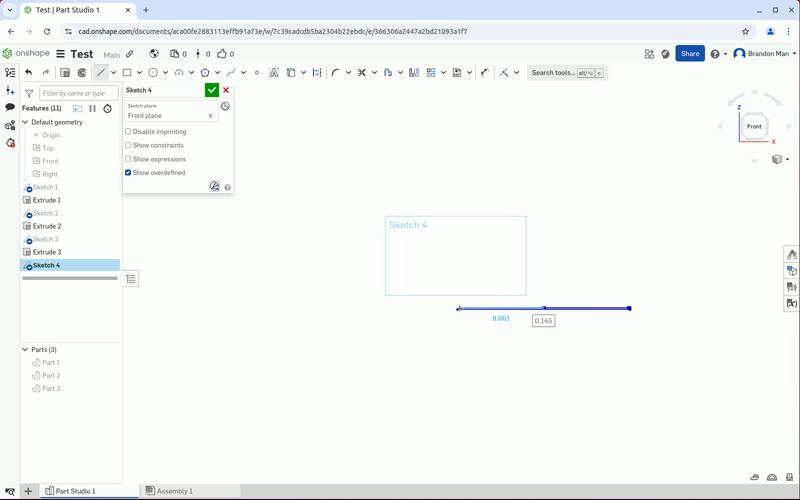
scroll(6)
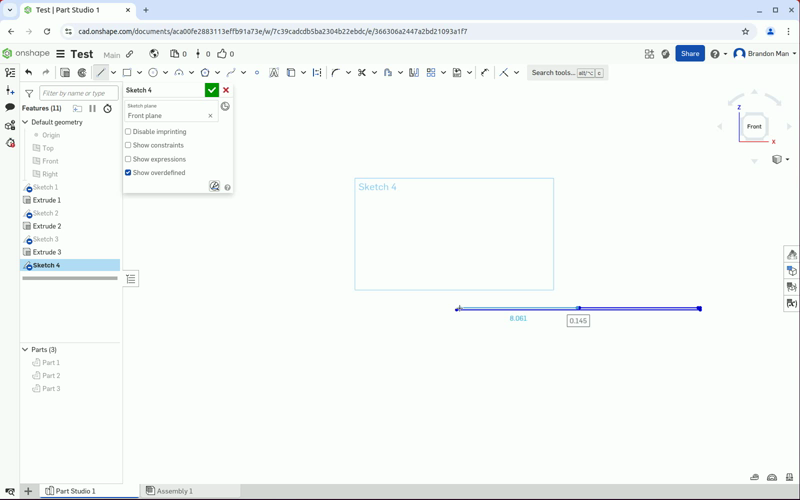
scroll(6)
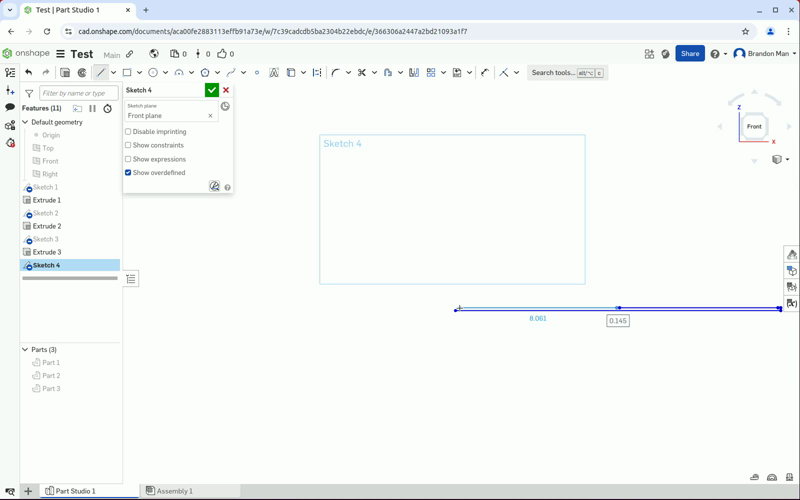
scroll(6)
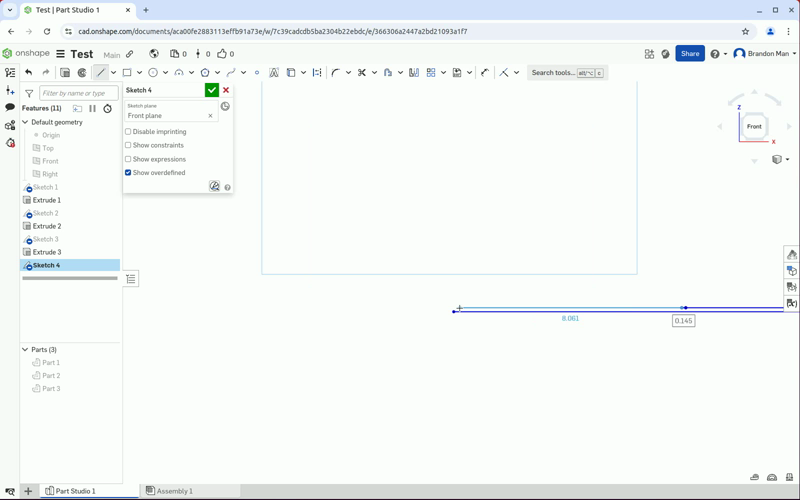
scroll(6)
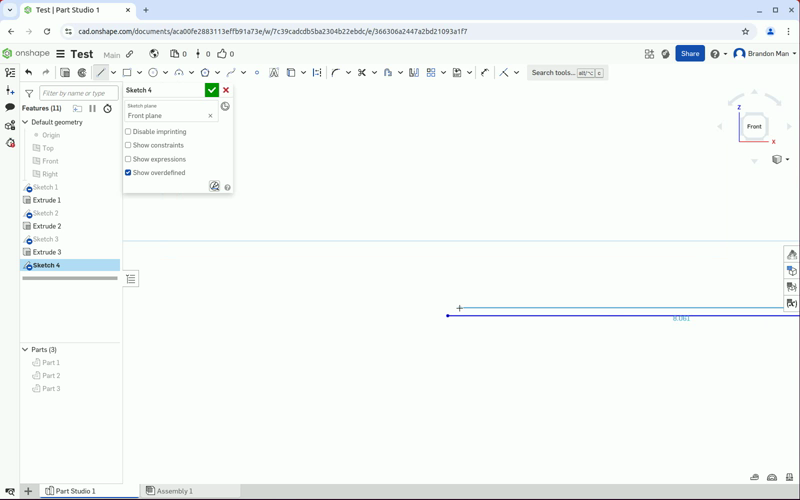
scroll(6)
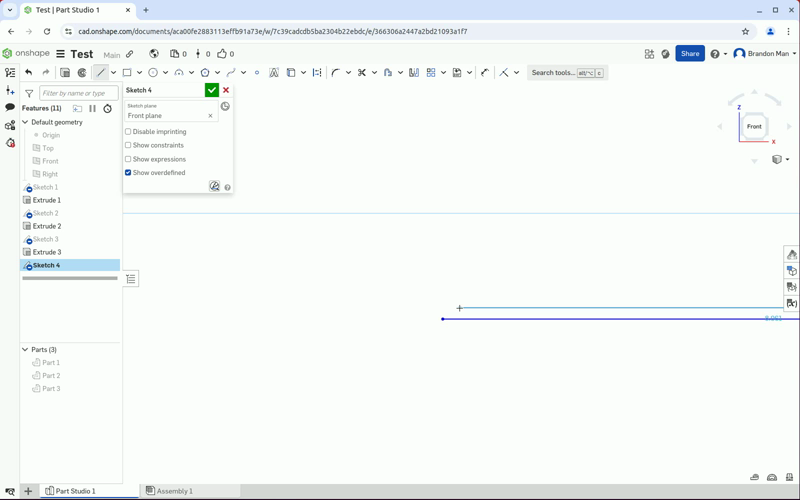
click(459, 307)
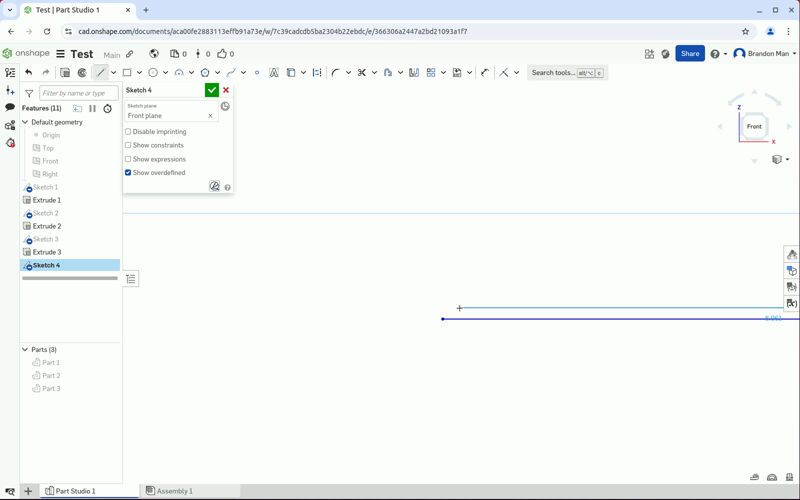
scroll(-6)
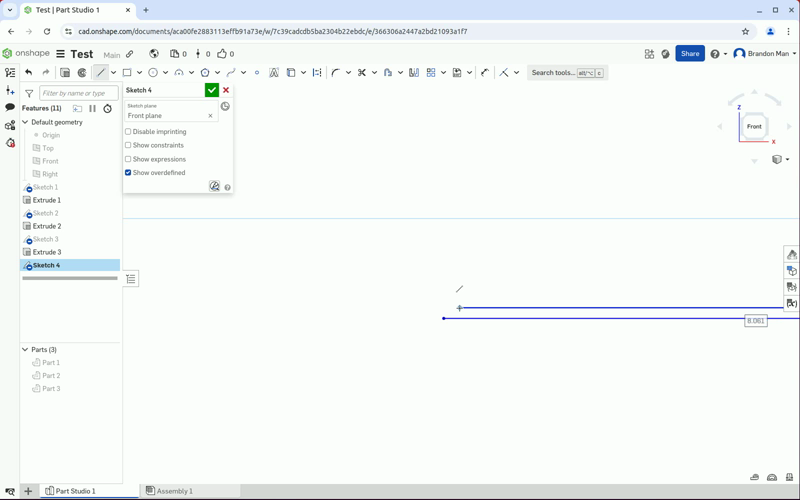
scroll(-6)
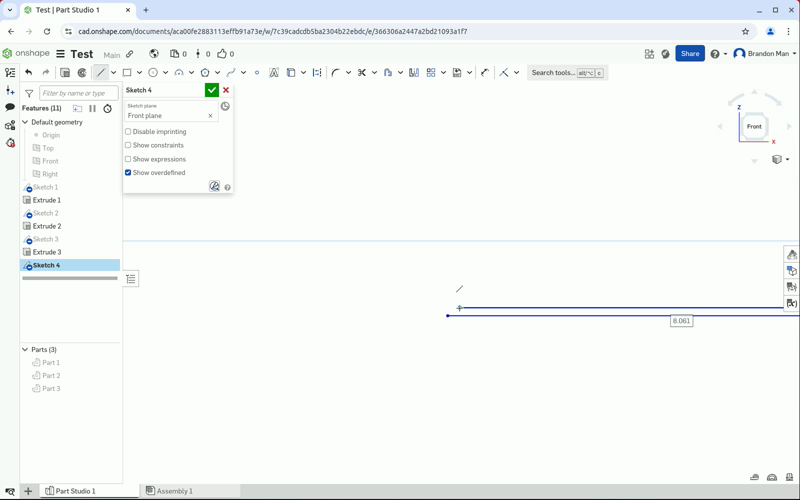
scroll(-6)
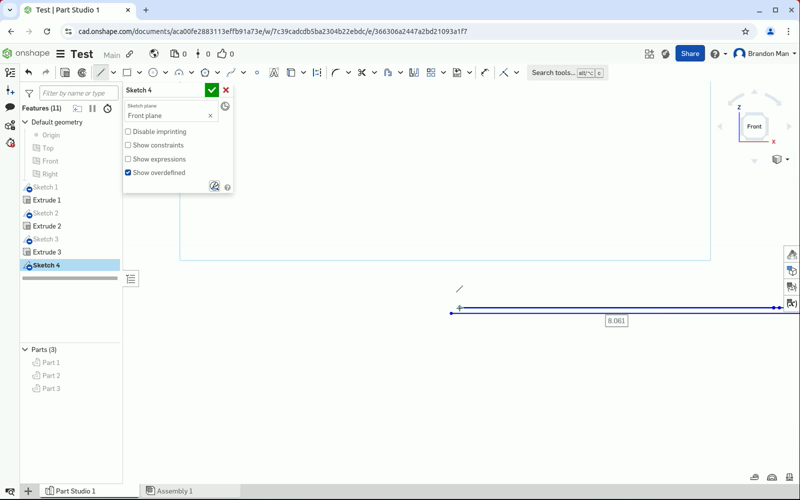
scroll(-6)
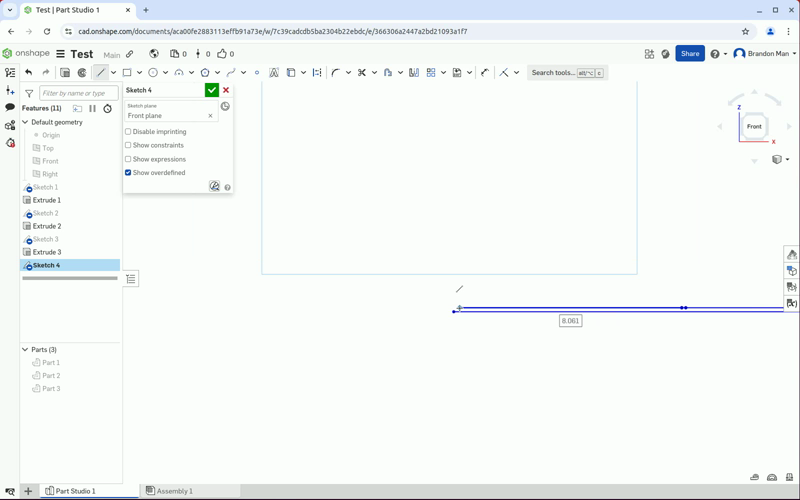
scroll(-6)
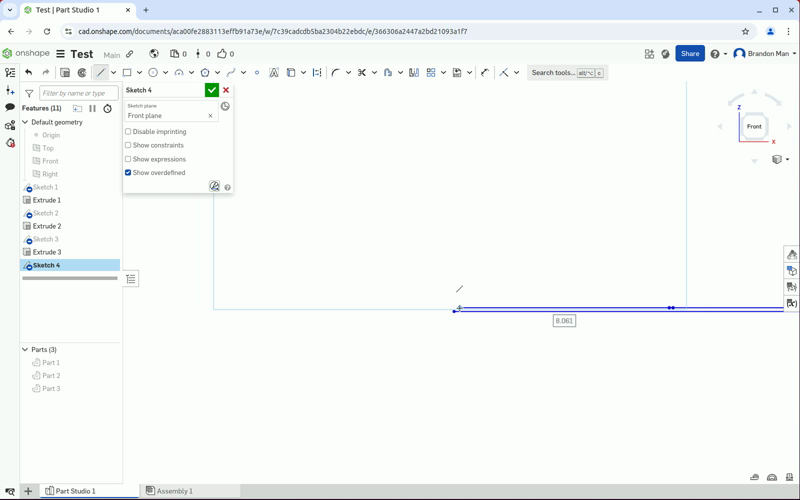
scroll(-6)
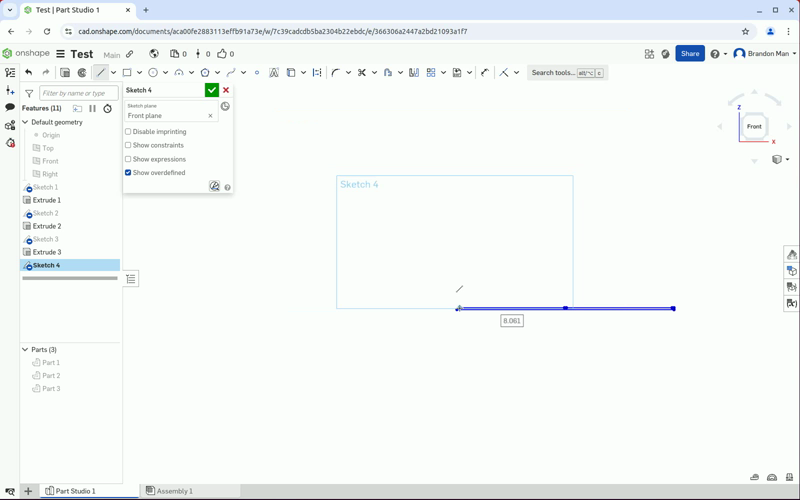
scroll(-6)
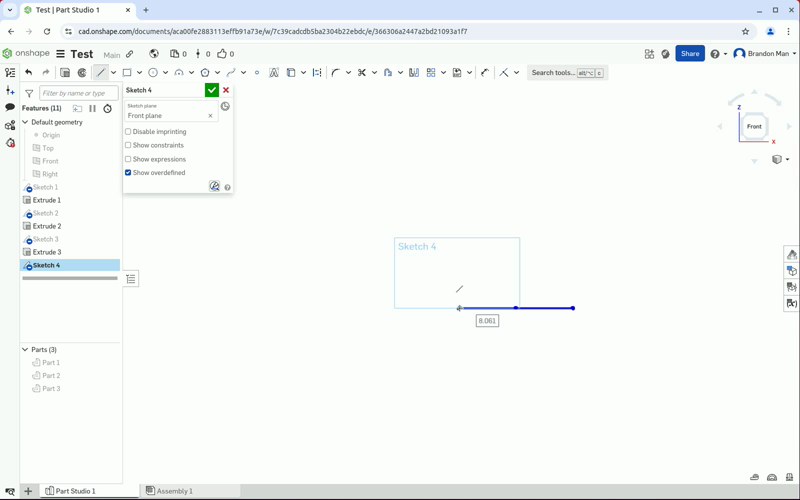
key_up(shift)
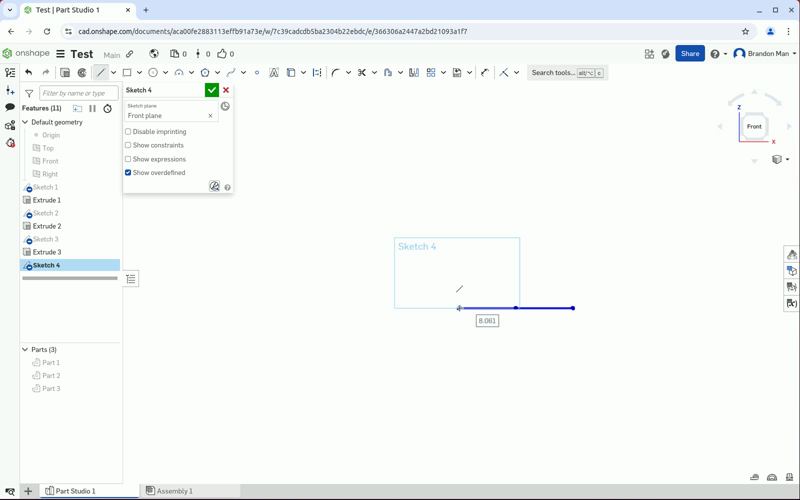
key_down(shift)
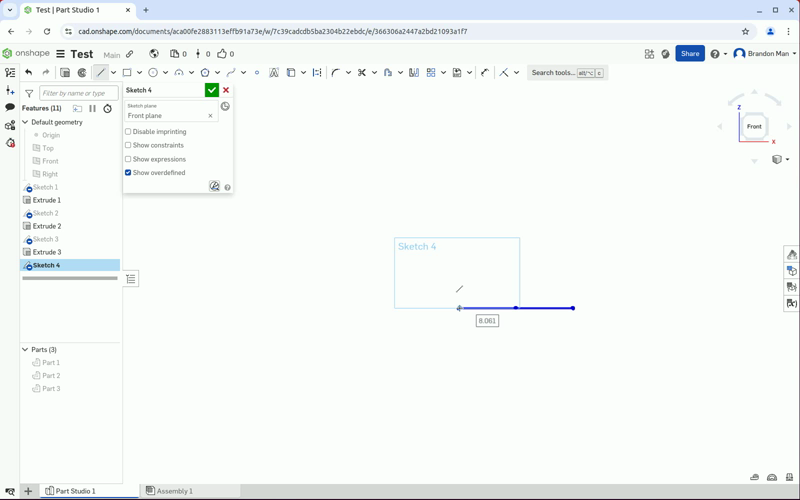
mouse_move(489, 307)
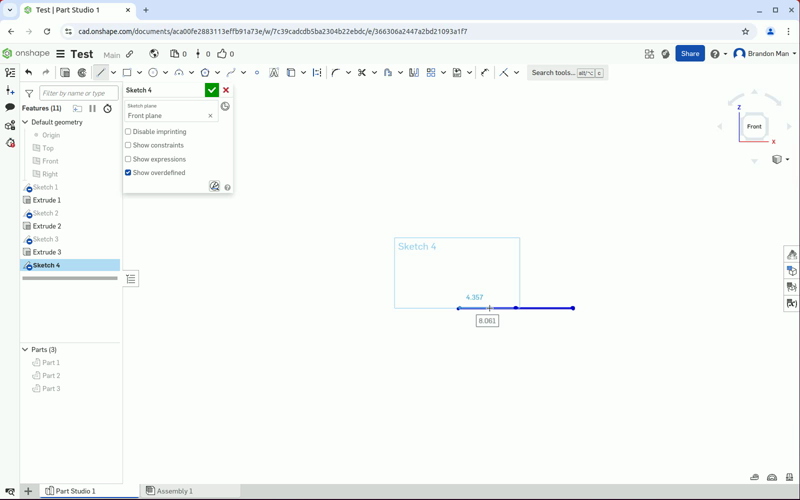
mouse_move(458, 307)
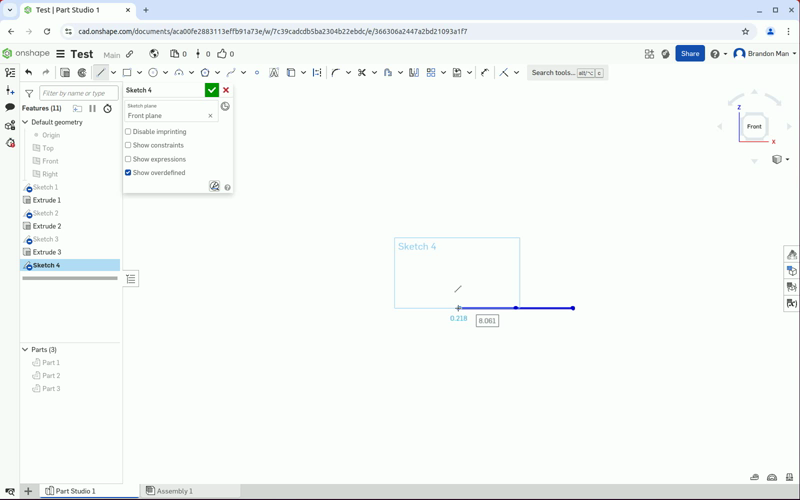
scroll(6)
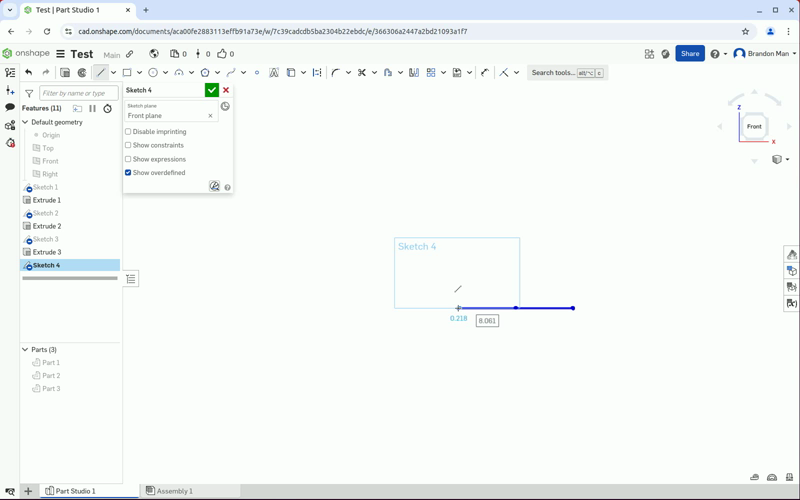
scroll(6)
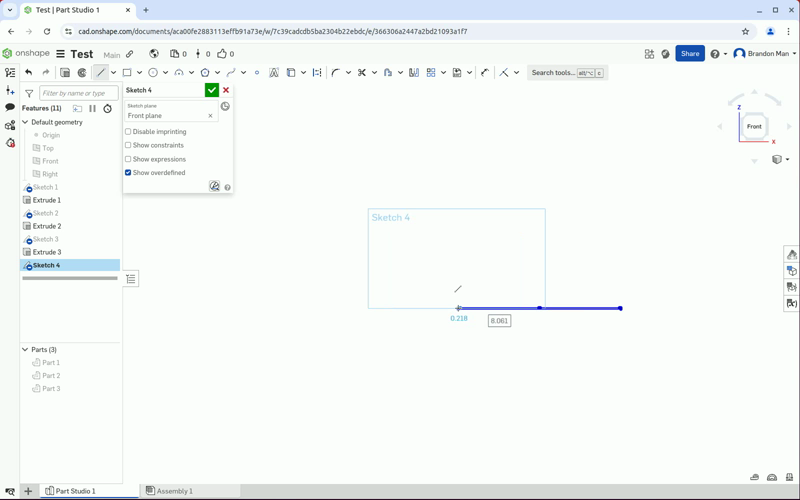
scroll(6)
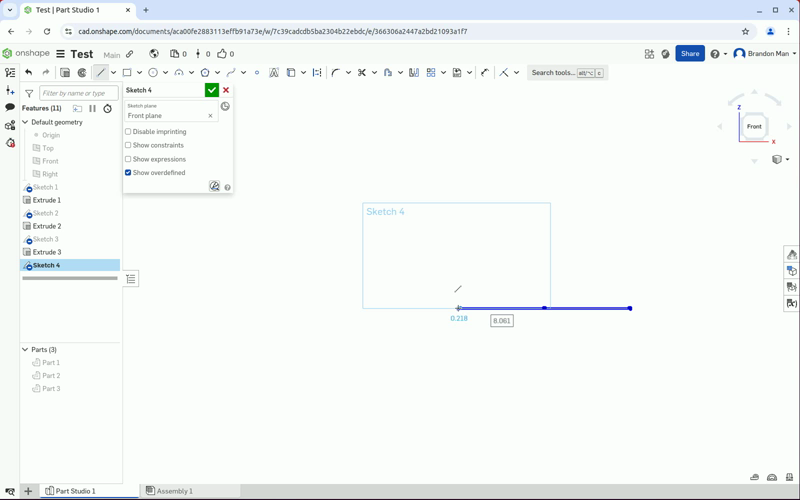
scroll(6)
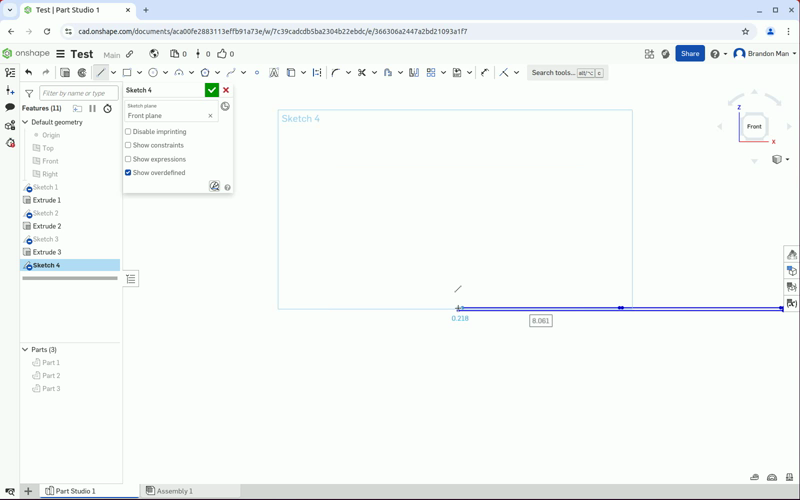
scroll(6)
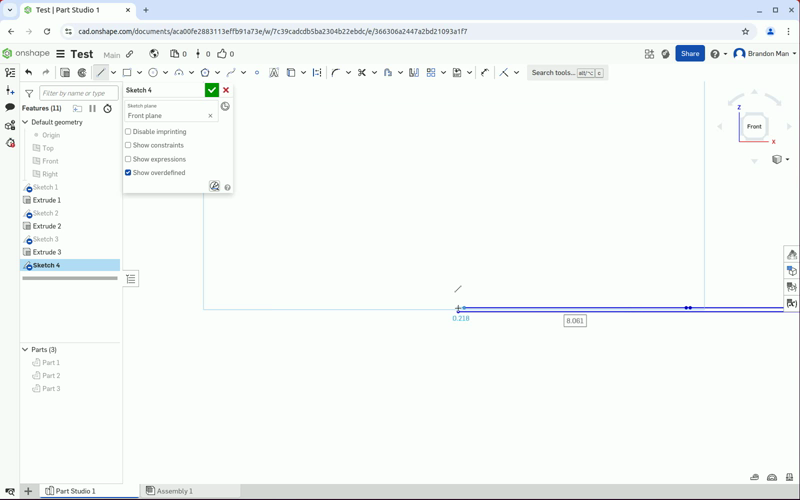
scroll(6)
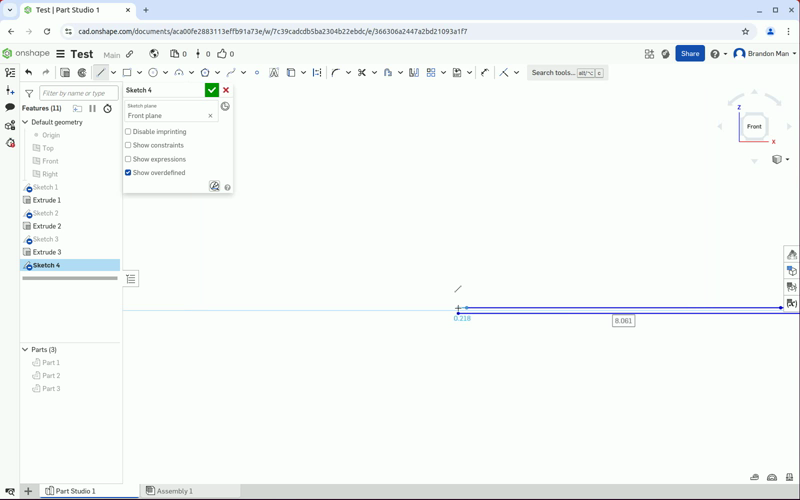
scroll(6)
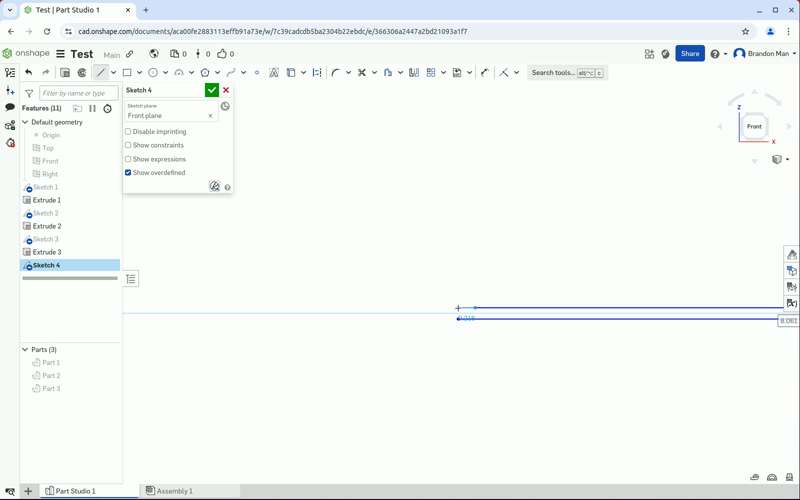
click(458, 307)
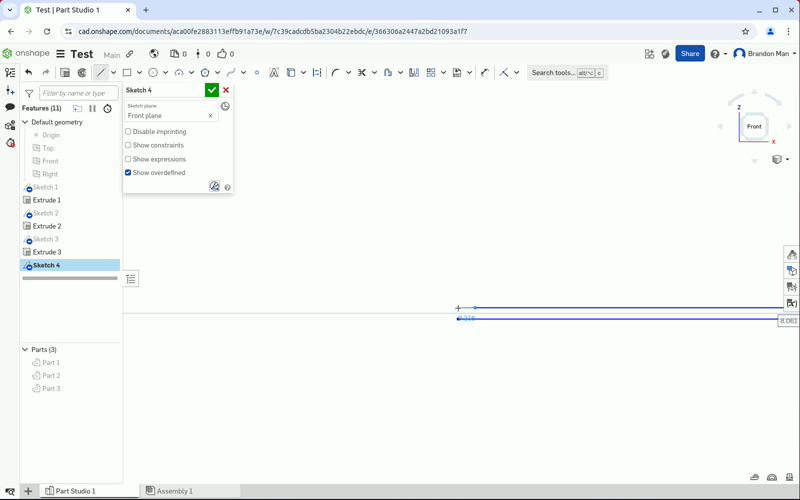
scroll(-6)
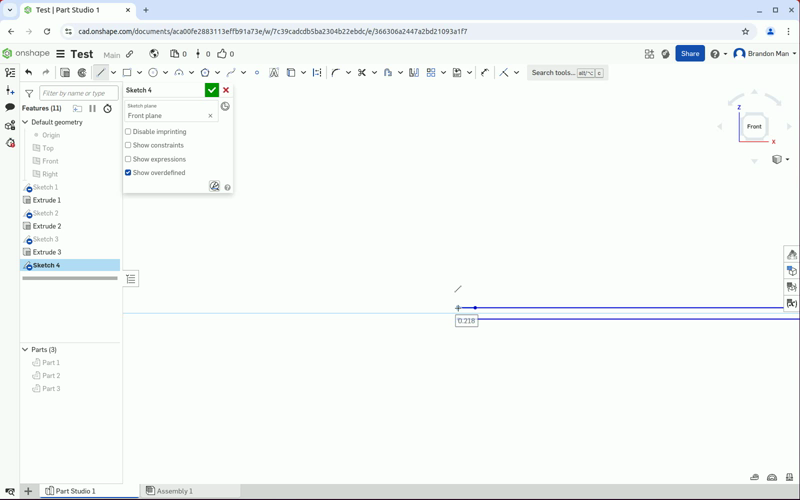
scroll(-6)
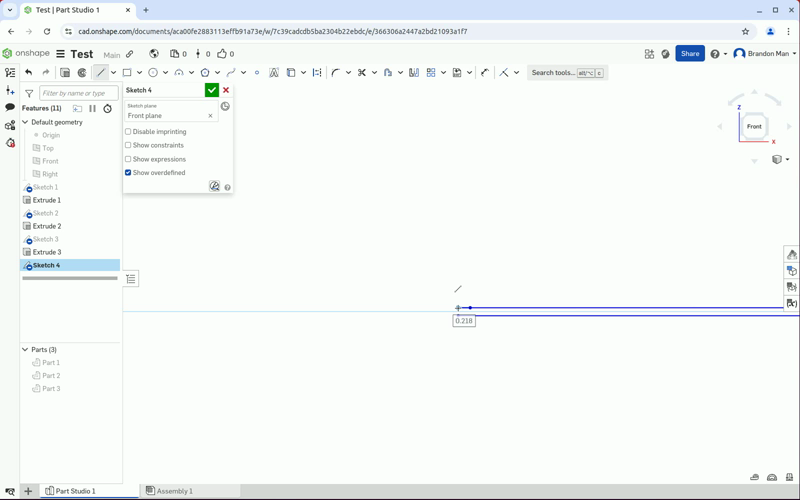
scroll(-6)
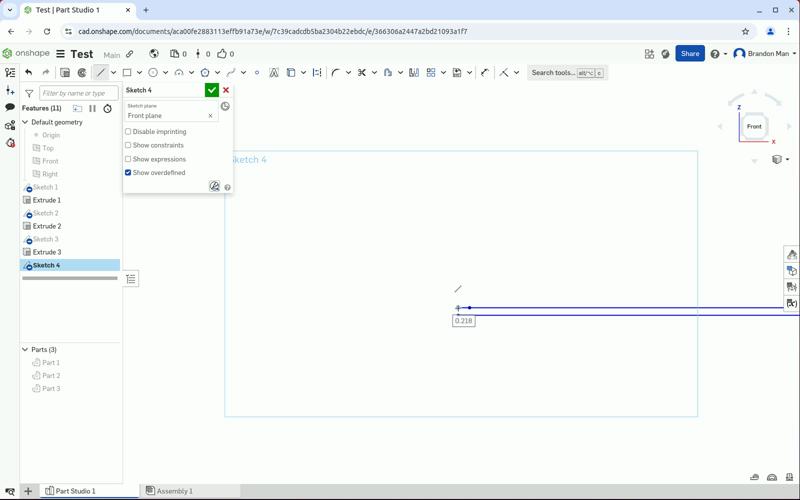
scroll(-6)
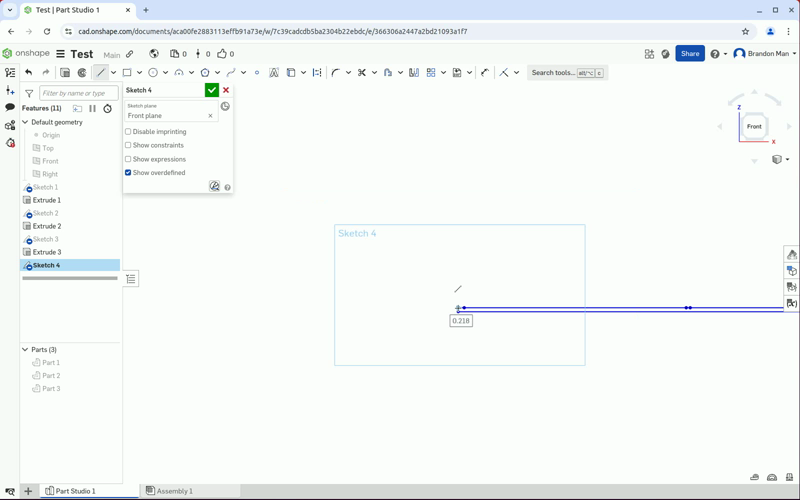
scroll(-6)
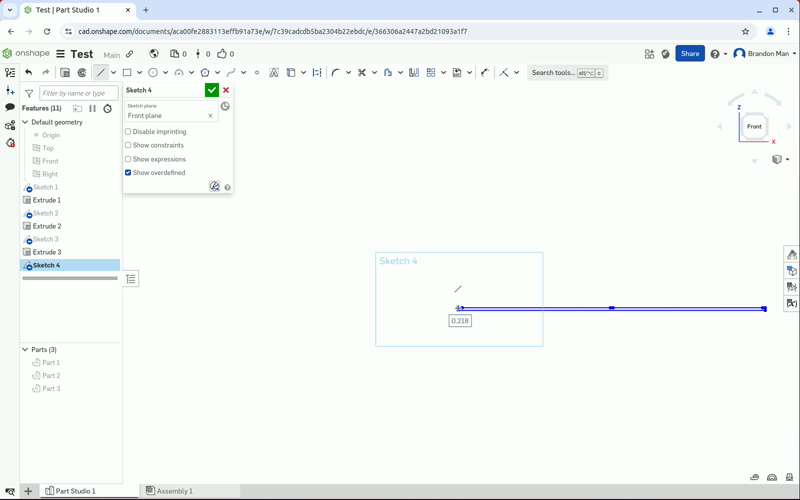
scroll(-6)
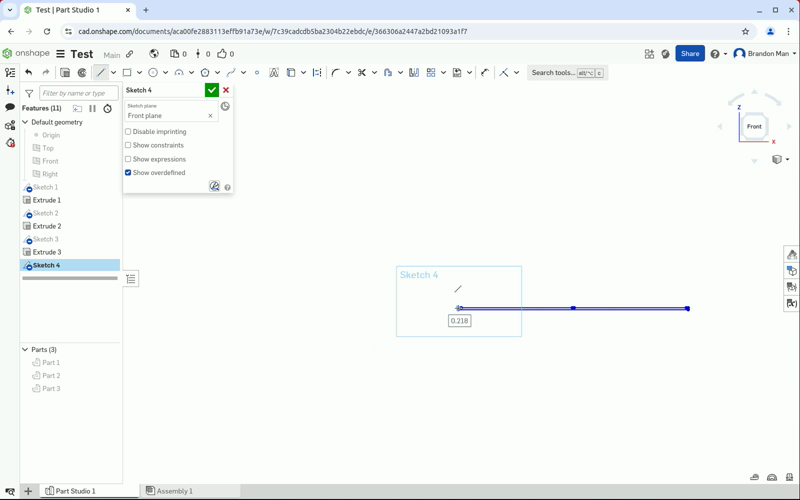
scroll(-6)
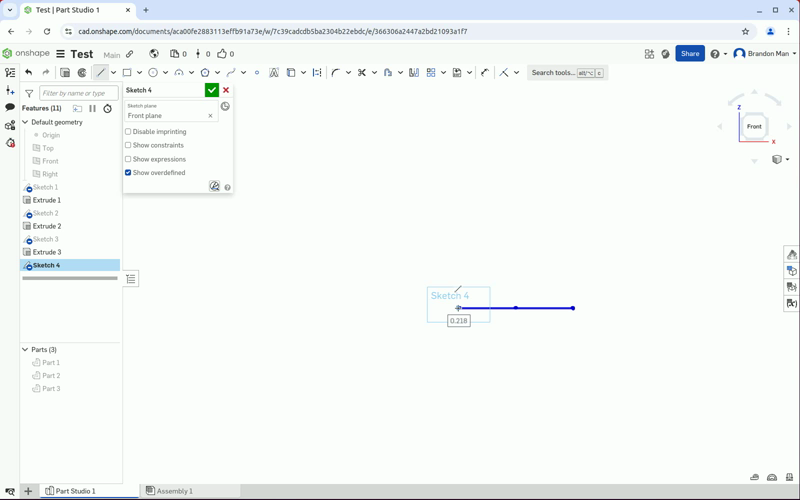
key_up(shift)
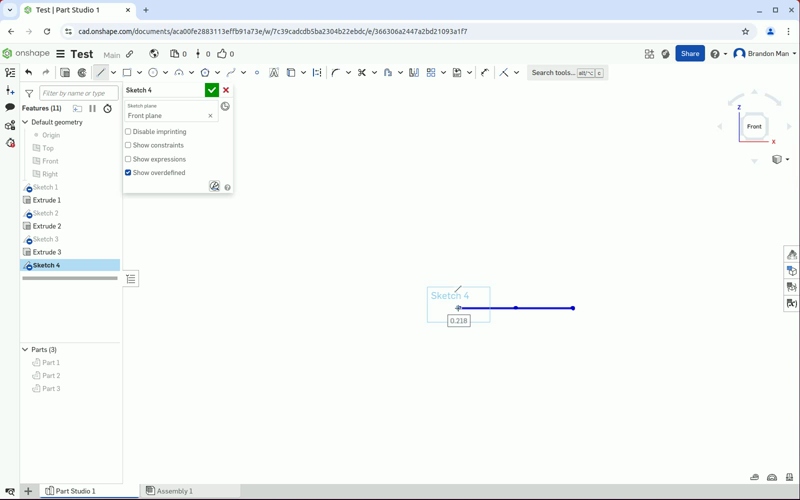
mouse_move(488, 307)
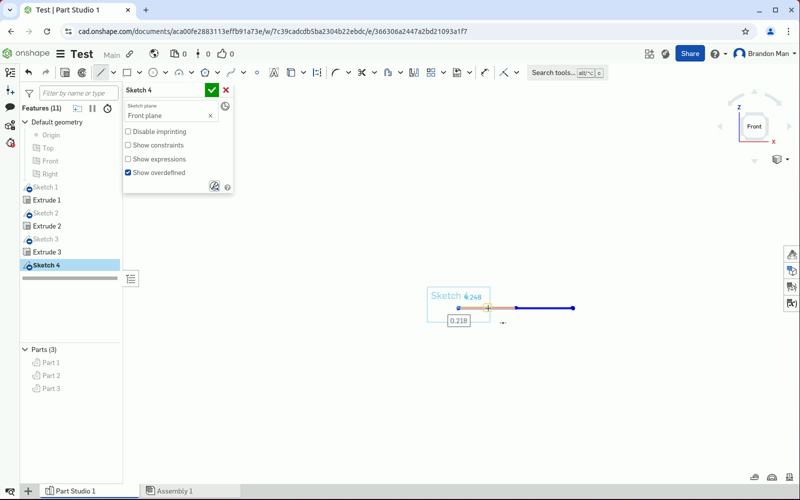
key_down(shift)
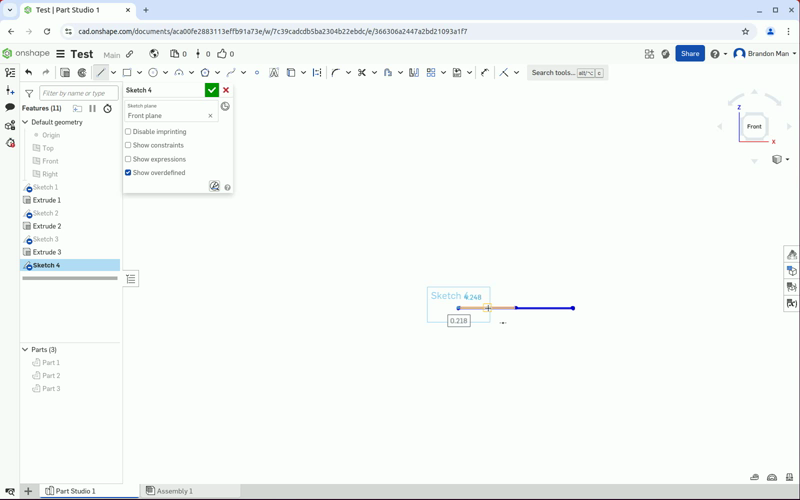
mouse_move(458, 308)
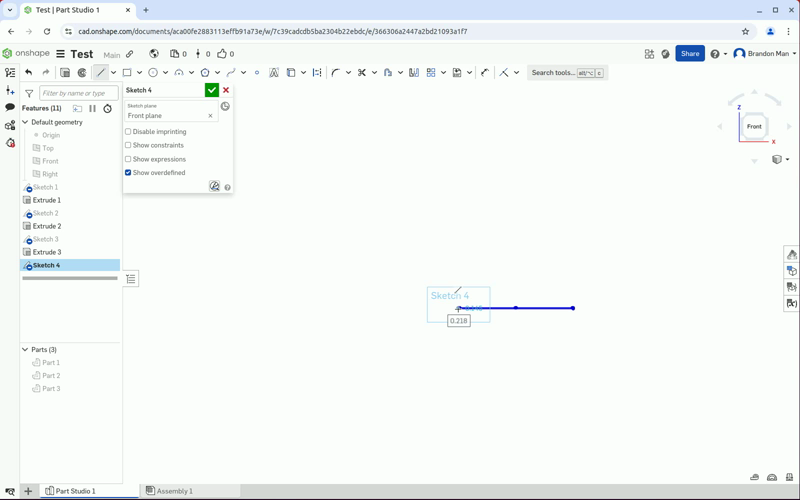
scroll(6)
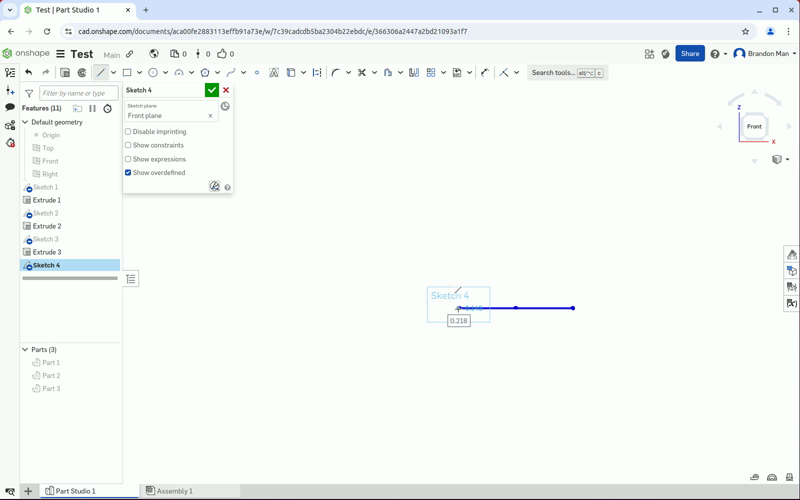
scroll(6)
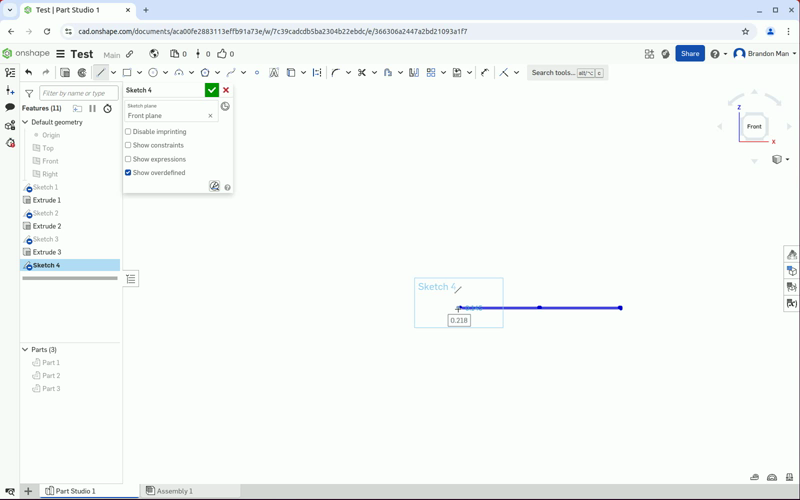
scroll(6)
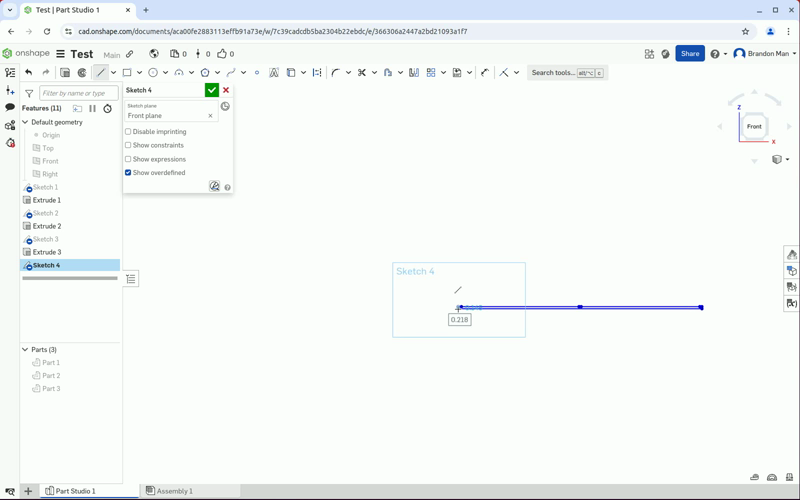
scroll(6)
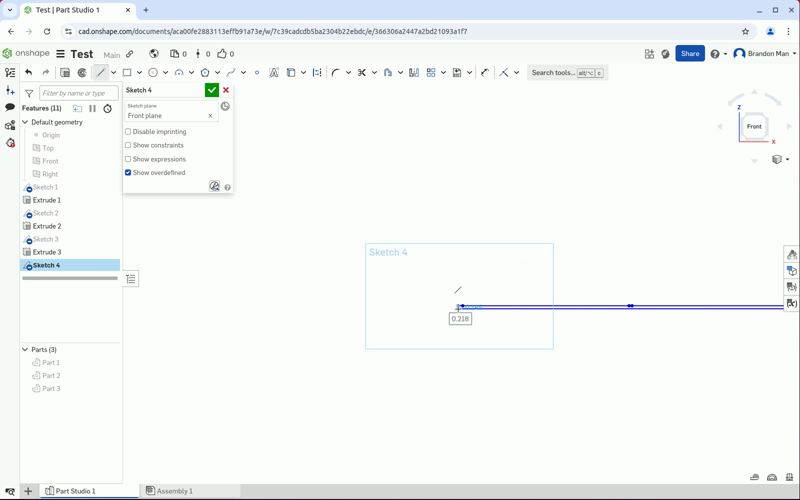
scroll(6)
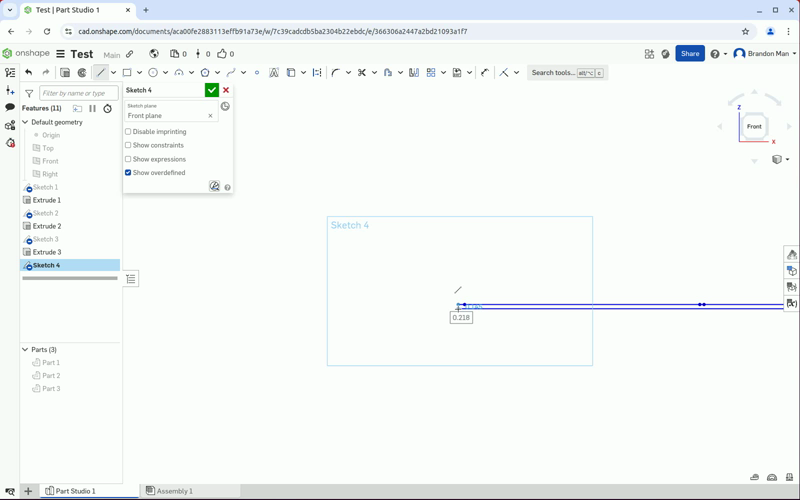
scroll(6)
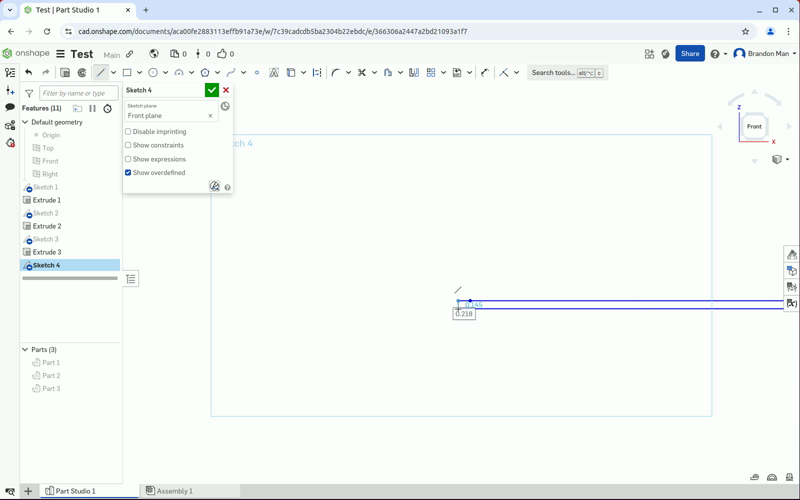
scroll(6)
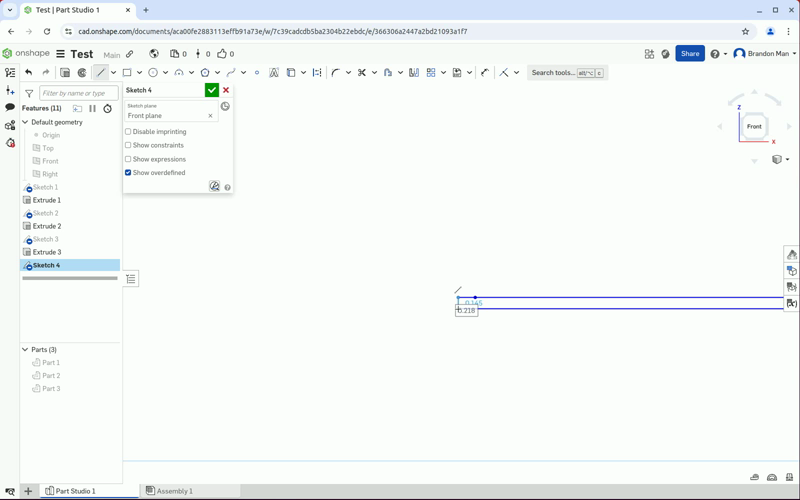
key_up(shift)
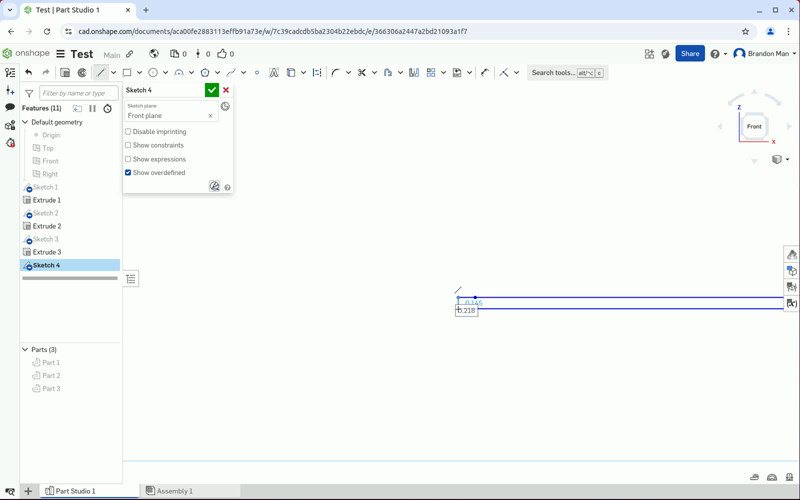
click(458, 308)
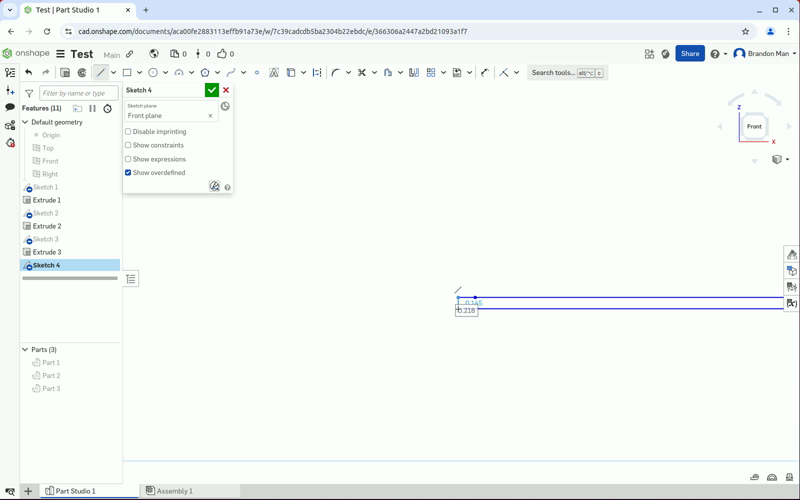
scroll(-6)
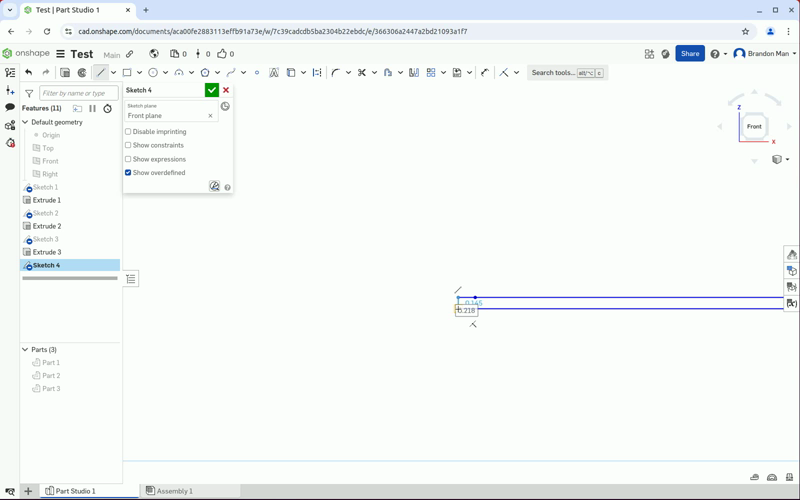
scroll(-6)
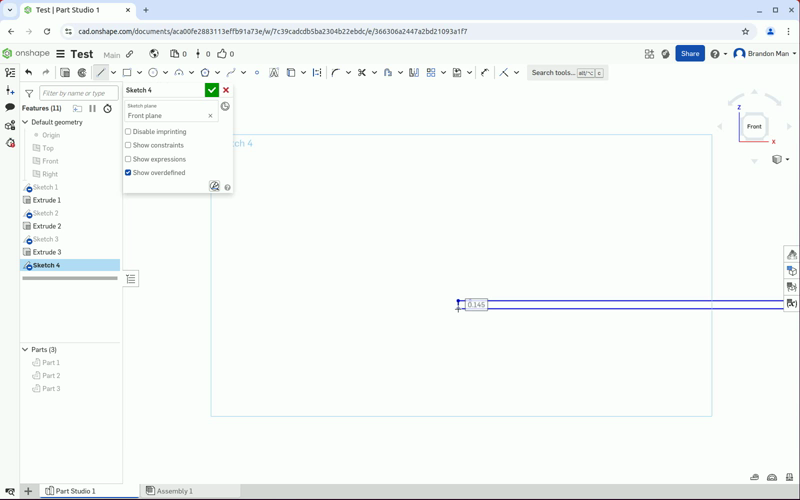
scroll(-6)
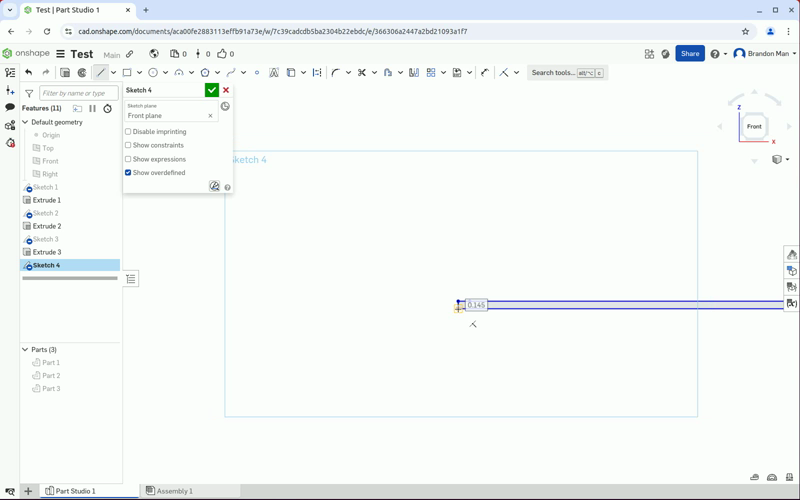
scroll(-6)
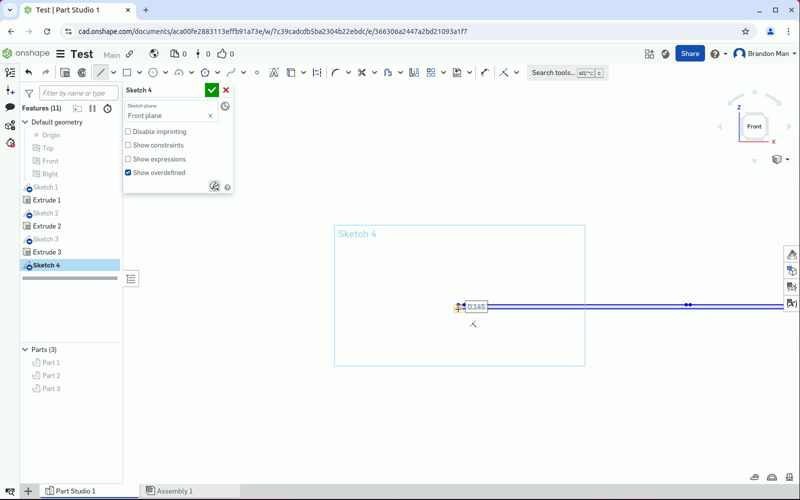
scroll(-6)
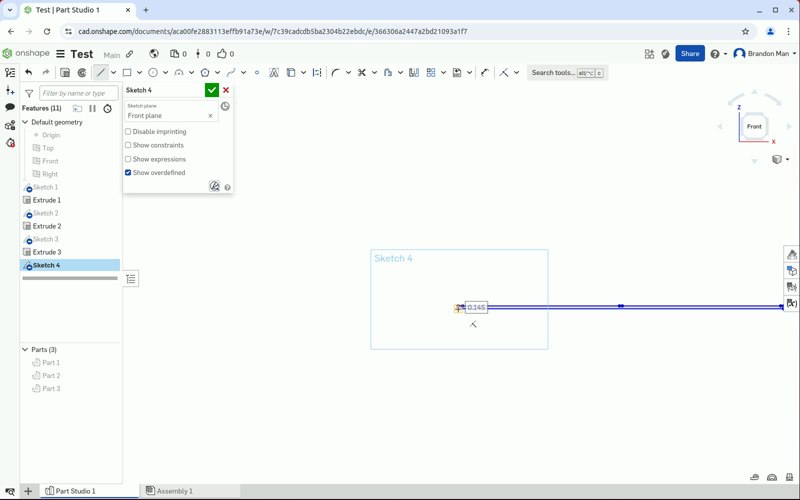
scroll(-6)
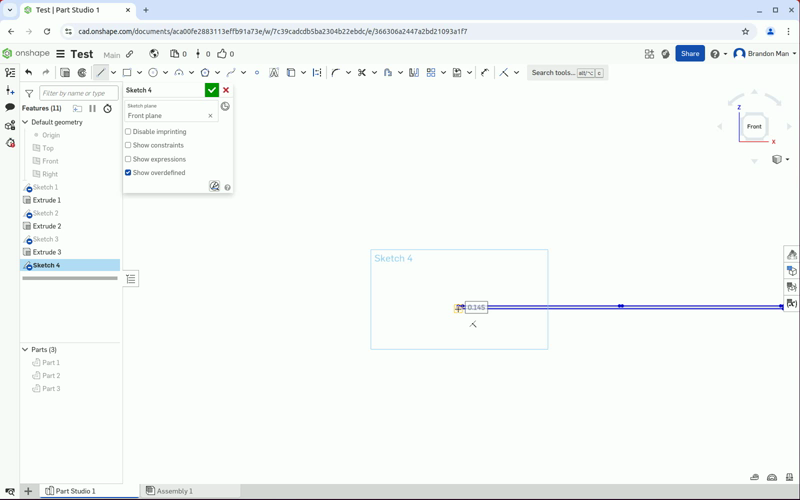
scroll(-6)
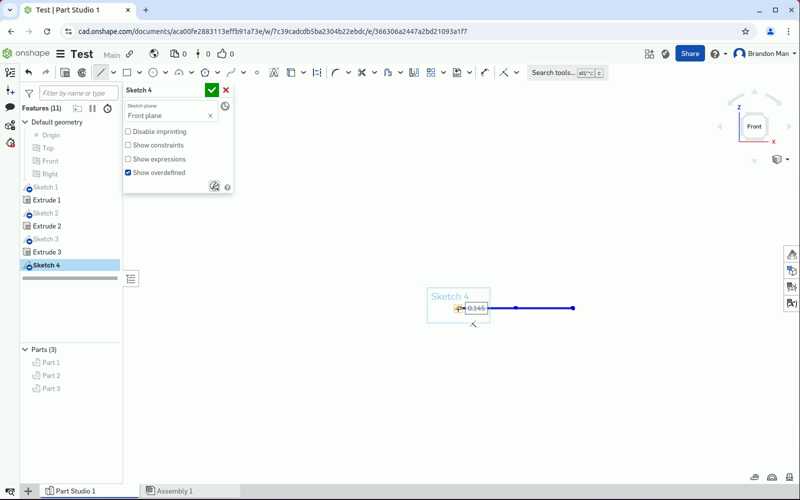
key(esc)
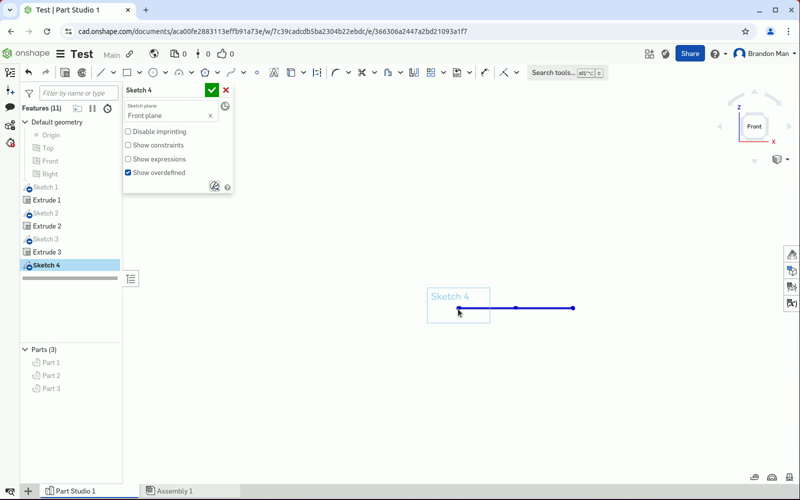
mouse_move(566, 308)
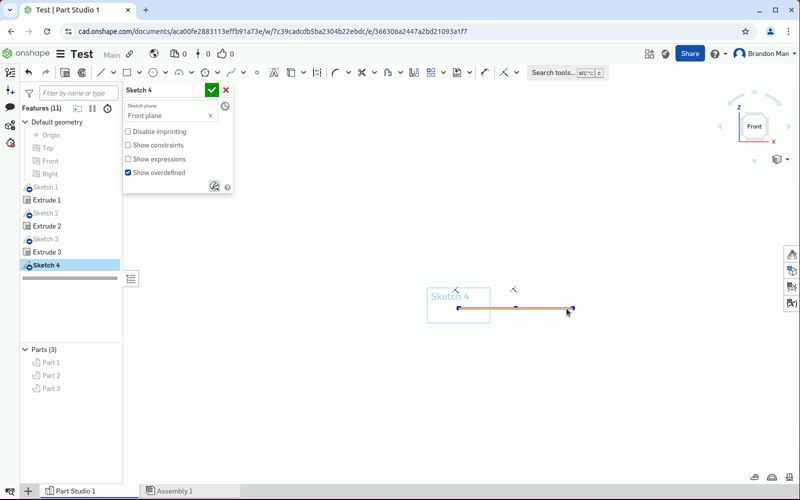
scroll(6)
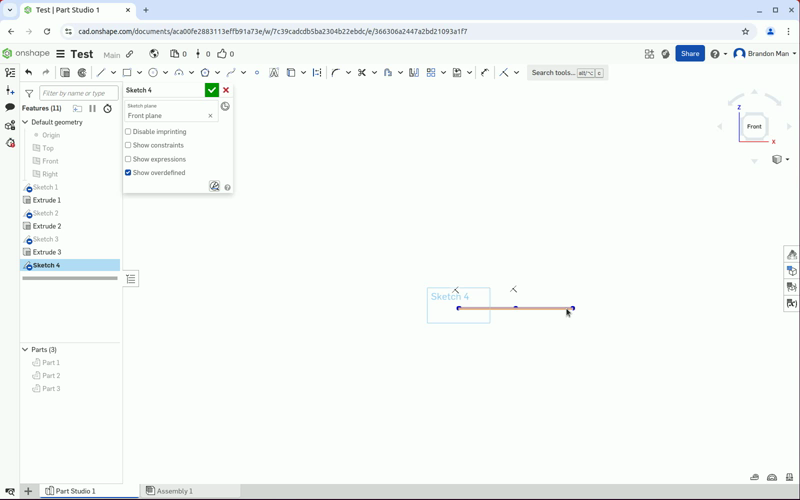
scroll(6)
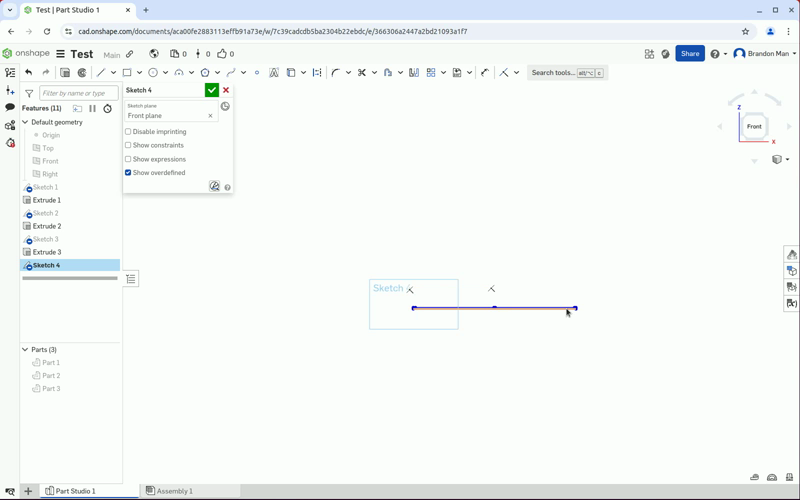
scroll(6)
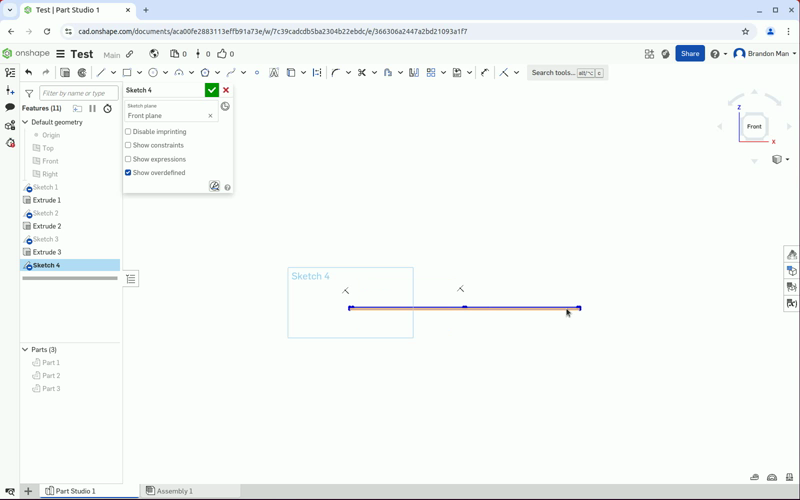
scroll(6)
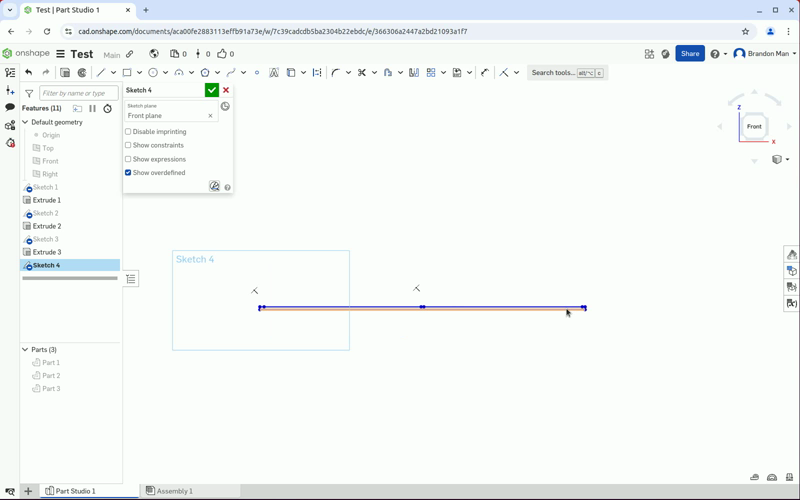
scroll(6)
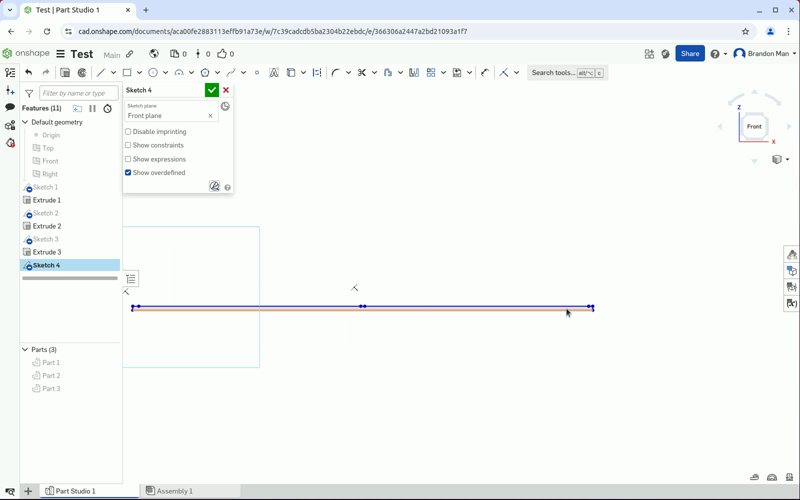
scroll(6)
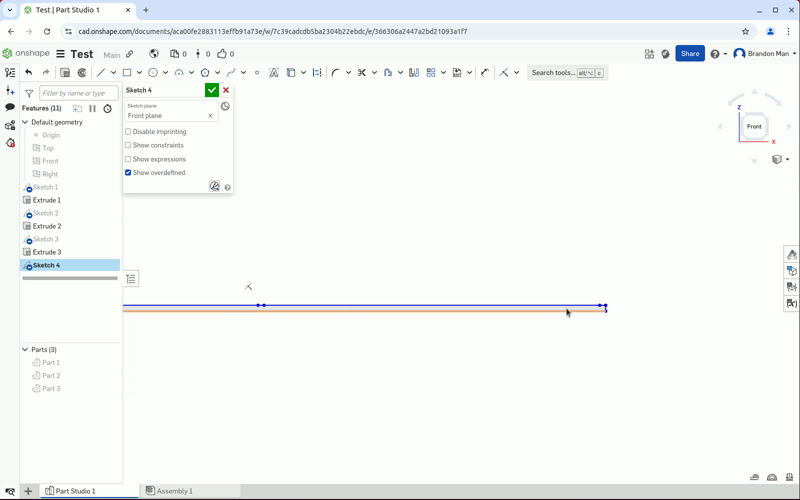
scroll(6)
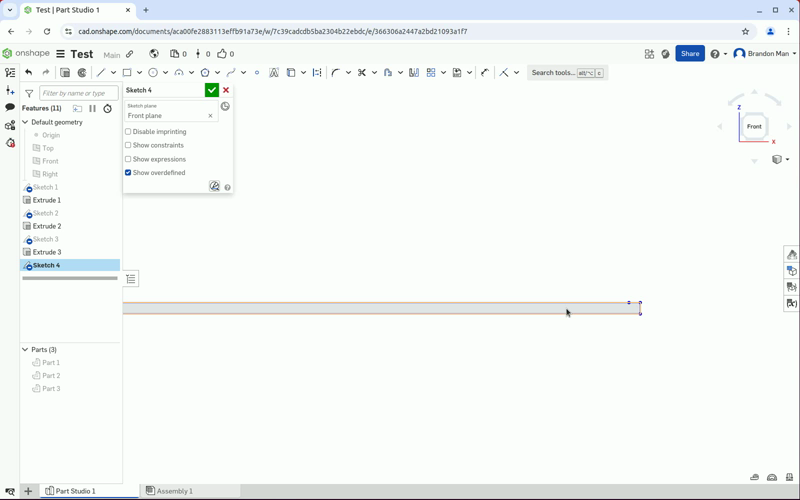
click(566, 308)
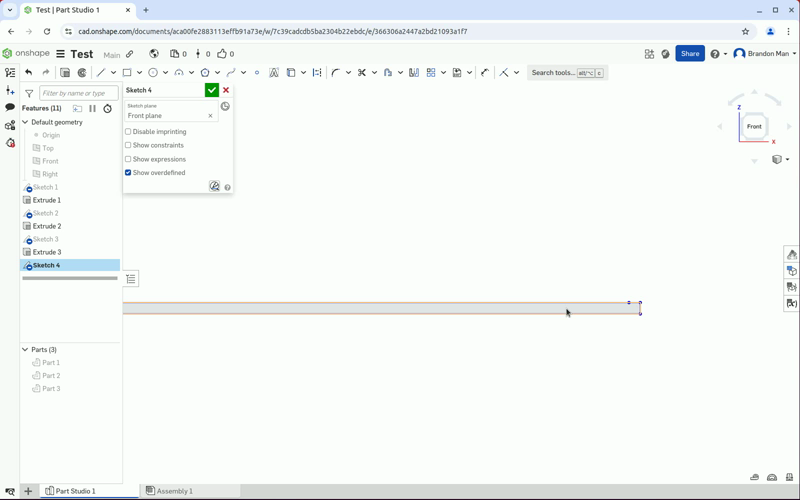
scroll(-6)
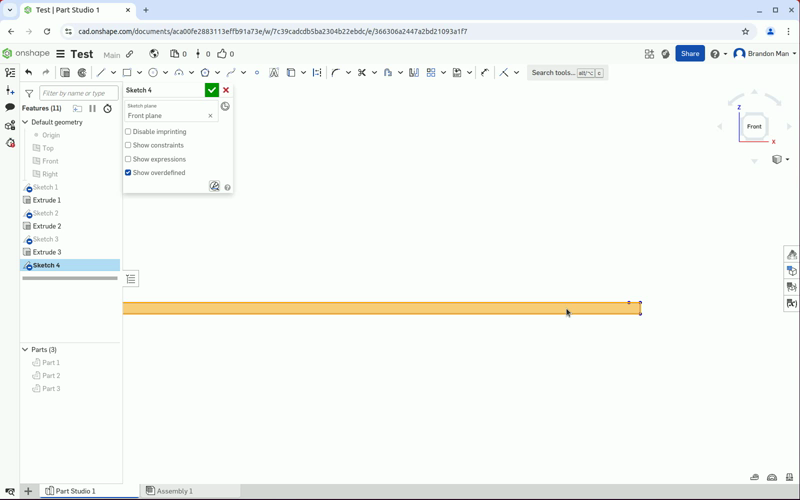
scroll(-6)
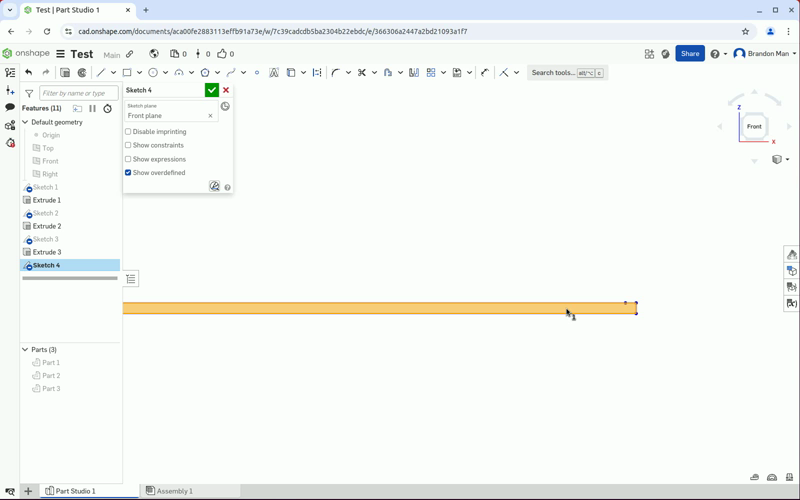
scroll(-6)
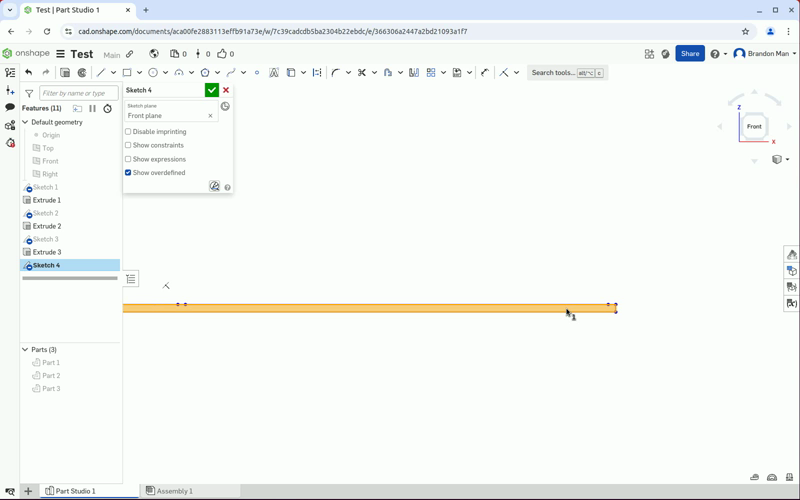
scroll(-6)
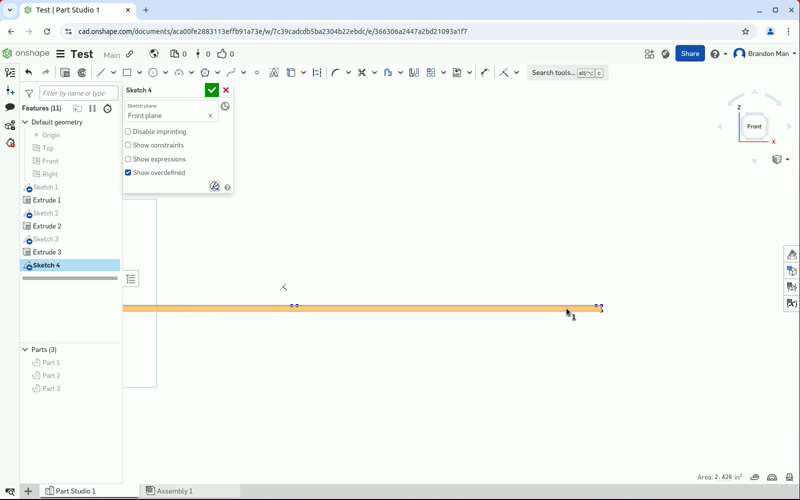
scroll(-6)
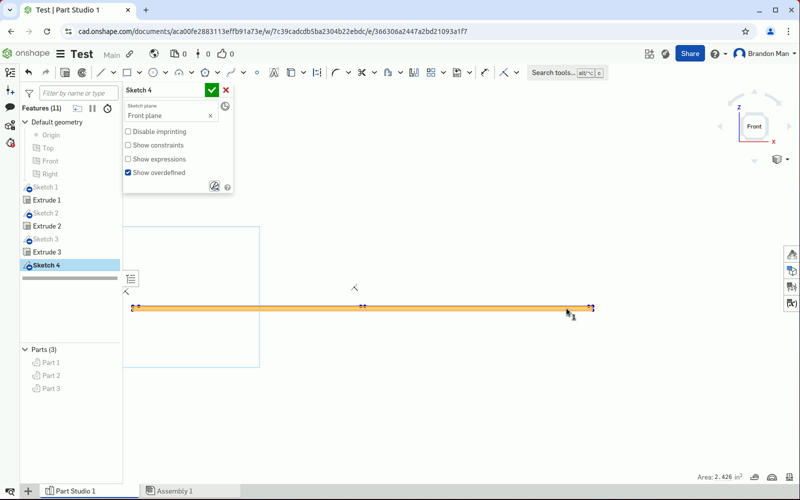
scroll(-6)
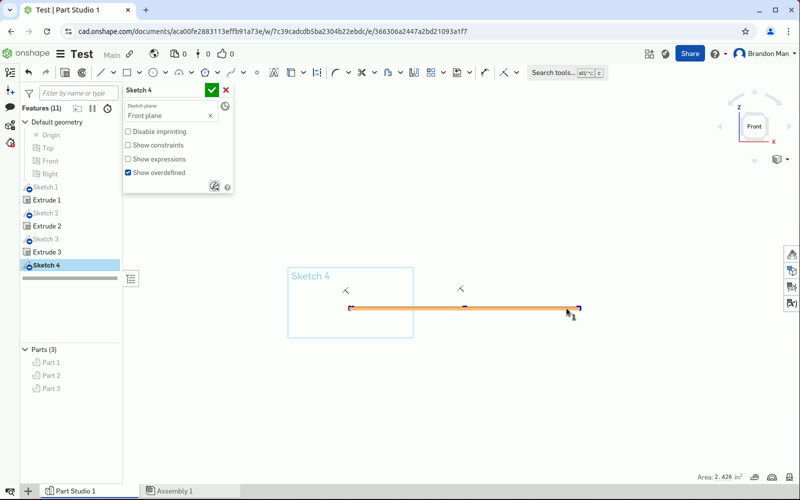
scroll(-6)
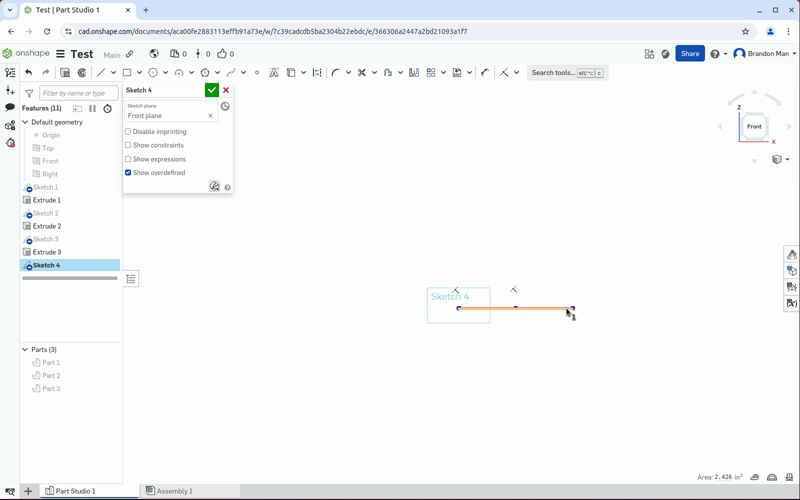
mouse_move(73, 352)
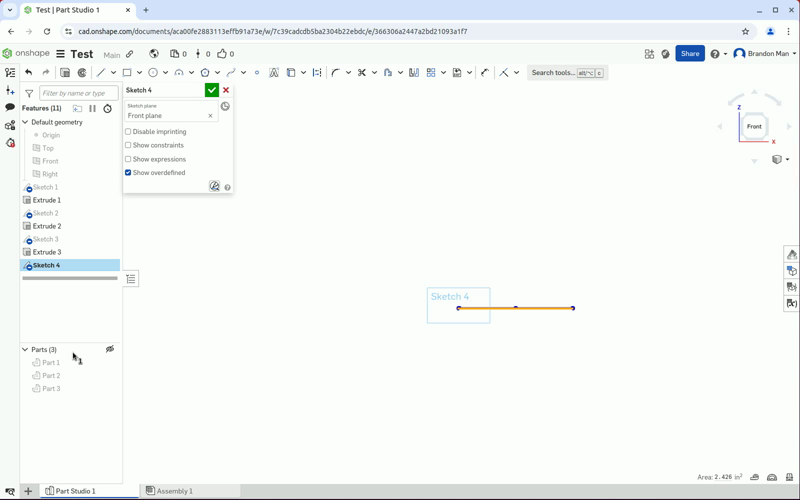
key(shift+y)
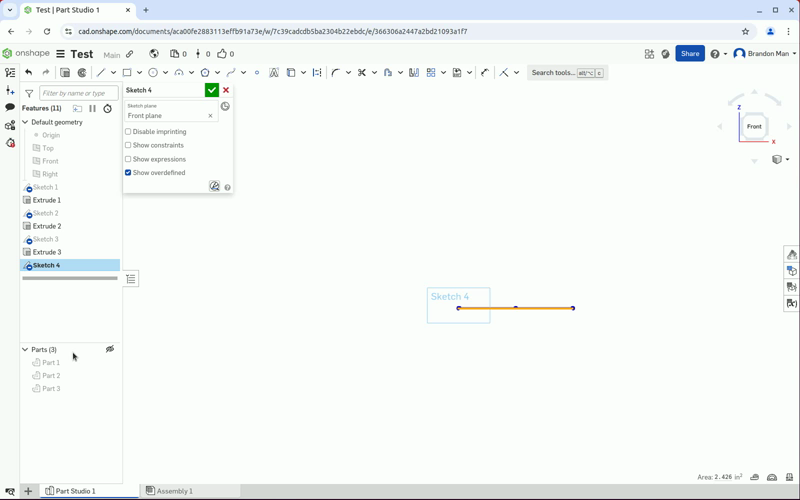
key(shift+e)
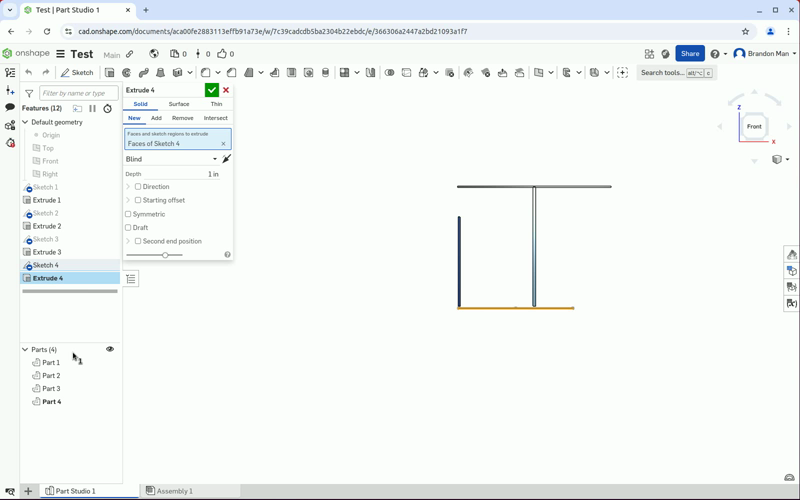
mouse_move(143, 106)
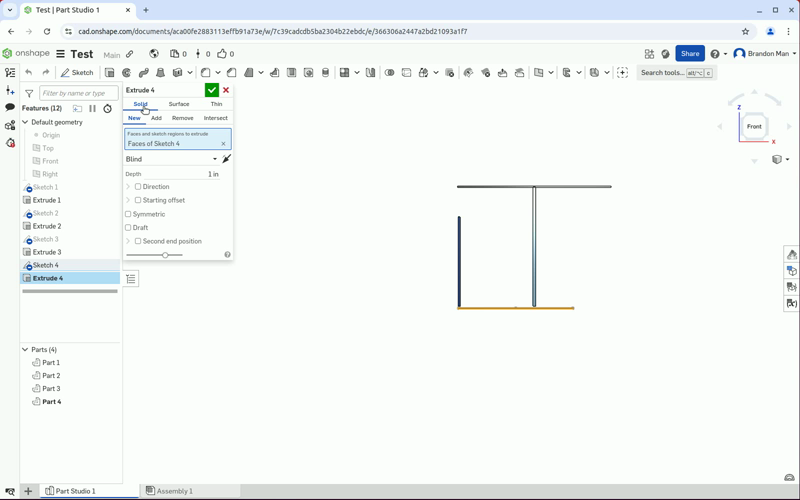
click(143, 106)
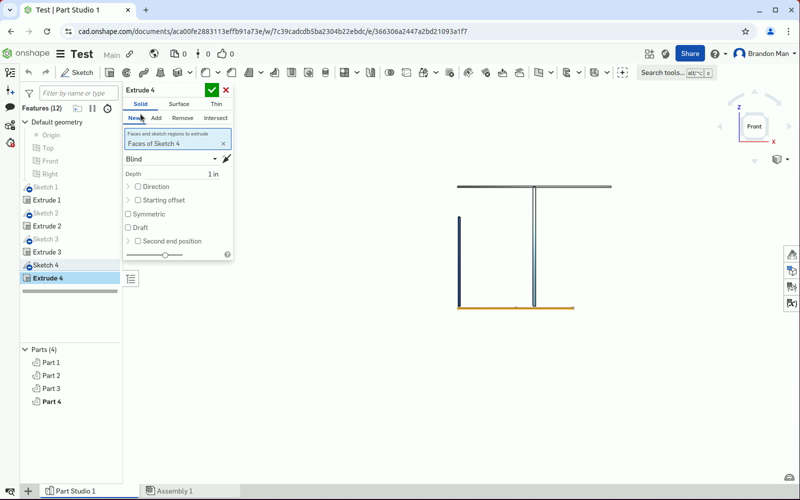
mouse_move(137, 120)
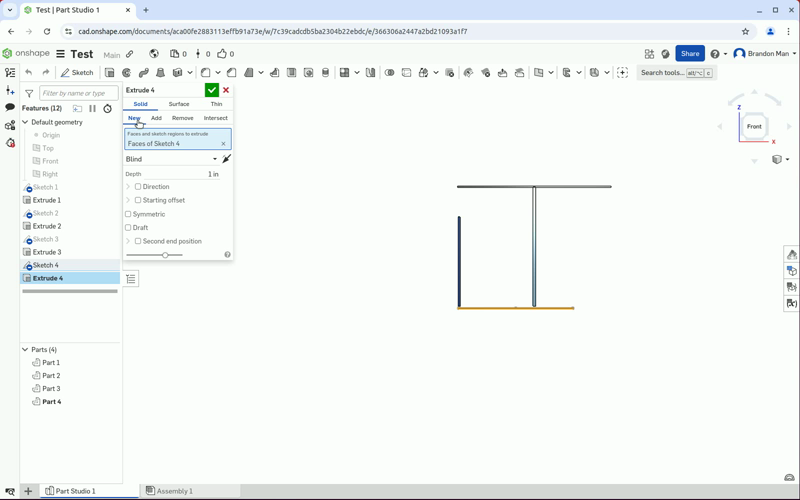
click(137, 120)
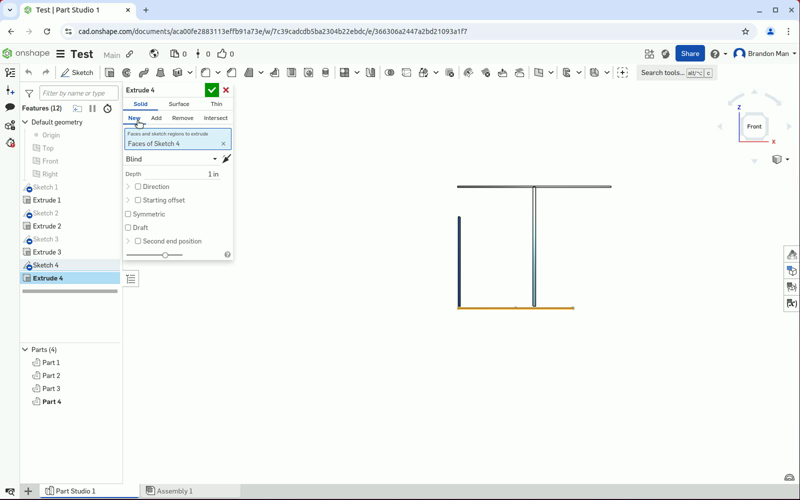
key(tab, 4)
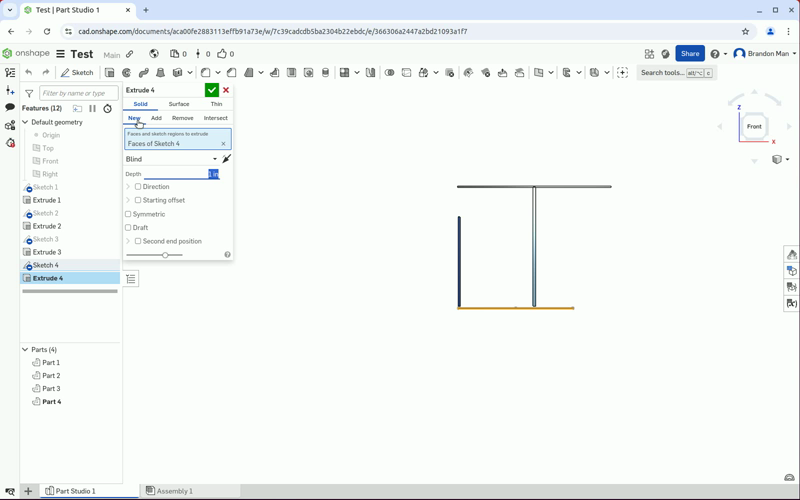
text(0.481)
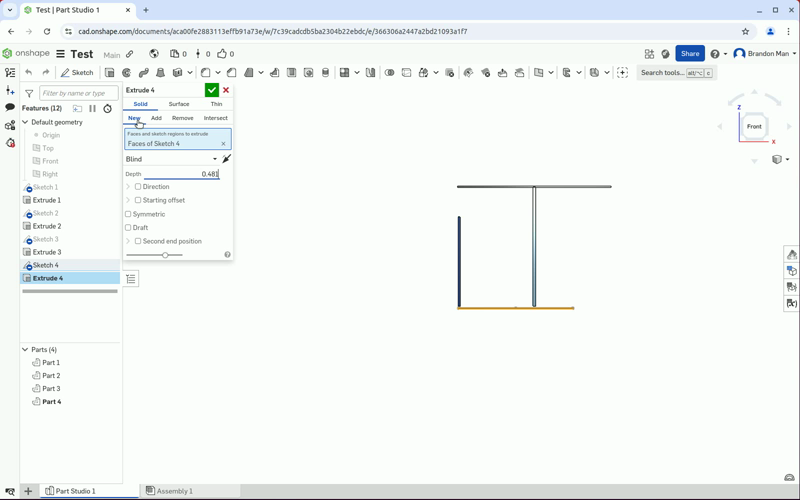
key(enter)
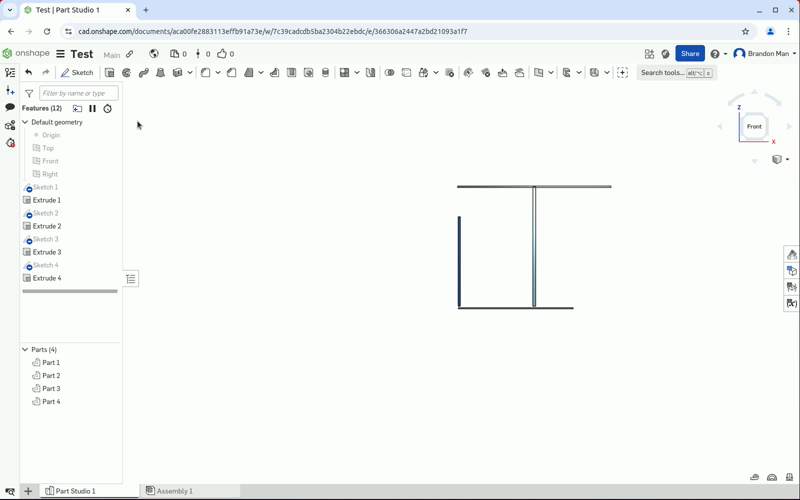
key(shift+h)
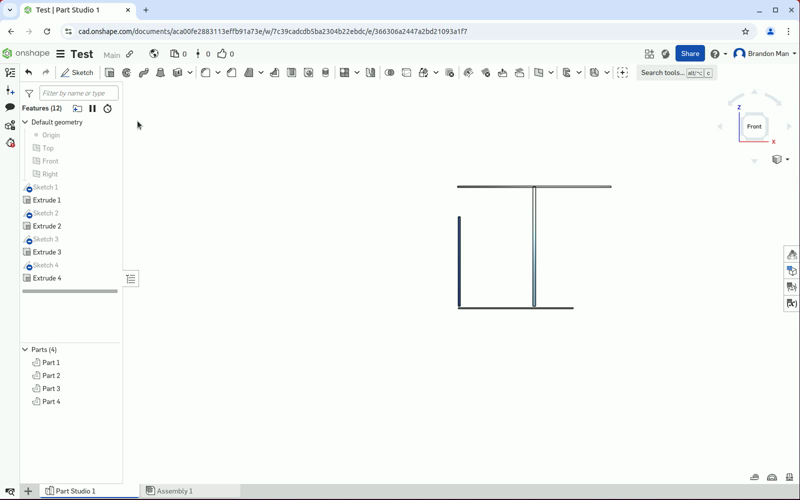
key(shift+h)
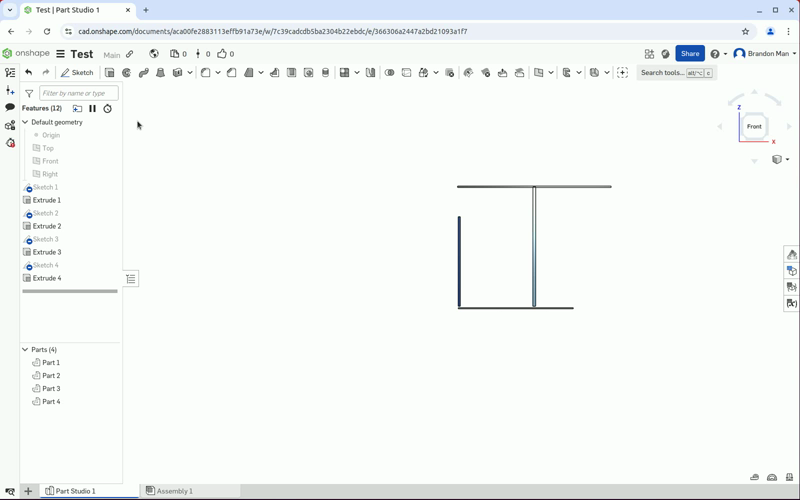
mouse_move(73, 189)
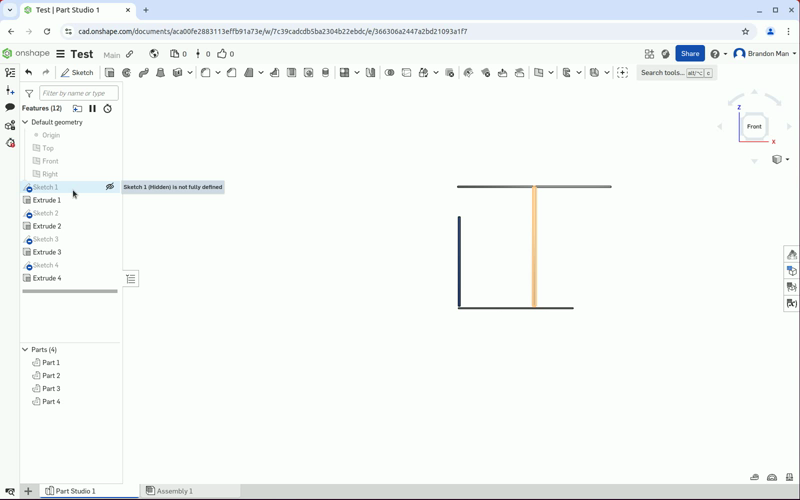
click(73, 189)
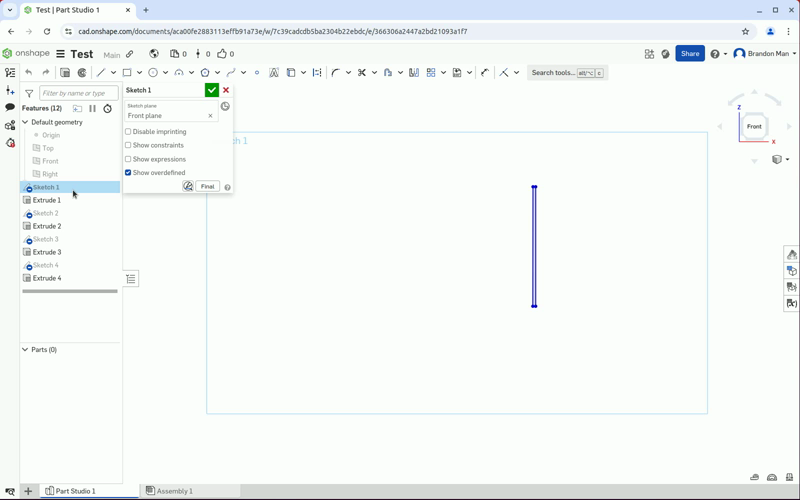
mouse_move(229, 92)
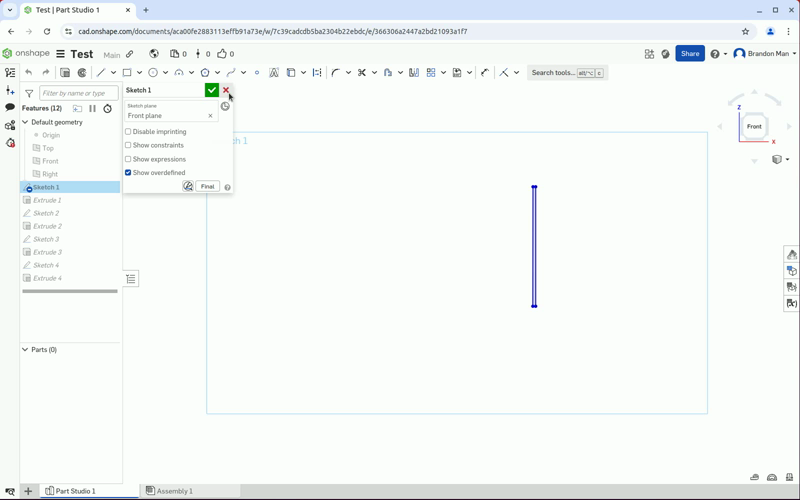
click(229, 92)
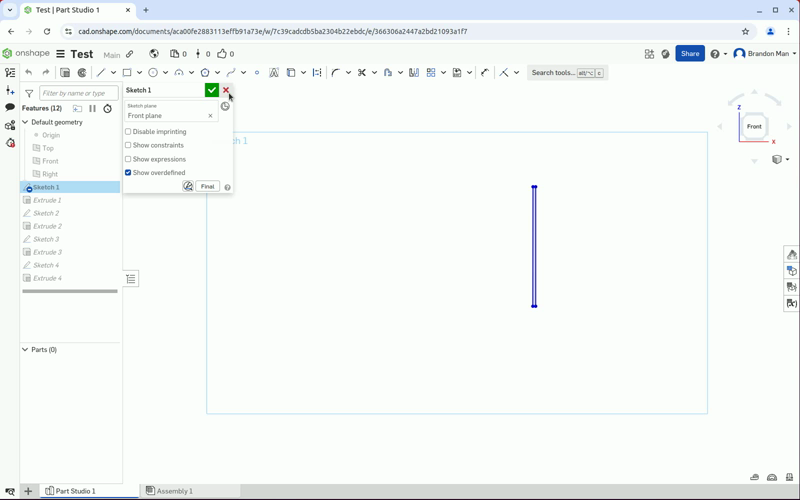
key(shift+s)
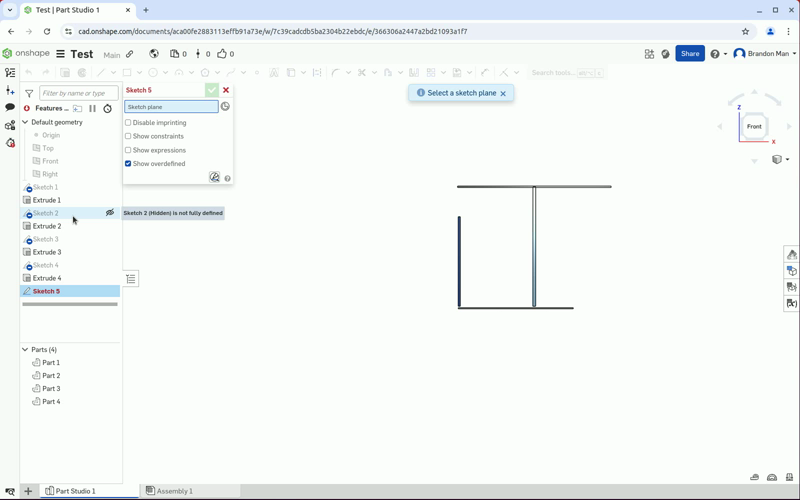
scroll(3)
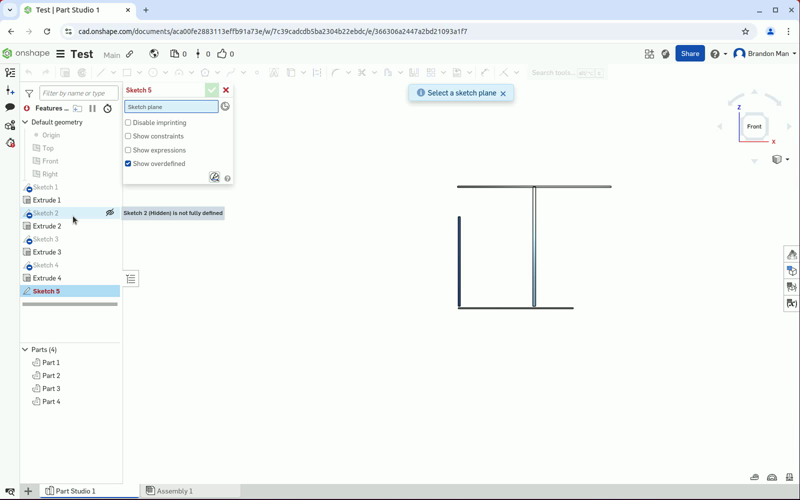
mouse_move(73, 163)
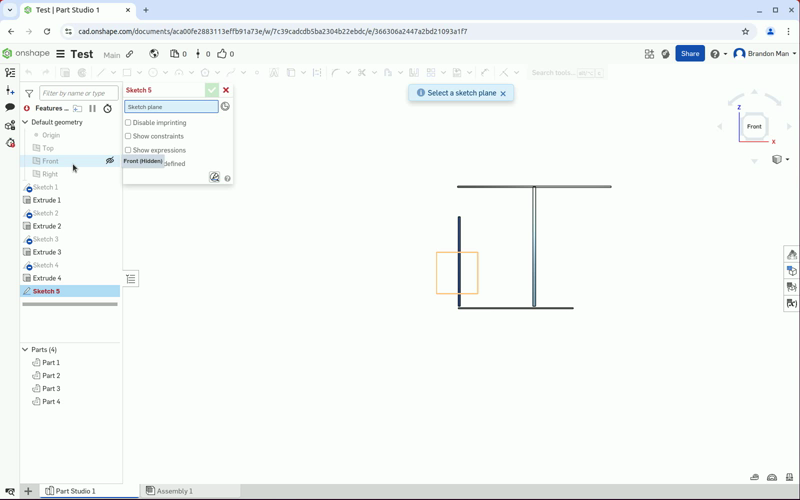
click(73, 163)
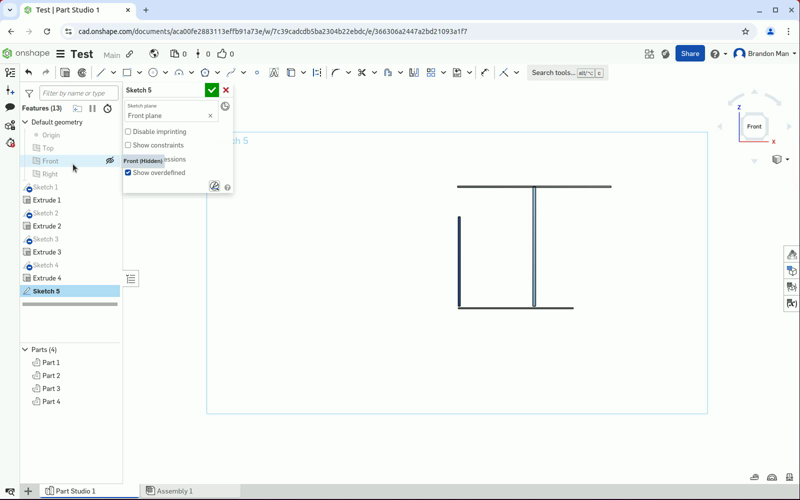
mouse_move(73, 352)
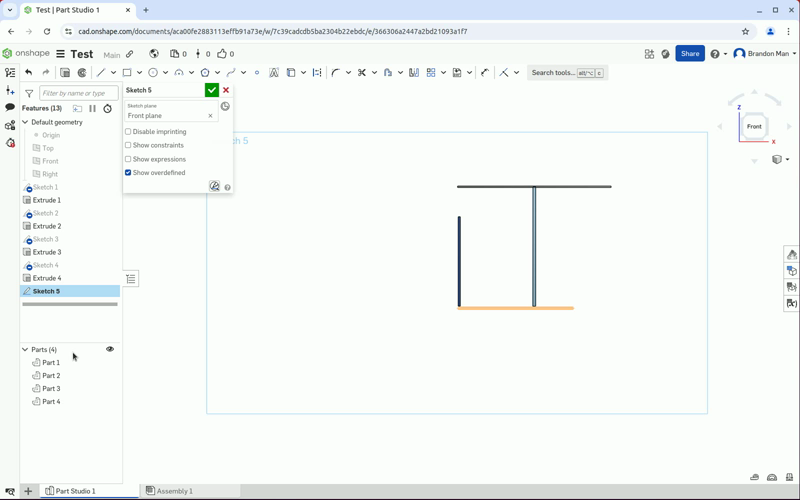
key(y)
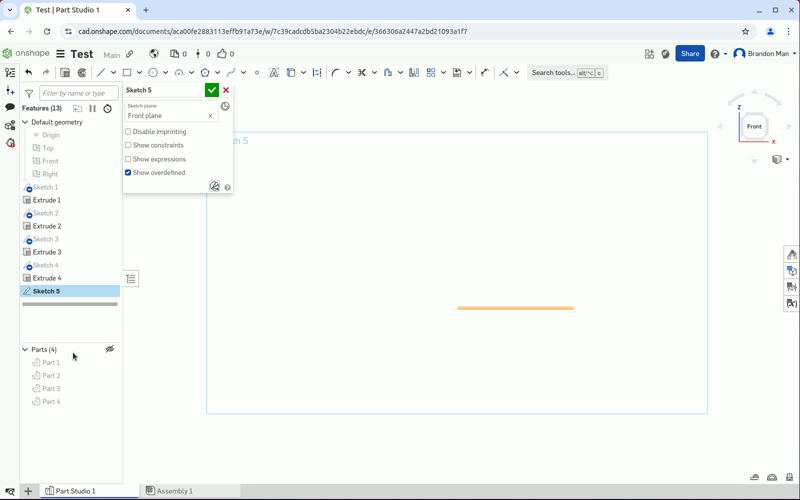
key(l)
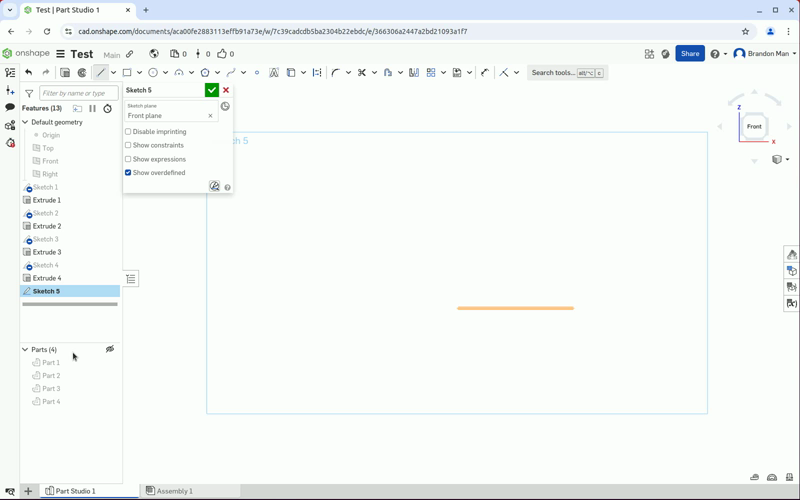
key_down(shift)
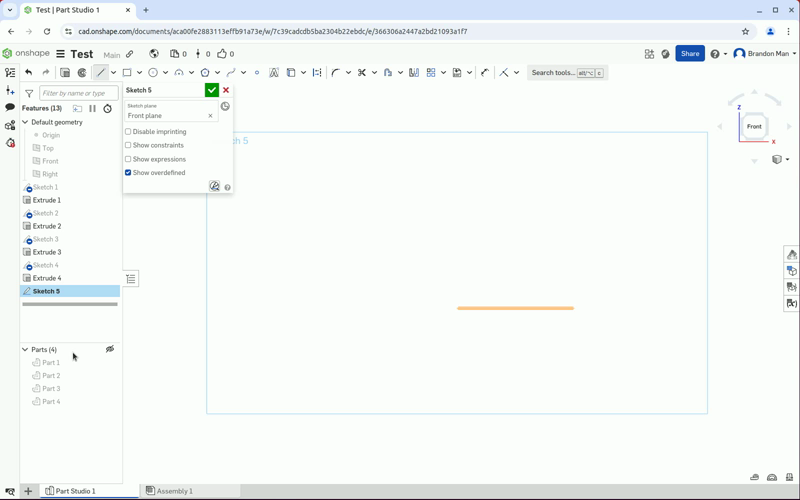
mouse_move(570, 306)
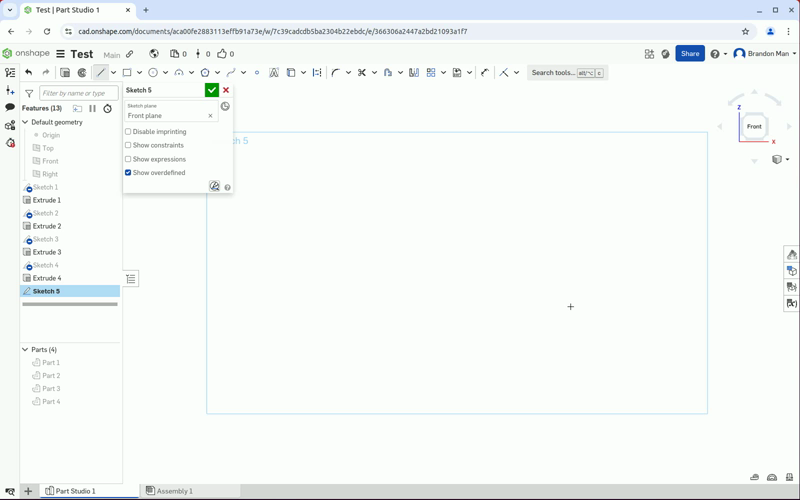
click(570, 306)
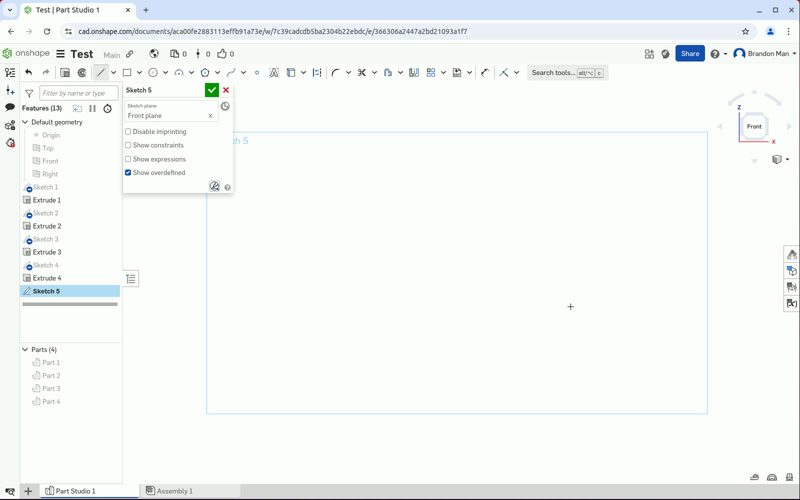
key_up(shift)
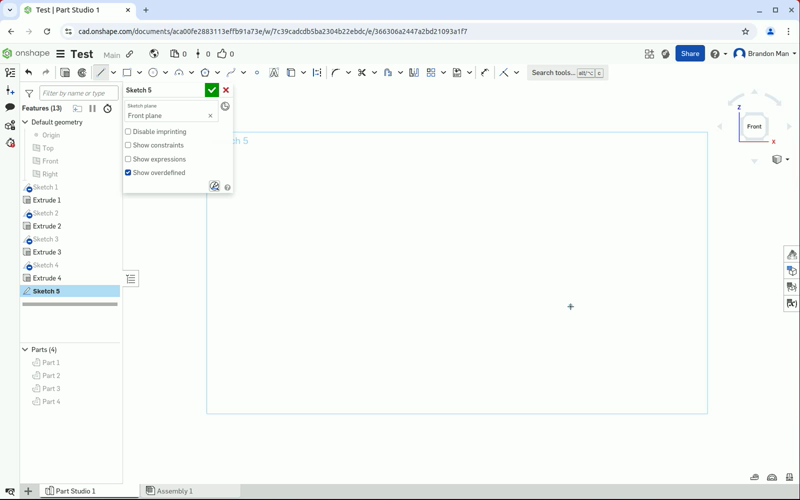
key_down(shift)
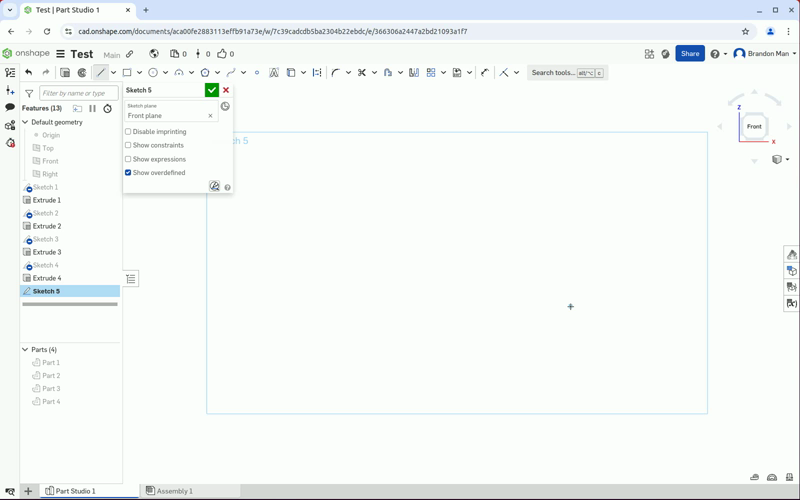
mouse_move(589, 306)
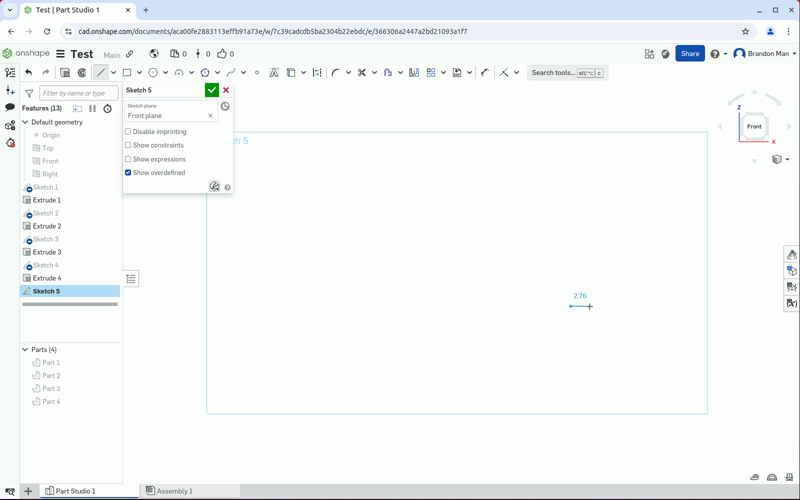
mouse_move(572, 306)
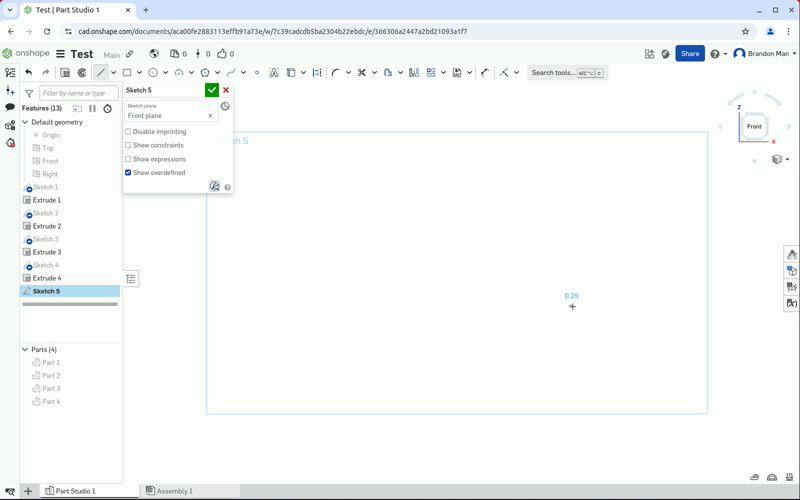
scroll(6)
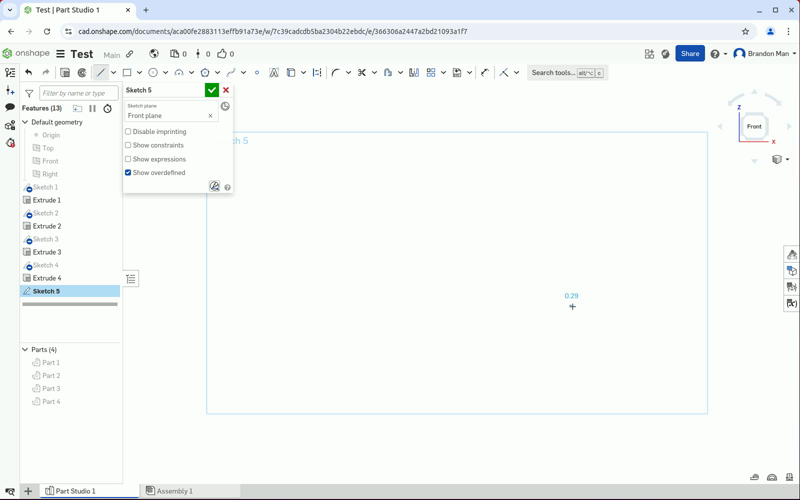
scroll(6)
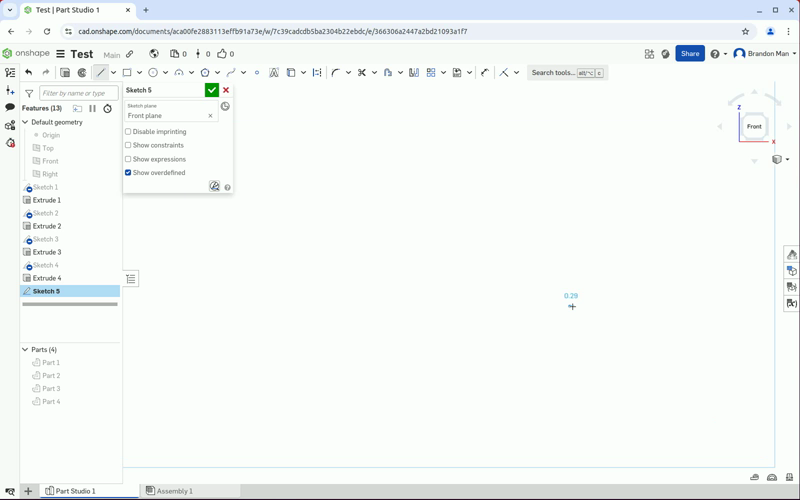
scroll(6)
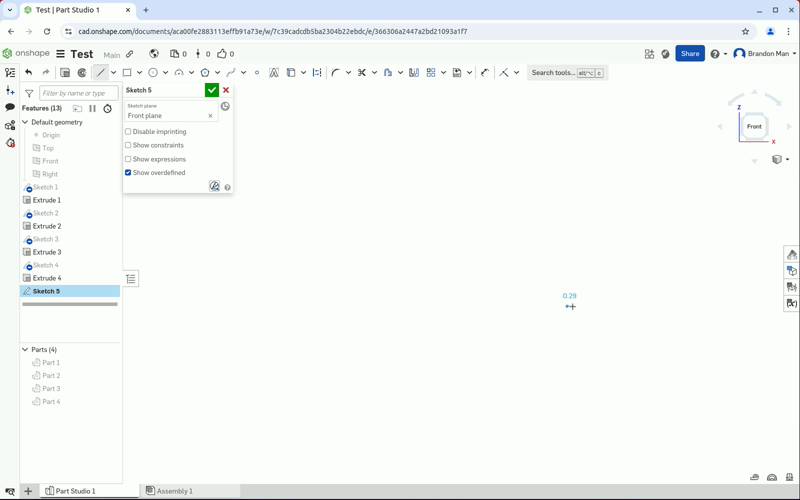
scroll(6)
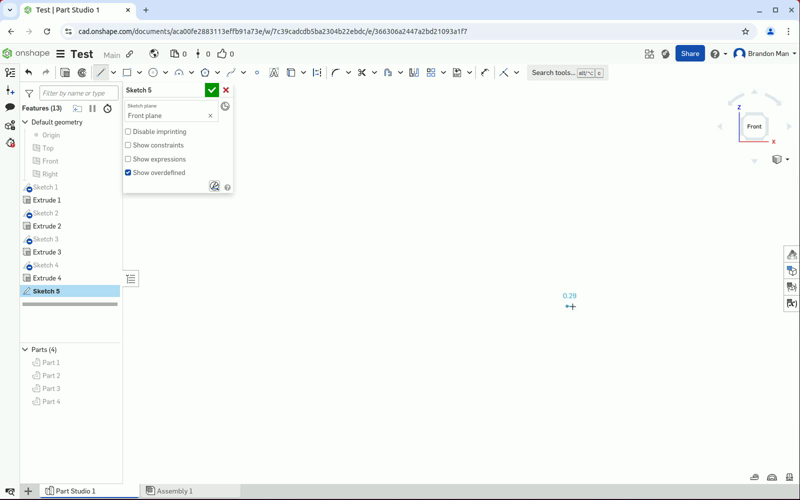
scroll(6)
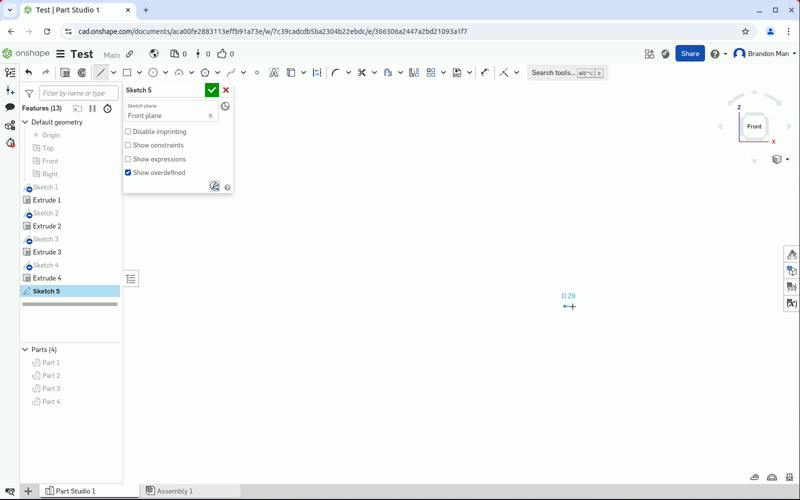
scroll(6)
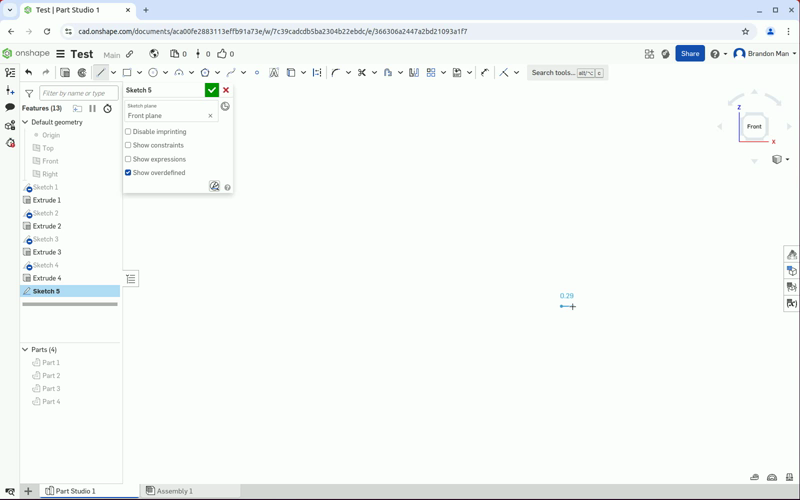
scroll(6)
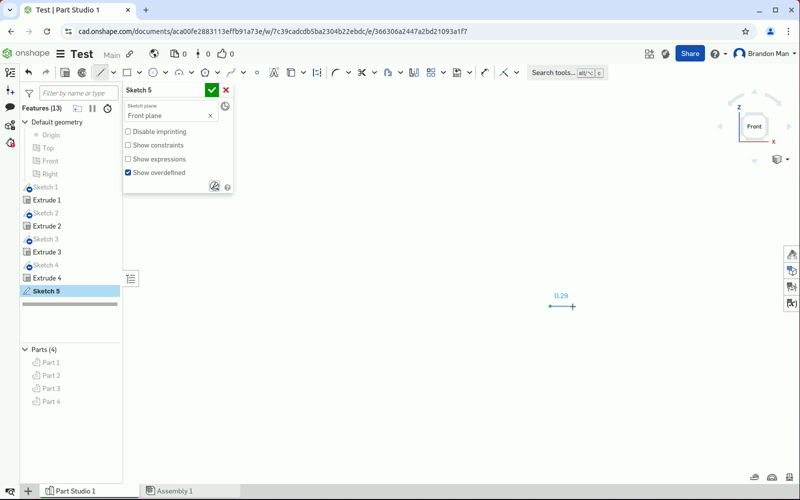
click(572, 306)
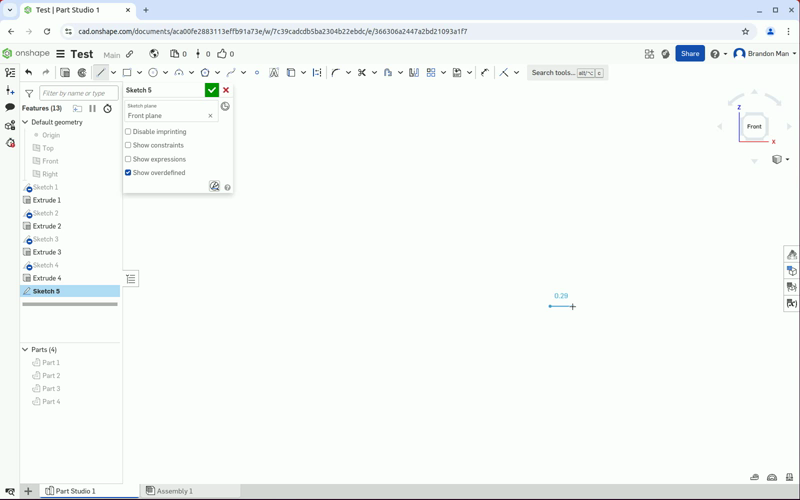
scroll(-6)
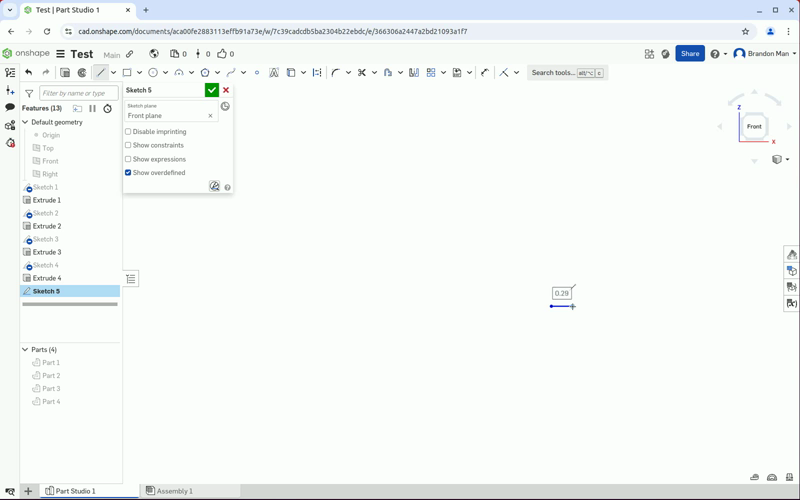
scroll(-6)
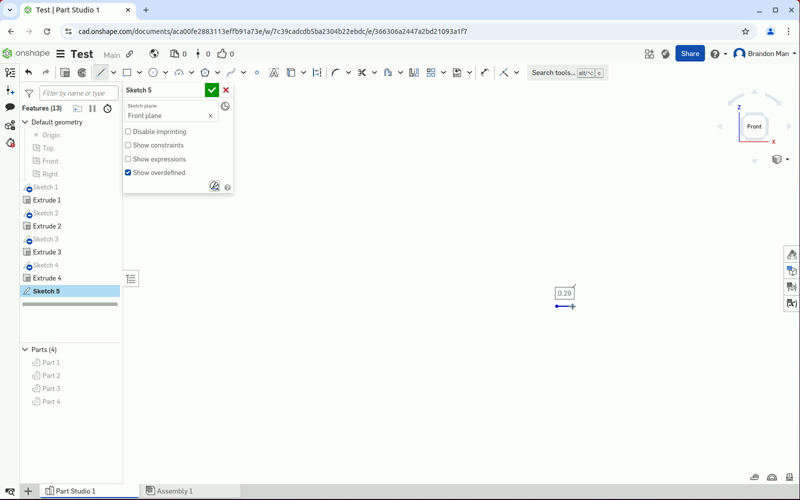
scroll(-6)
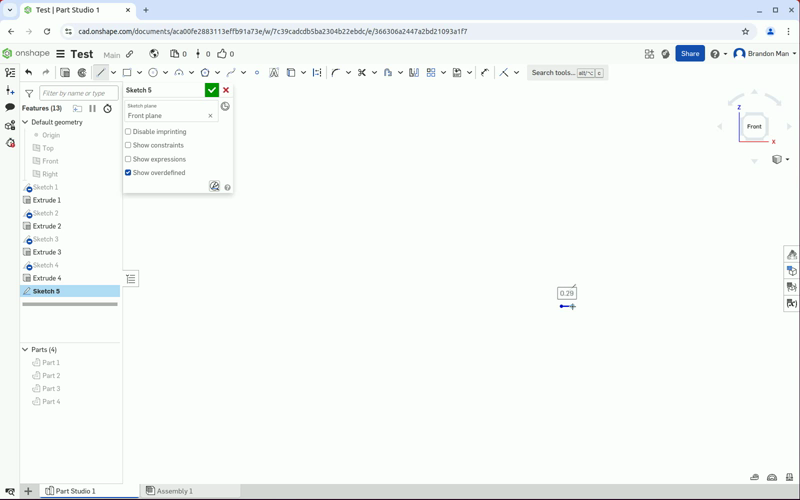
scroll(-6)
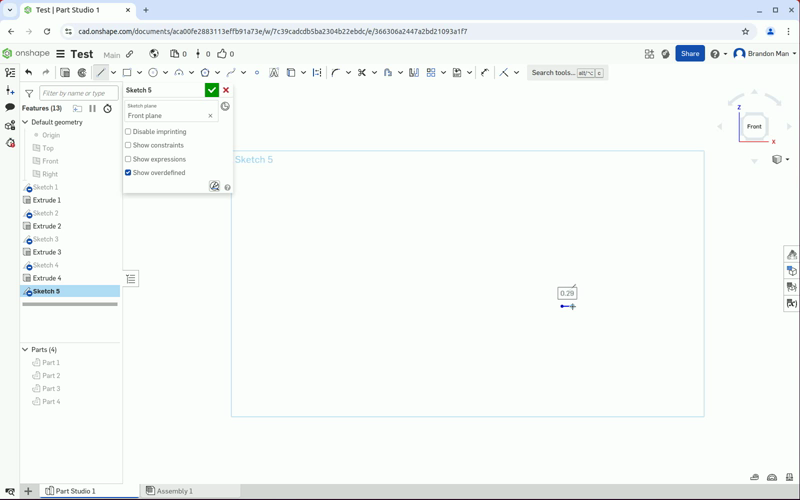
scroll(-6)
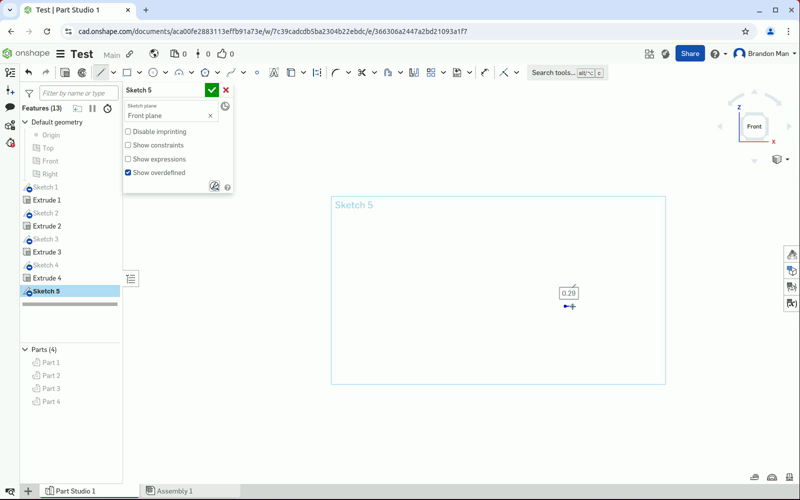
scroll(-6)
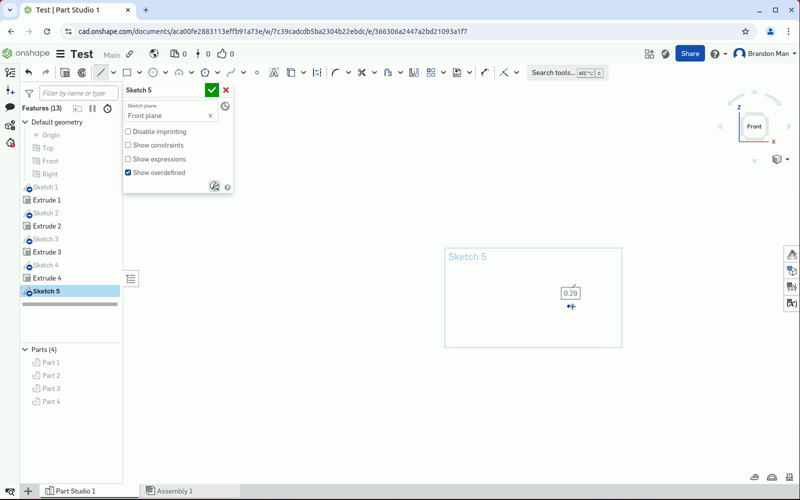
scroll(-6)
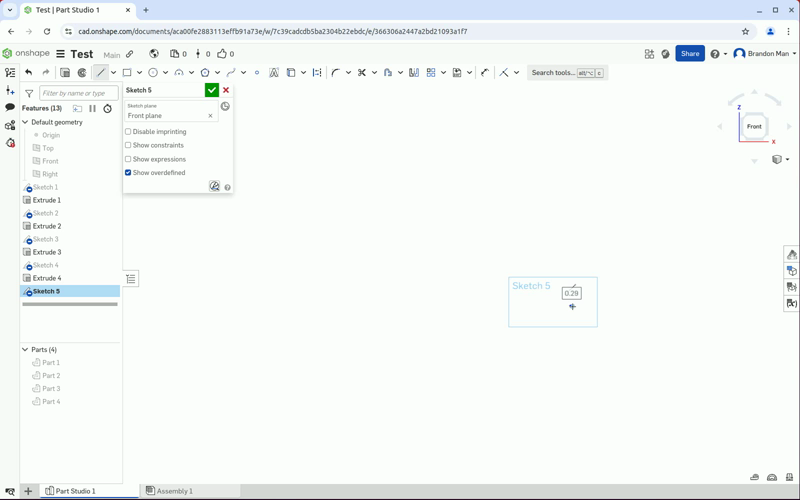
key_up(shift)
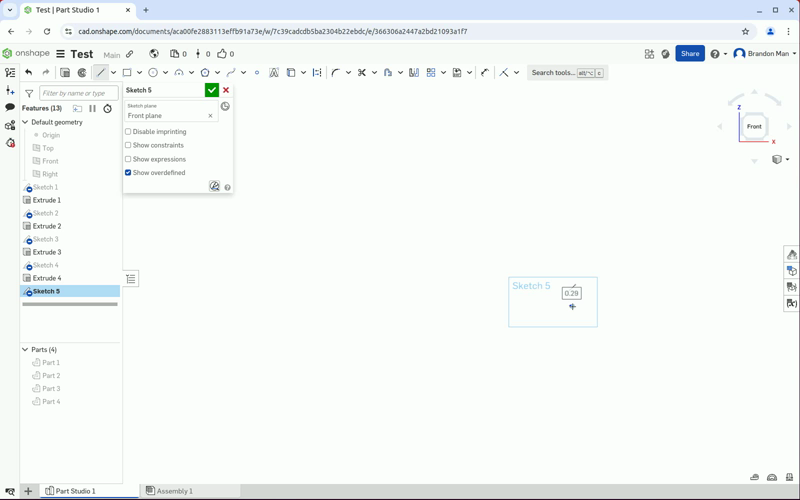
key_down(shift)
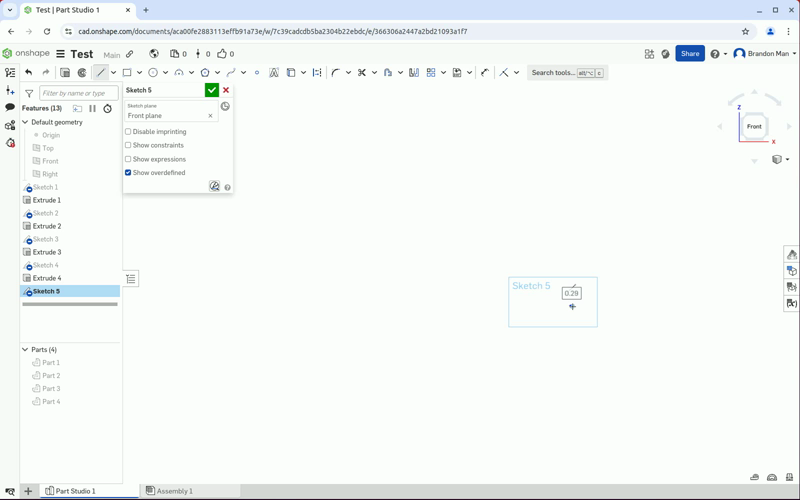
mouse_move(572, 216)
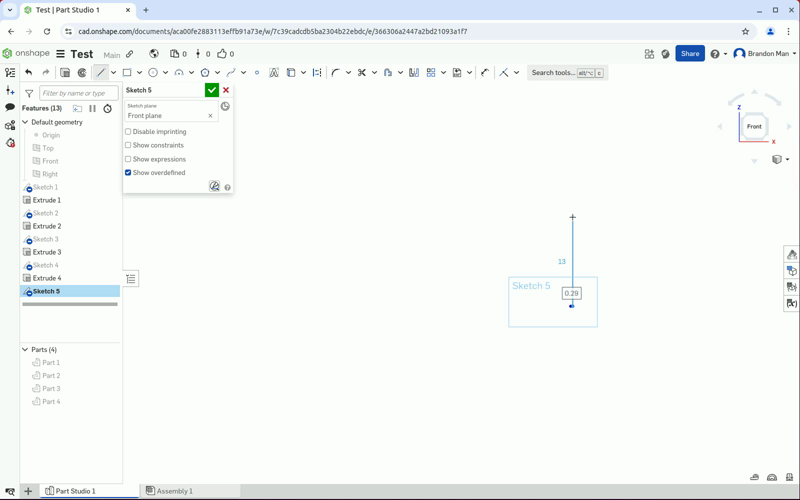
click(572, 216)
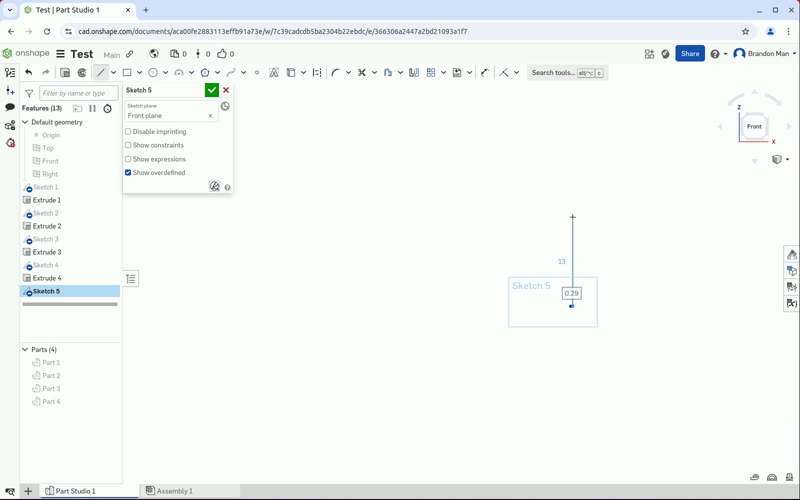
key_up(shift)
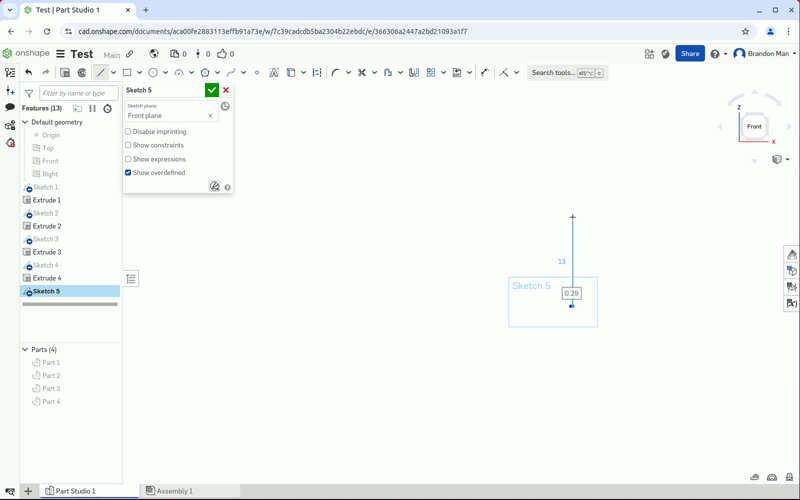
key_down(shift)
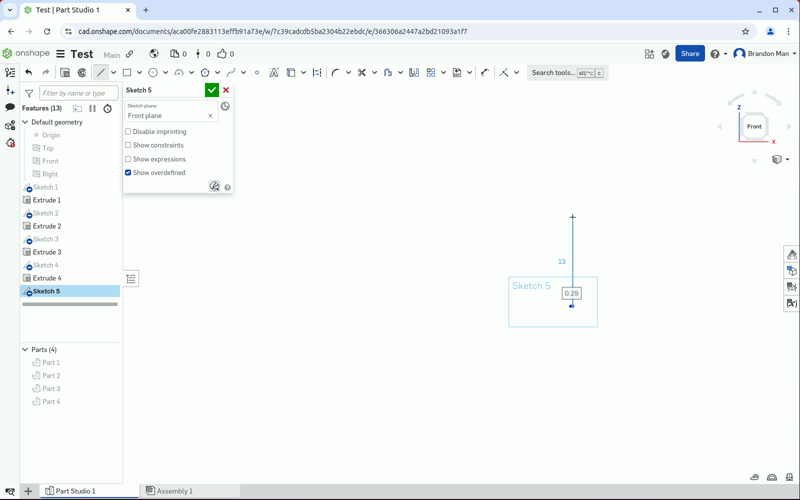
mouse_move(589, 216)
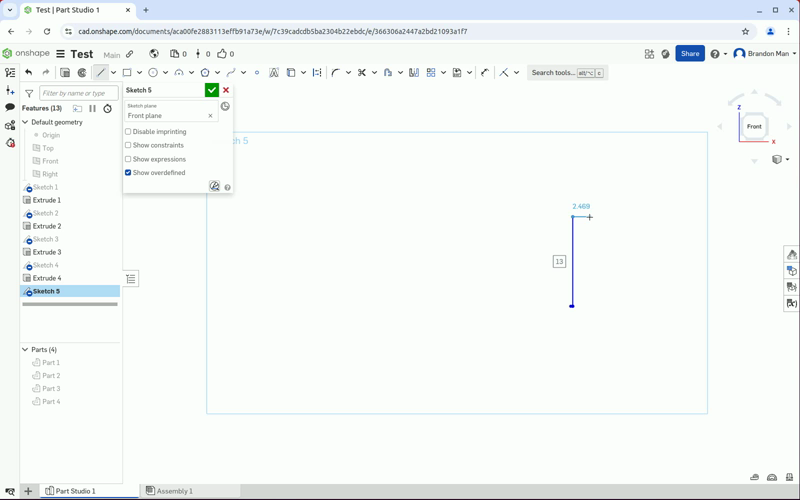
mouse_move(570, 216)
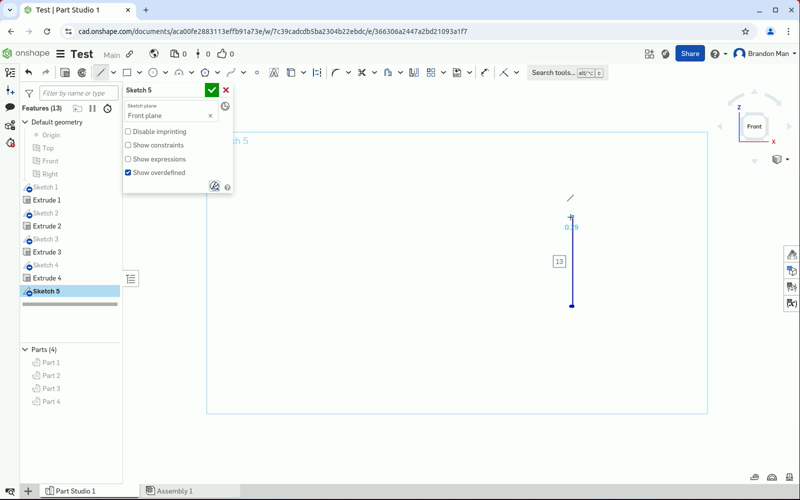
scroll(6)
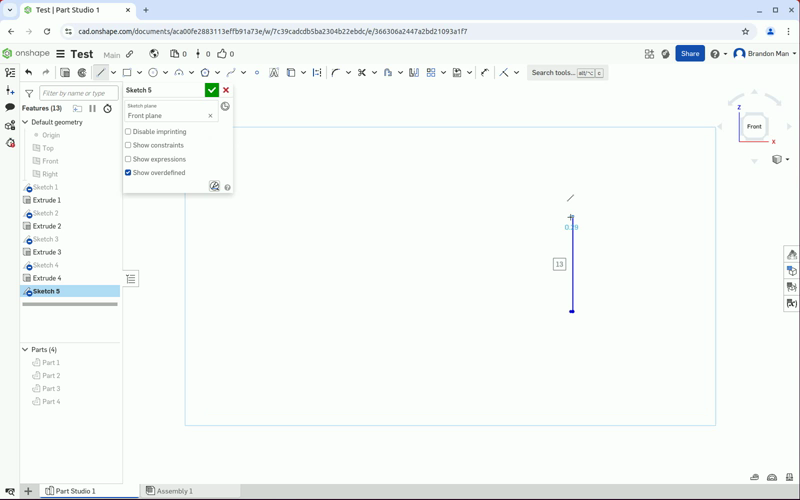
scroll(6)
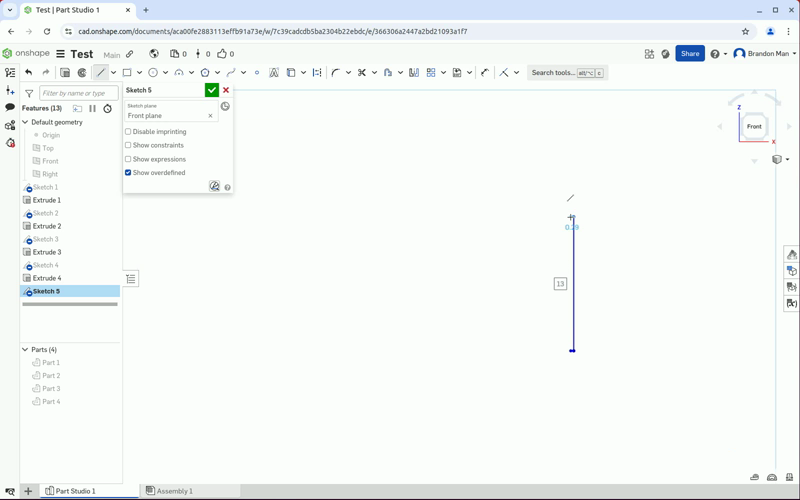
scroll(6)
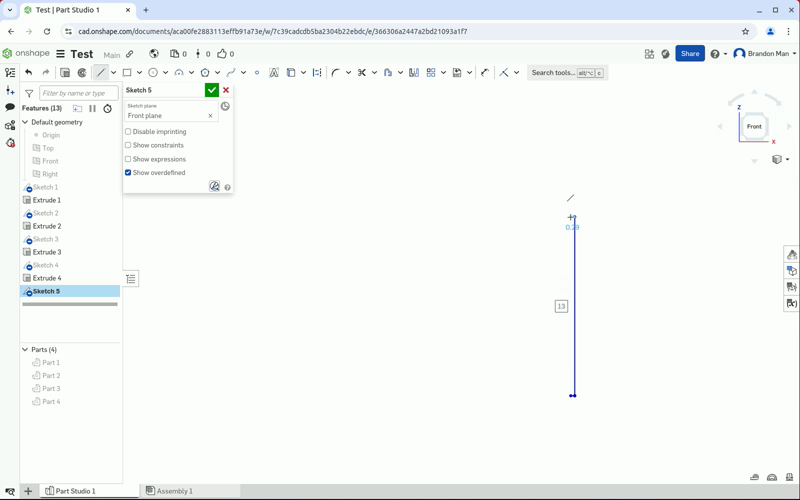
scroll(6)
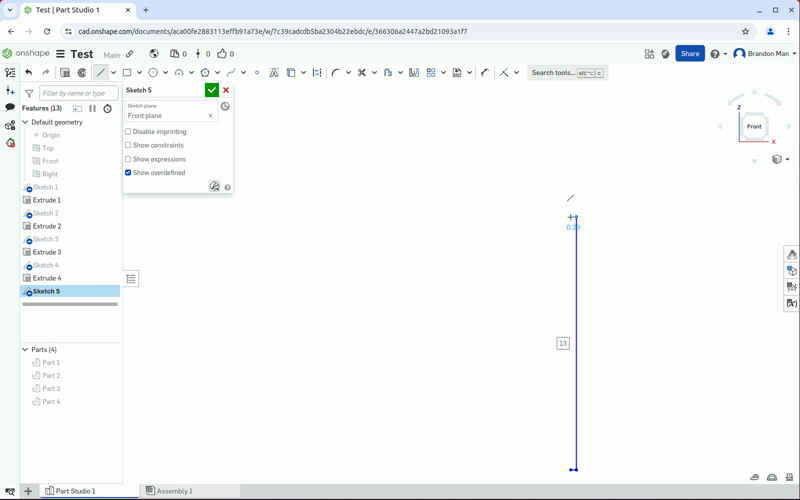
scroll(6)
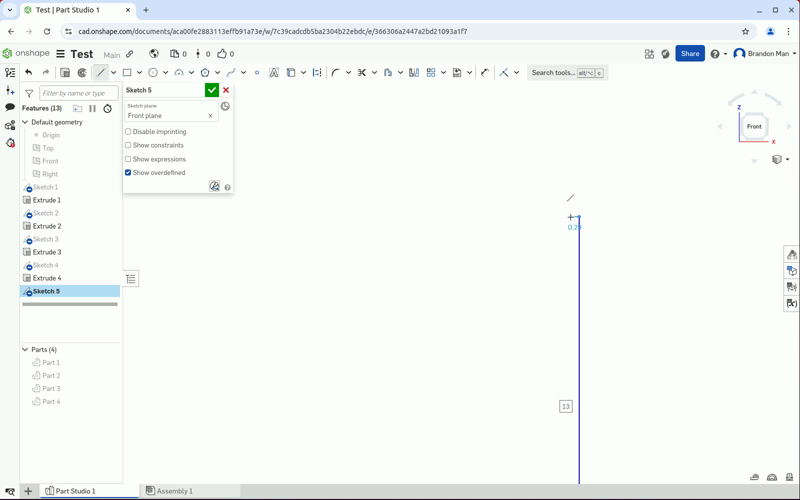
scroll(6)
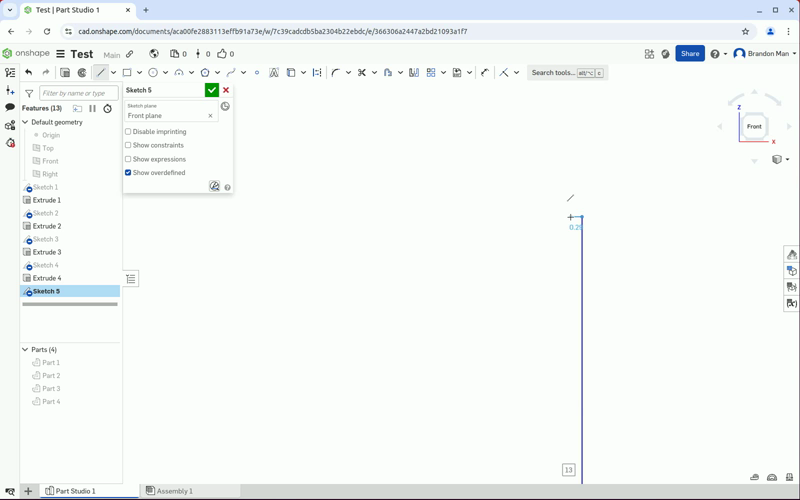
scroll(6)
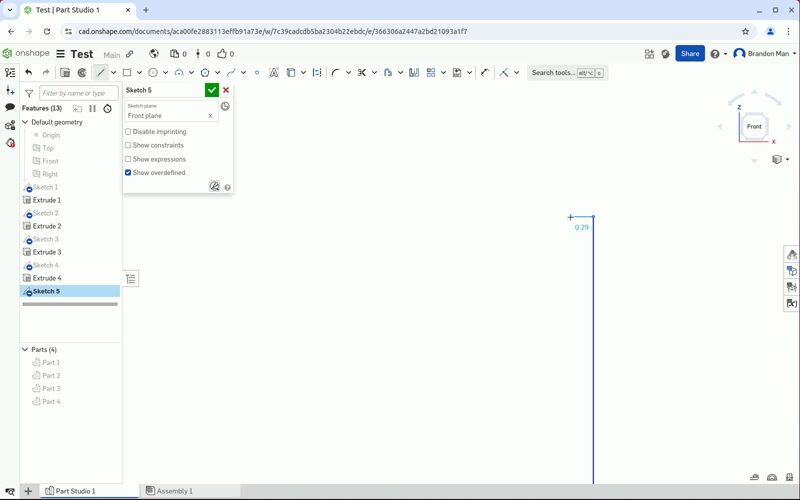
click(570, 216)
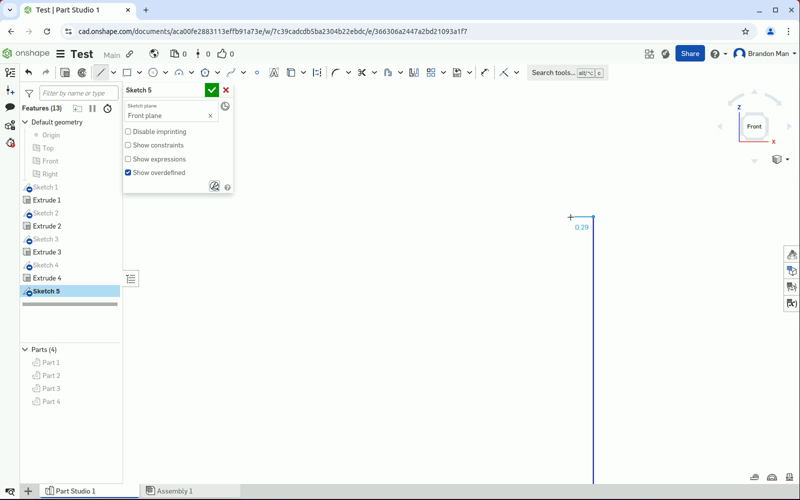
scroll(-6)
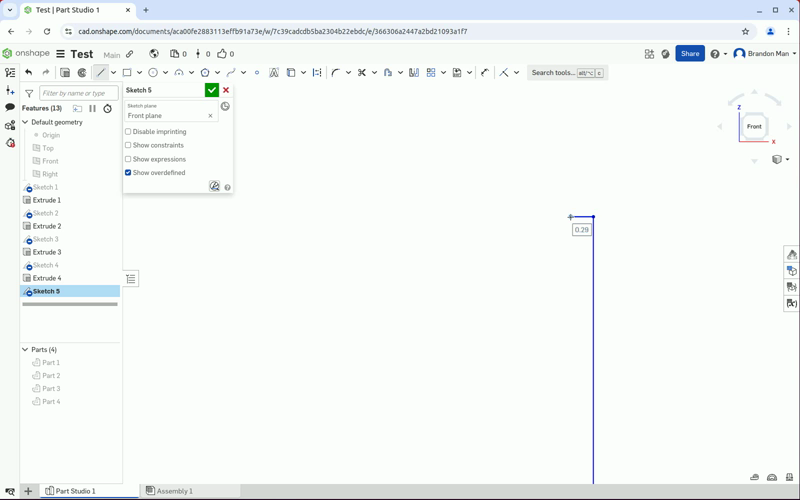
scroll(-6)
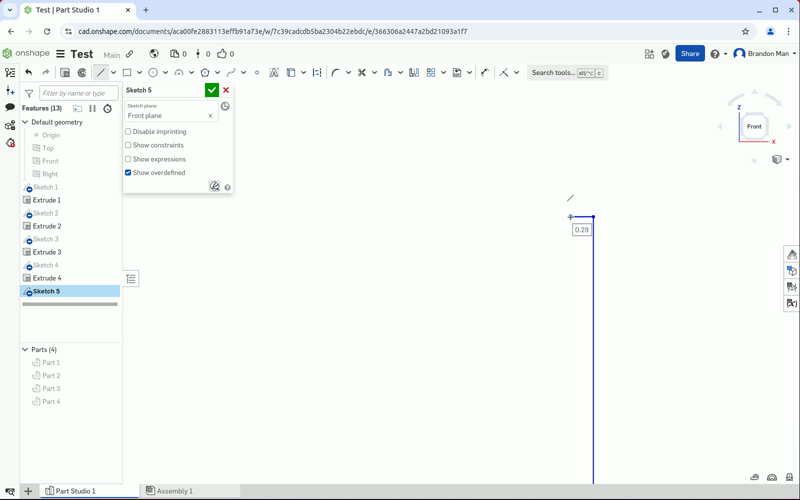
scroll(-6)
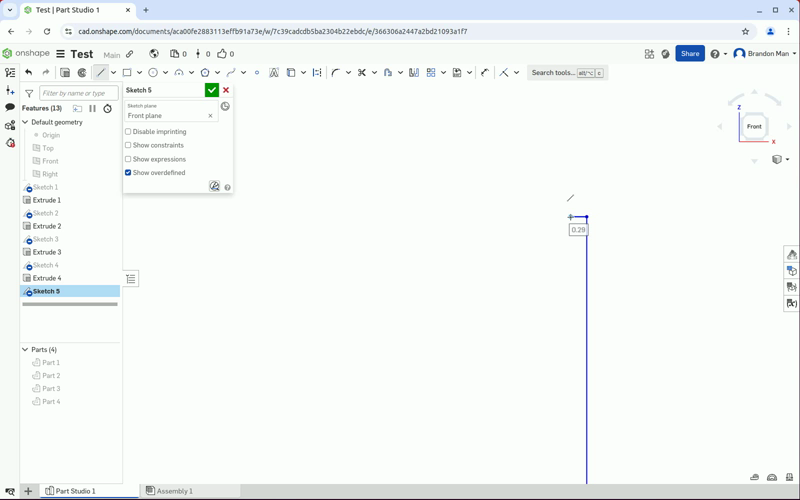
scroll(-6)
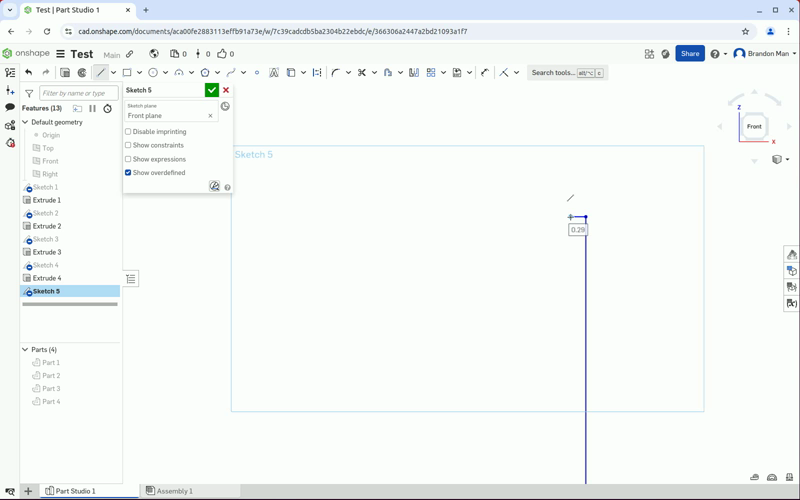
scroll(-6)
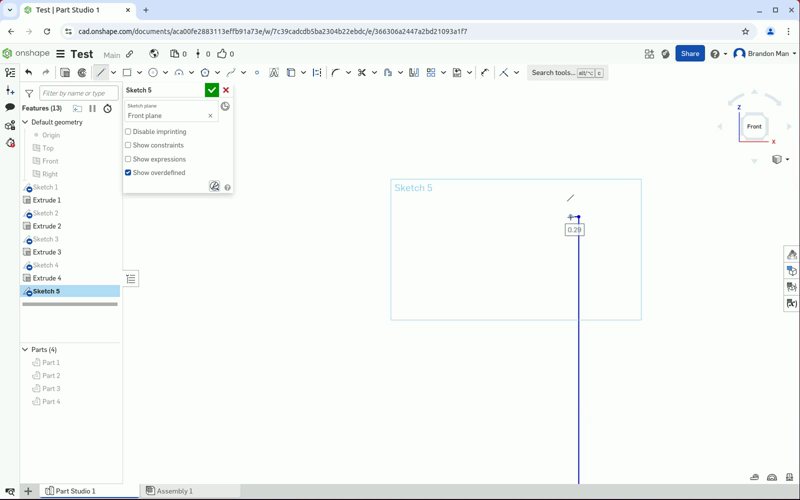
scroll(-6)
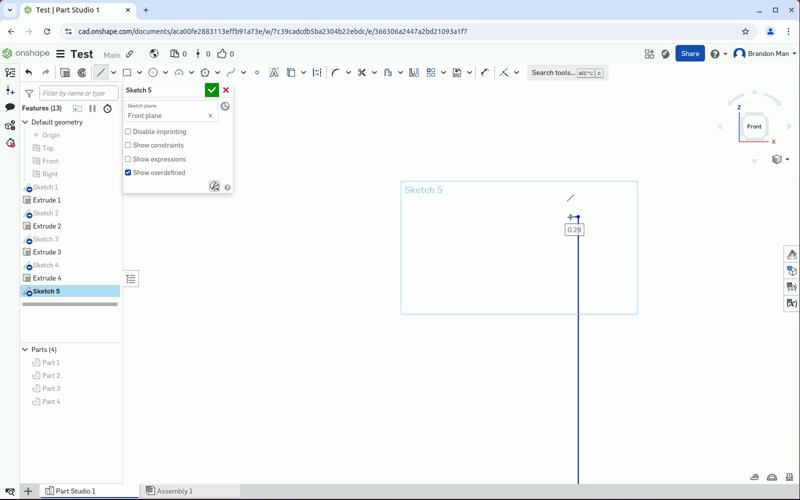
scroll(-6)
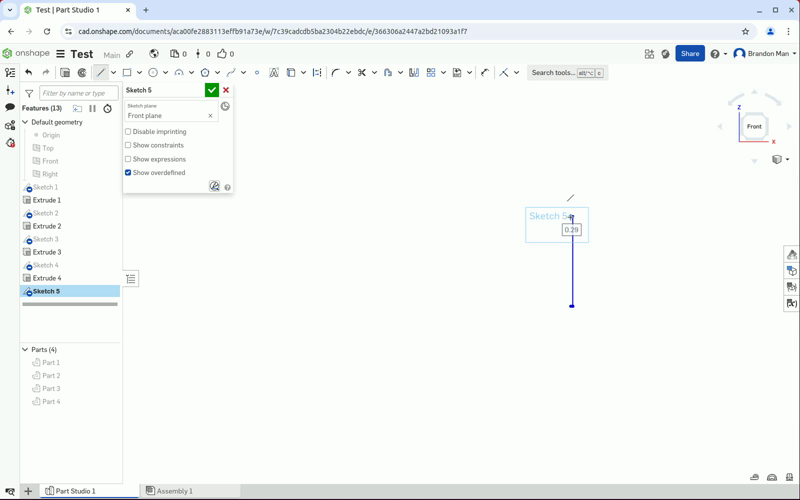
key_up(shift)
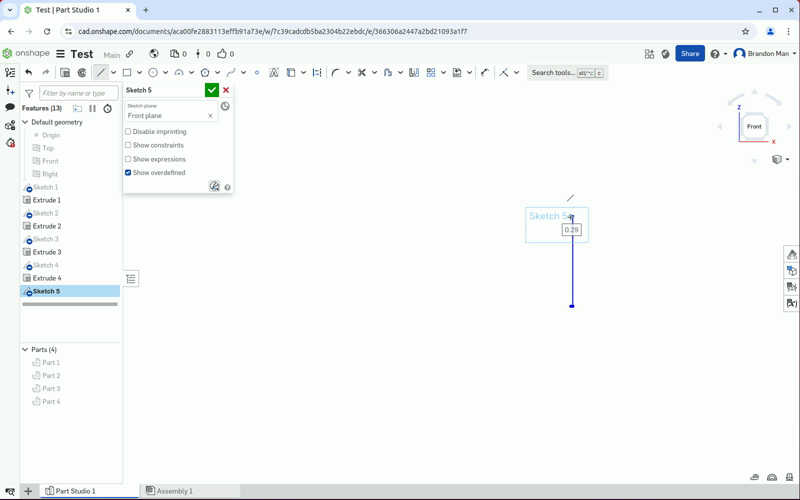
key_down(shift)
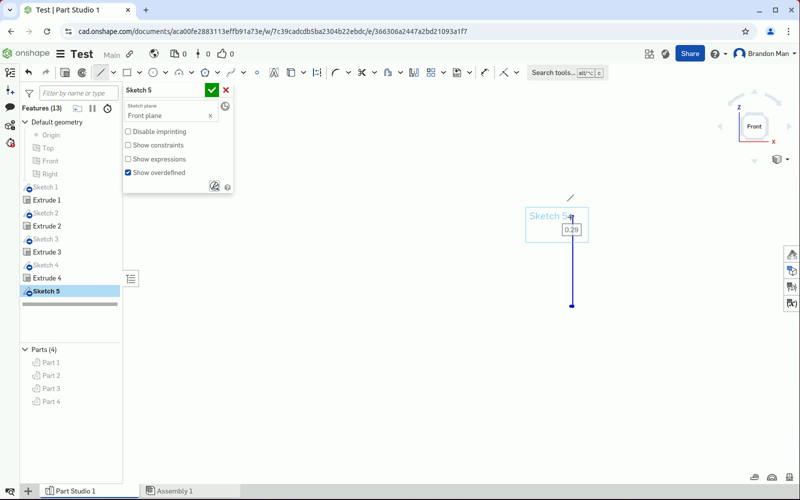
mouse_move(570, 306)
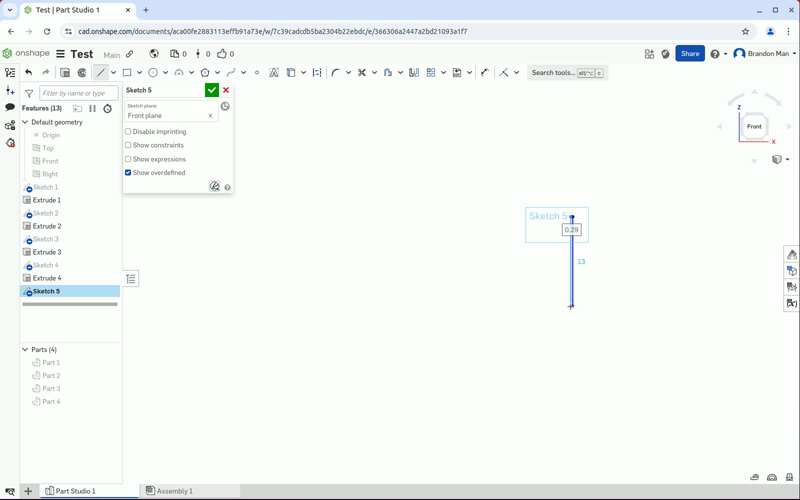
scroll(6)
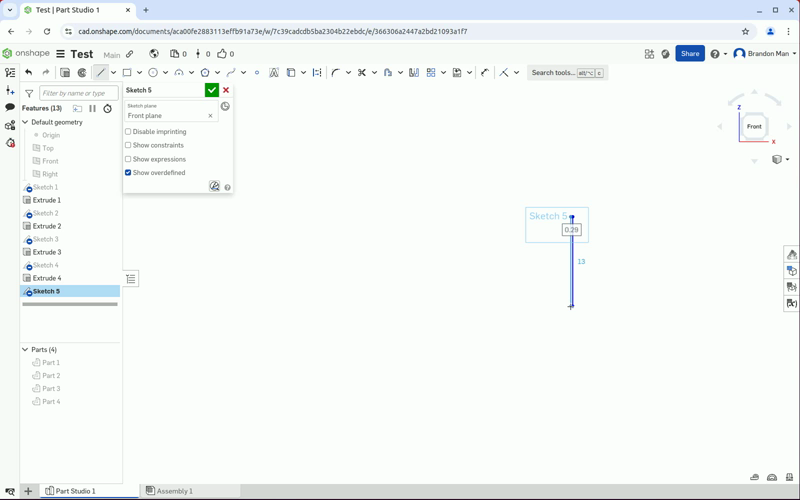
scroll(6)
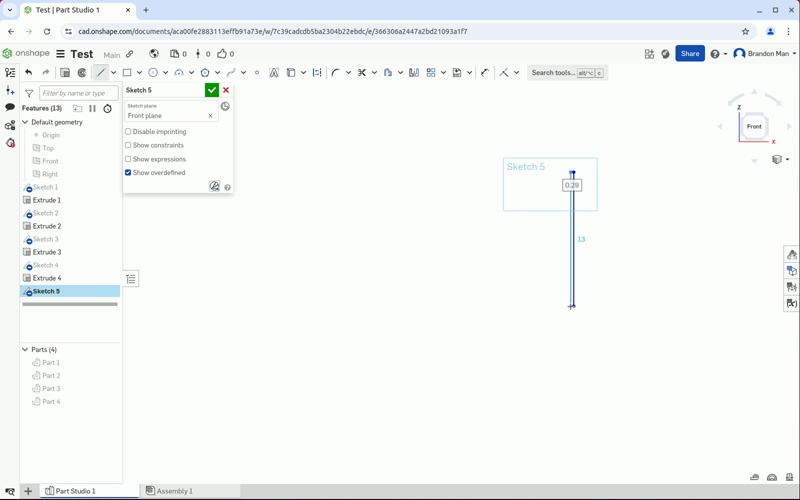
scroll(6)
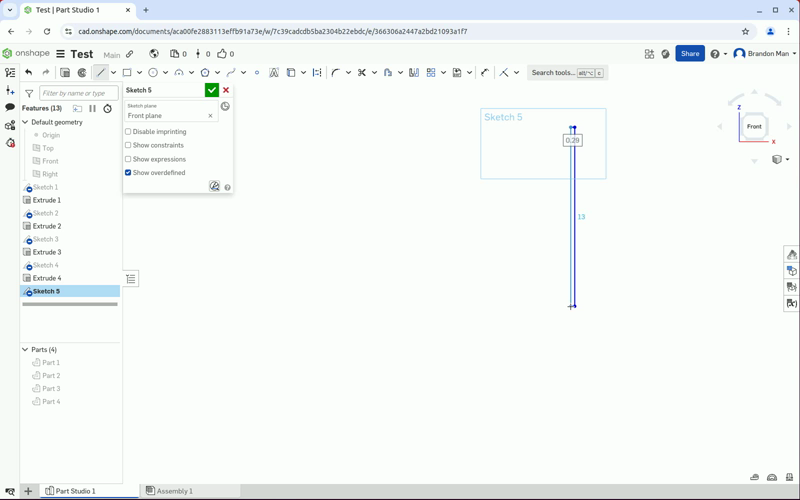
scroll(6)
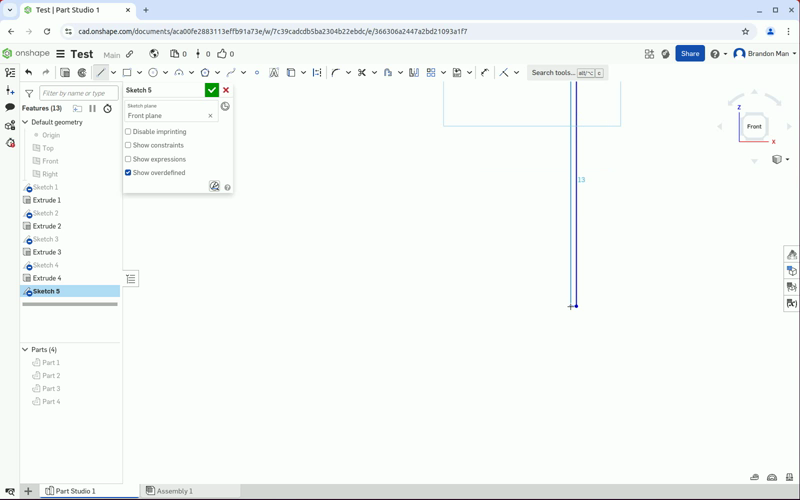
scroll(6)
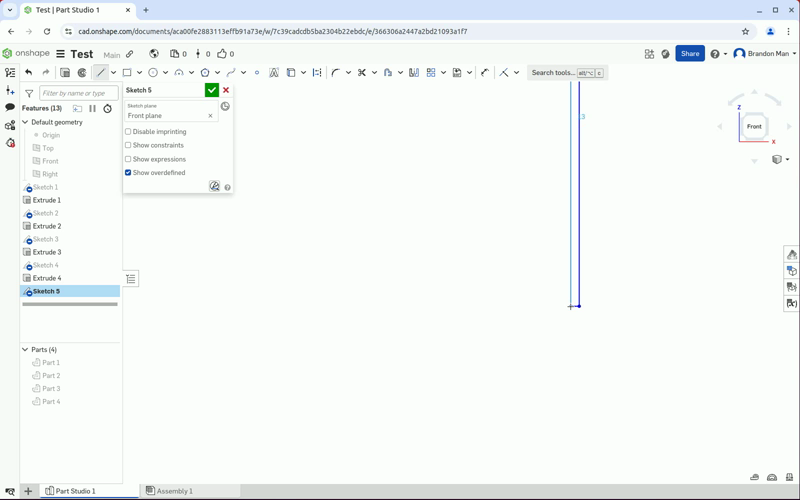
scroll(6)
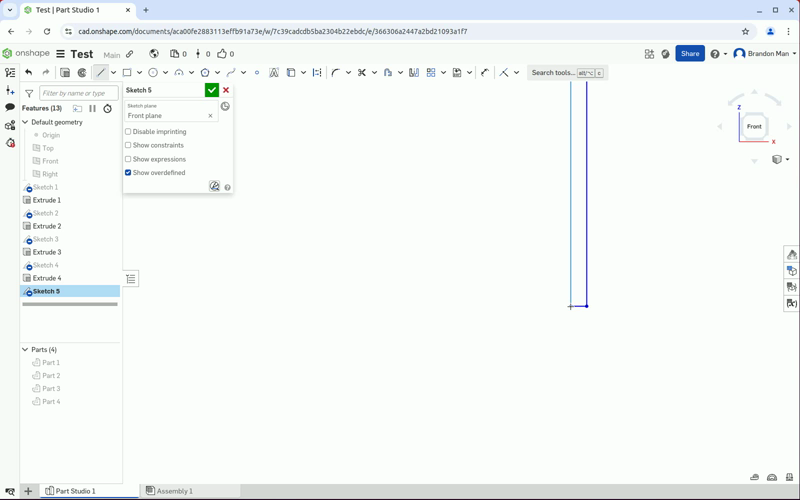
scroll(6)
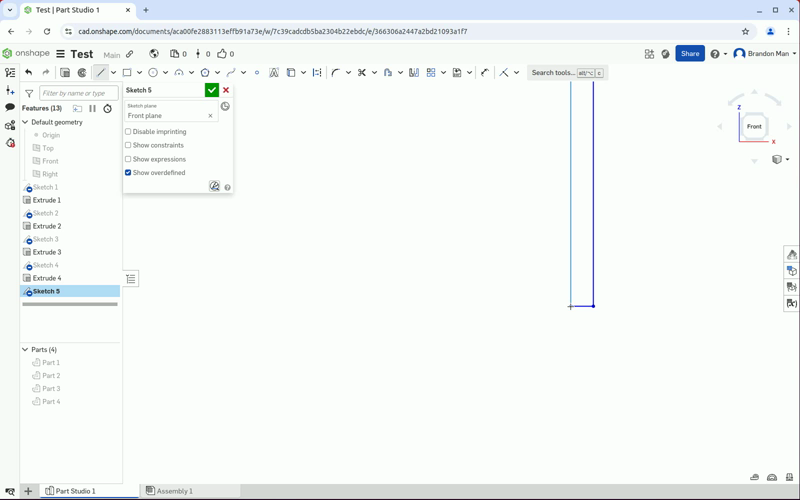
key_up(shift)
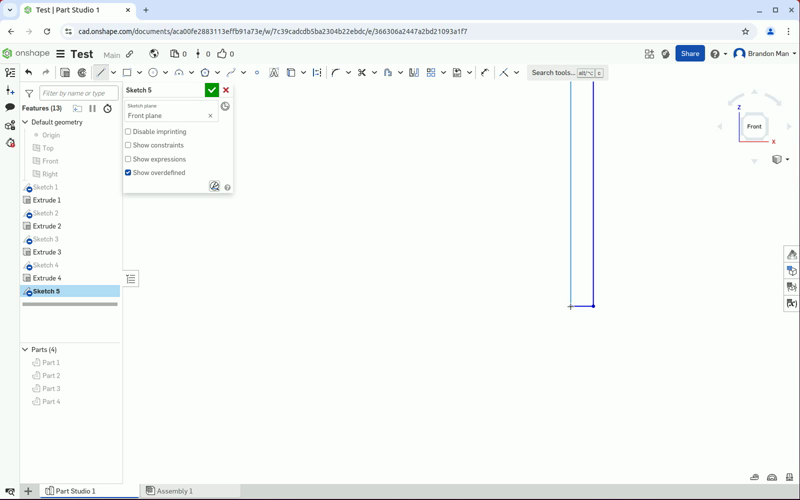
click(570, 306)
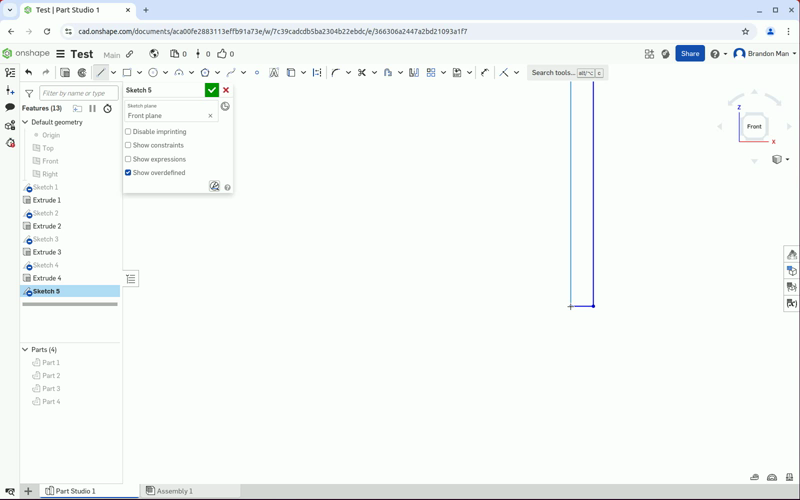
scroll(-6)
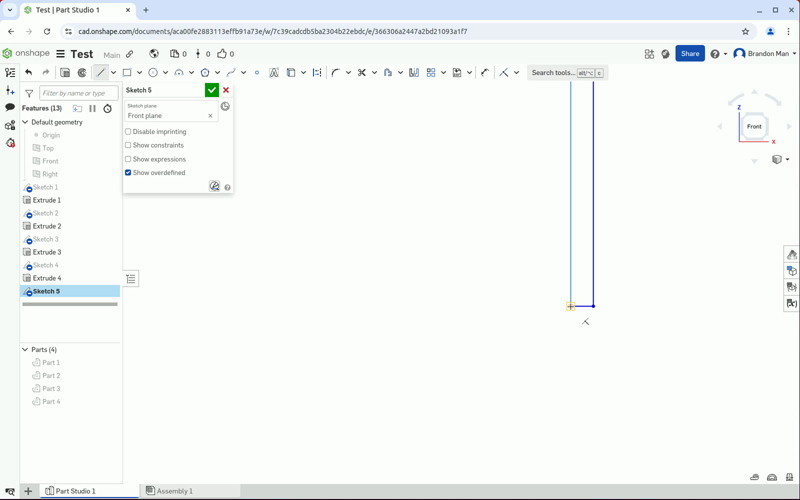
scroll(-6)
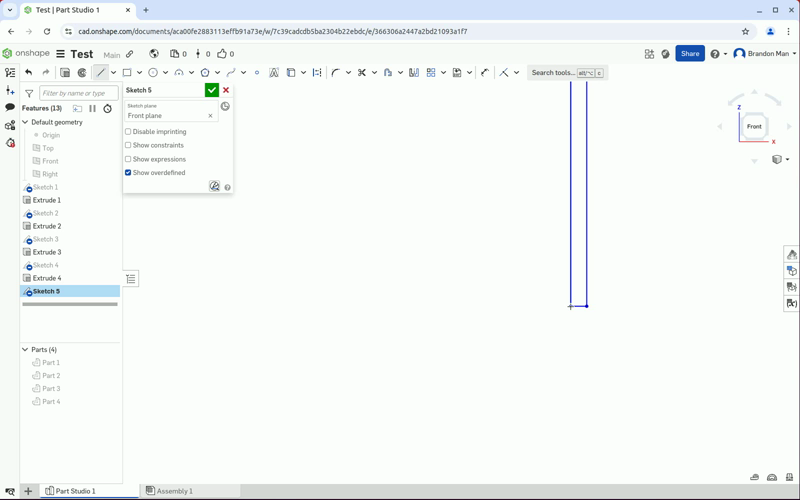
scroll(-6)
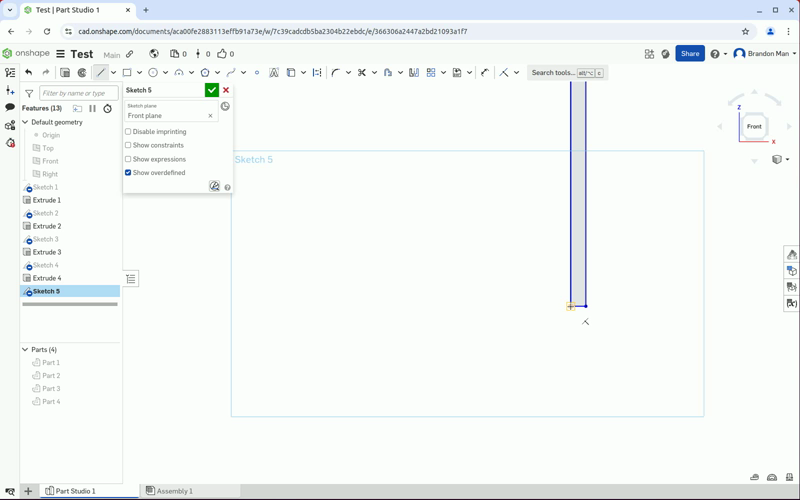
scroll(-6)
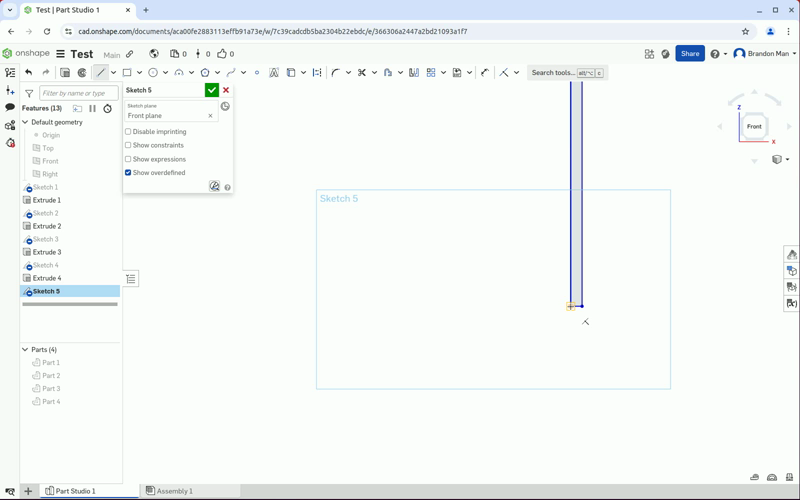
scroll(-6)
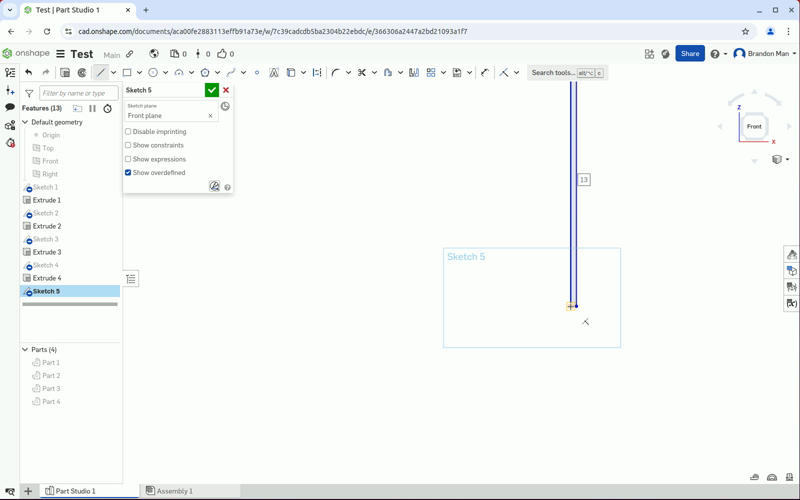
scroll(-6)
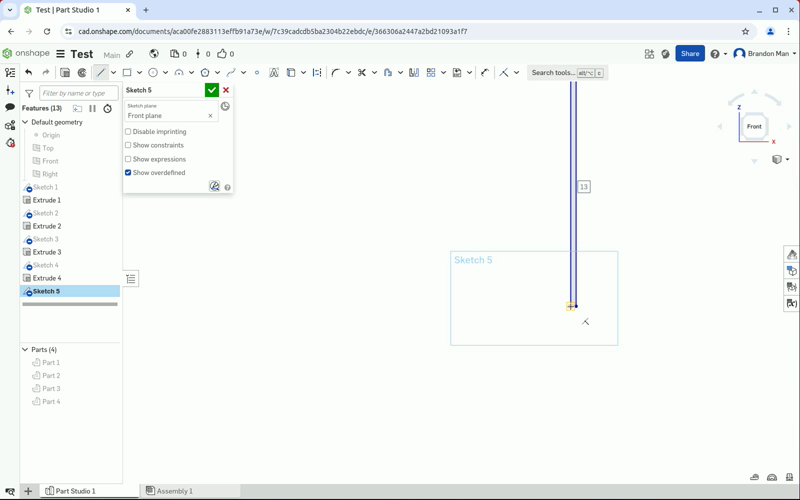
scroll(-6)
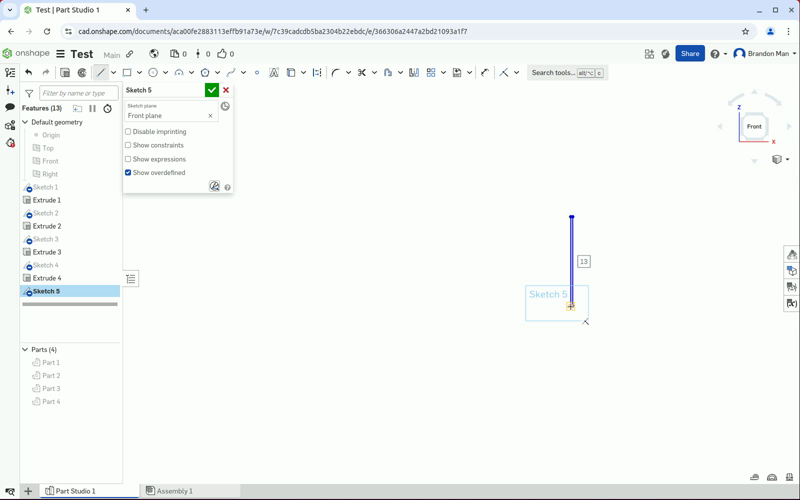
key(esc)
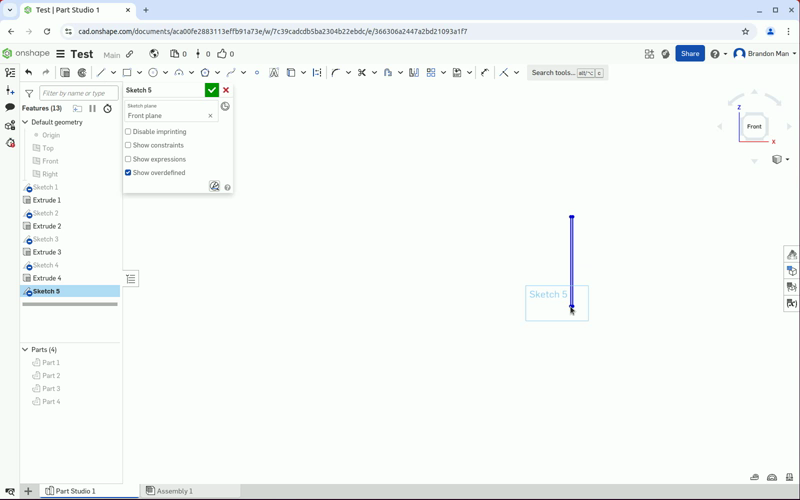
mouse_move(571, 298)
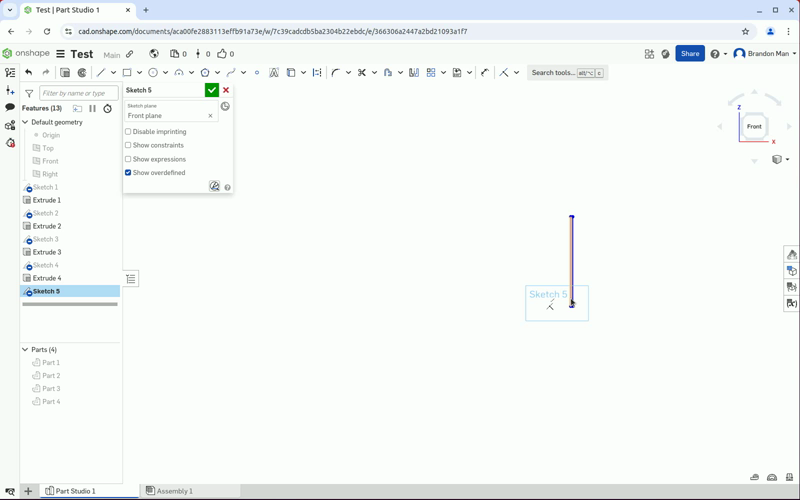
scroll(6)
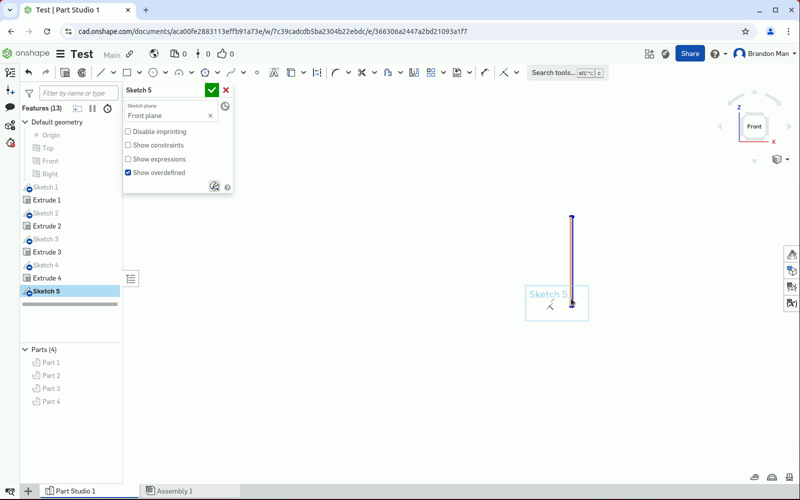
scroll(6)
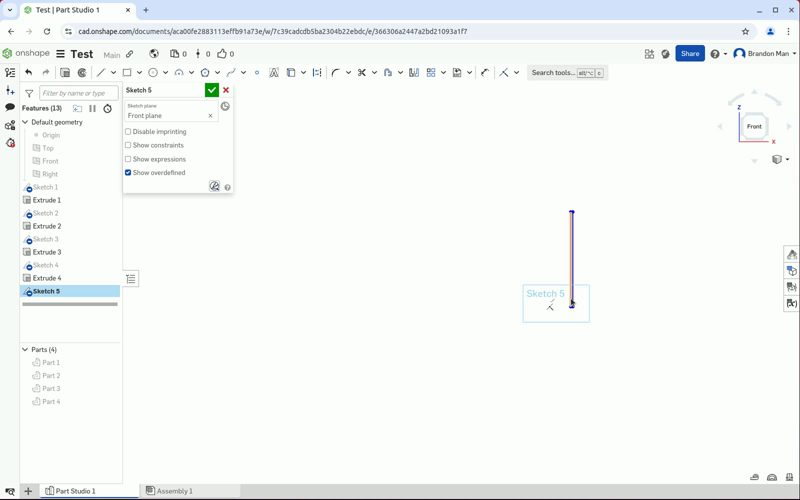
scroll(6)
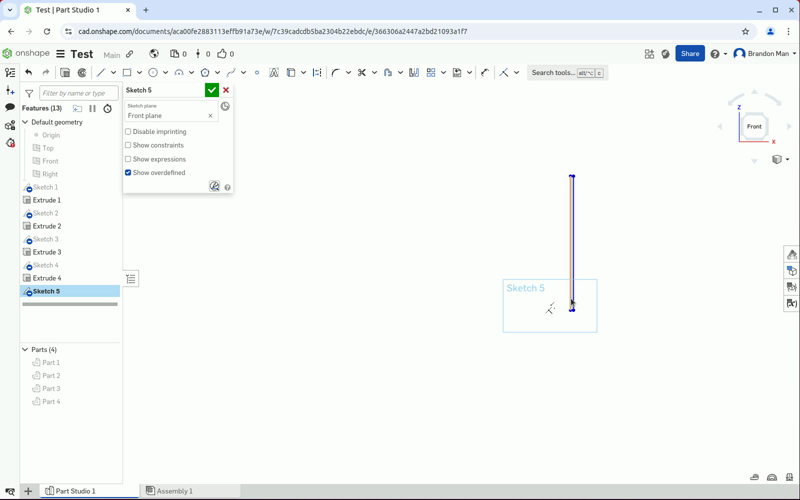
scroll(6)
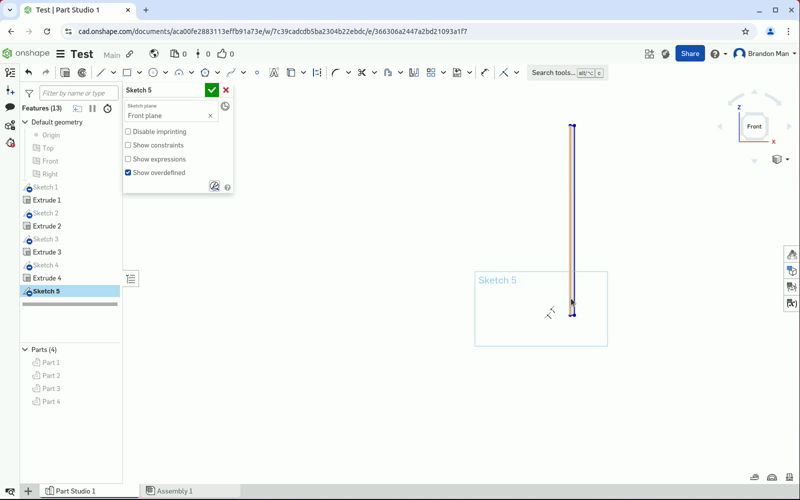
scroll(6)
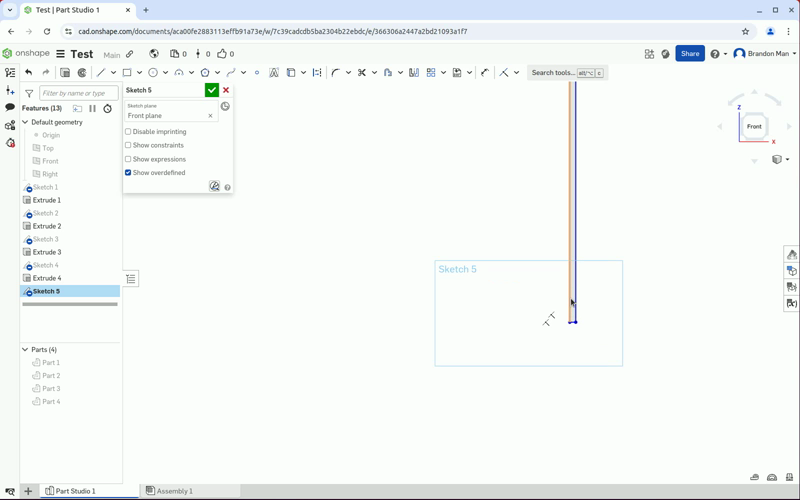
scroll(6)
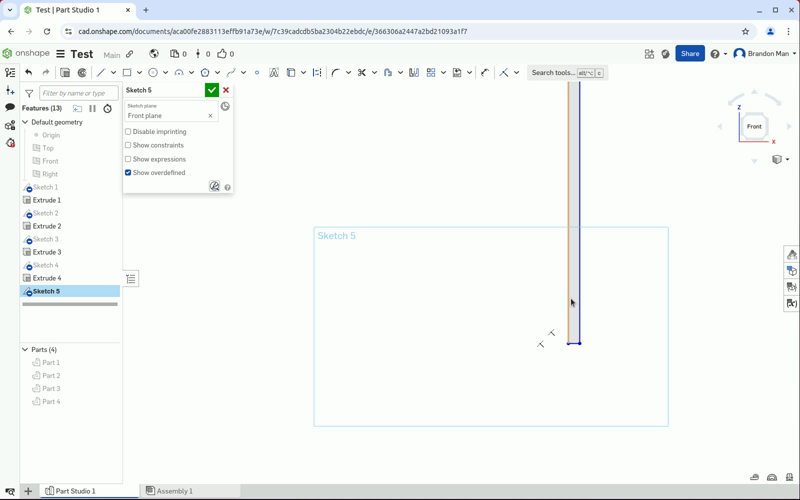
scroll(6)
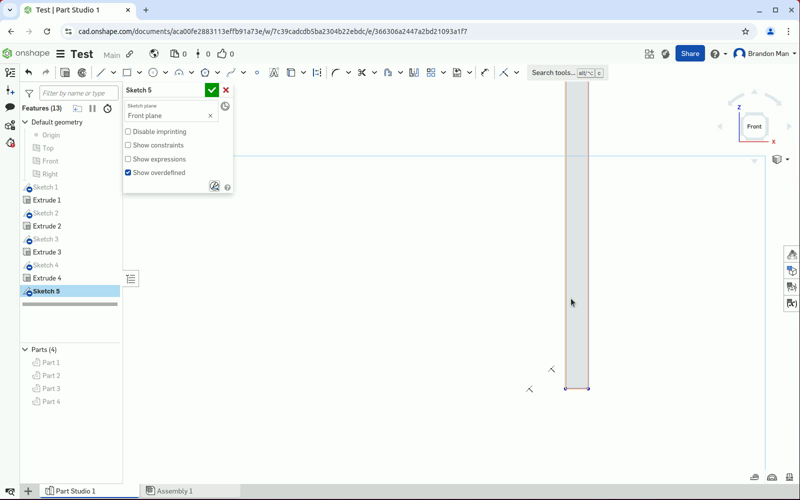
click(571, 298)
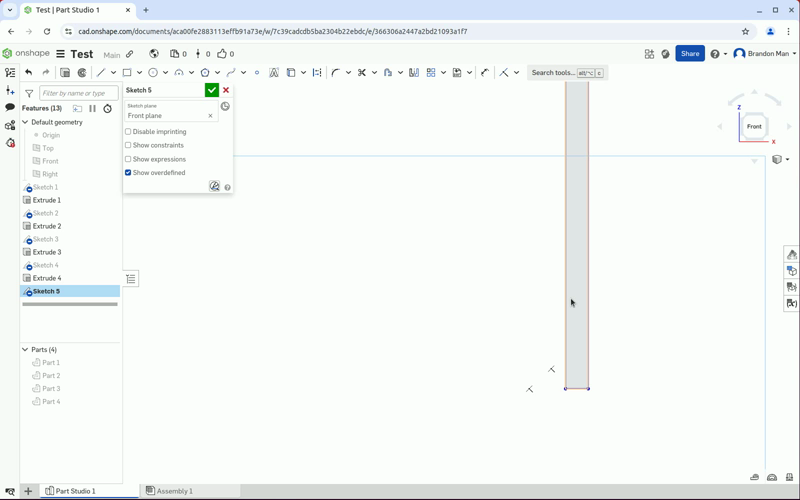
scroll(-6)
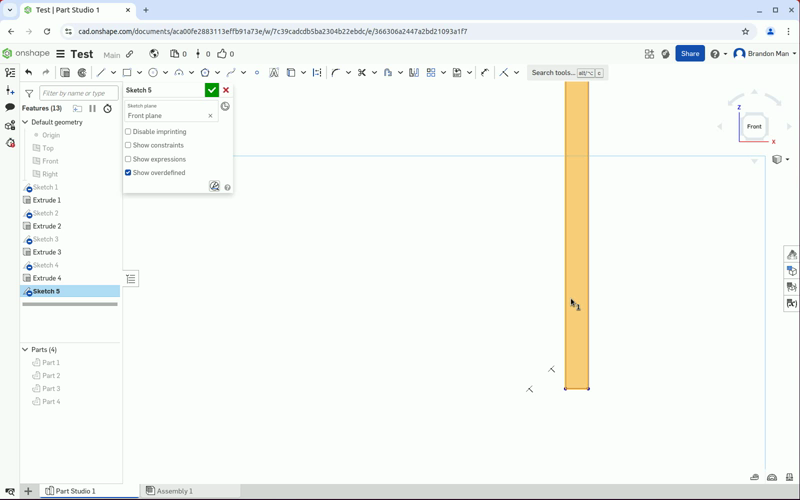
scroll(-6)
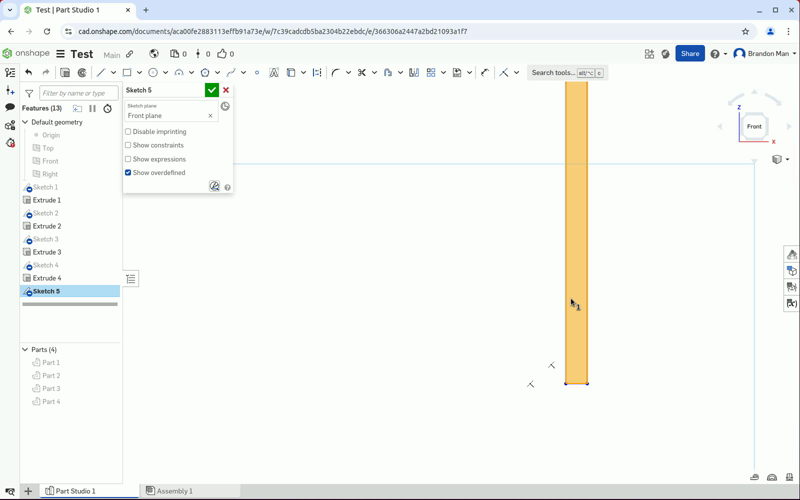
scroll(-6)
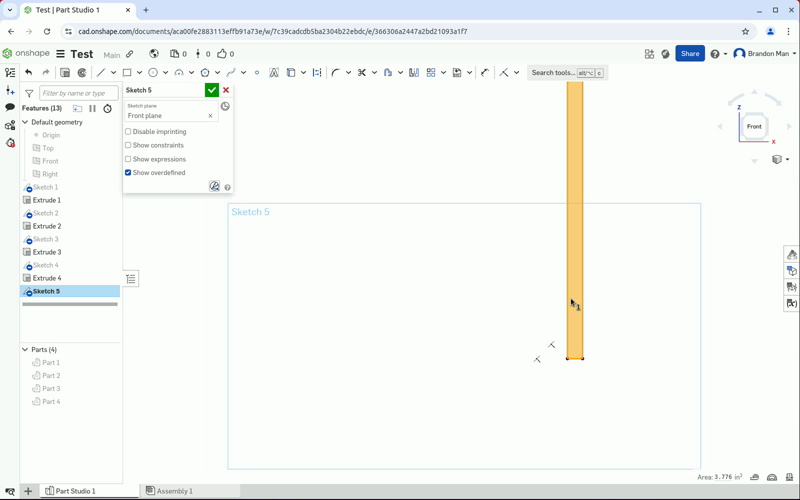
scroll(-6)
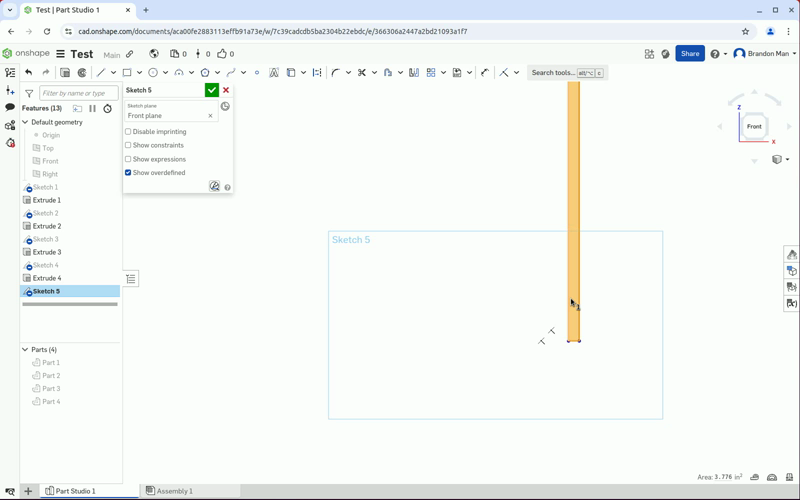
scroll(-6)
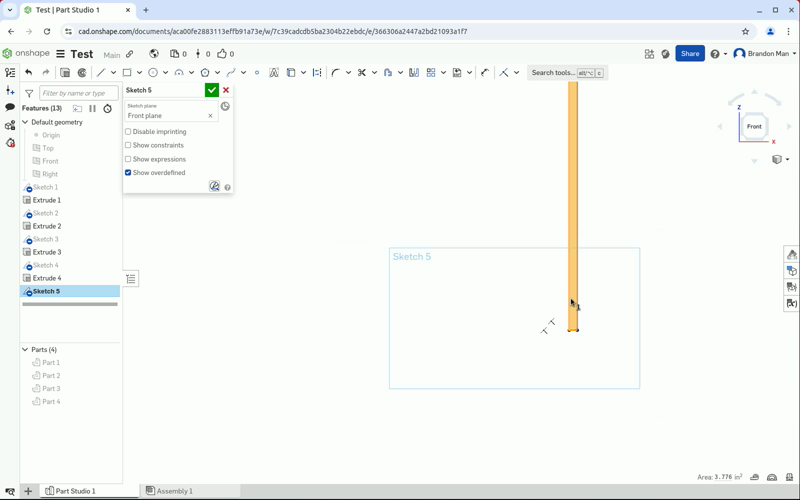
scroll(-6)
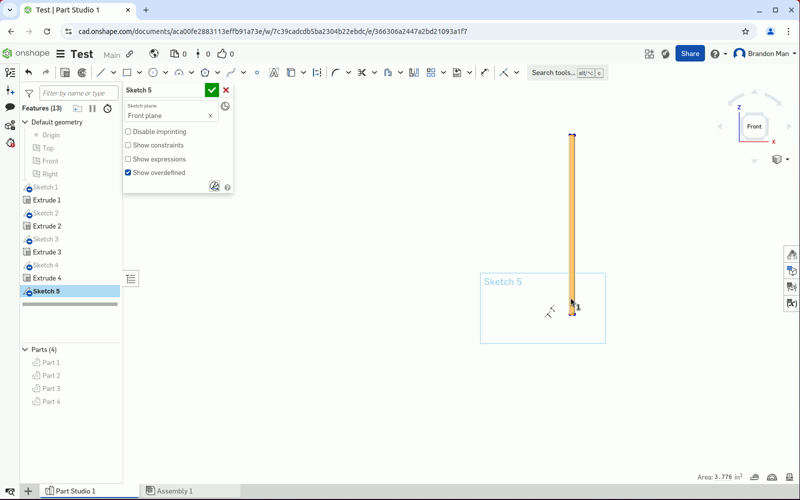
scroll(-6)
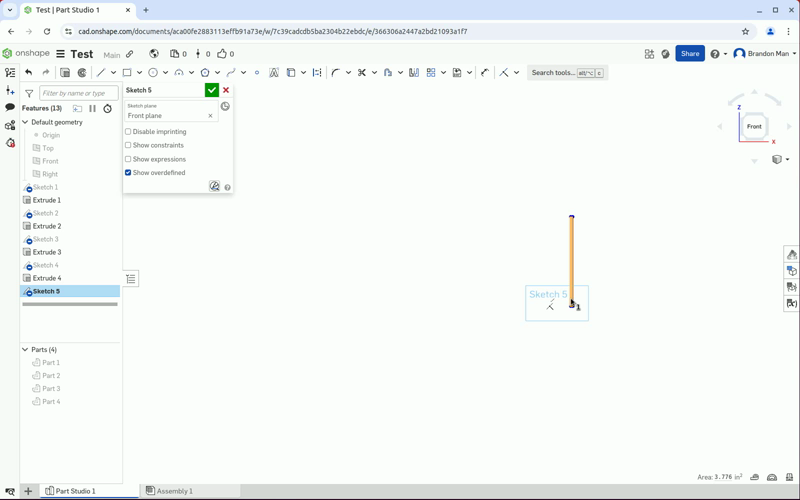
mouse_move(73, 352)
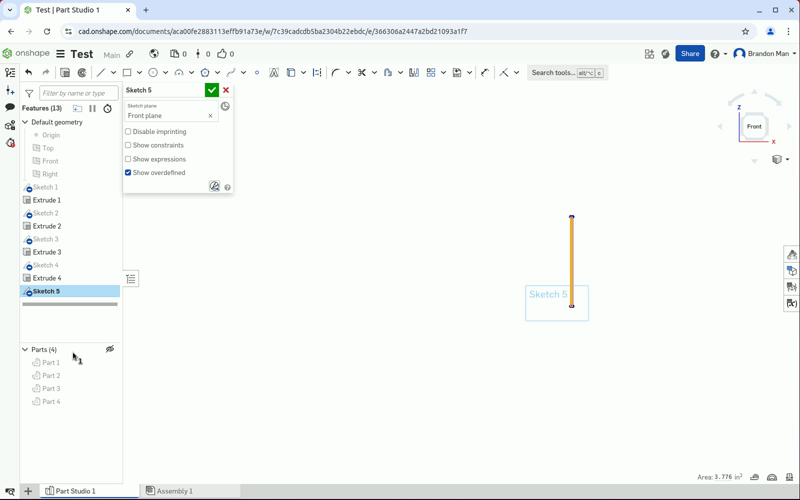
key(shift+y)
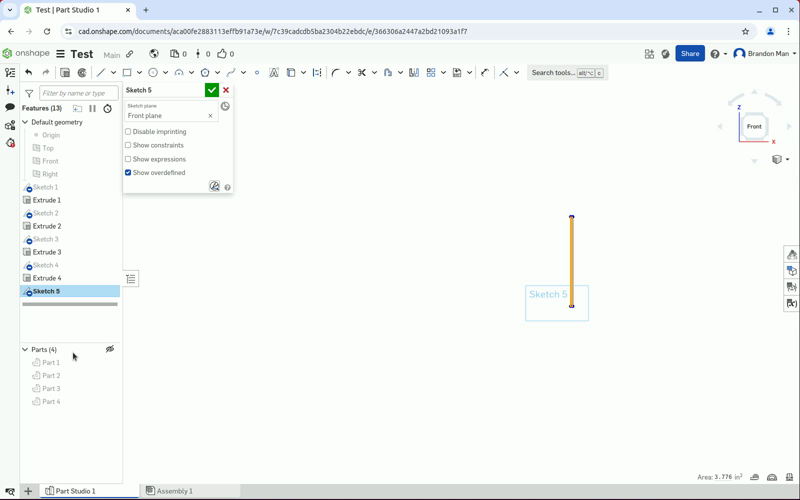
key(shift+e)
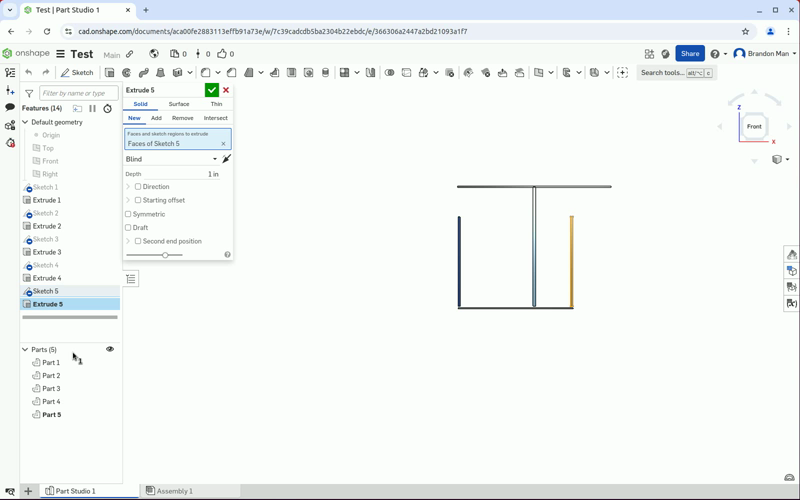
mouse_move(143, 106)
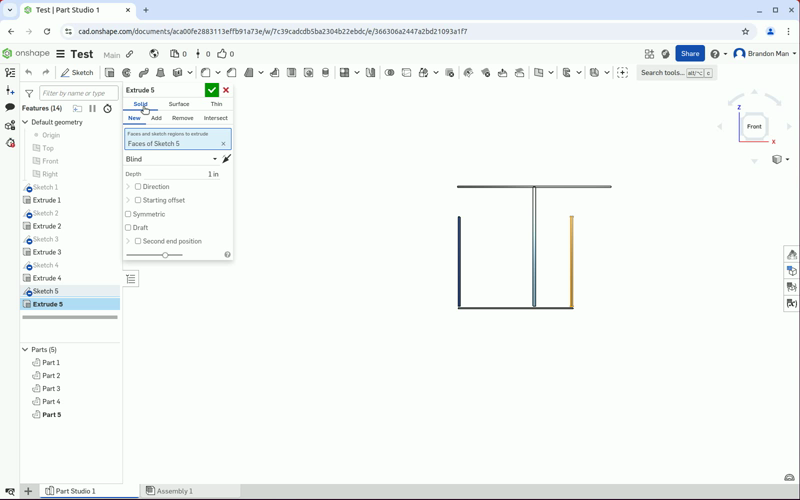
click(143, 106)
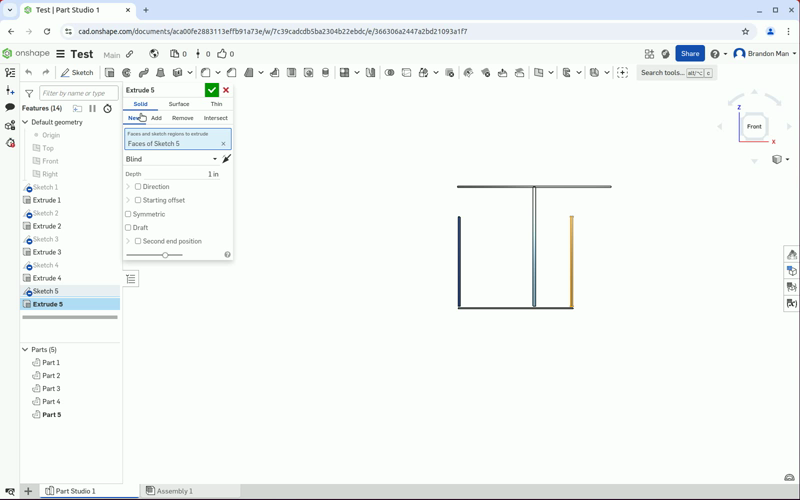
mouse_move(137, 120)
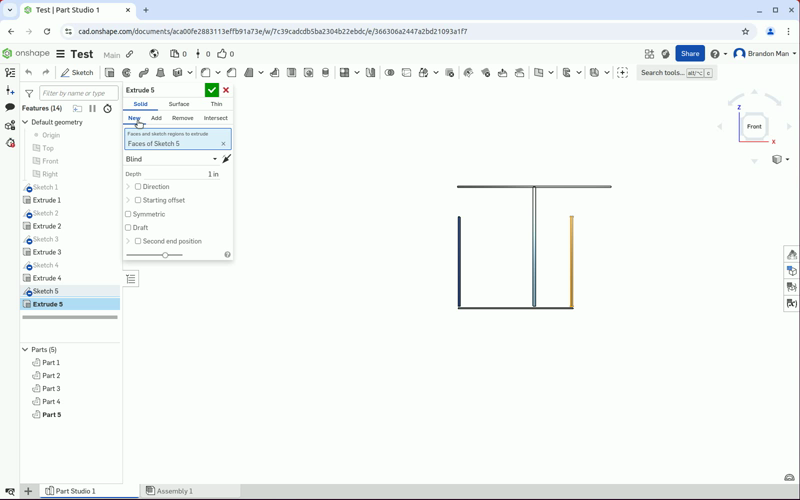
click(137, 120)
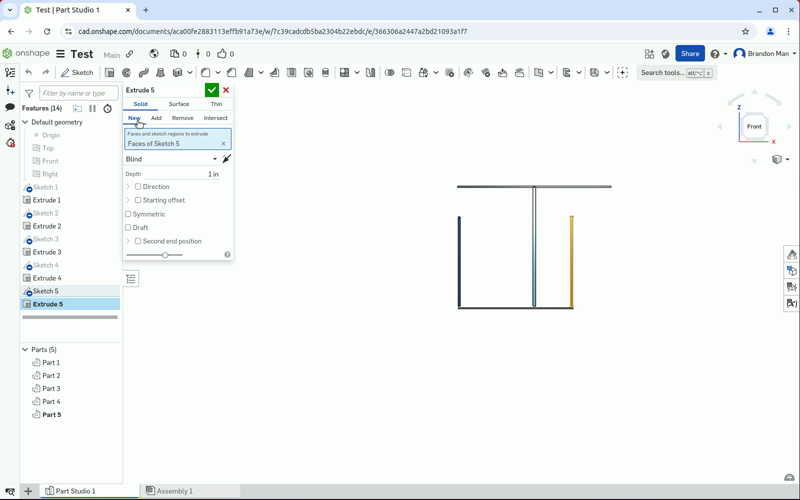
key(tab, 4)
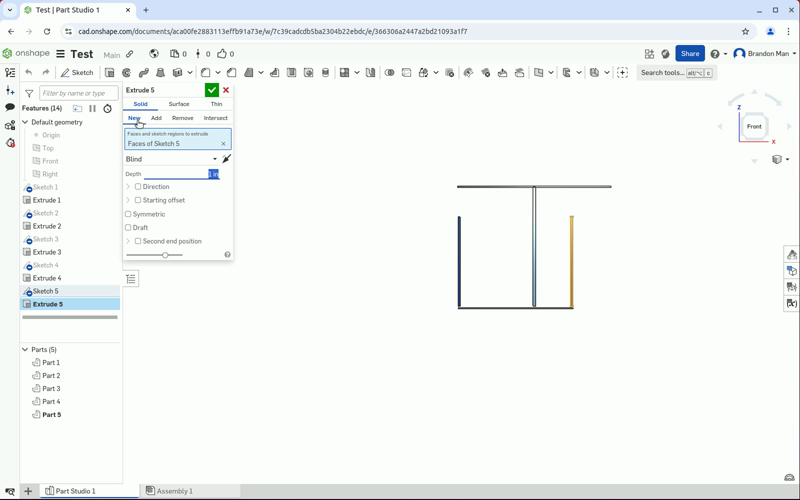
text(0.481)
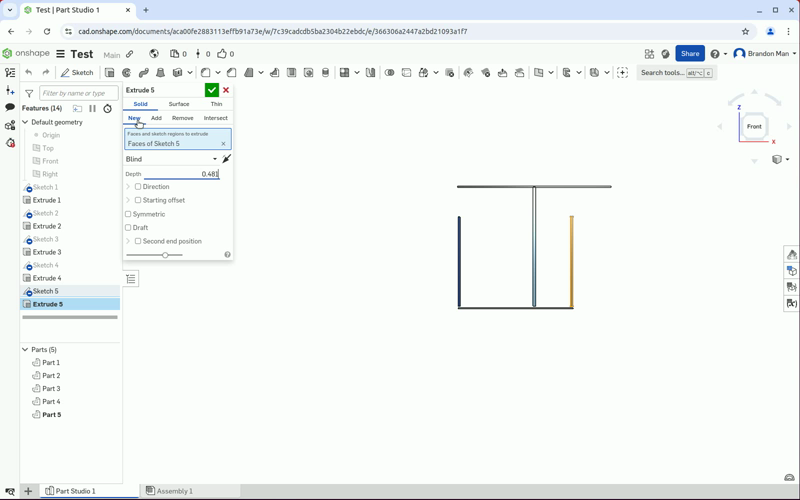
key(enter)
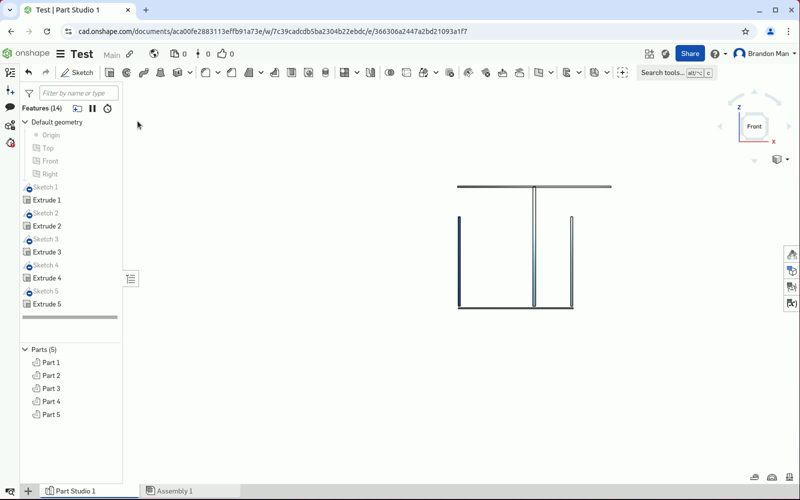
key(shift+h)
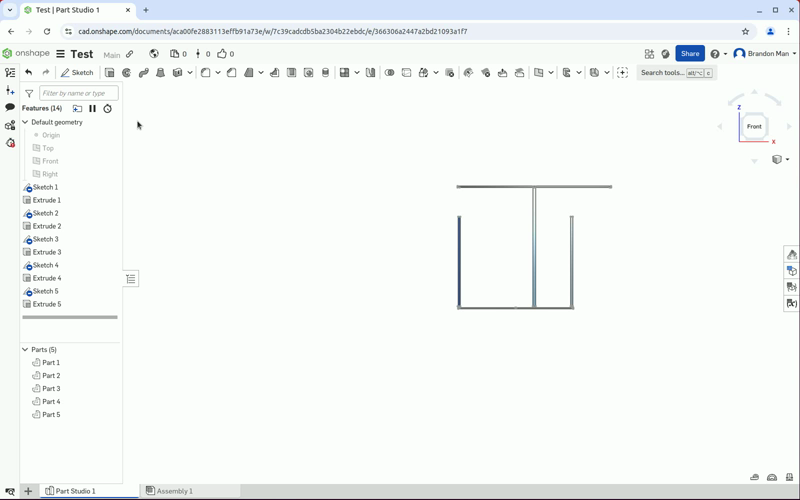
key(shift+h)
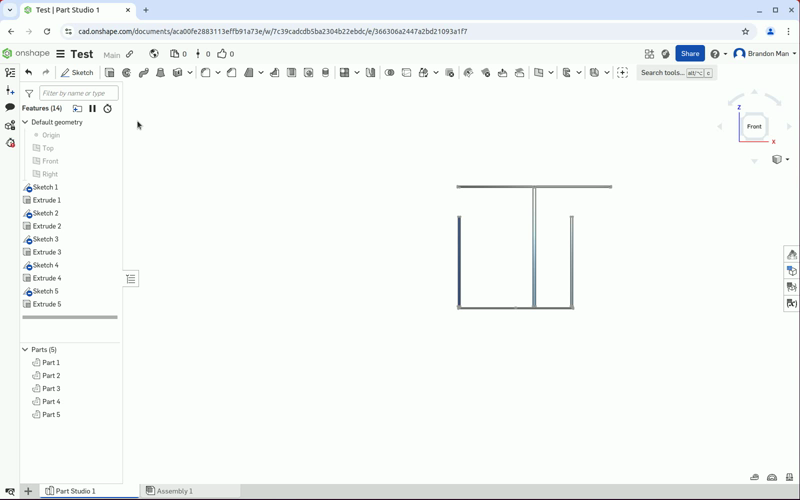
key(shift+7)
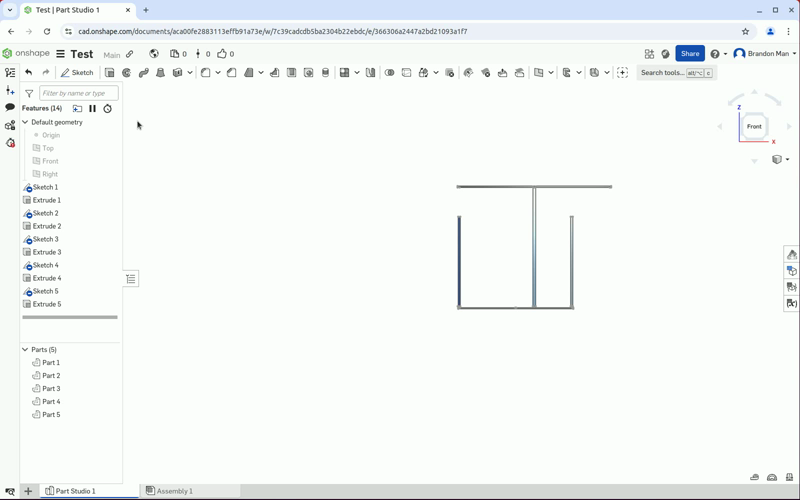
key(left, 2)
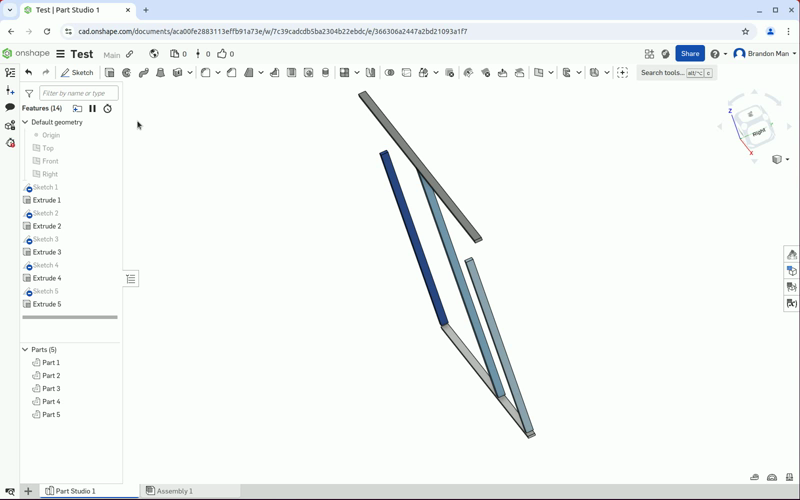
key(down, 2)
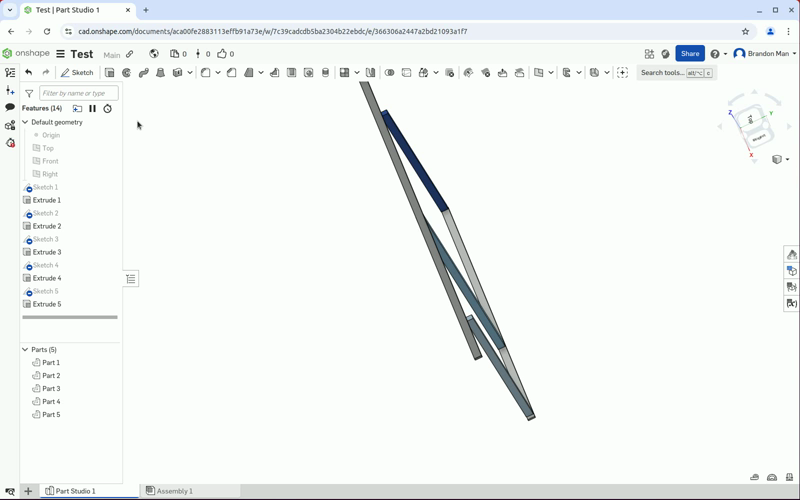
key(up, 2)
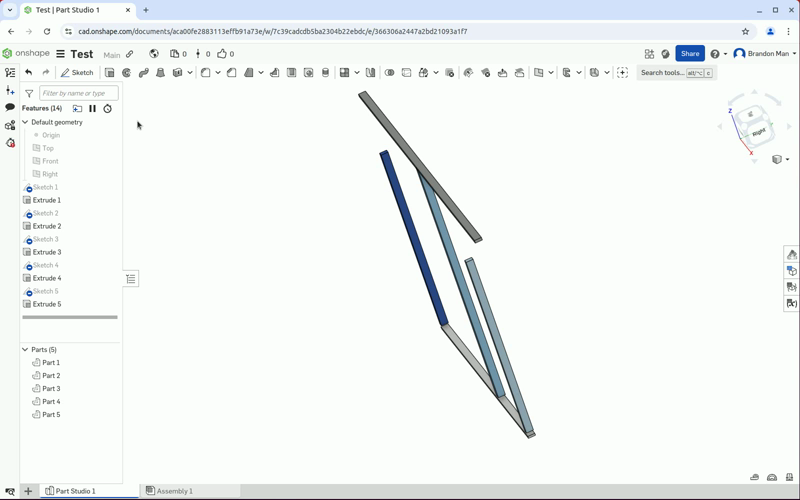
key(right, 2)
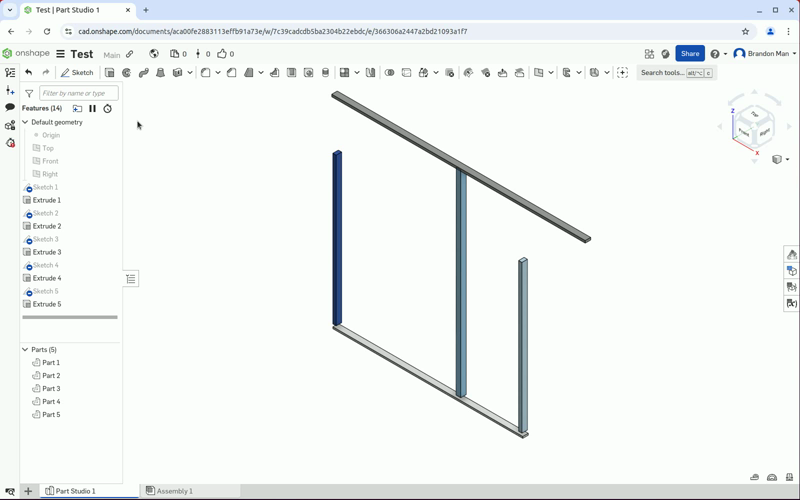
mouse_move(73, 189)
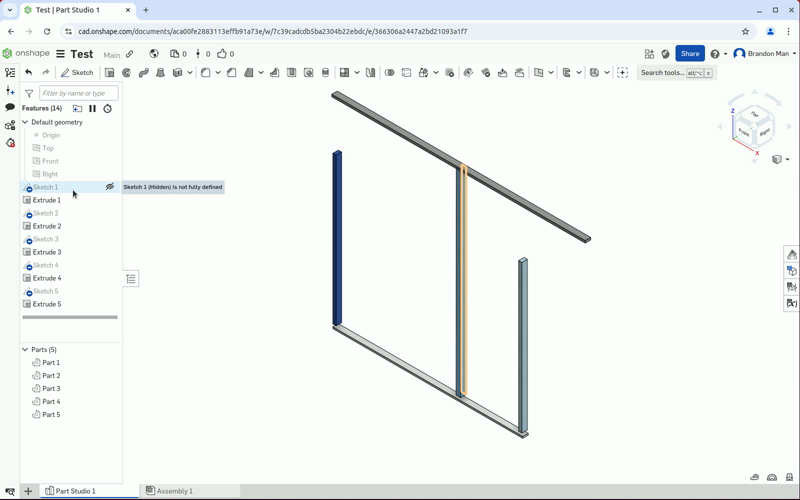
click(73, 189)